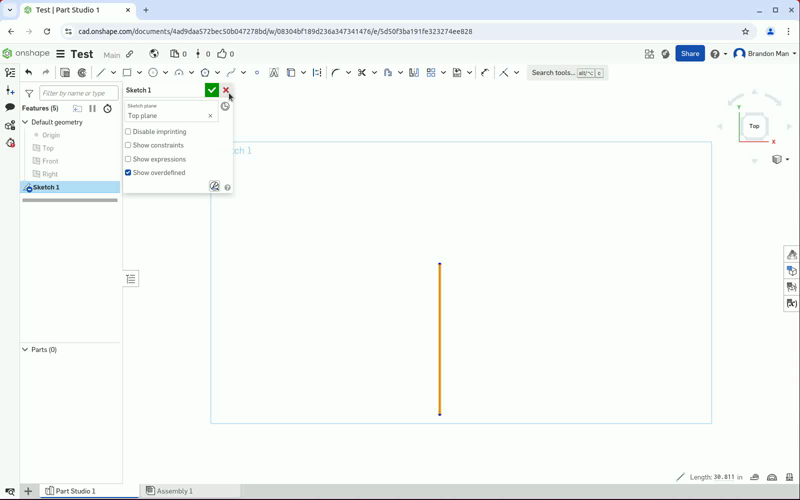
key(shift+h)
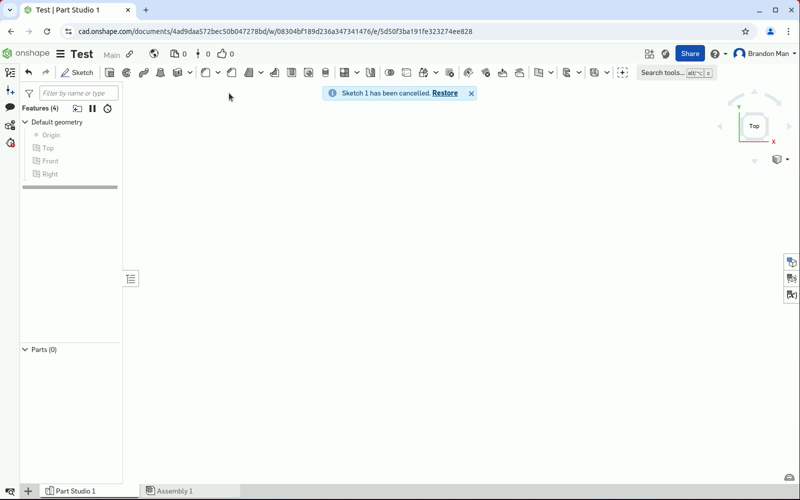
mouse_move(73, 352)
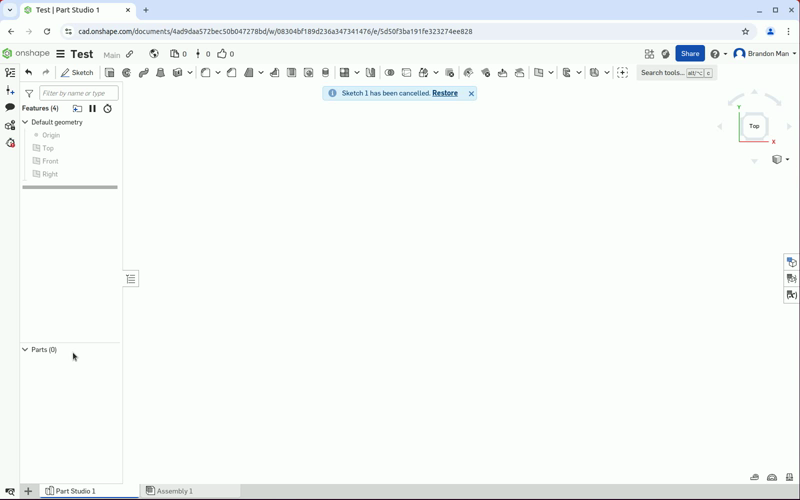
key(y)
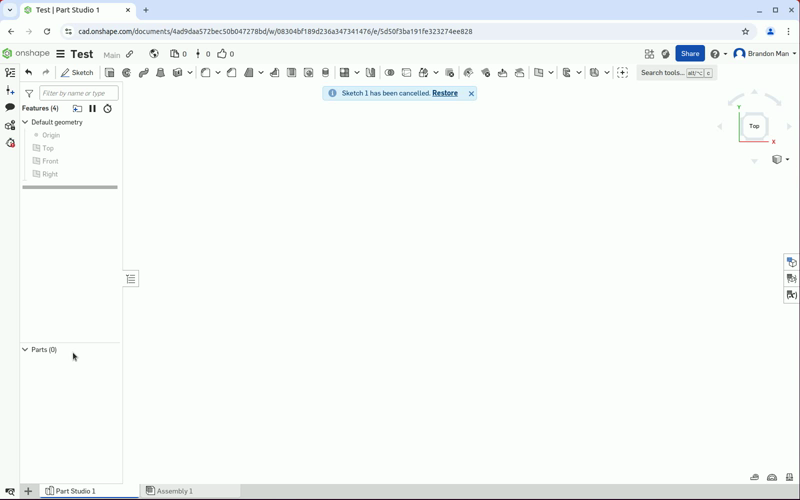
key(shift+p)
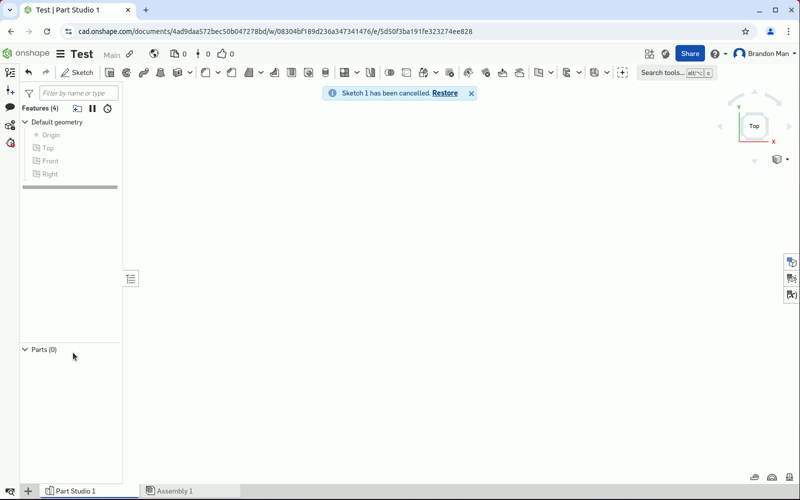
key(space)
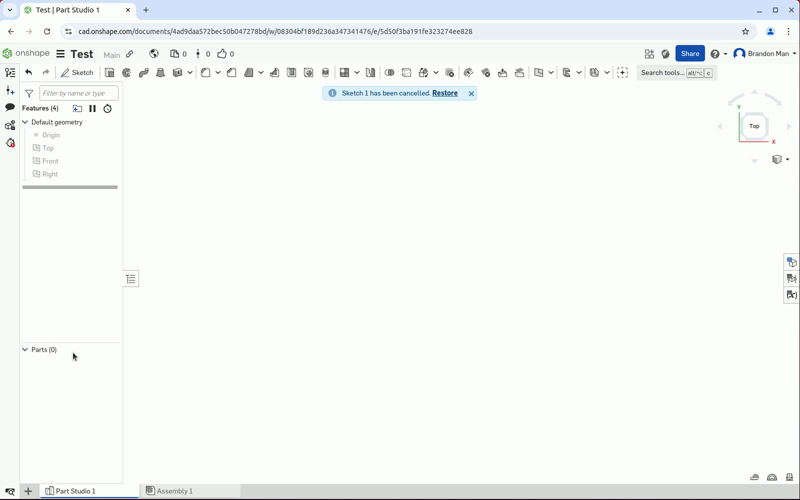
key_down(shift)
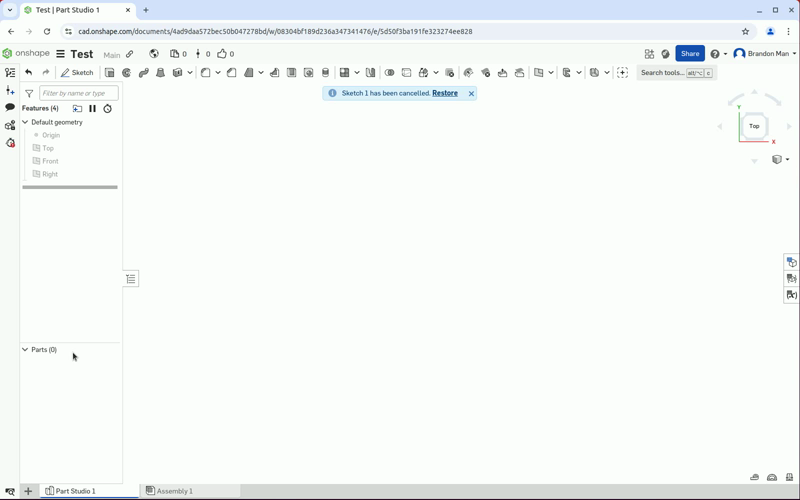
key(up)
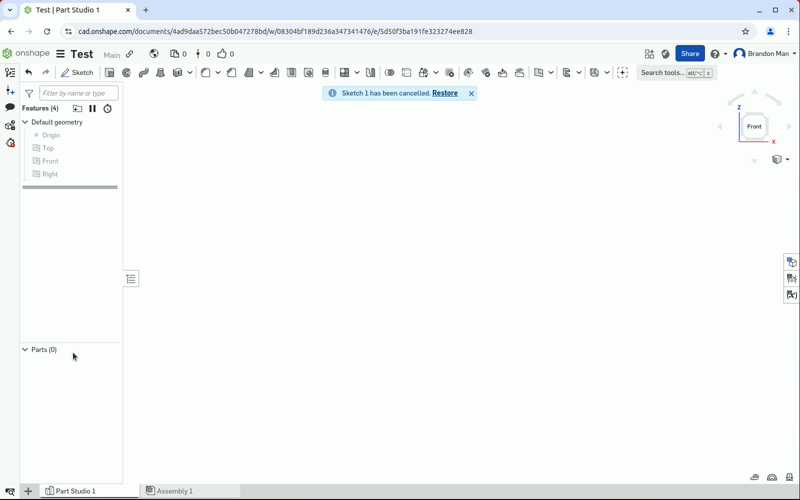
key_up(shift)
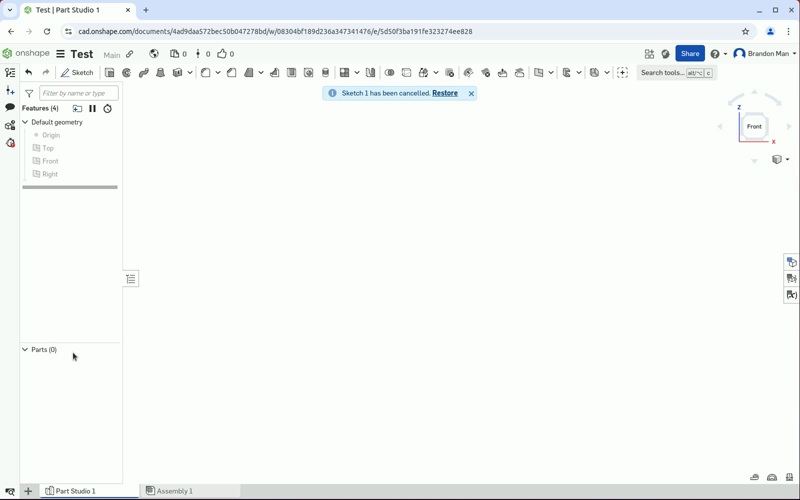
mouse_move(73, 352)
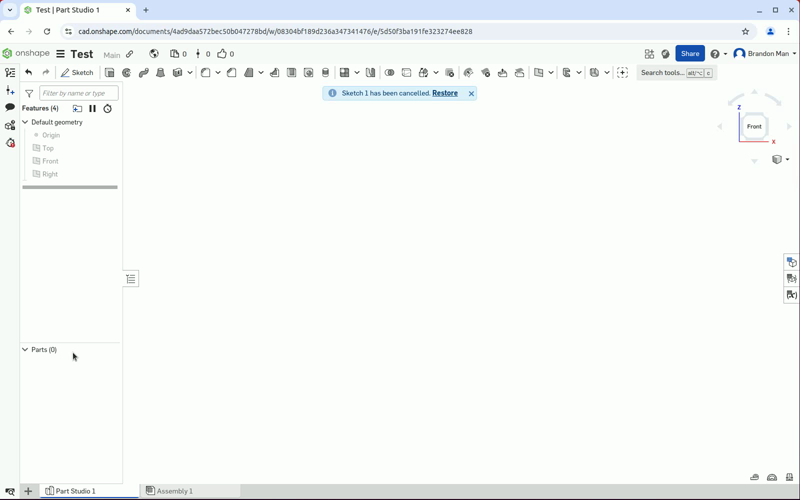
key(shift+y)
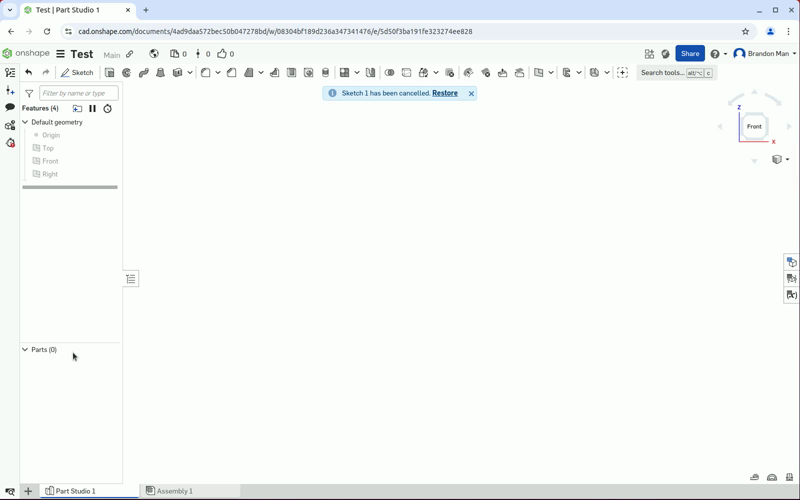
key(shift+s)
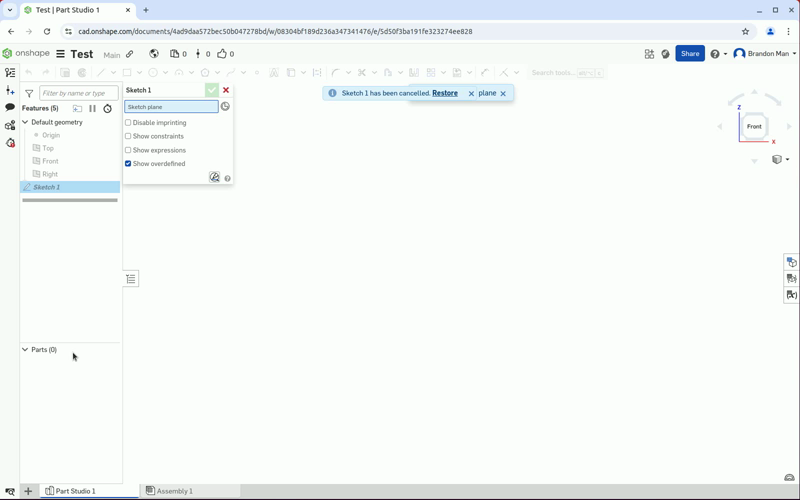
mouse_move(73, 163)
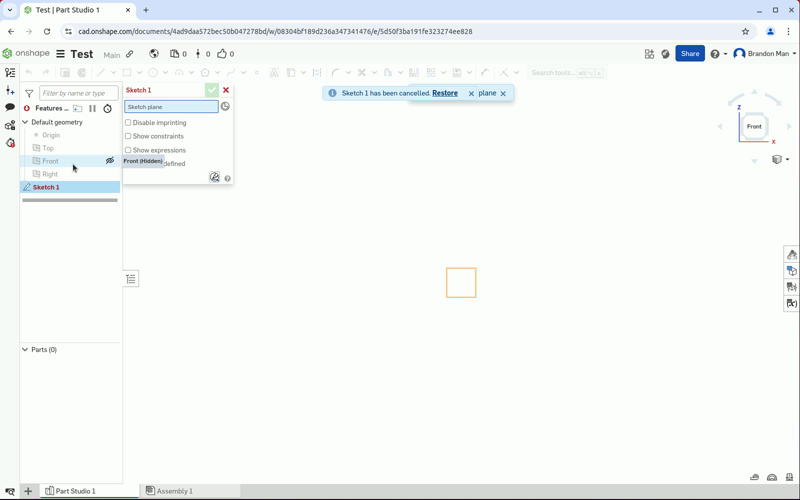
click(73, 163)
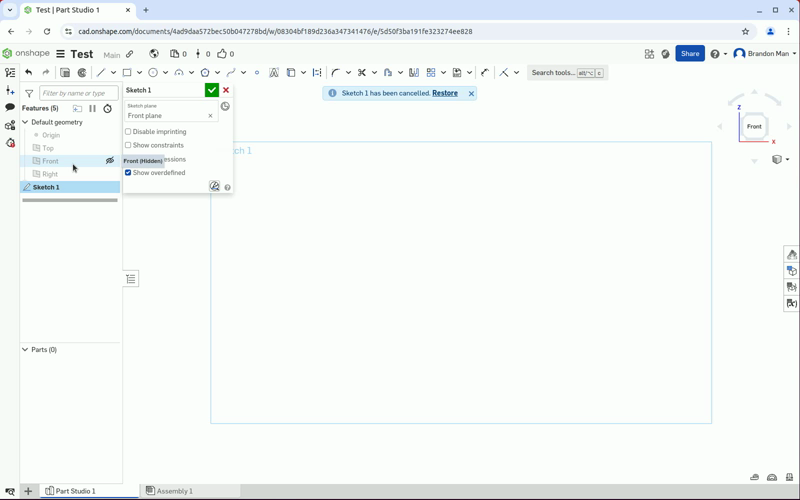
mouse_move(73, 352)
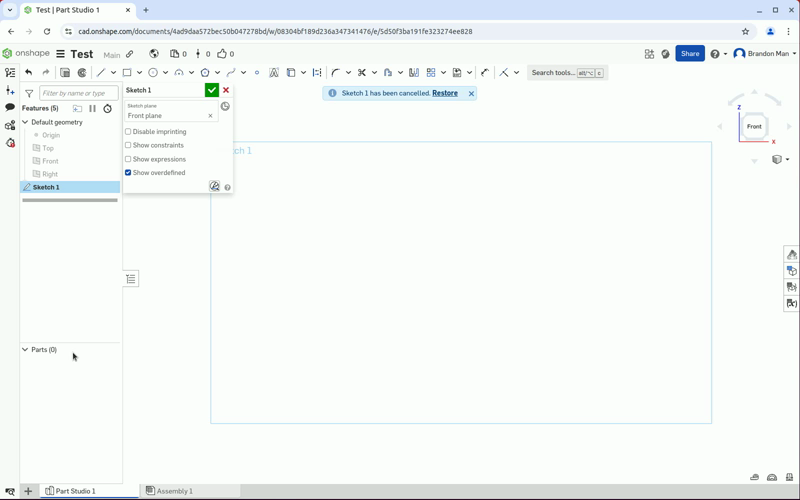
key(y)
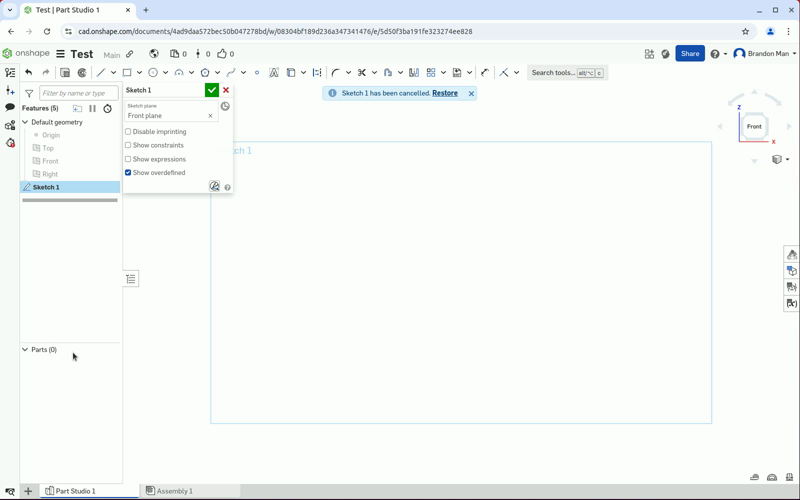
key(l)
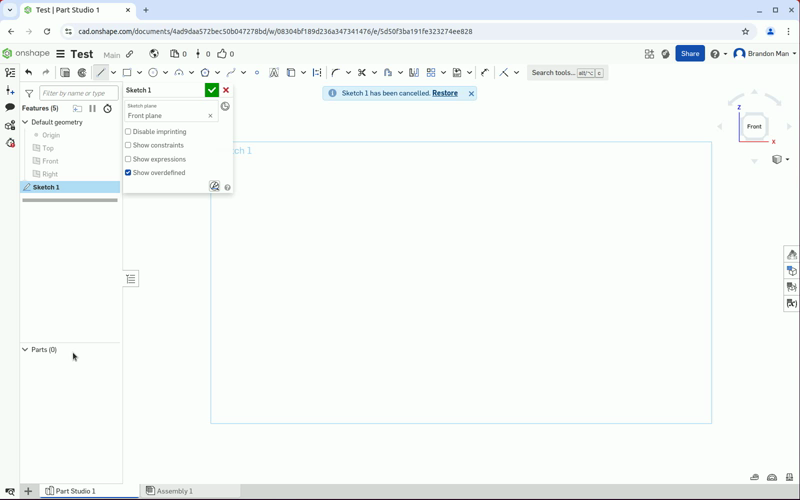
key_down(shift)
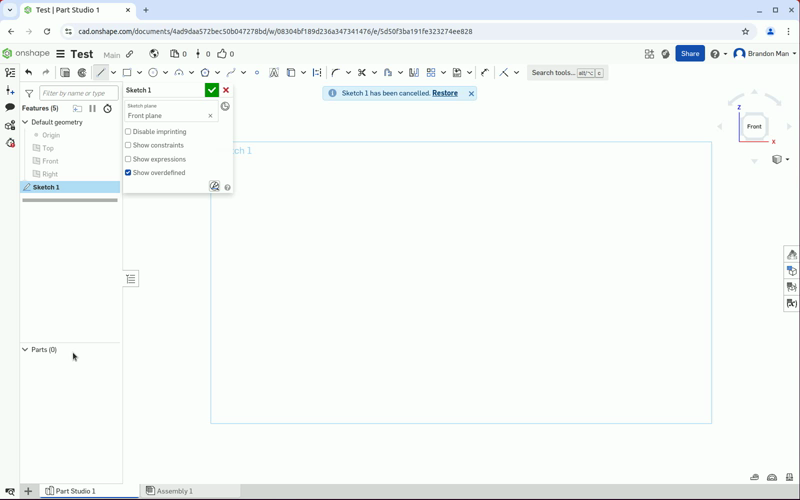
mouse_move(366, 395)
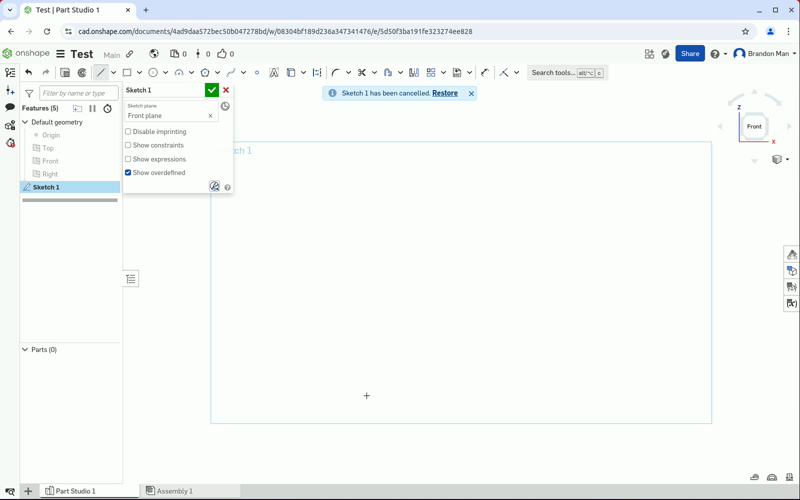
click(366, 395)
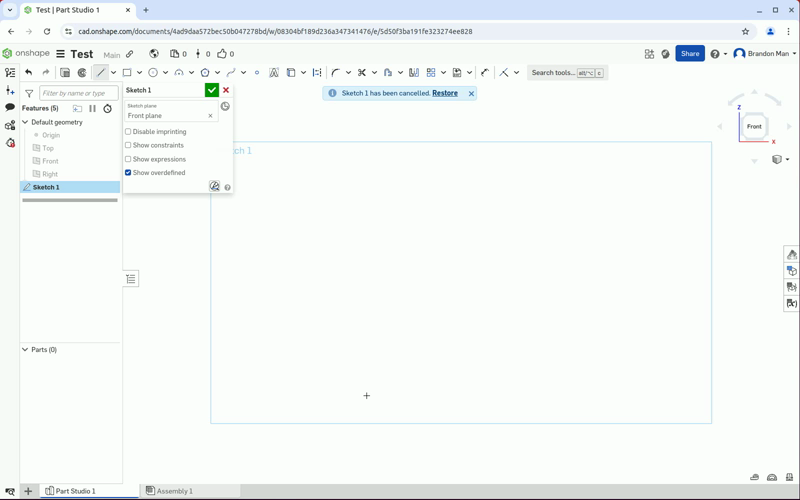
key_up(shift)
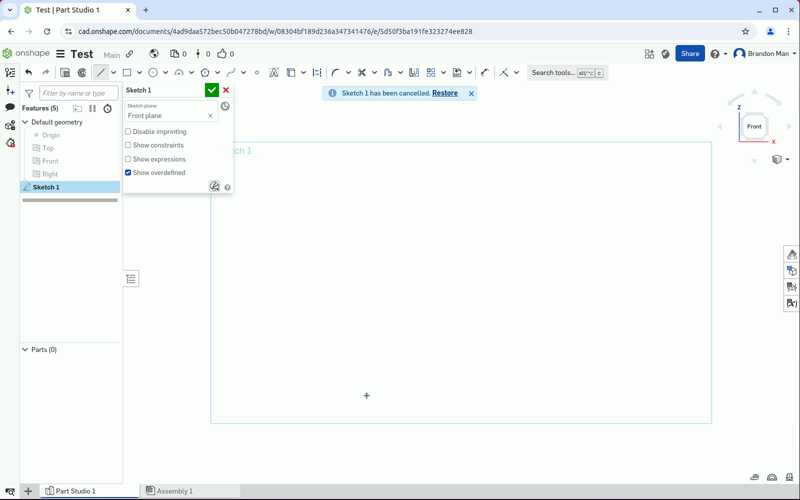
key_down(shift)
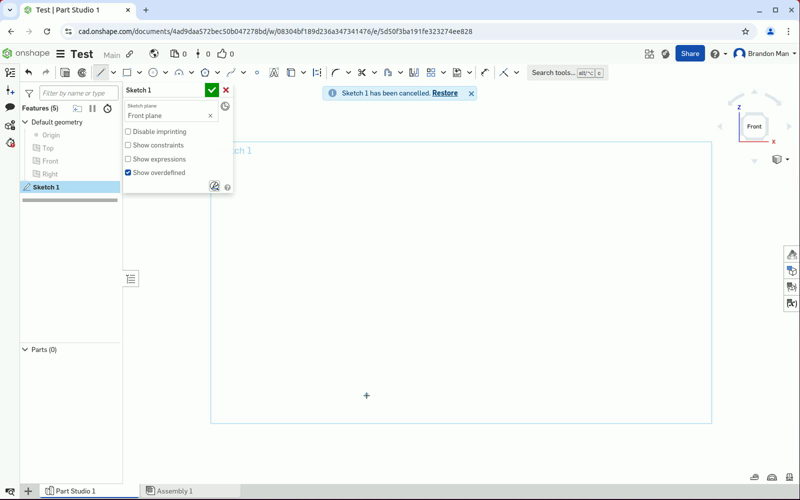
mouse_move(461, 395)
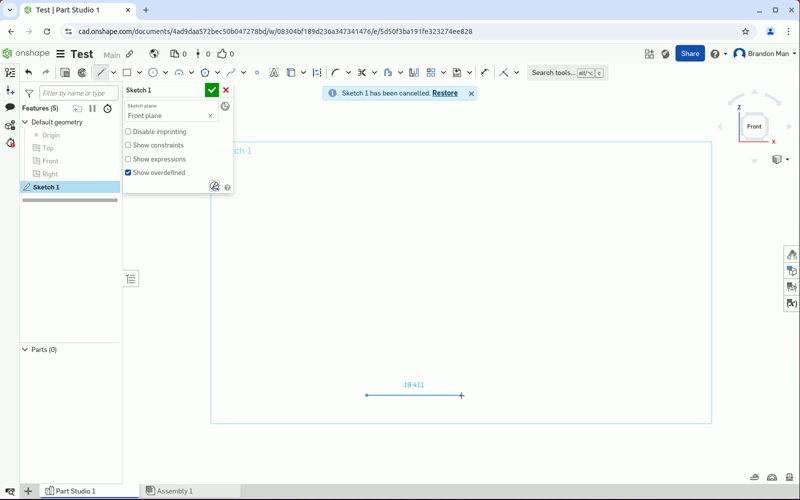
click(461, 395)
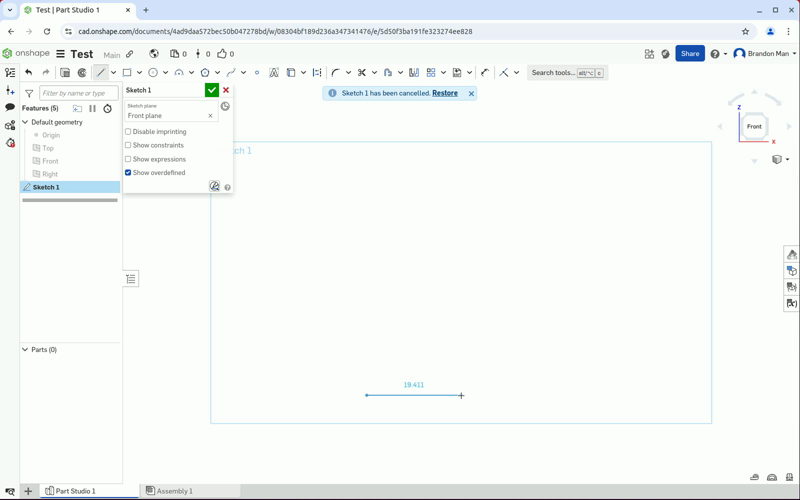
key_up(shift)
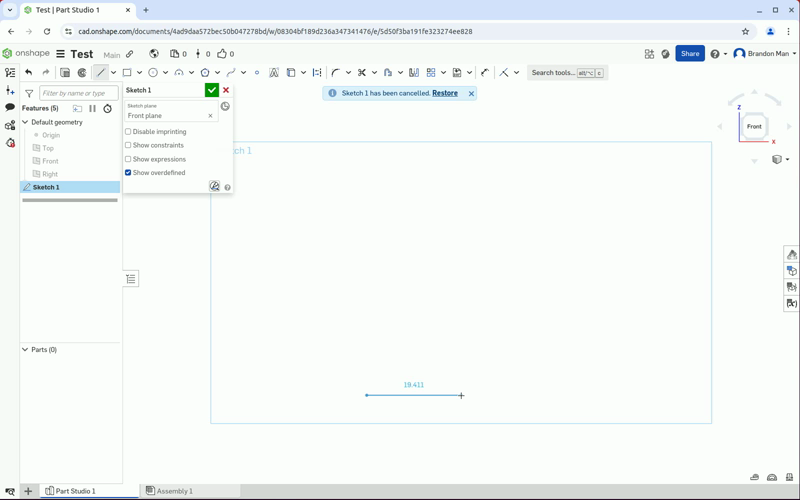
key_down(shift)
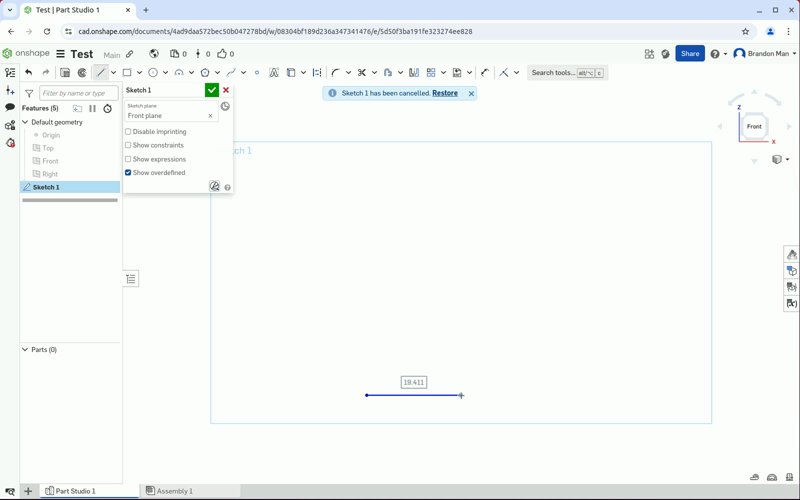
mouse_move(553, 395)
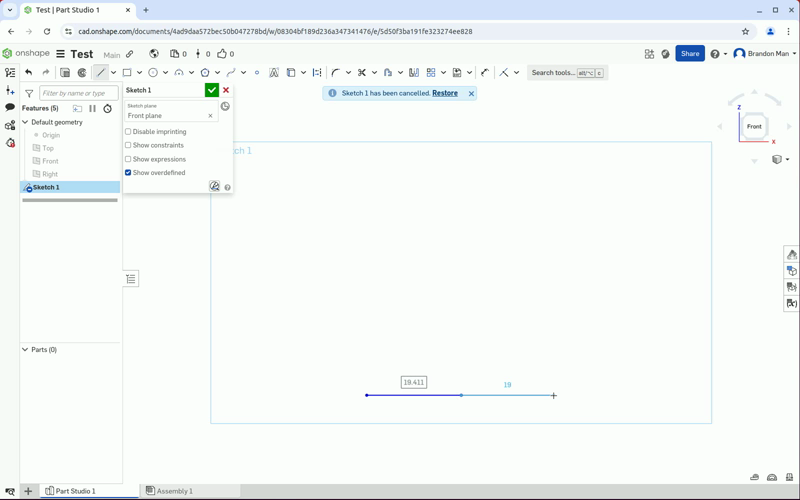
click(553, 395)
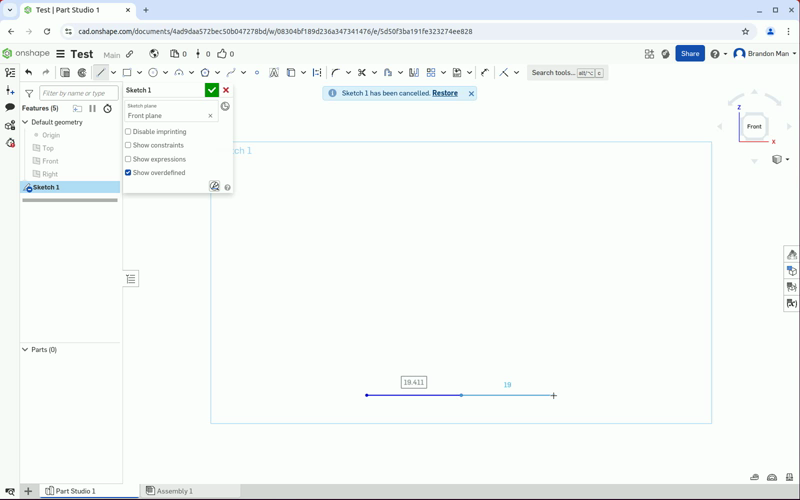
key_up(shift)
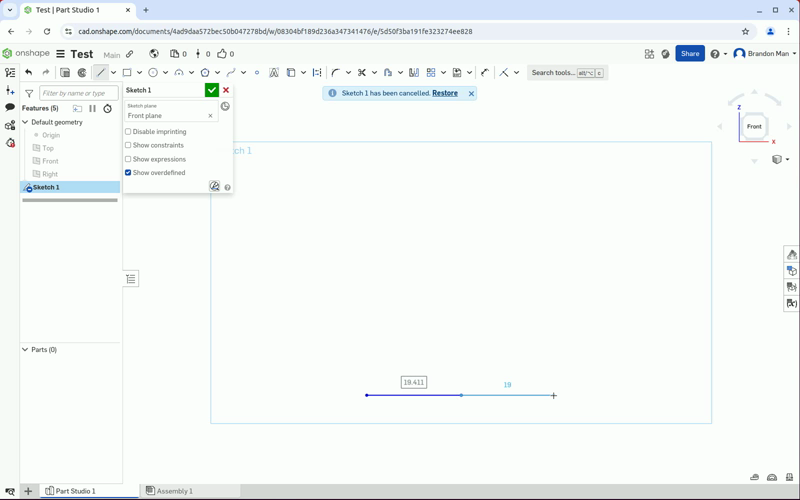
key_down(shift)
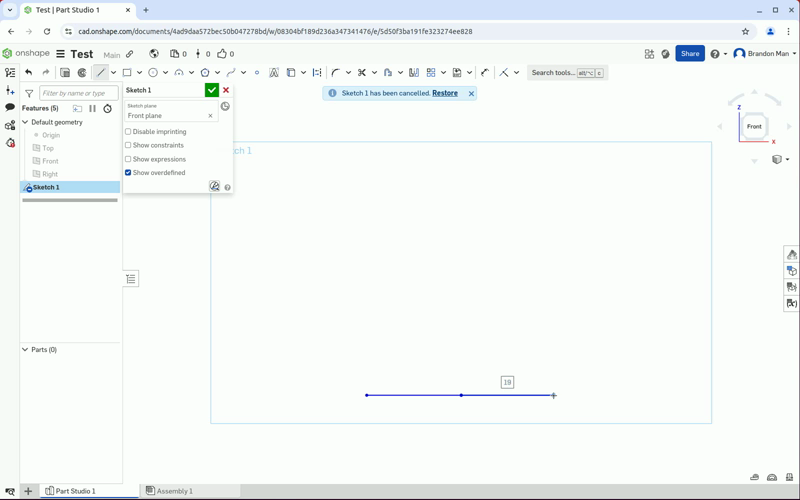
mouse_move(583, 395)
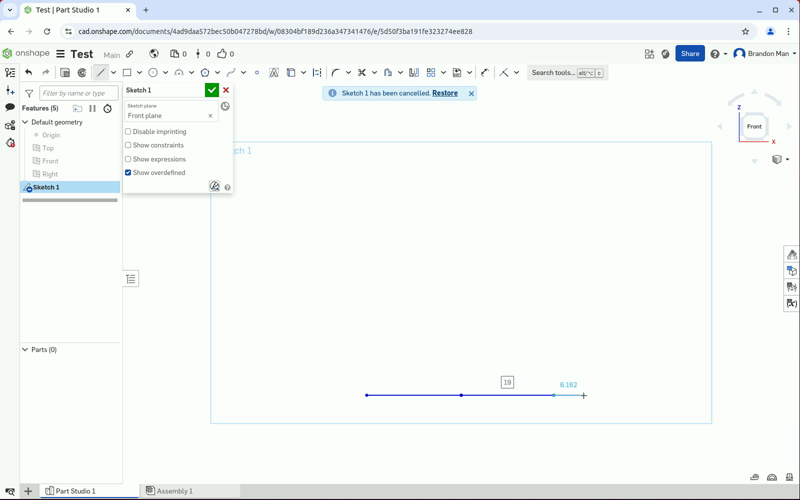
mouse_move(553, 366)
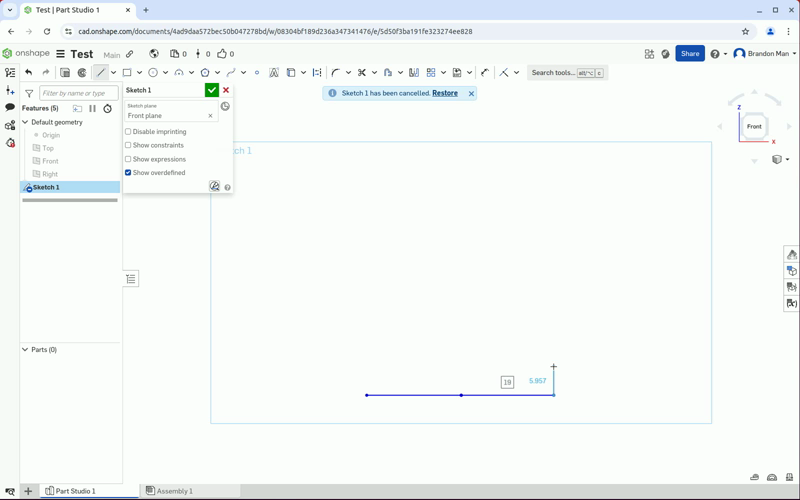
click(553, 366)
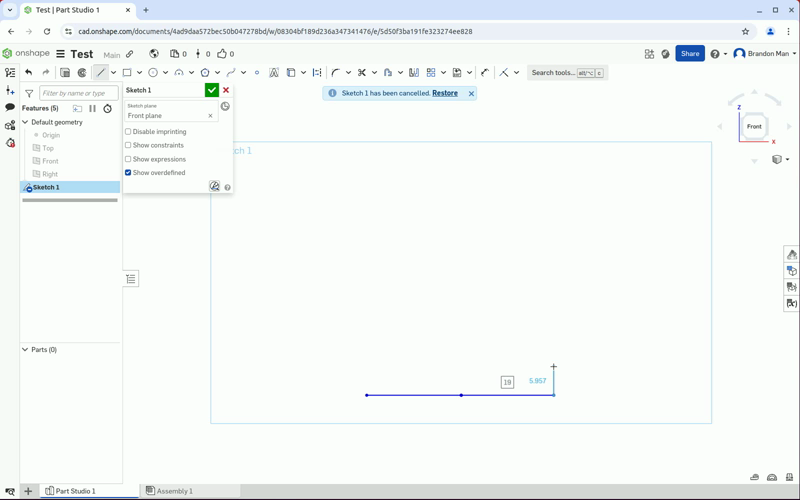
key_up(shift)
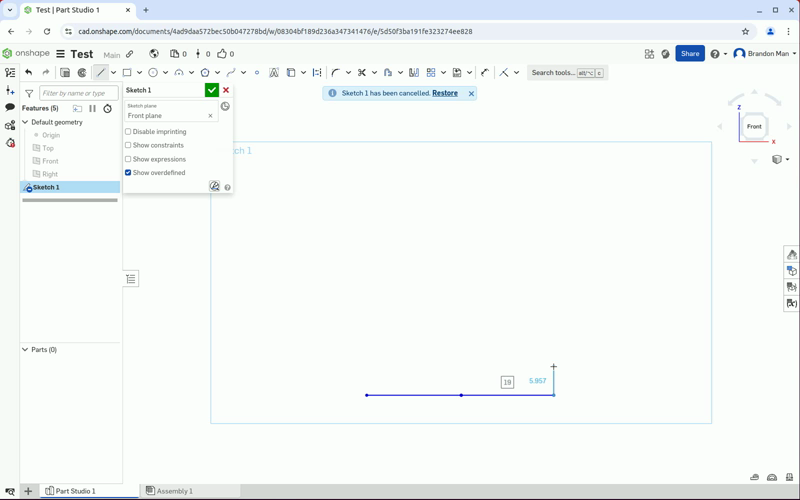
key_down(shift)
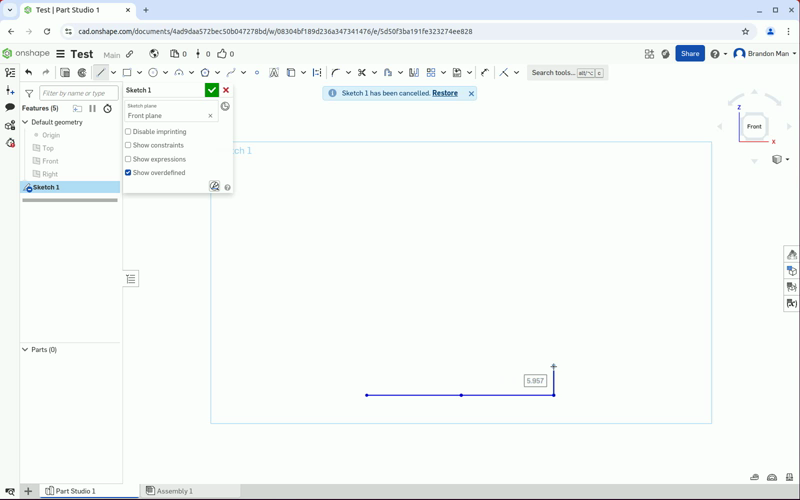
mouse_move(583, 366)
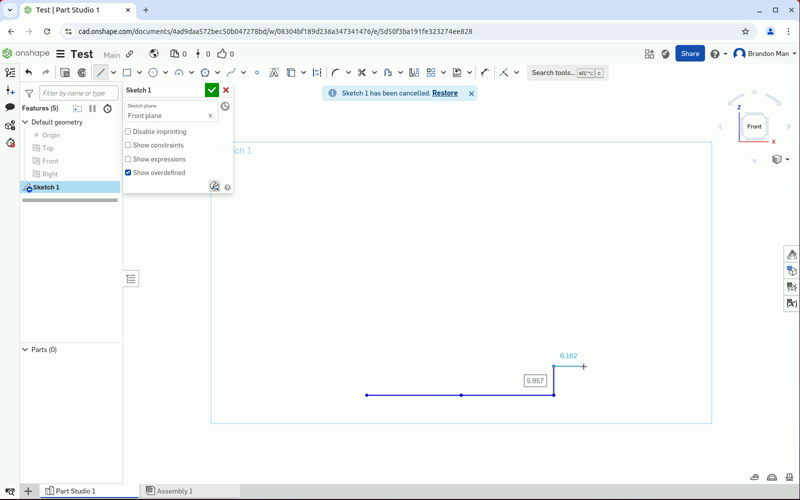
mouse_move(508, 366)
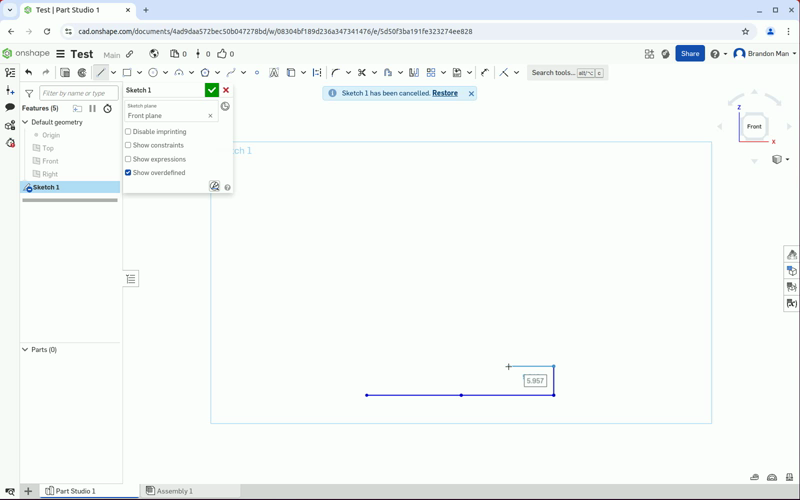
click(508, 366)
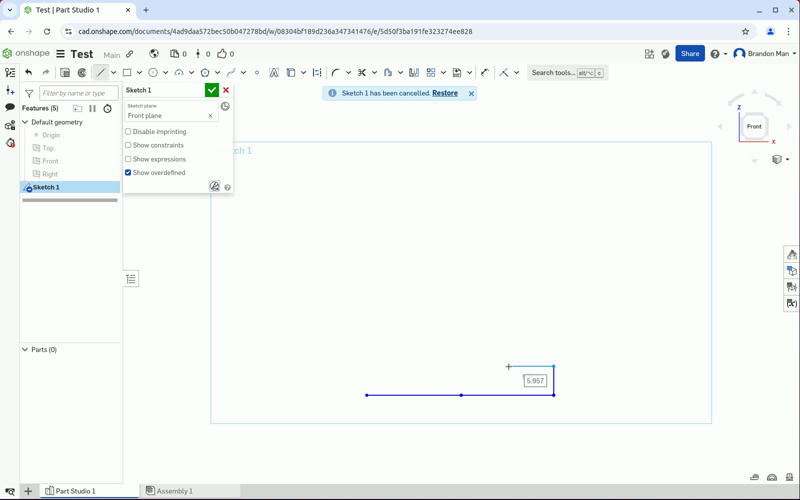
key_up(shift)
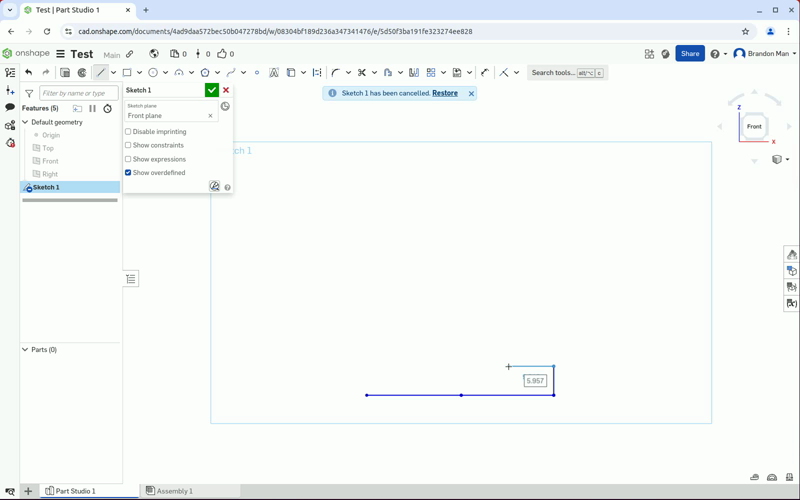
key_down(shift)
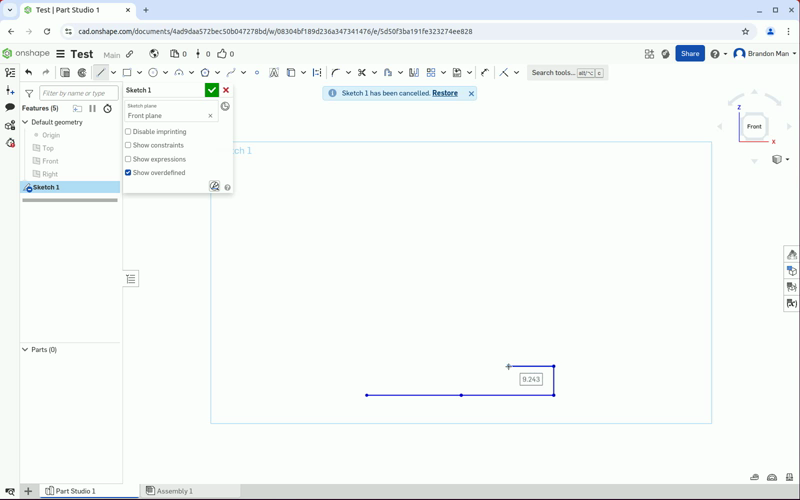
mouse_move(506, 283)
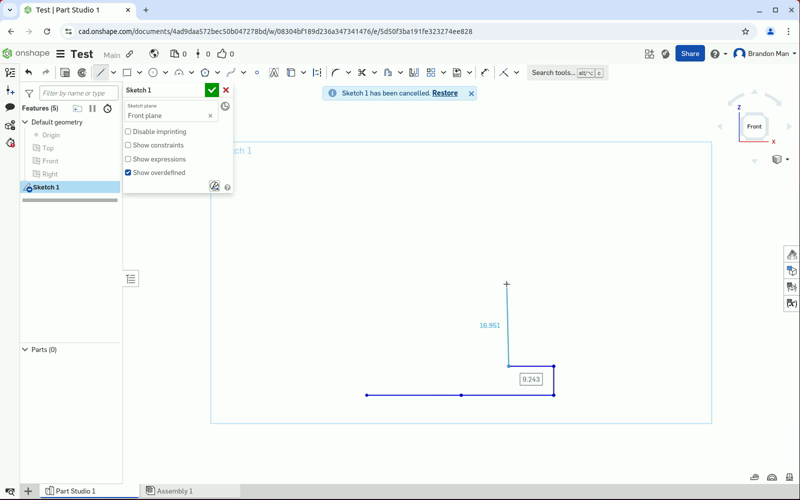
click(506, 283)
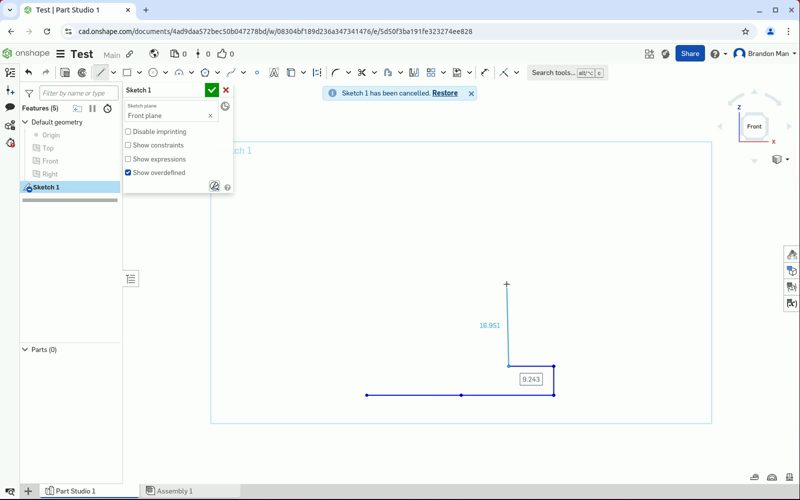
key_up(shift)
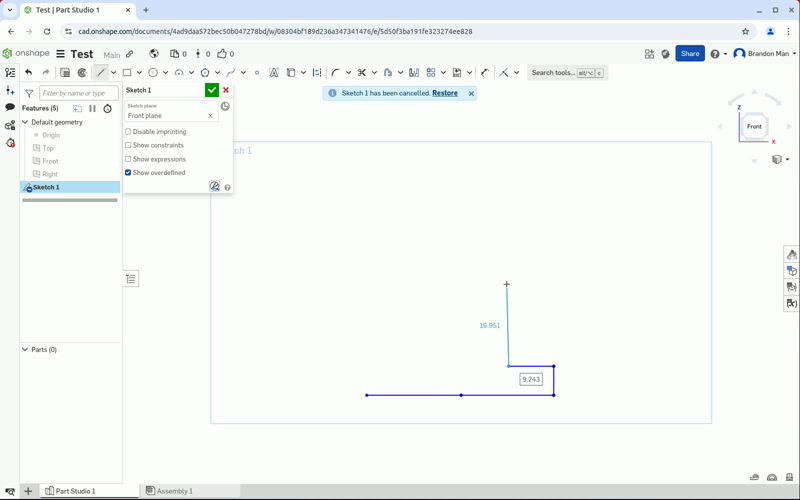
key(esc)
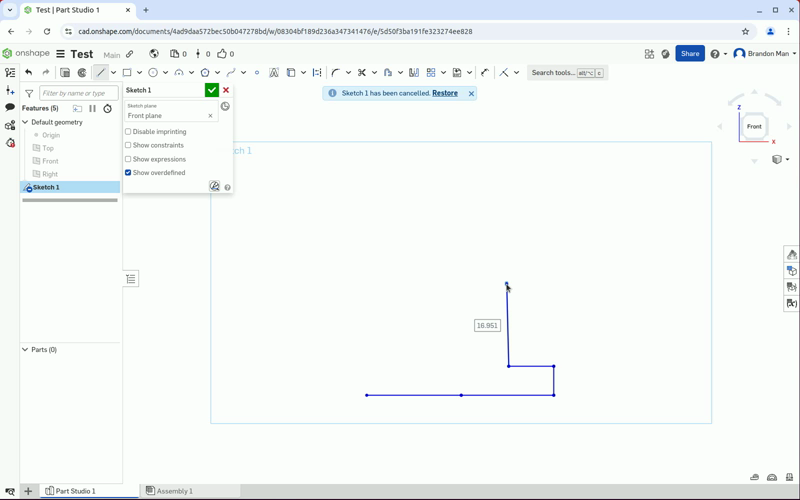
key(a)
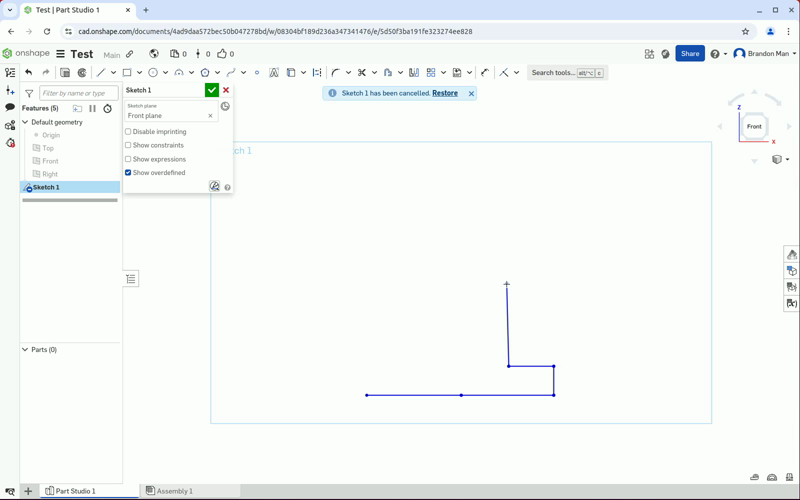
mouse_move(506, 283)
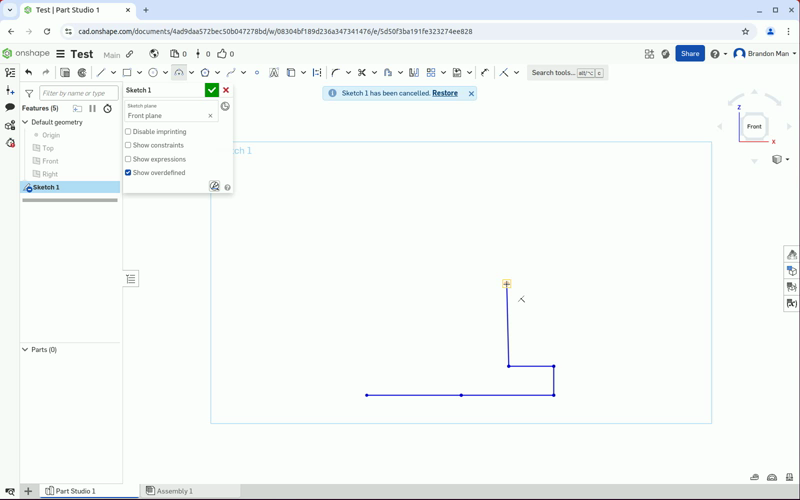
click(506, 283)
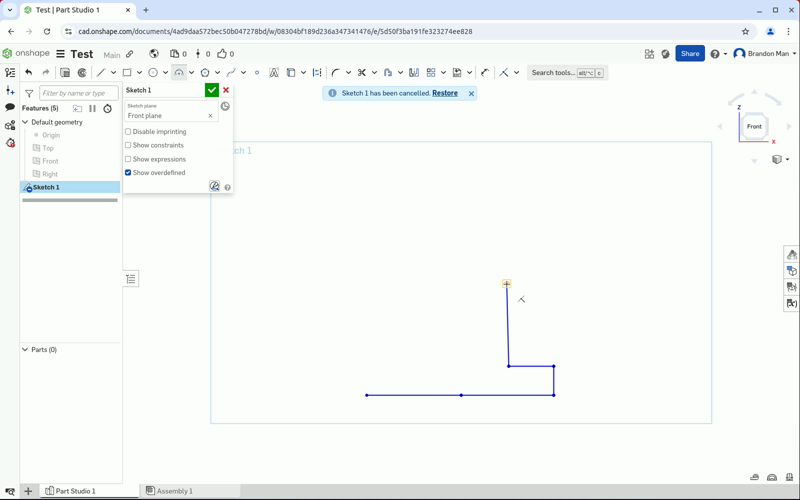
key_down(shift)
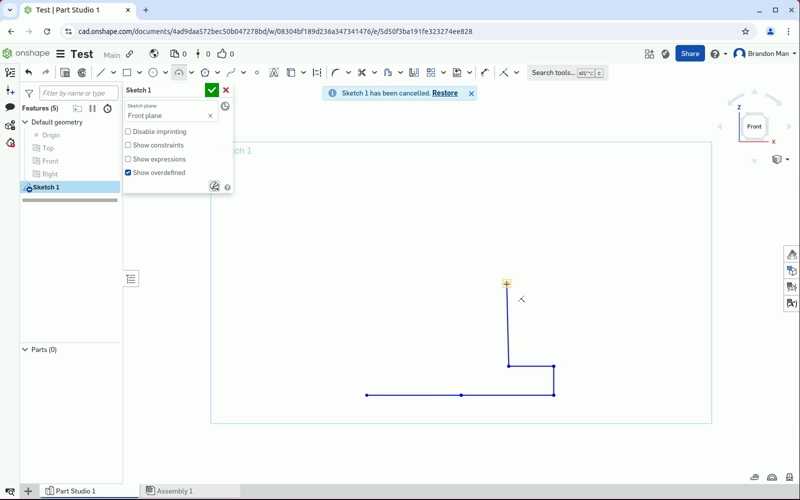
mouse_move(414, 283)
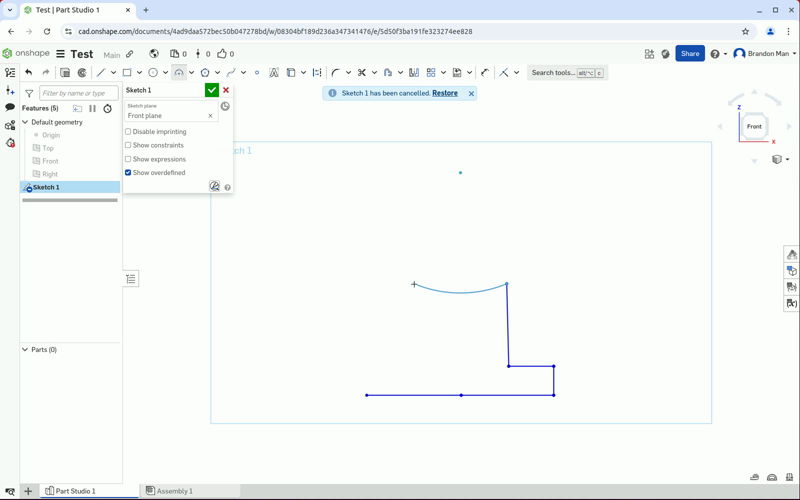
click(414, 283)
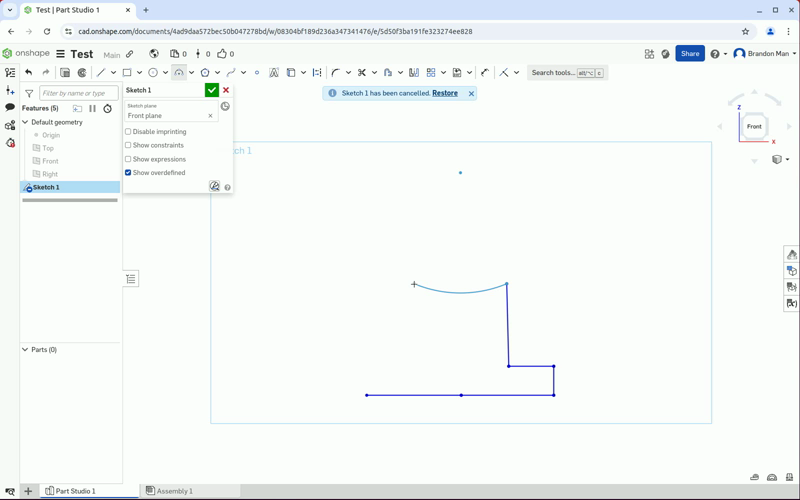
mouse_move(460, 329)
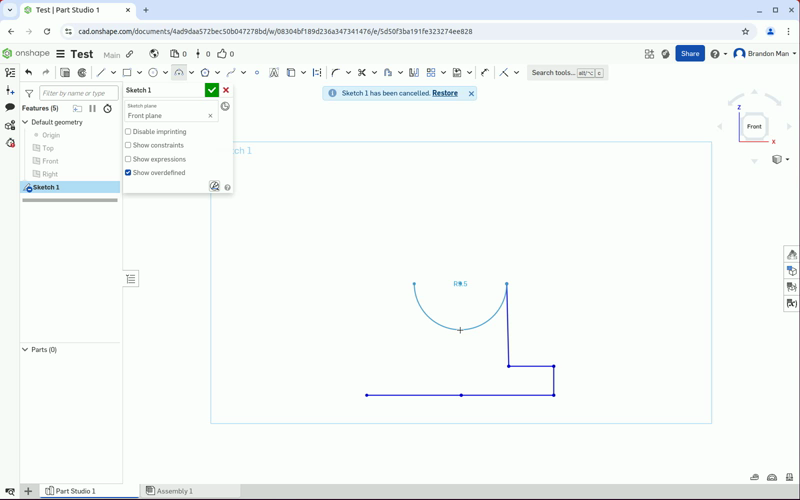
click(460, 329)
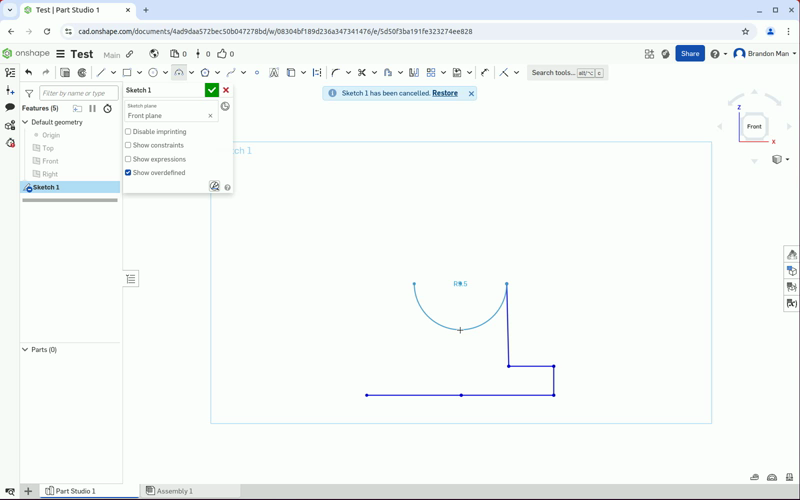
key_up(shift)
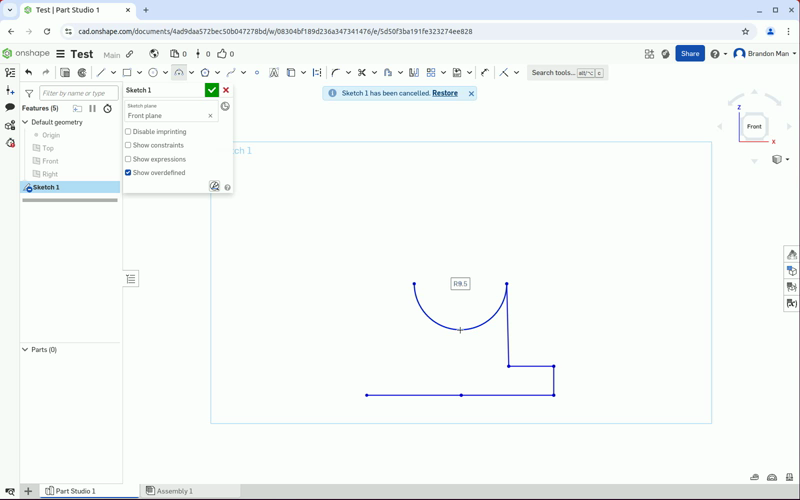
key(esc)
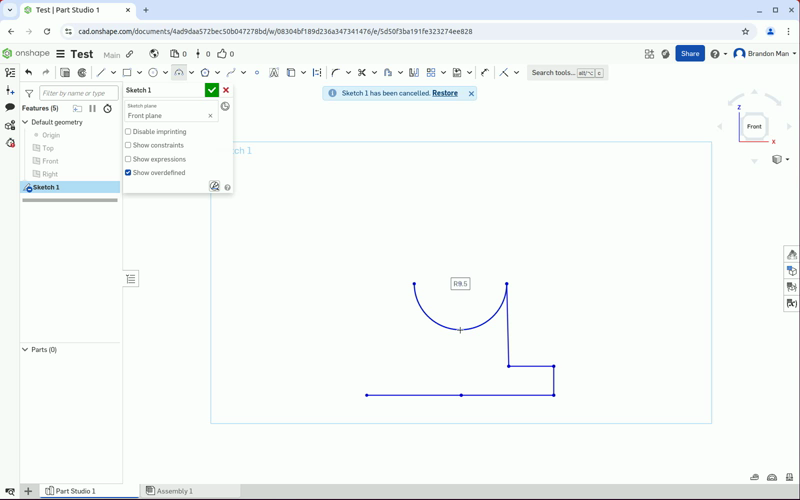
key(l)
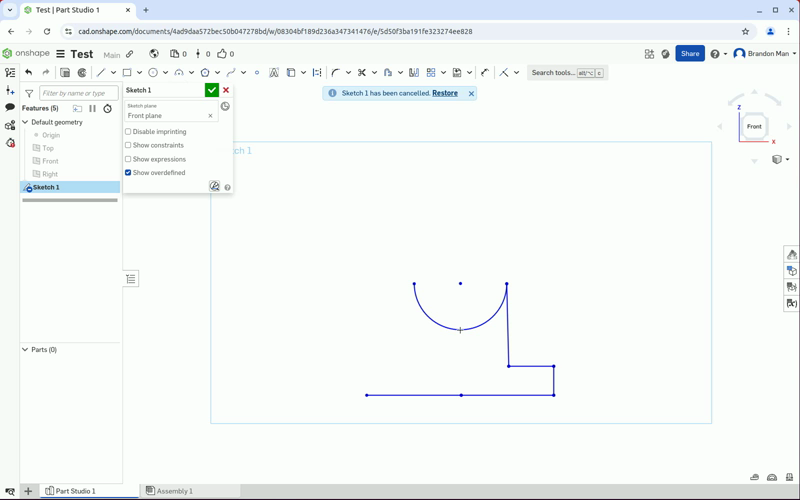
mouse_move(414, 283)
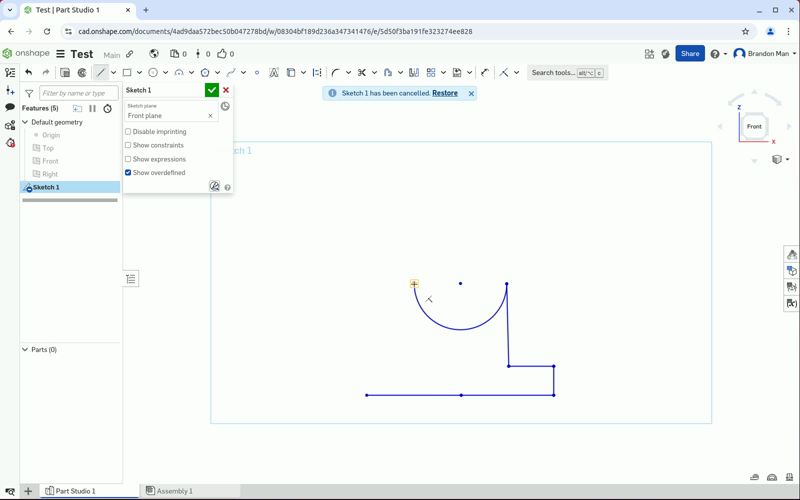
click(414, 283)
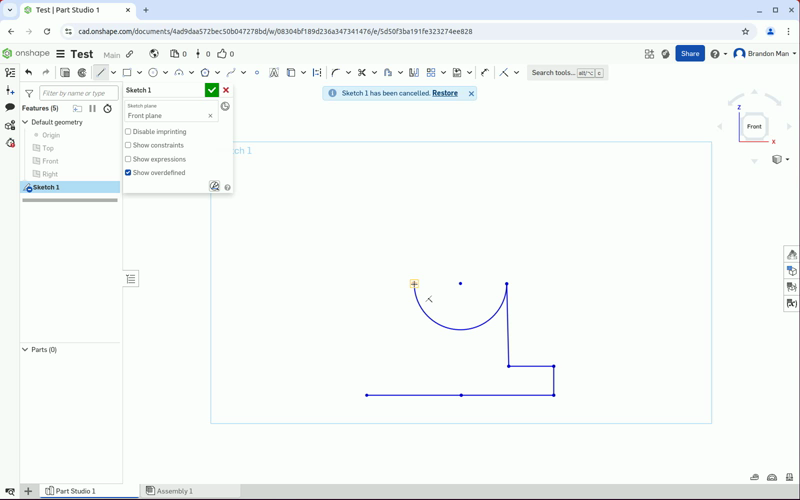
key_down(shift)
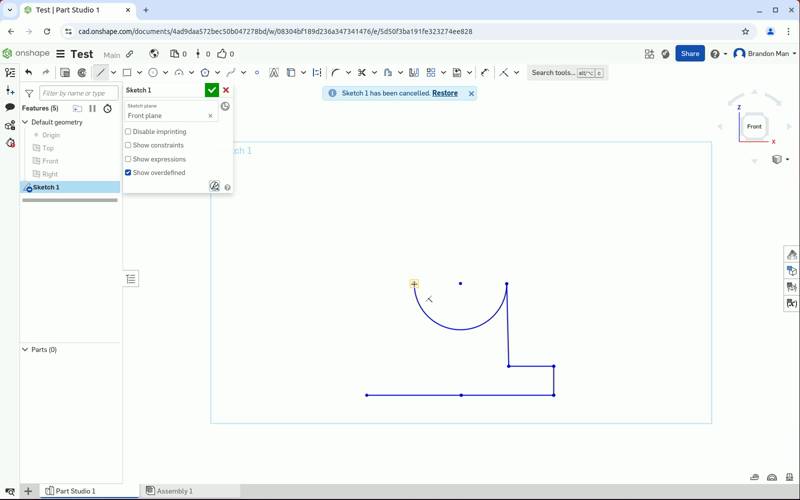
mouse_move(412, 366)
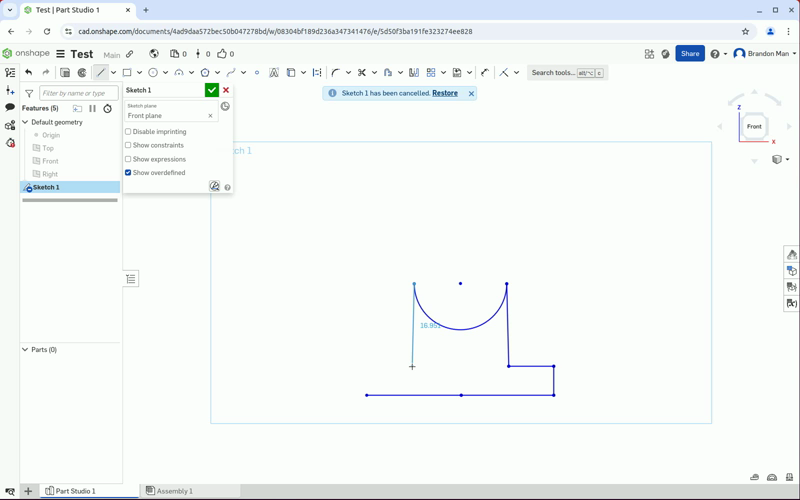
click(412, 366)
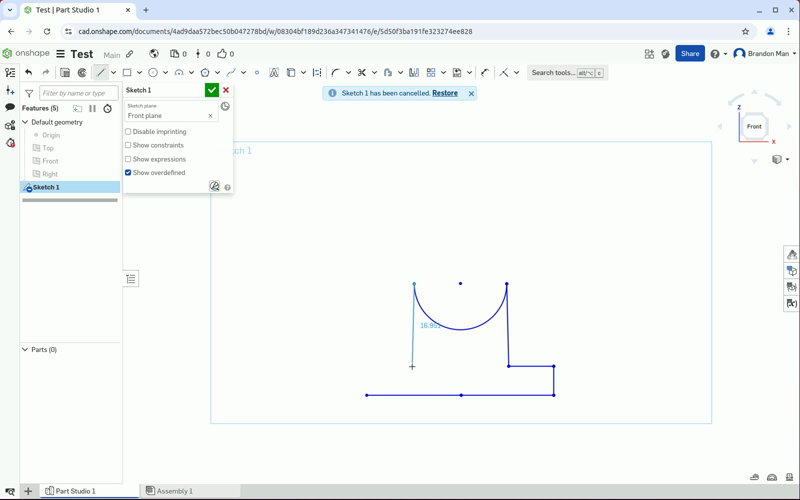
key_up(shift)
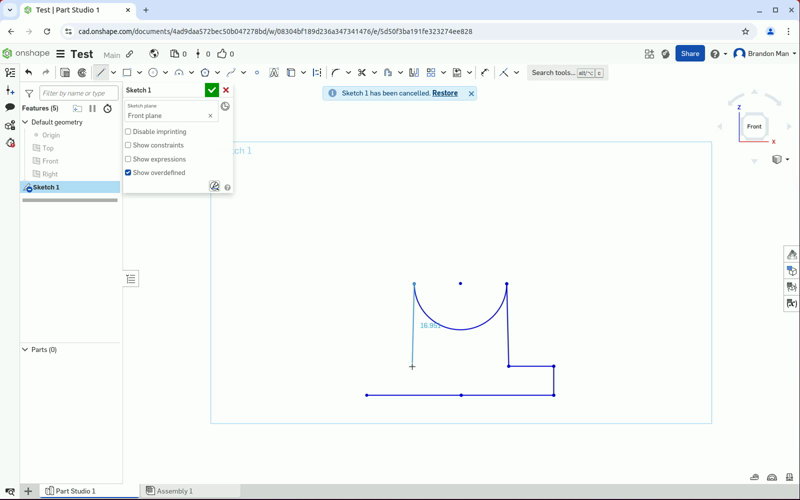
key_down(shift)
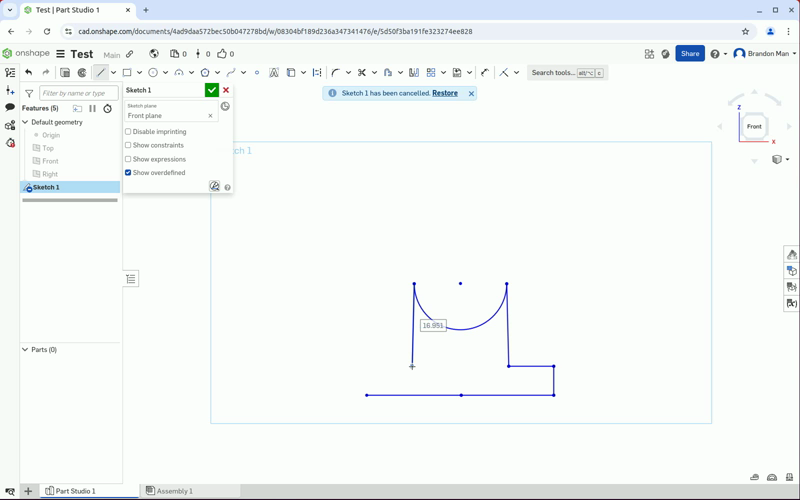
mouse_move(442, 366)
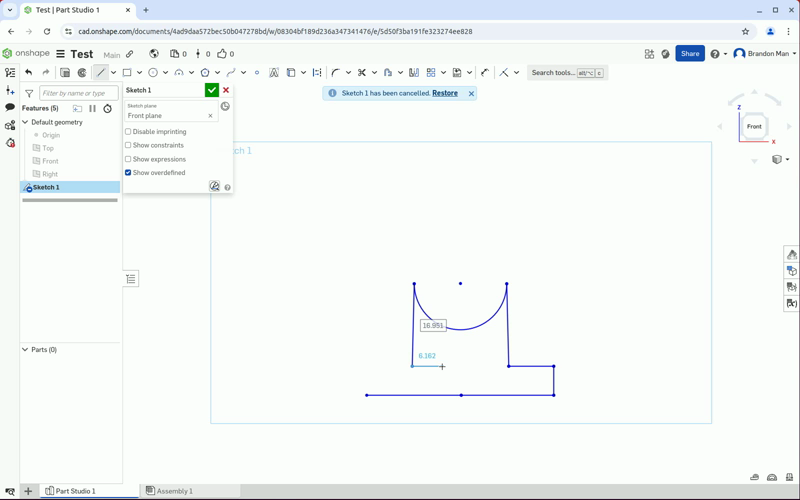
mouse_move(366, 366)
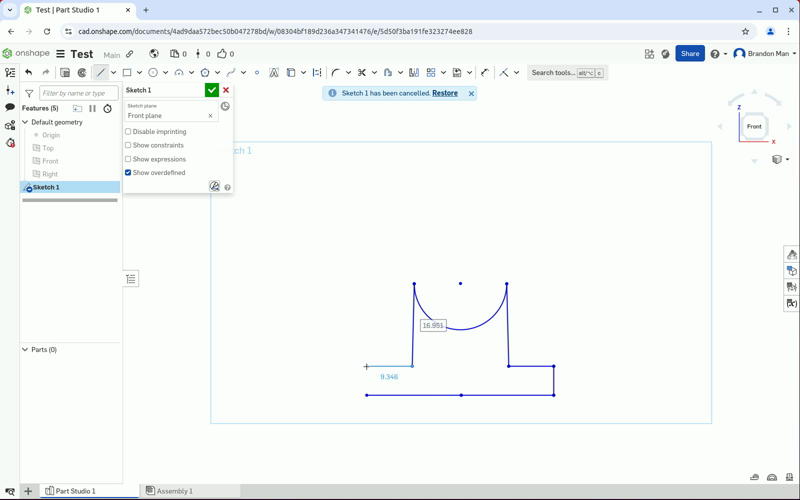
click(366, 366)
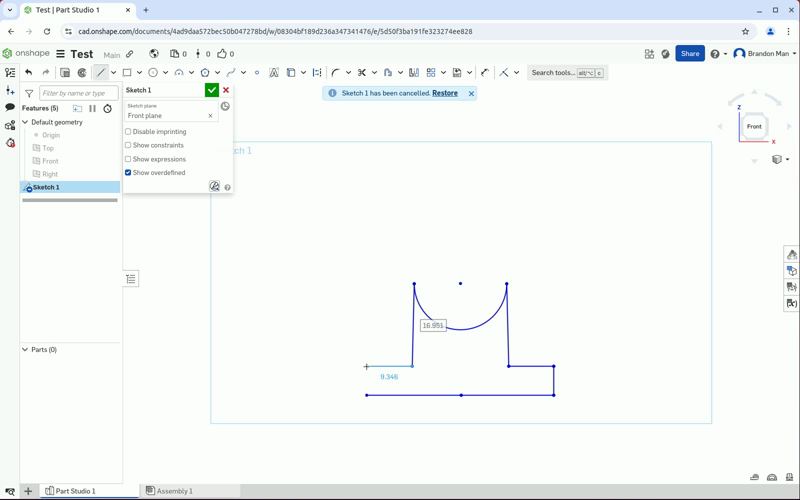
key_up(shift)
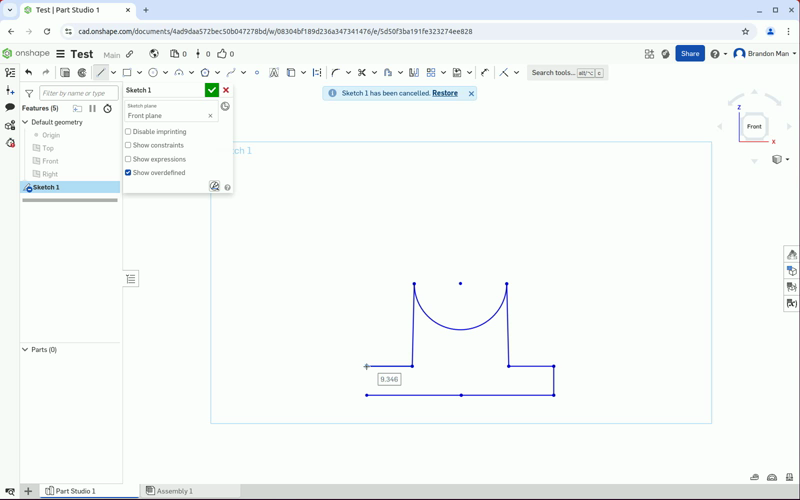
mouse_move(396, 366)
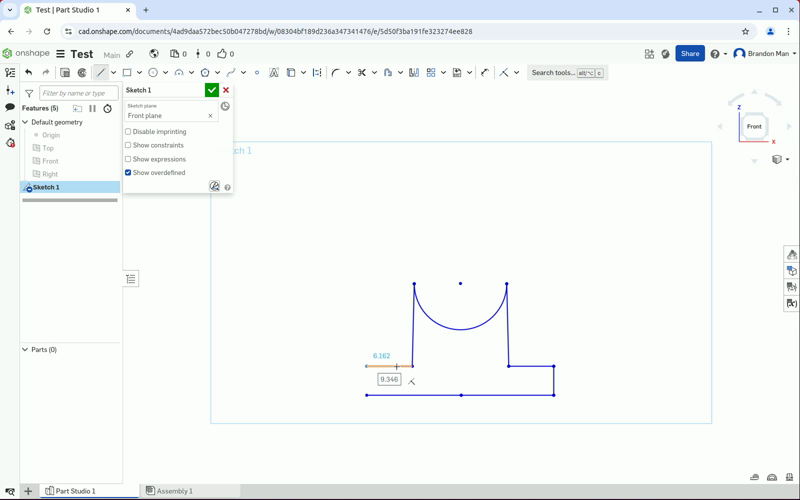
key_down(shift)
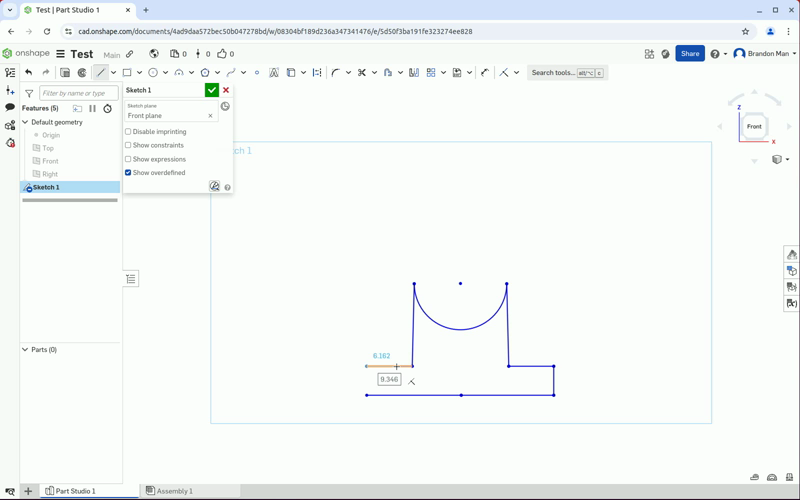
mouse_move(366, 395)
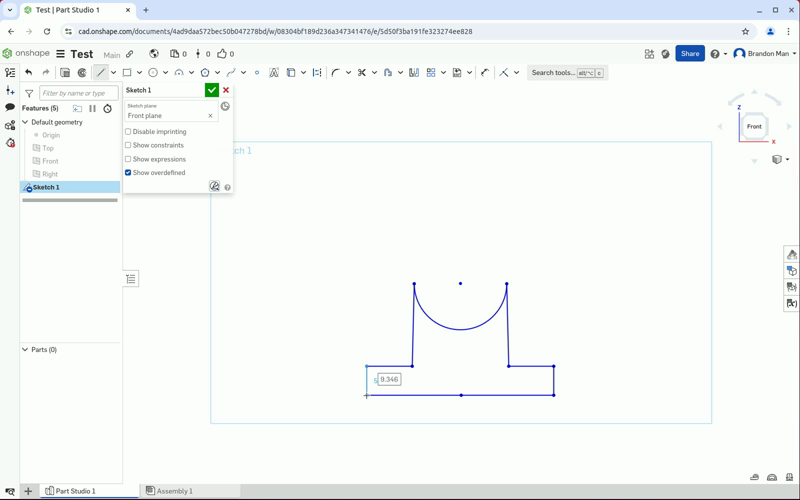
key_up(shift)
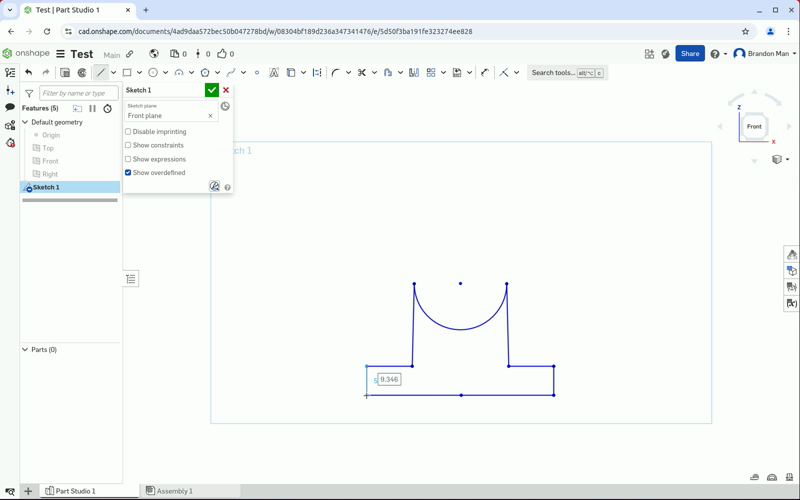
click(366, 395)
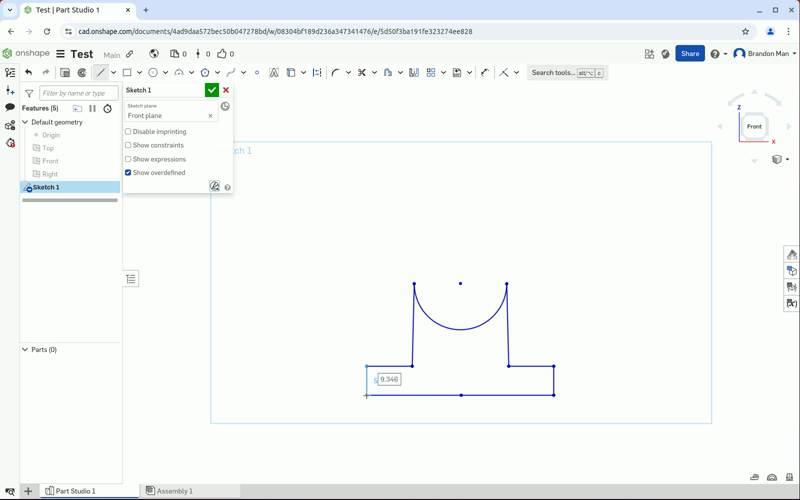
key(esc)
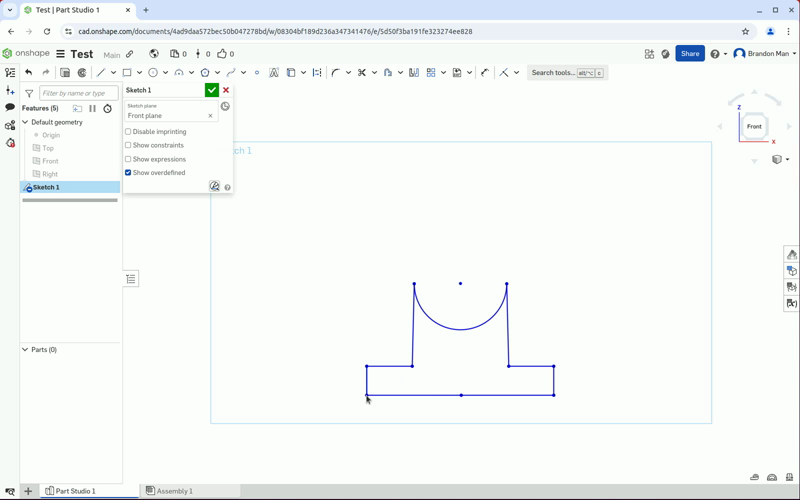
mouse_move(458, 380)
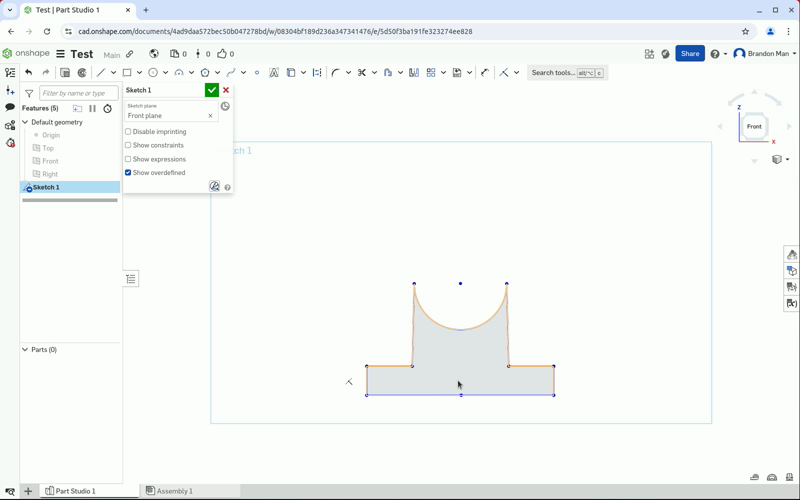
scroll(6)
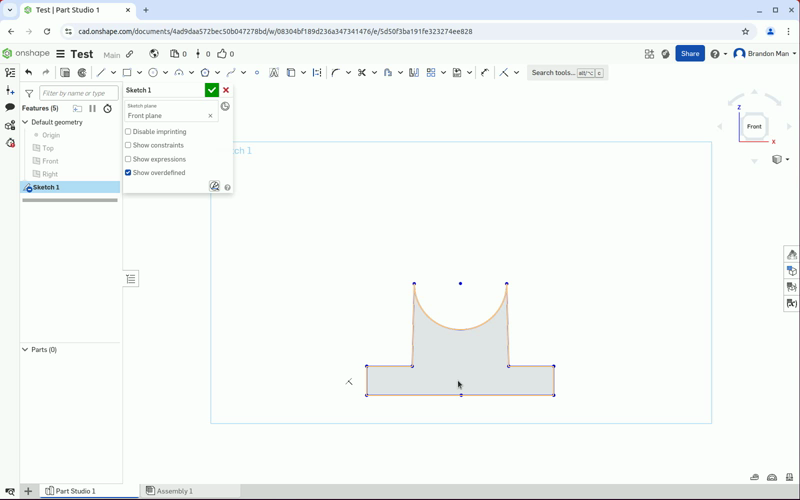
scroll(6)
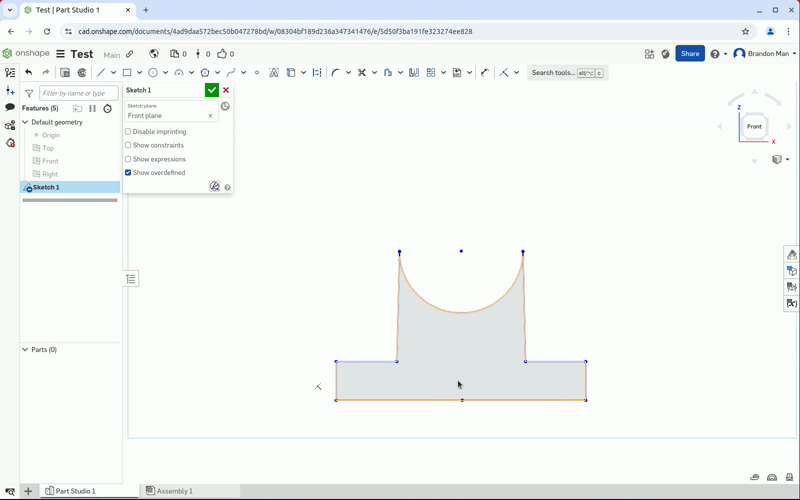
scroll(6)
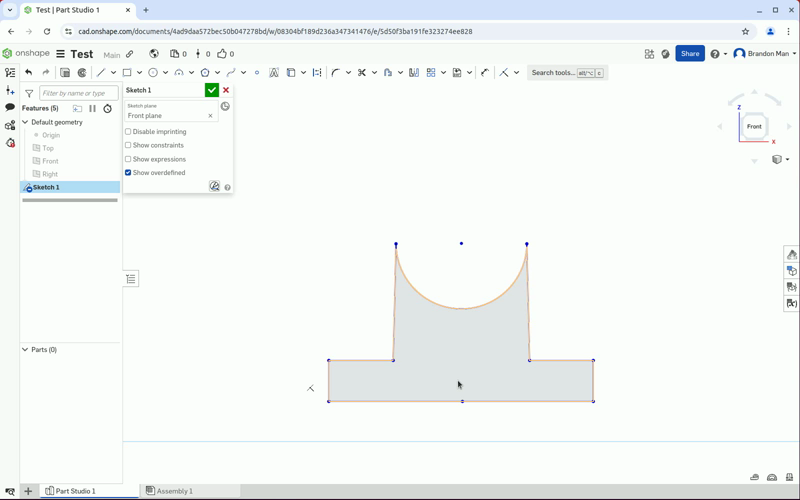
scroll(6)
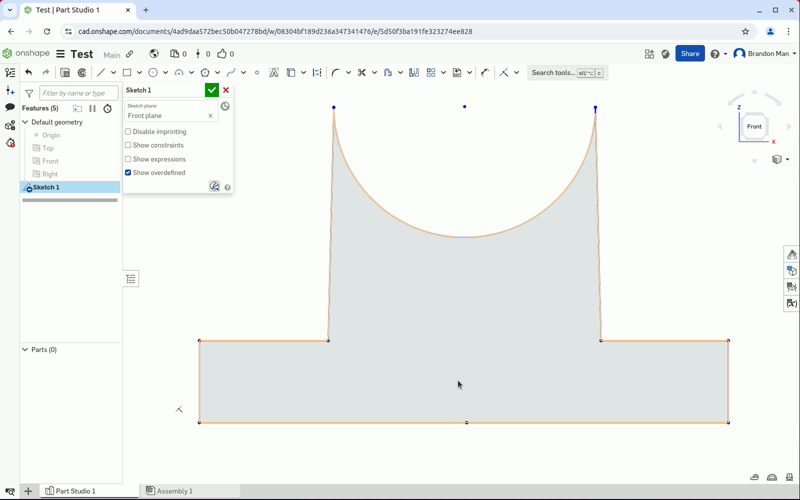
scroll(6)
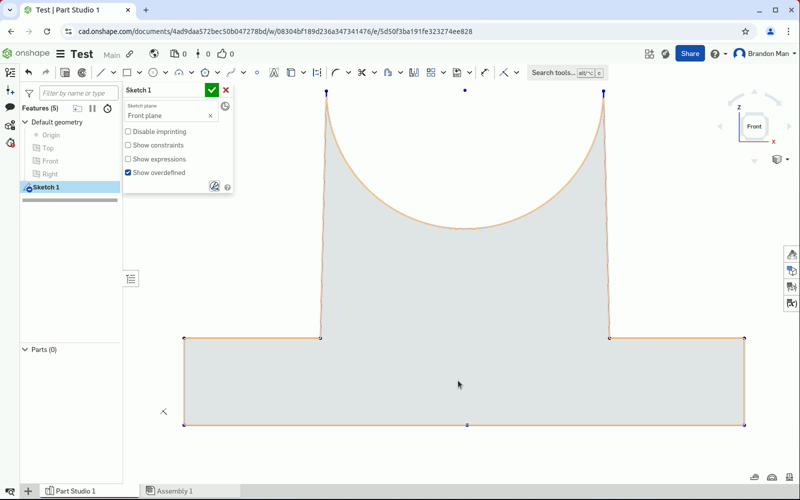
scroll(6)
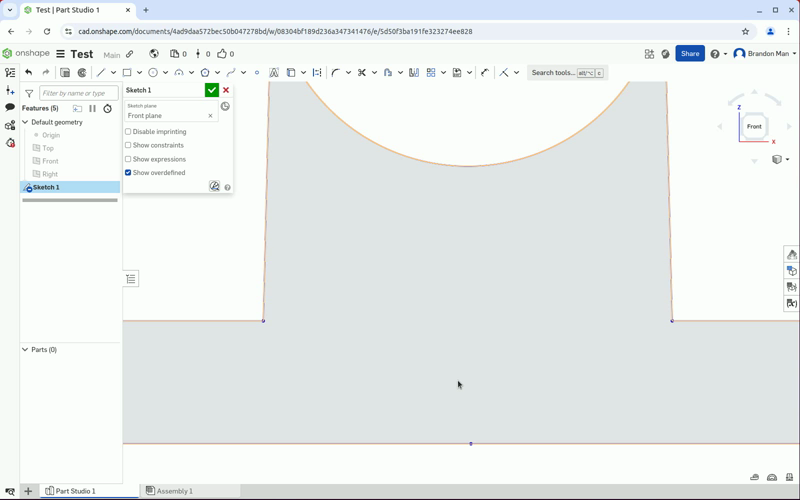
scroll(6)
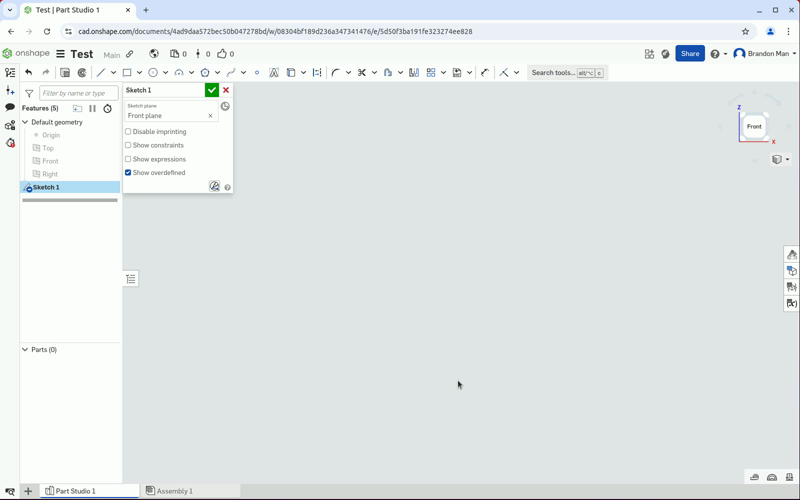
click(458, 380)
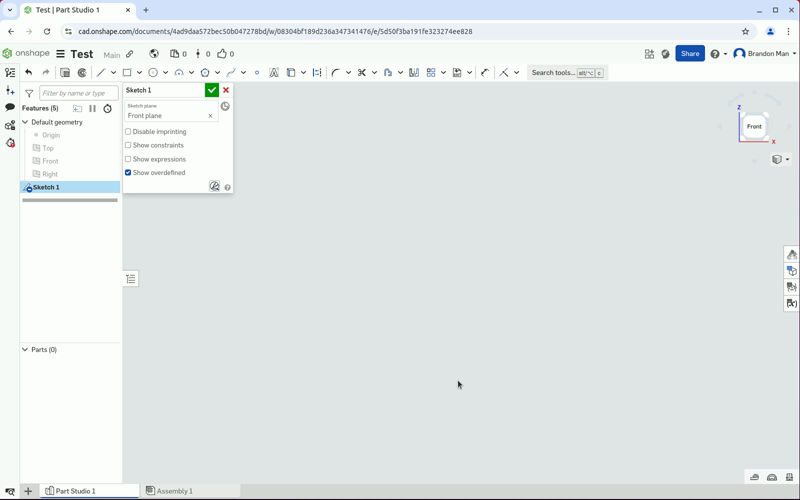
scroll(-6)
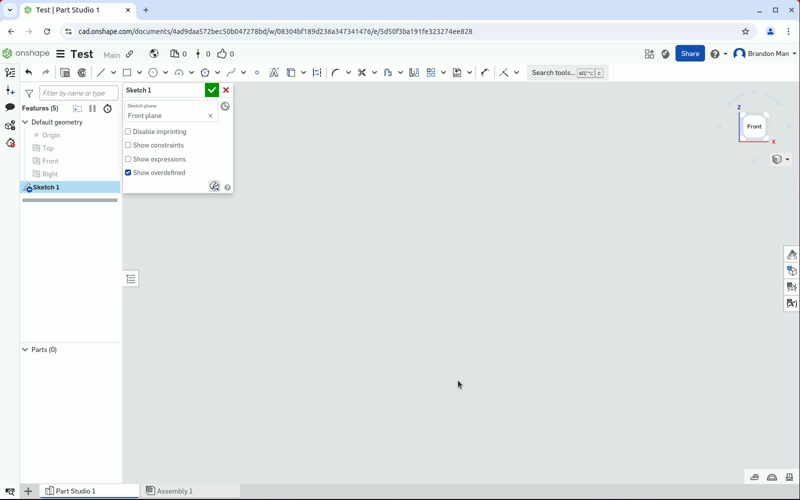
scroll(-6)
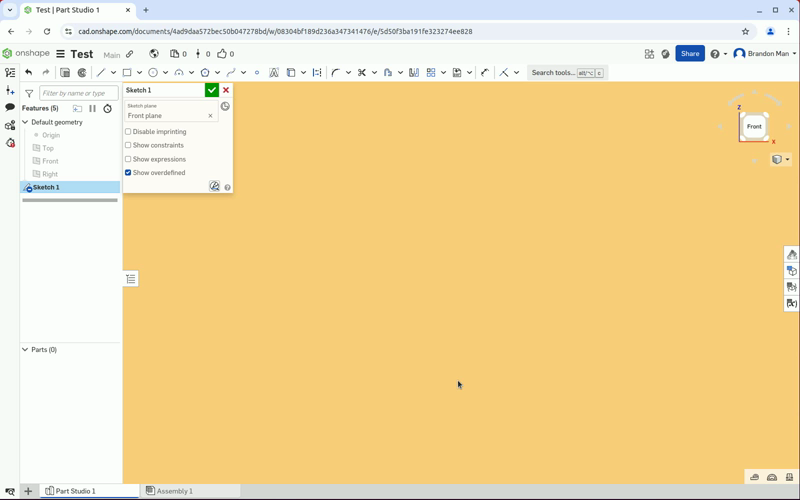
scroll(-6)
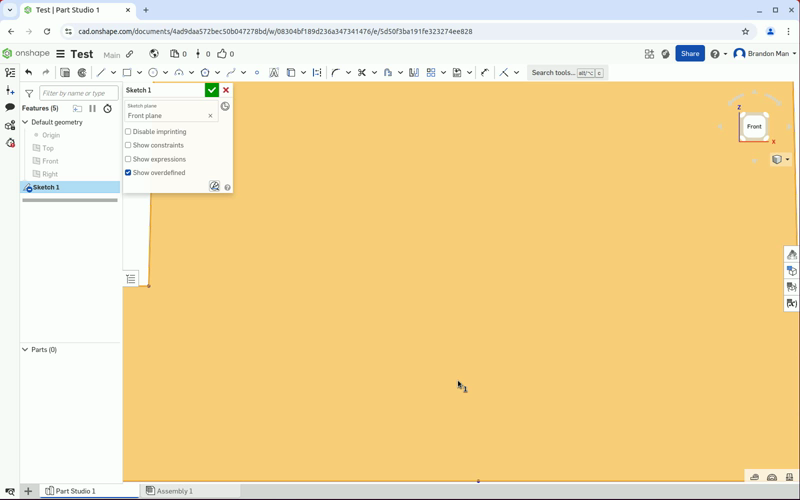
scroll(-6)
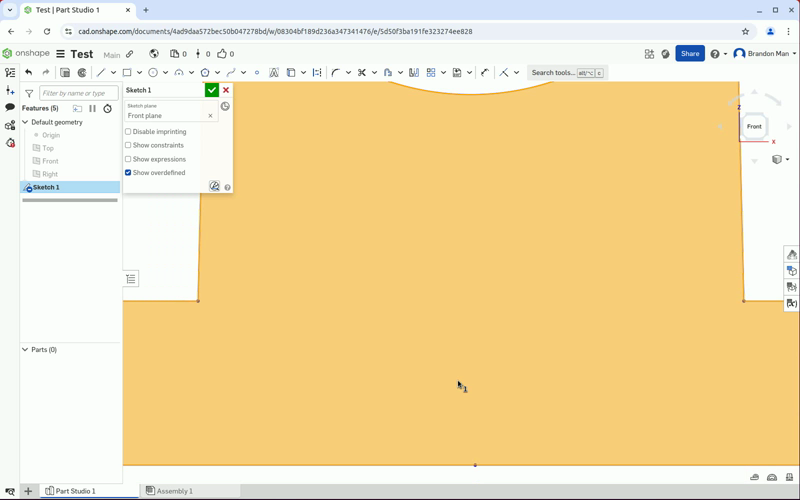
scroll(-6)
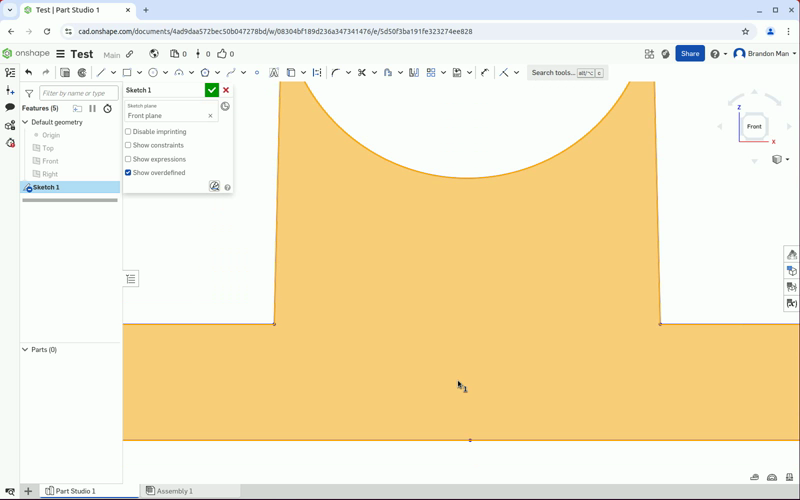
scroll(-6)
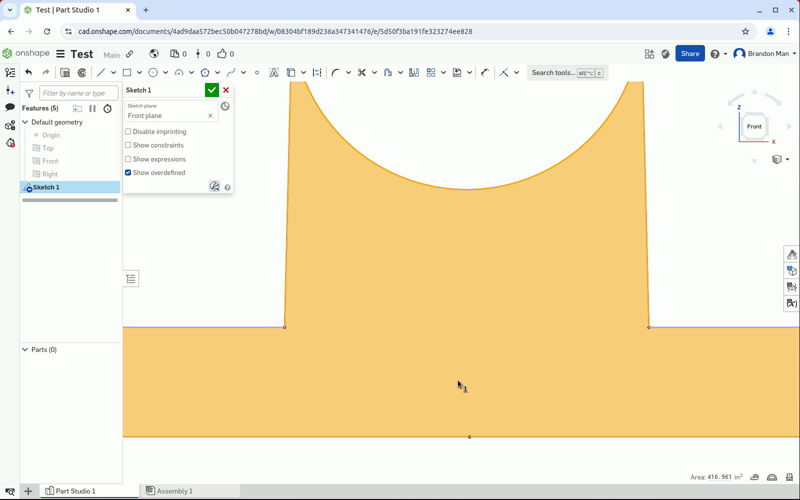
scroll(-6)
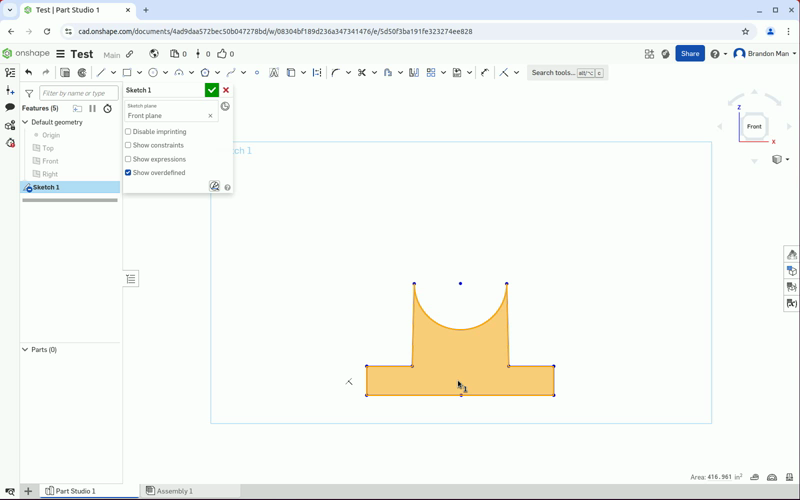
mouse_move(73, 352)
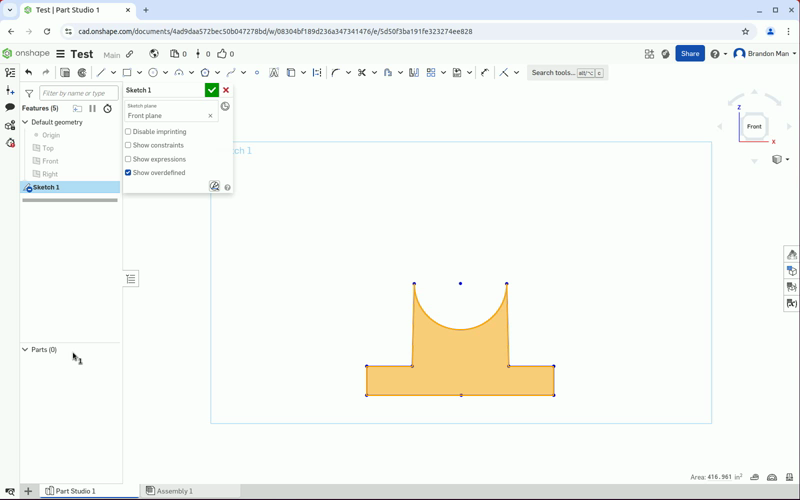
key(shift+y)
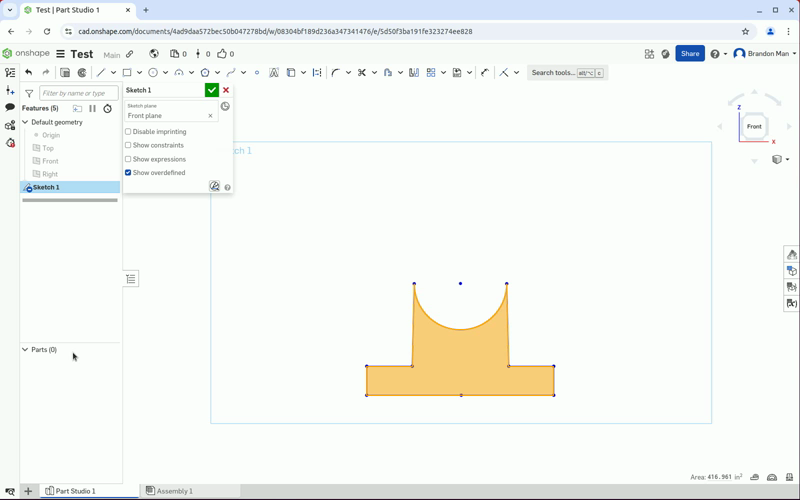
key(shift+e)
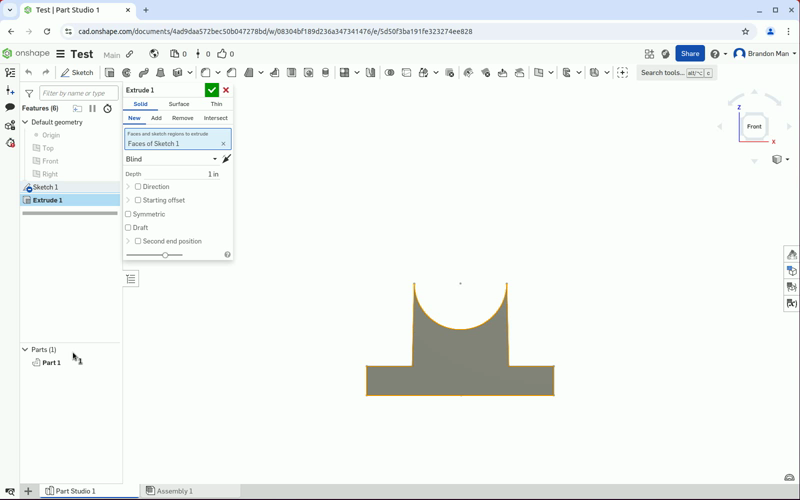
mouse_move(143, 106)
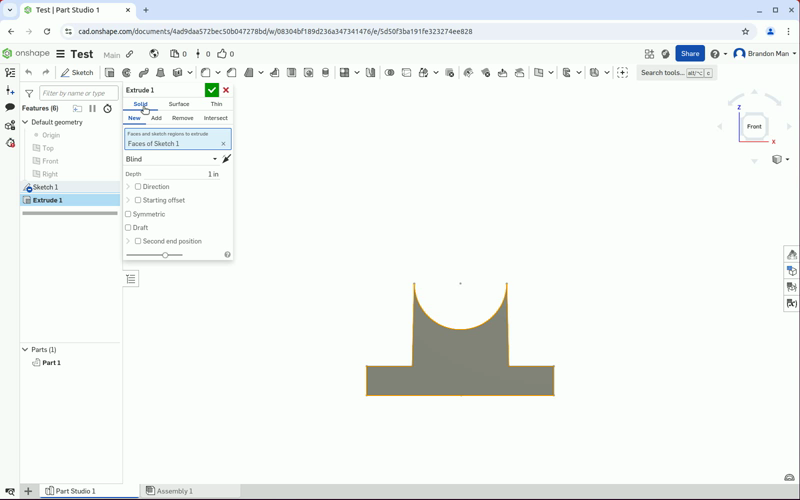
click(143, 106)
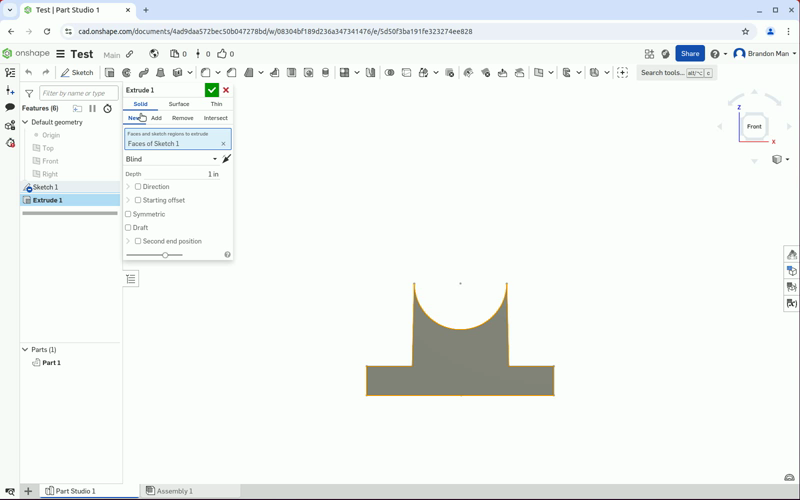
mouse_move(137, 120)
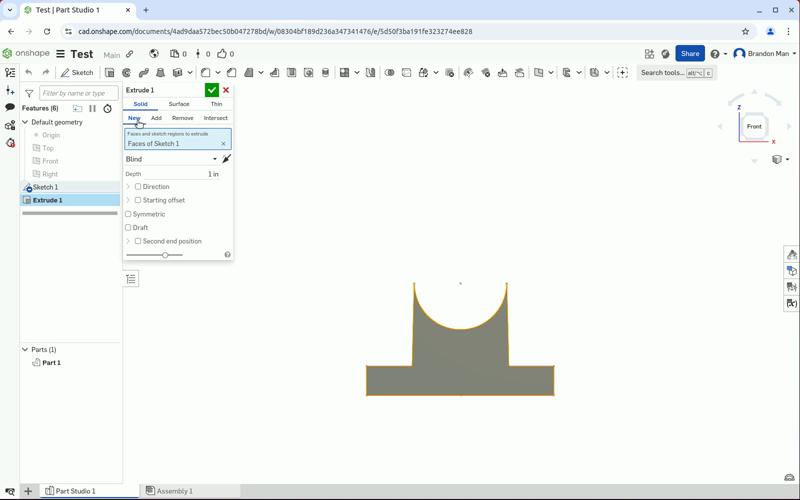
click(137, 120)
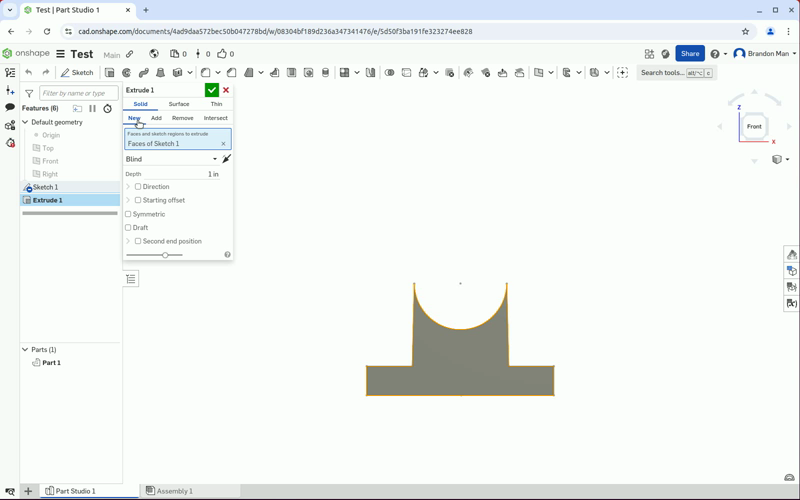
key(tab, 4)
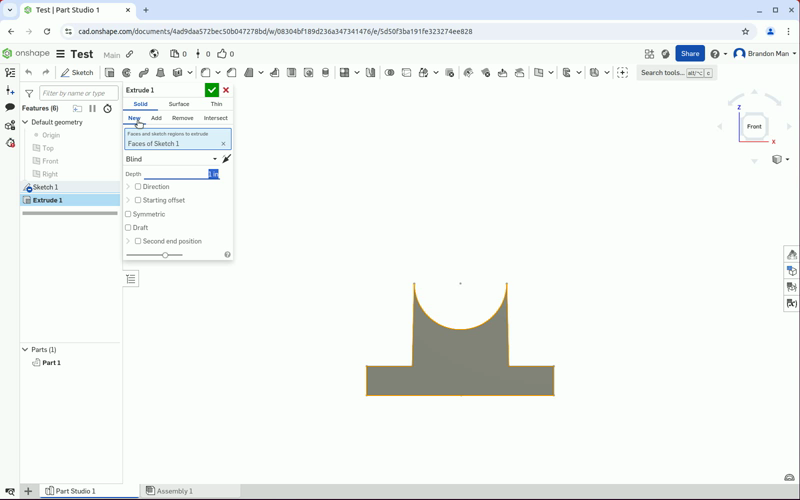
text(3.129)
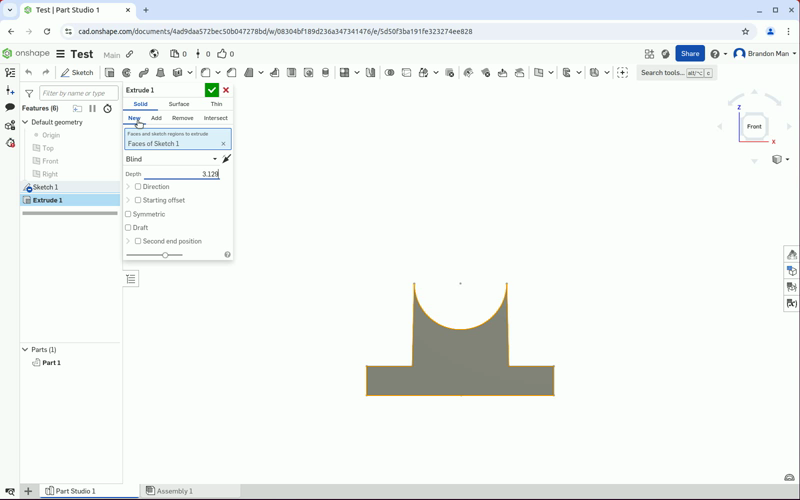
key(enter)
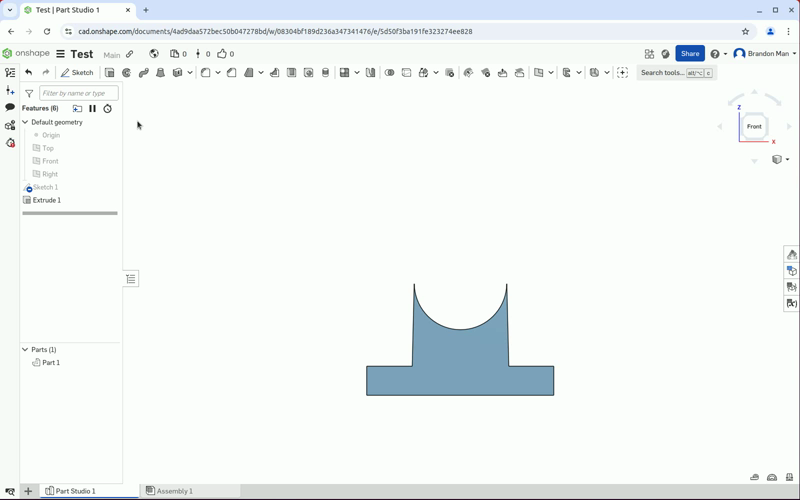
key(shift+h)
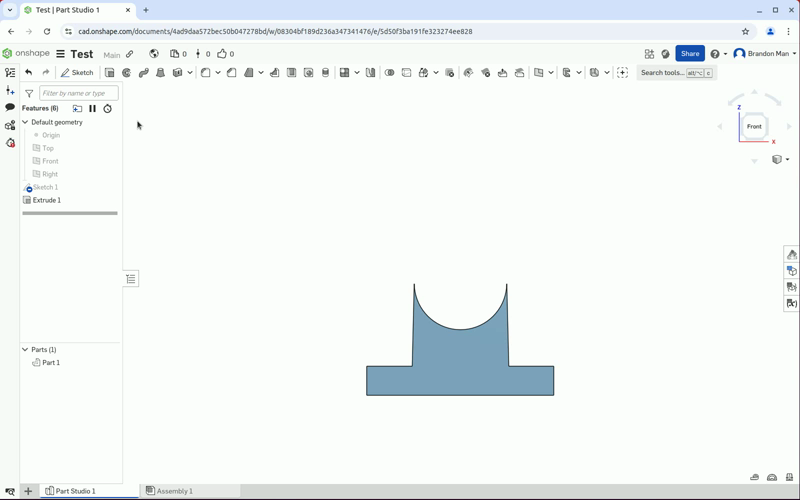
key(shift+h)
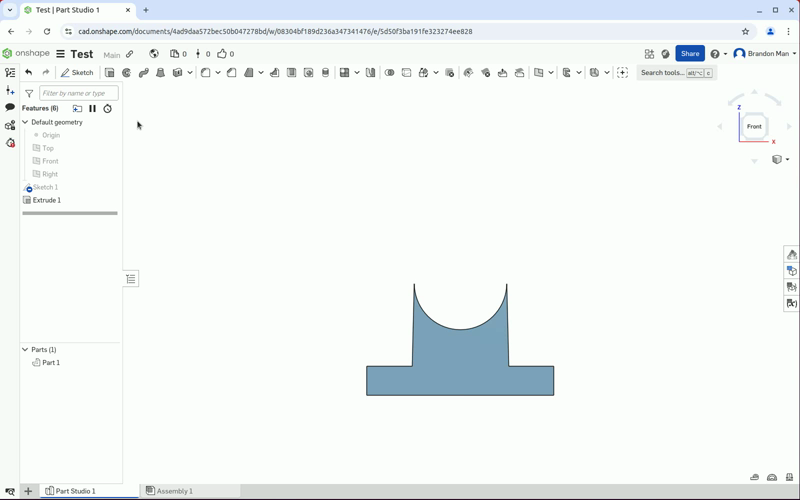
mouse_move(73, 189)
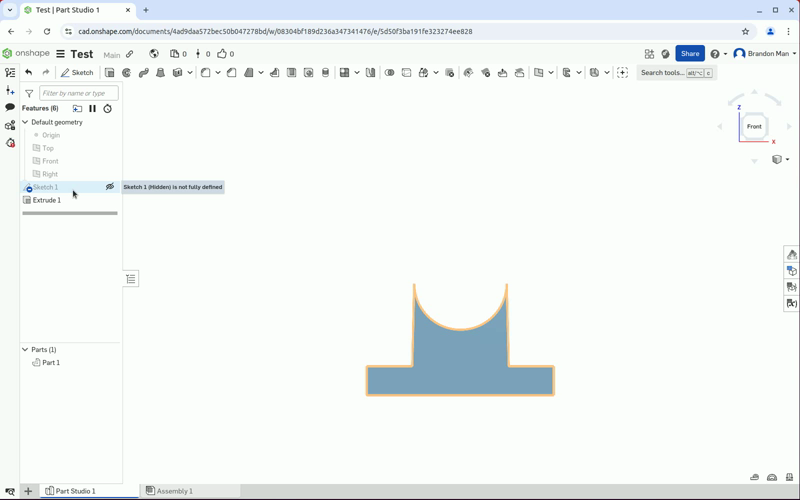
click(73, 189)
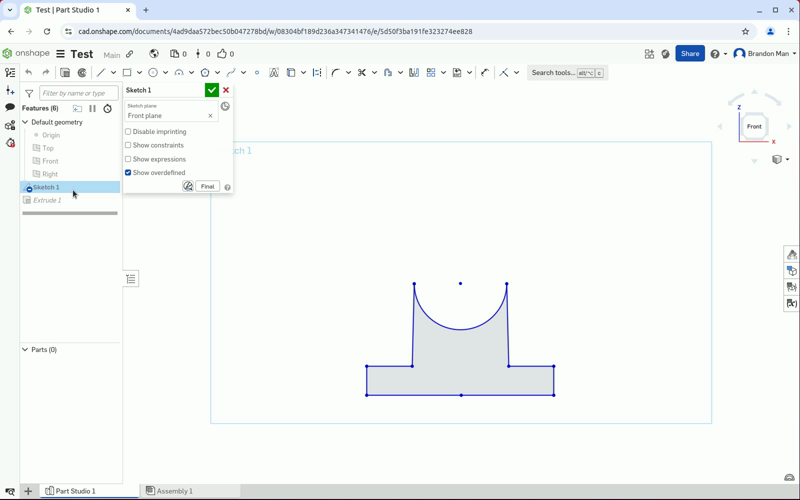
mouse_move(229, 92)
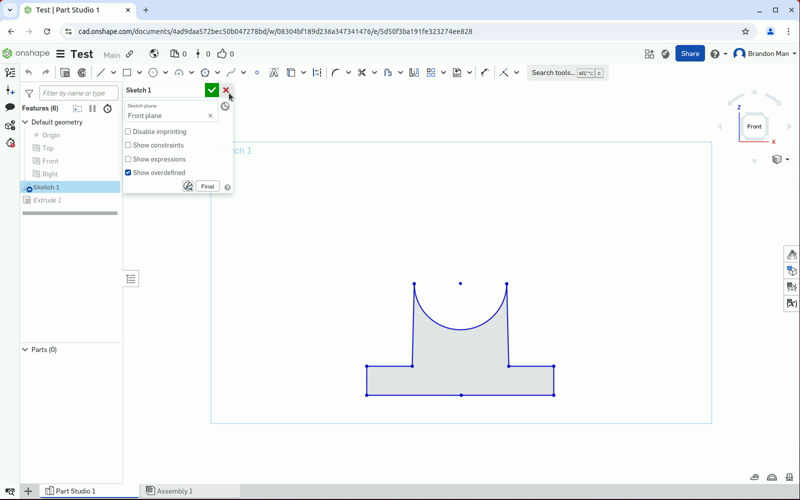
click(229, 92)
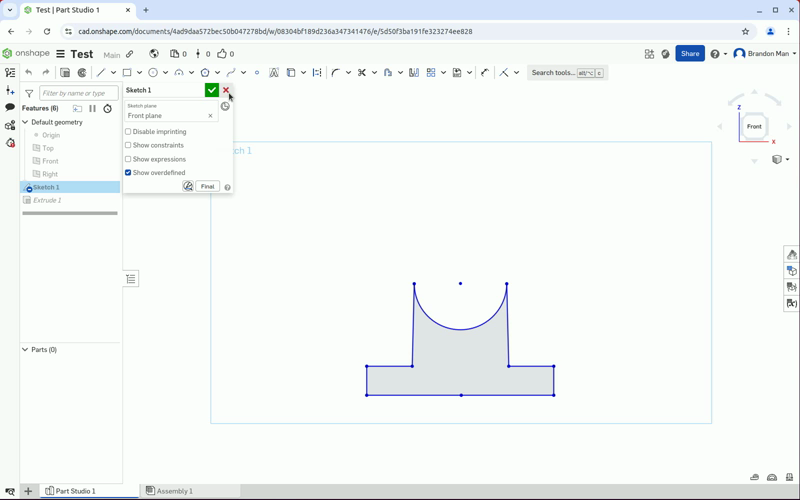
key(shift+s)
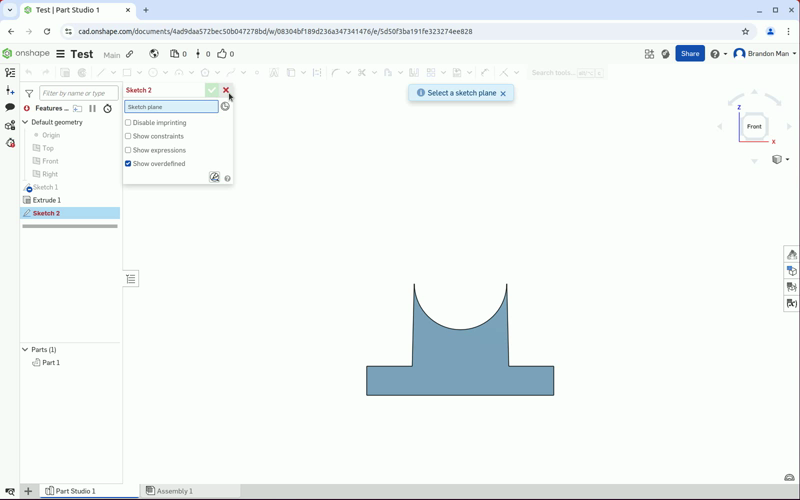
mouse_move(73, 163)
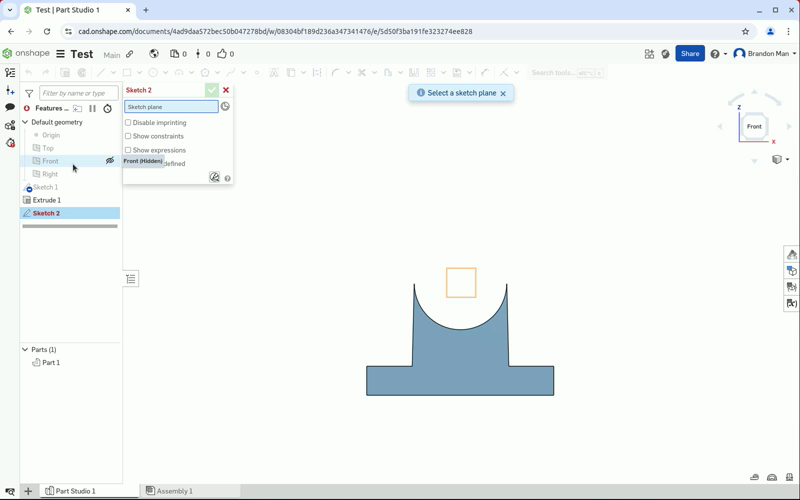
click(73, 163)
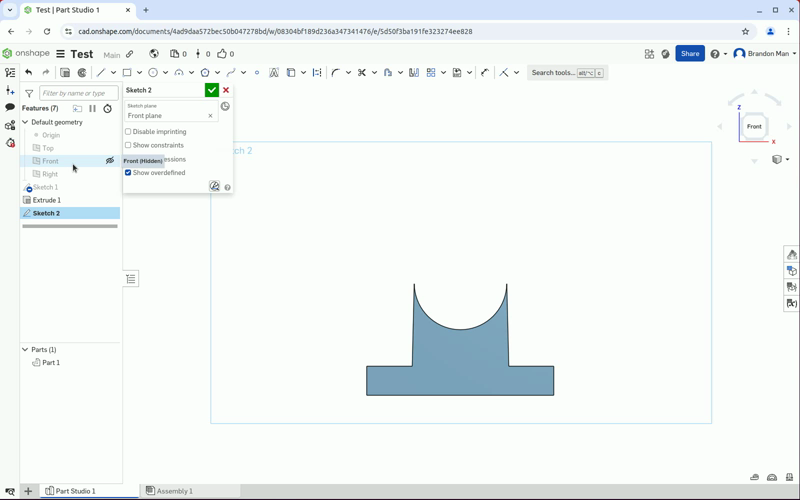
mouse_move(73, 352)
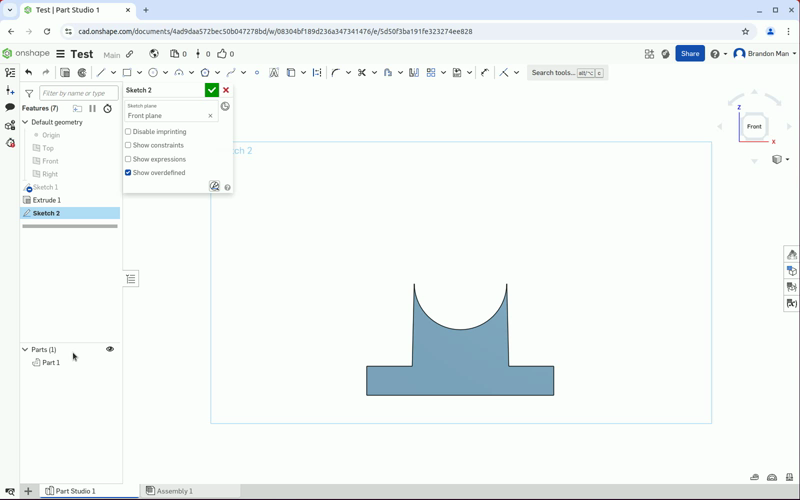
key(y)
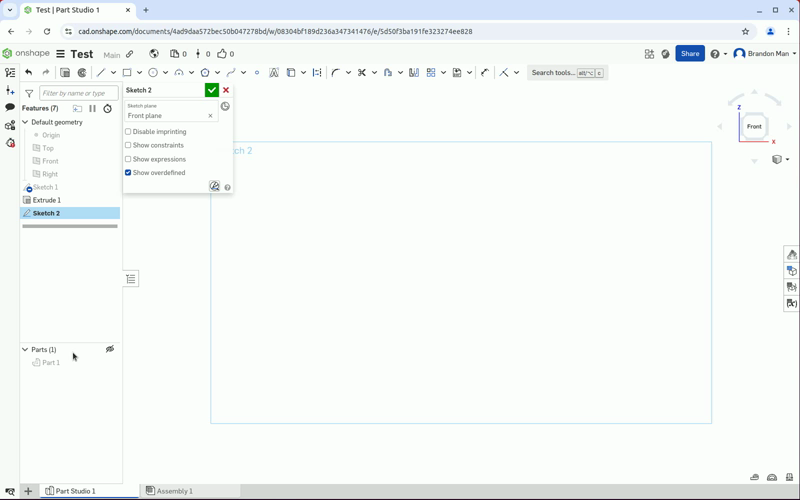
key(c)
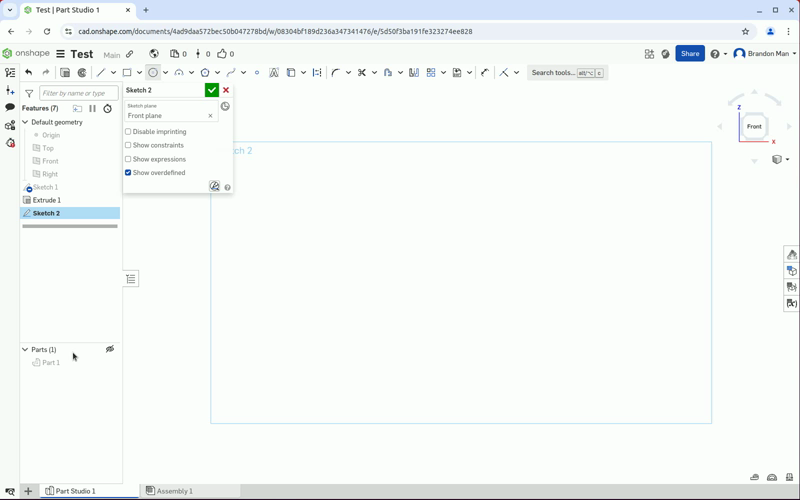
key_down(shift)
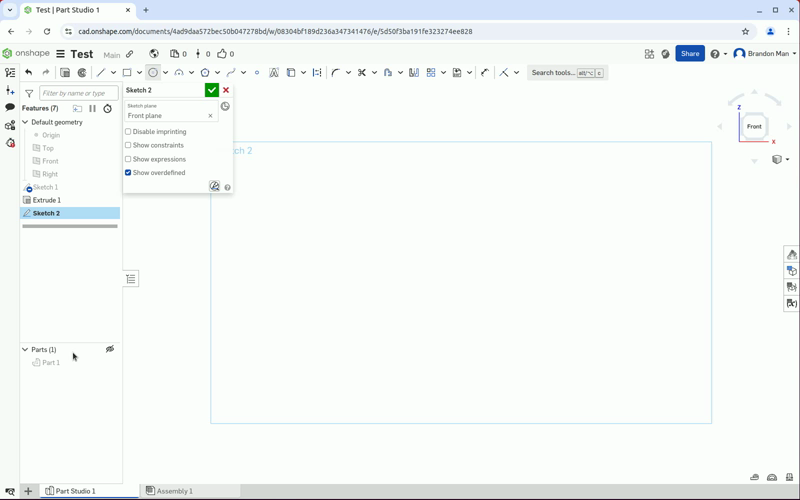
mouse_move(461, 282)
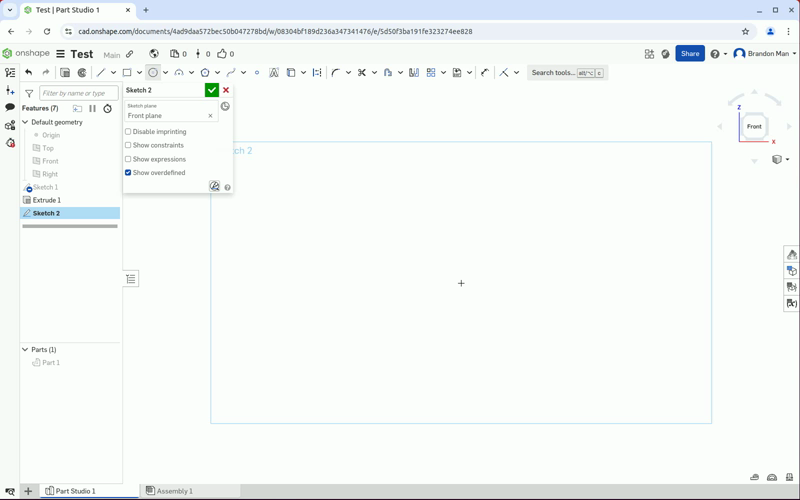
click(461, 282)
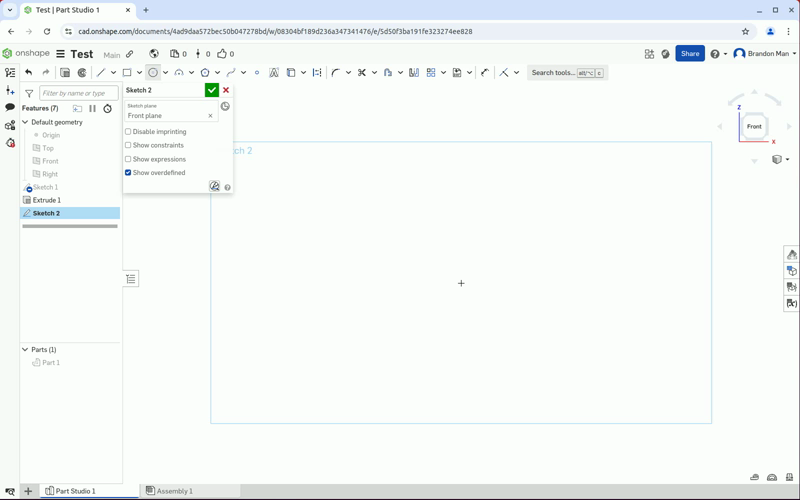
key_up(shift)
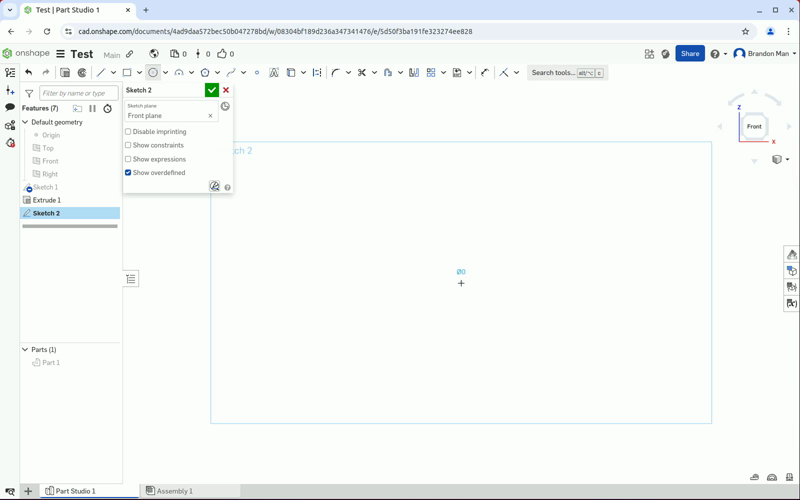
mouse_move(508, 282)
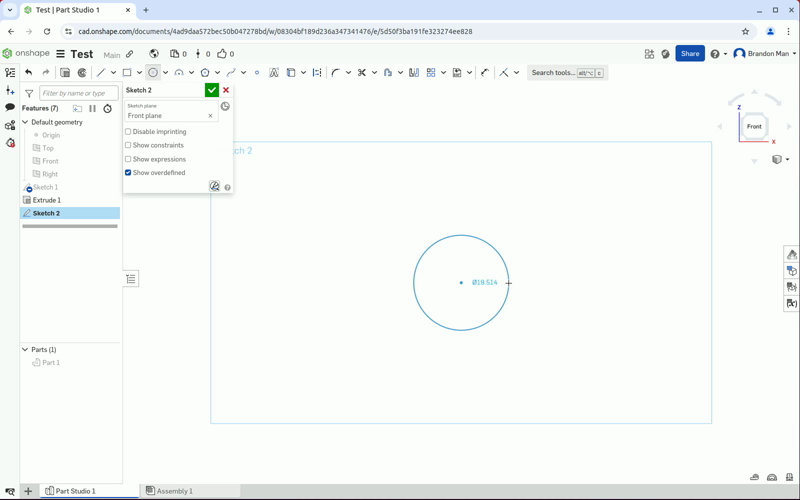
click(508, 282)
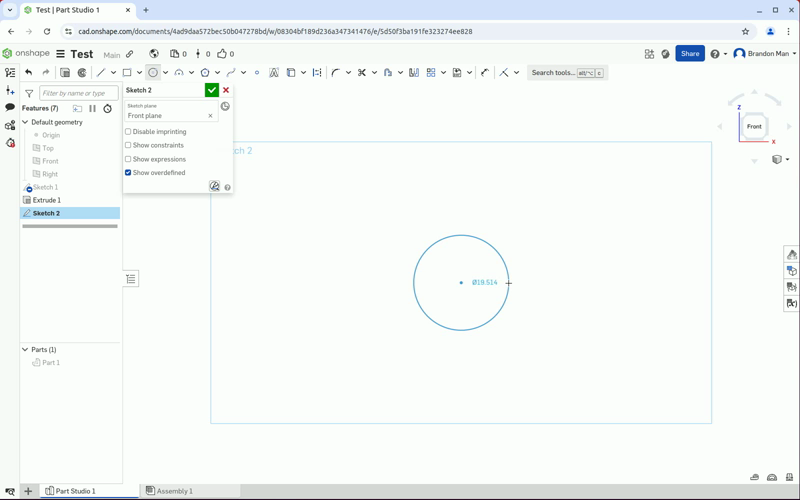
key(esc)
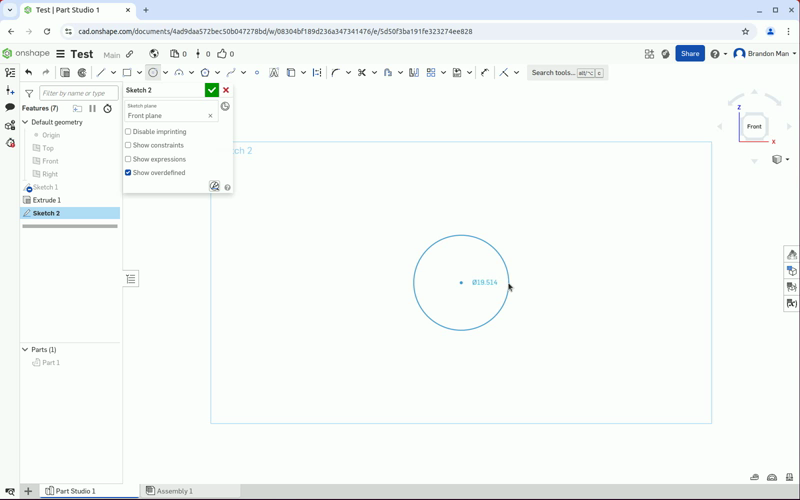
key(l)
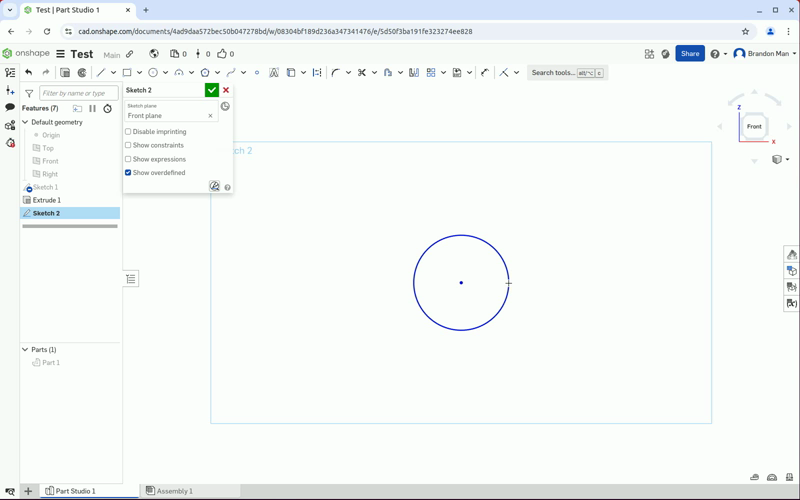
key_down(shift)
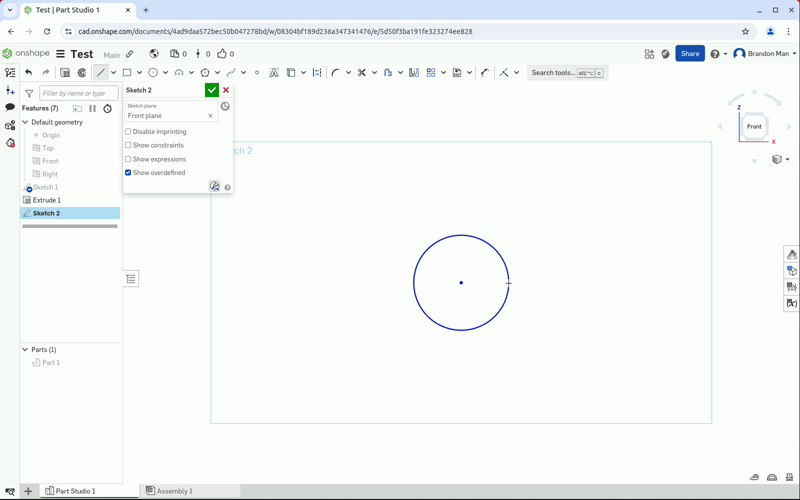
mouse_move(423, 293)
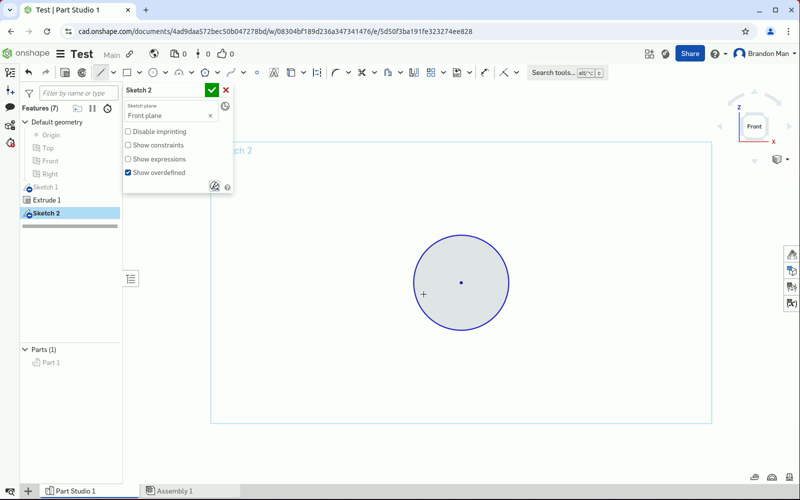
click(423, 293)
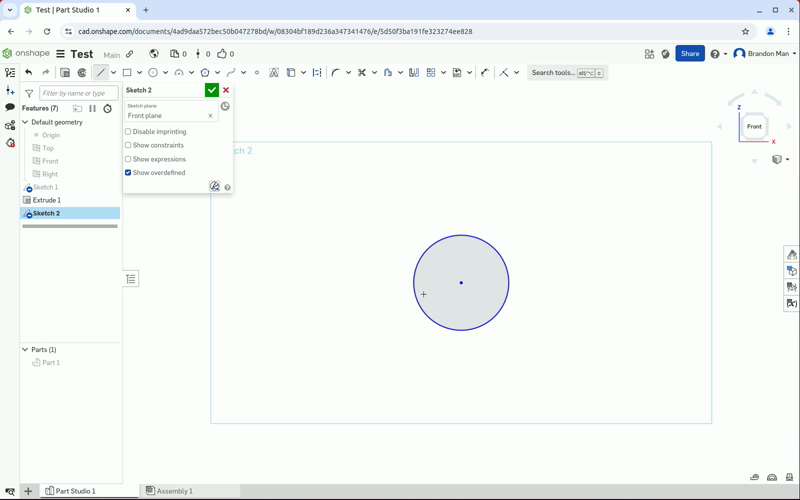
key_up(shift)
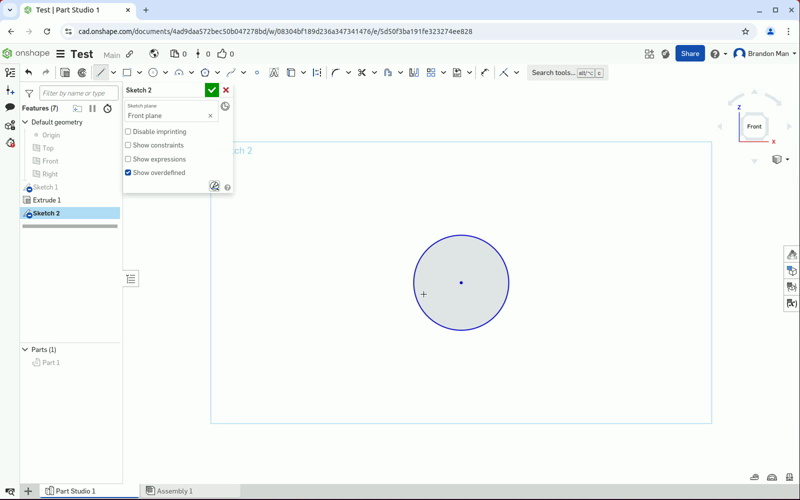
key_down(shift)
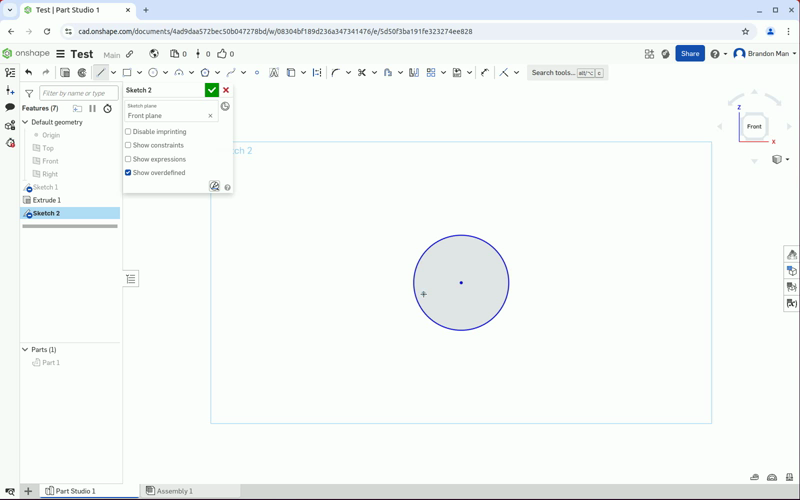
mouse_move(453, 293)
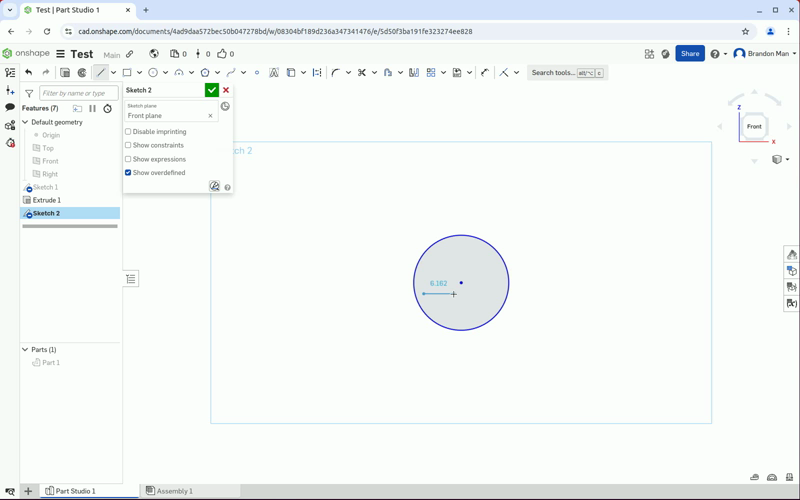
mouse_move(445, 293)
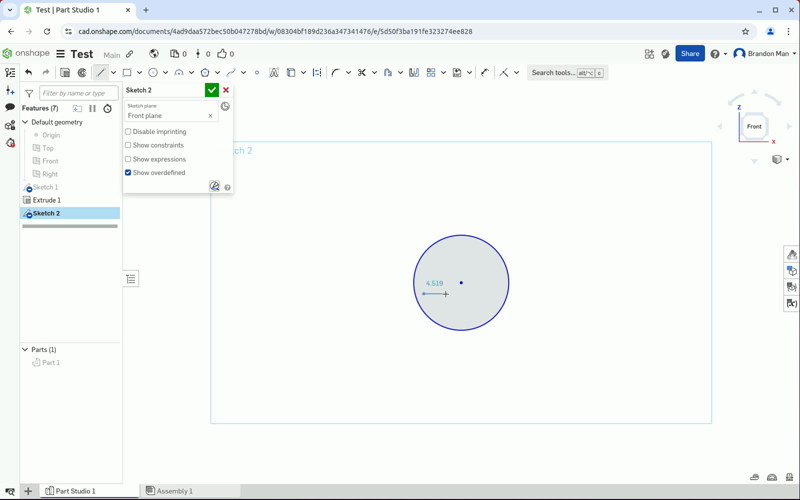
click(445, 293)
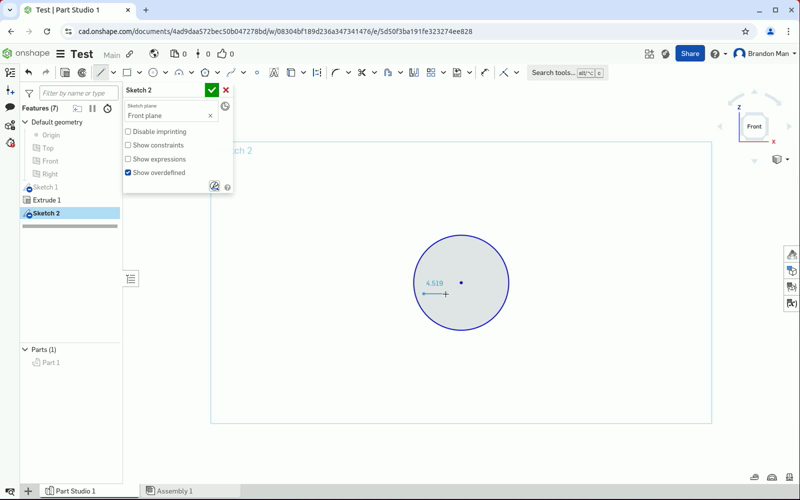
key_up(shift)
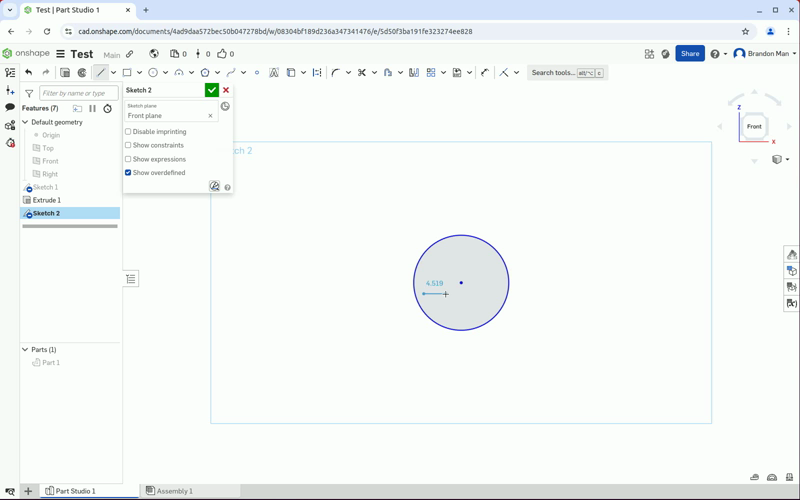
key_down(shift)
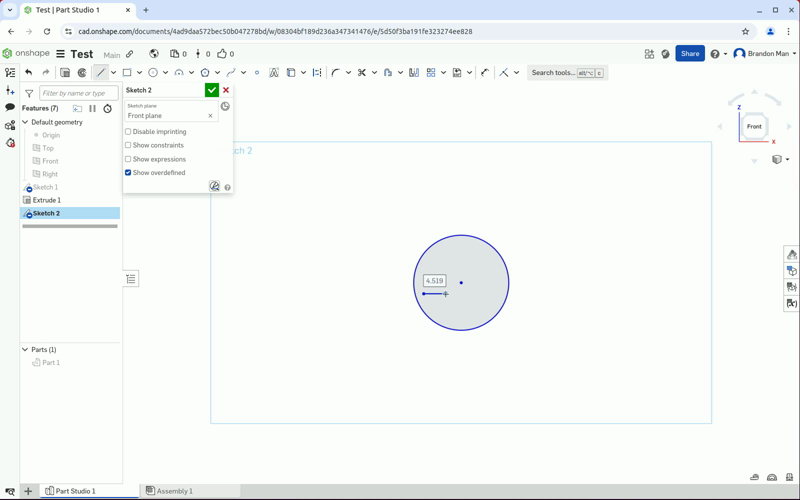
mouse_move(475, 293)
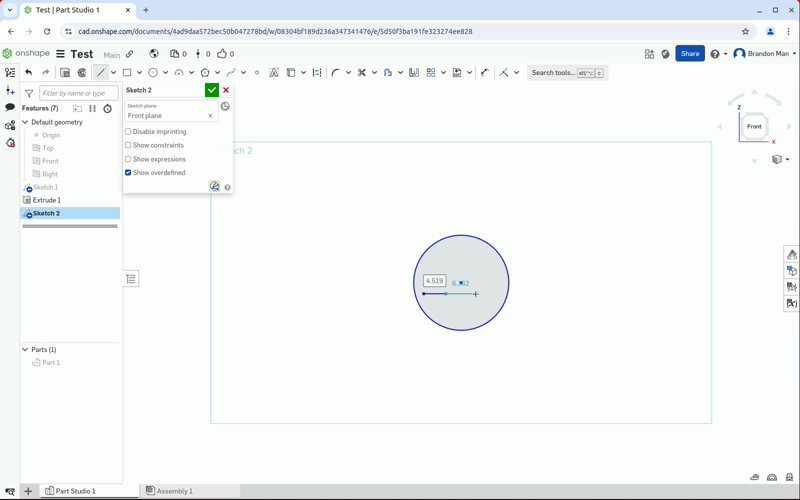
mouse_move(445, 272)
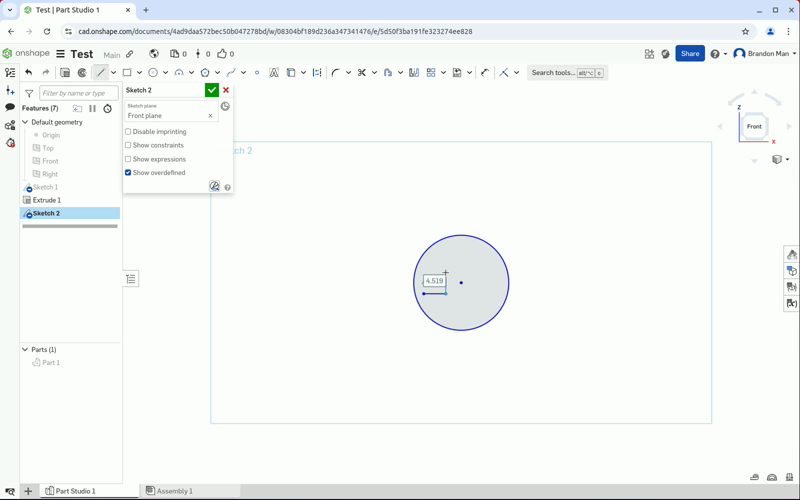
click(445, 272)
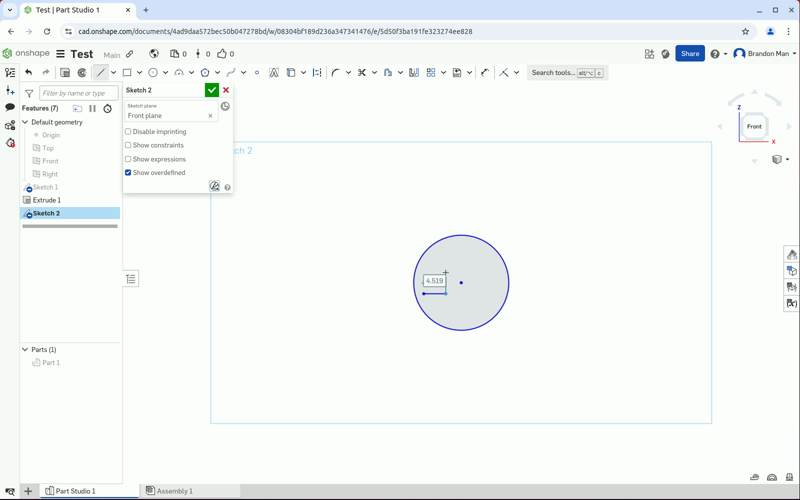
key_up(shift)
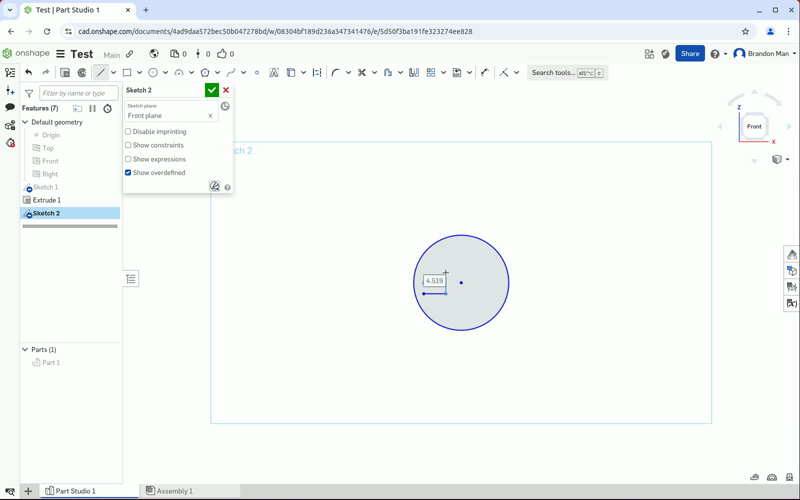
key_down(shift)
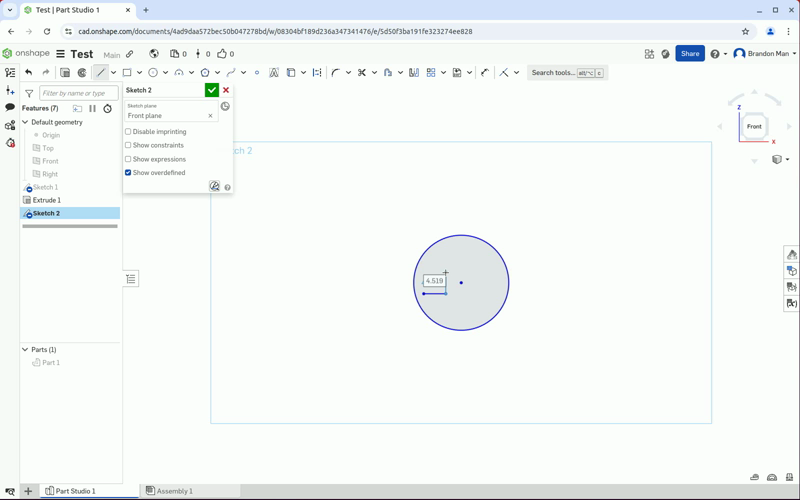
mouse_move(475, 272)
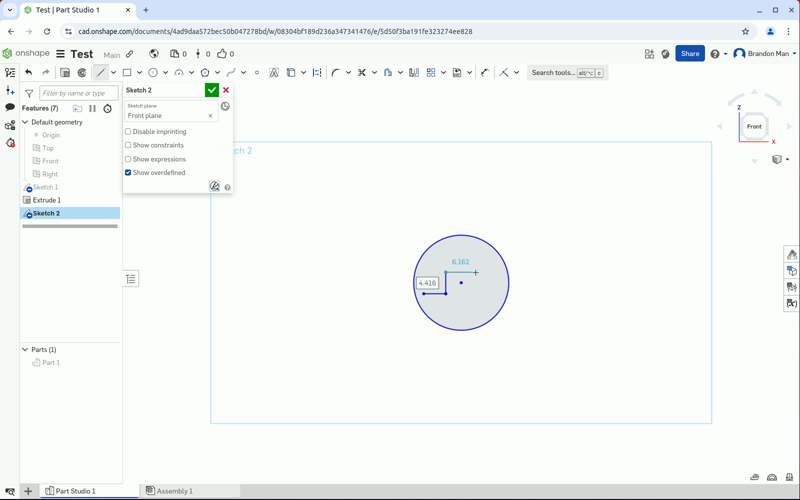
mouse_move(423, 272)
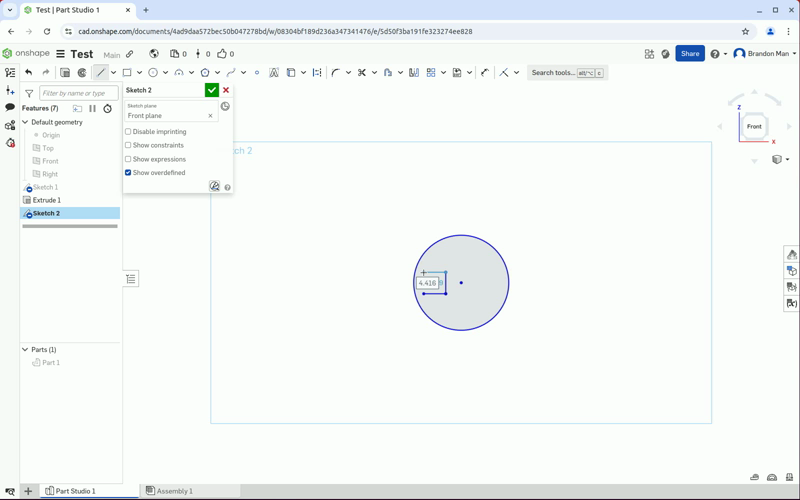
click(423, 272)
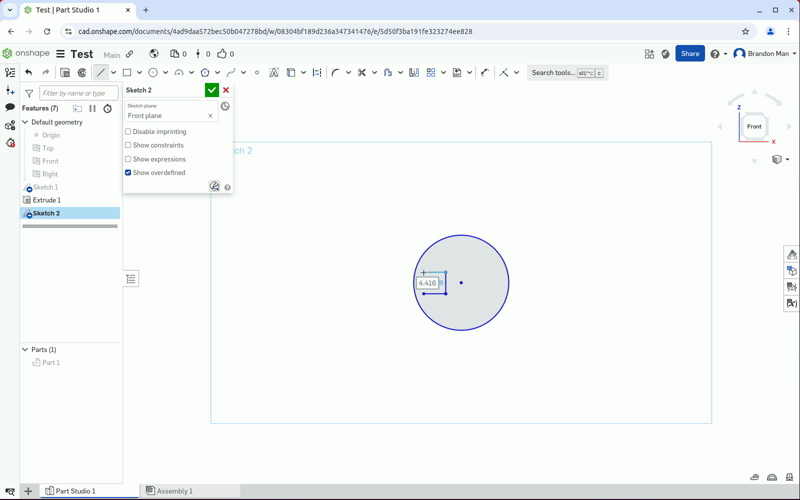
key_up(shift)
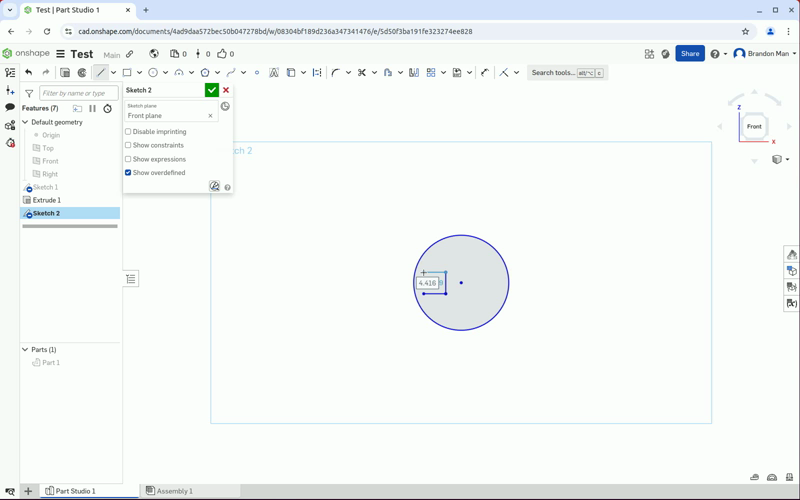
mouse_move(453, 272)
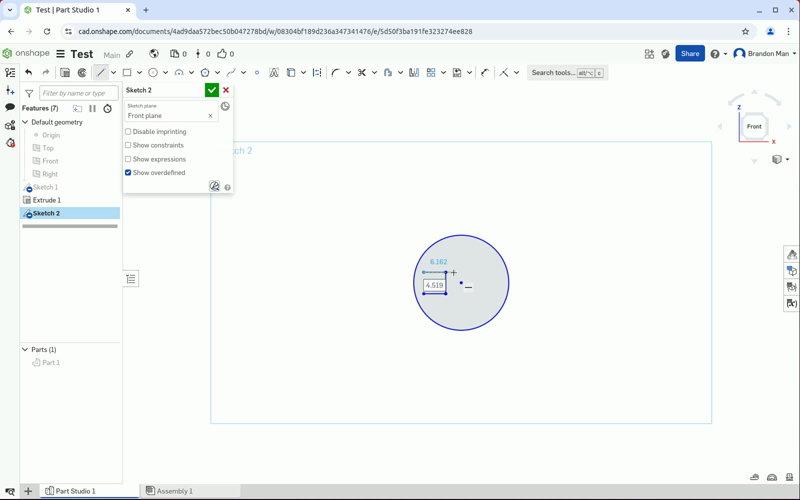
key_down(shift)
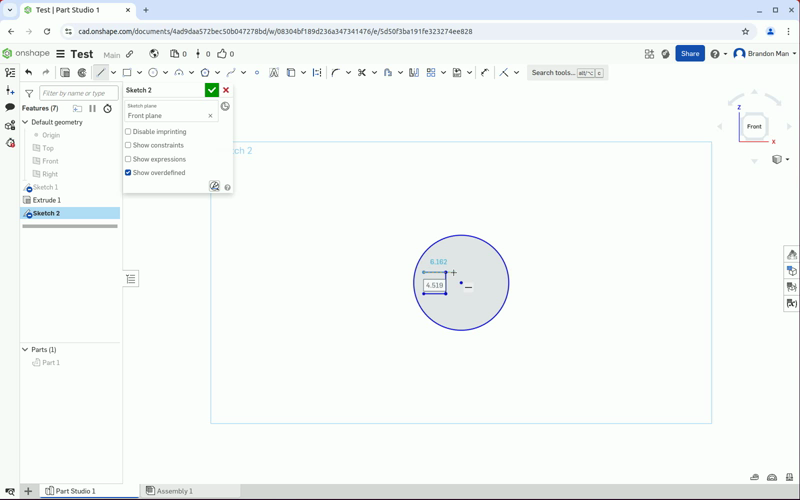
mouse_move(423, 293)
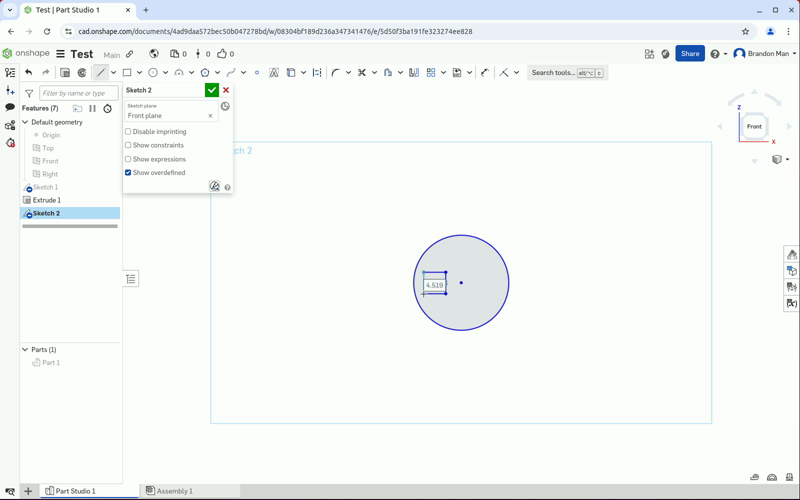
key_up(shift)
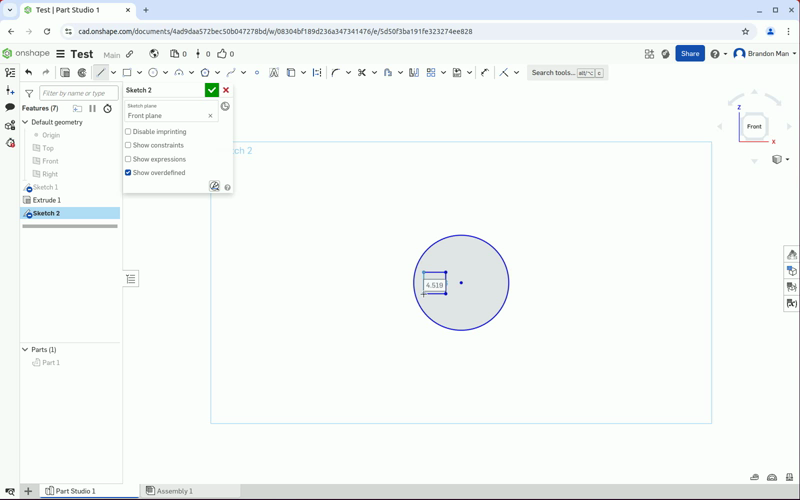
click(423, 293)
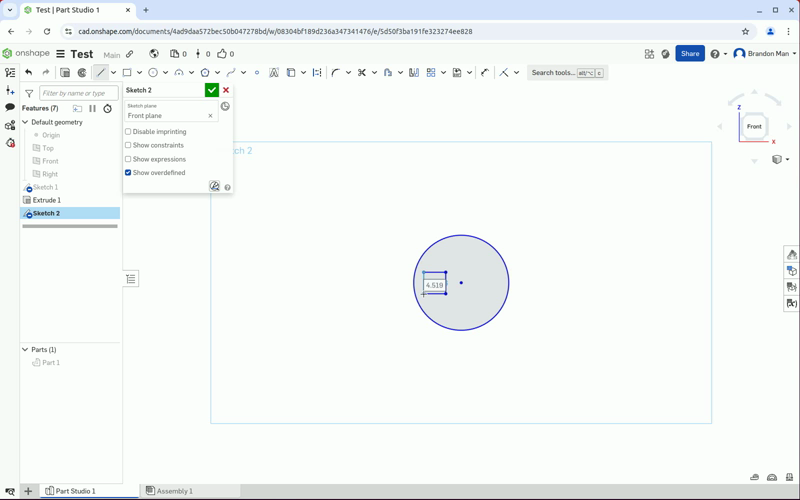
key(esc)
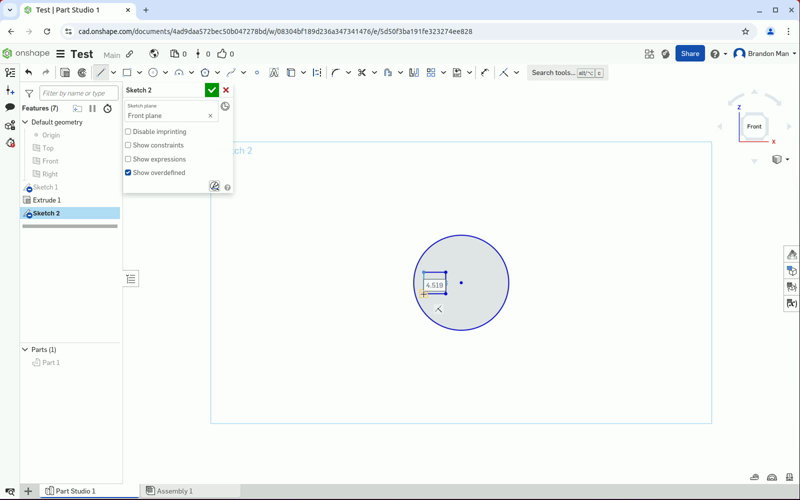
key(l)
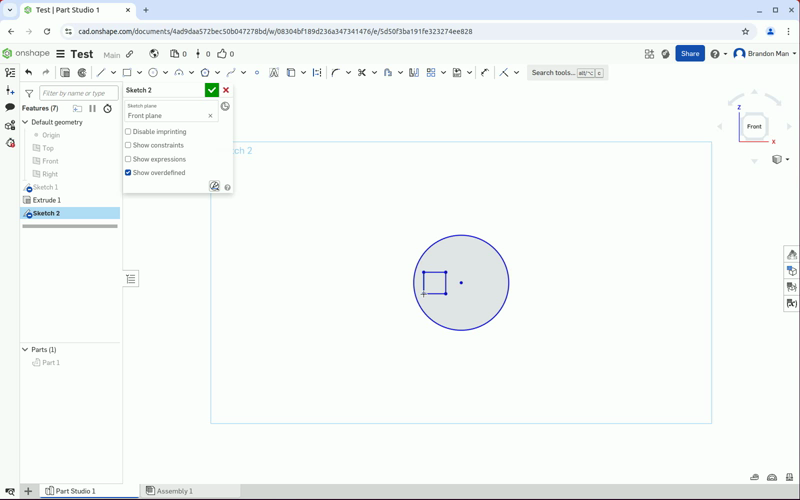
key_down(shift)
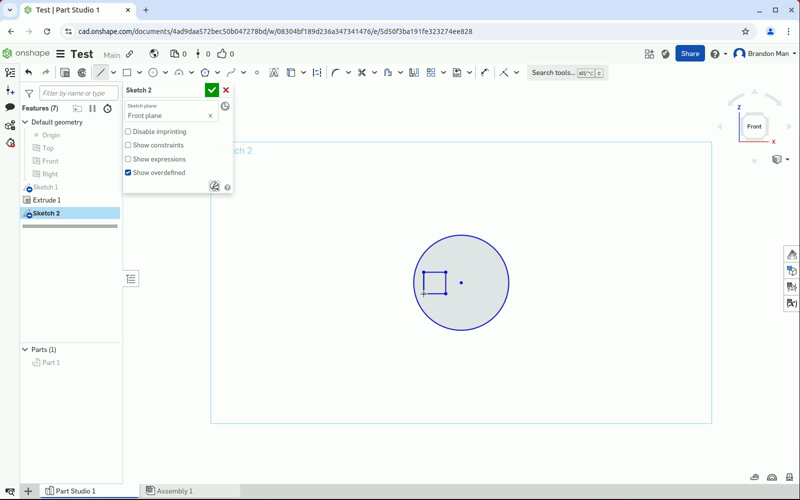
mouse_move(449, 320)
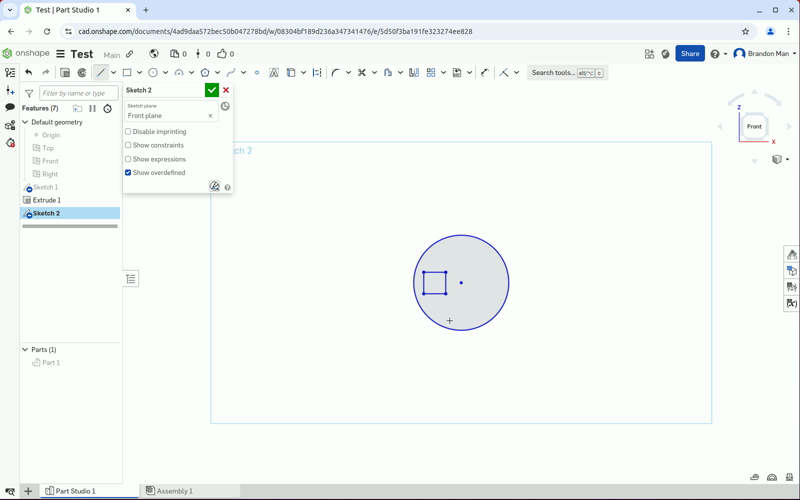
click(449, 320)
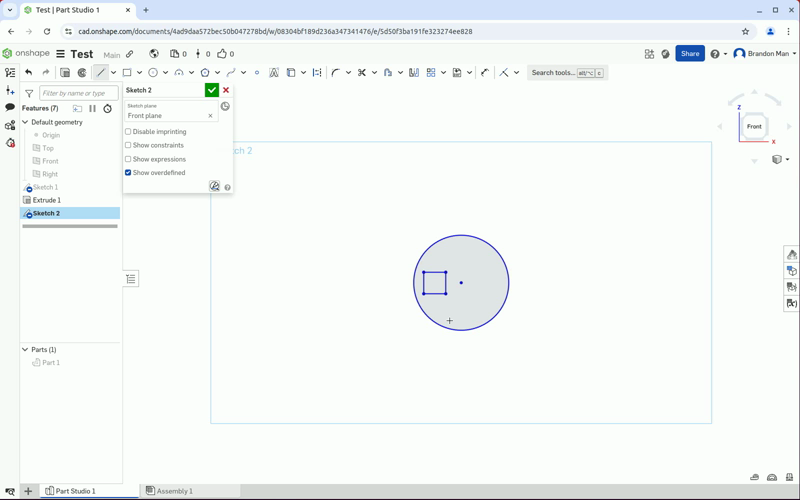
key_up(shift)
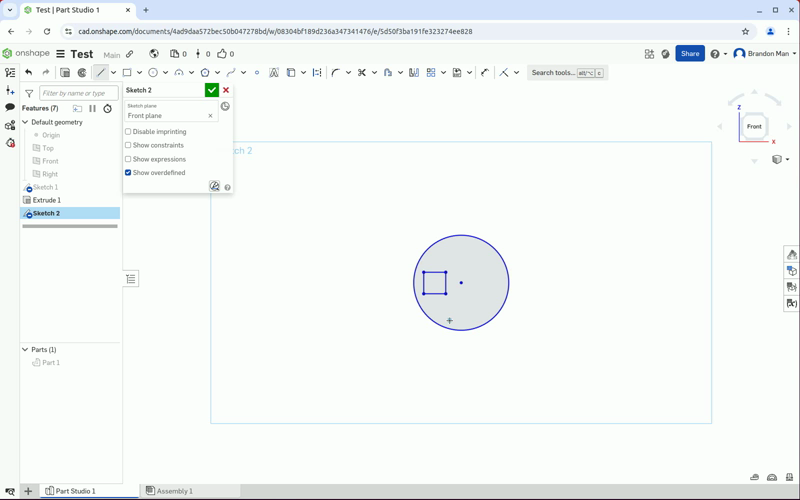
key_down(shift)
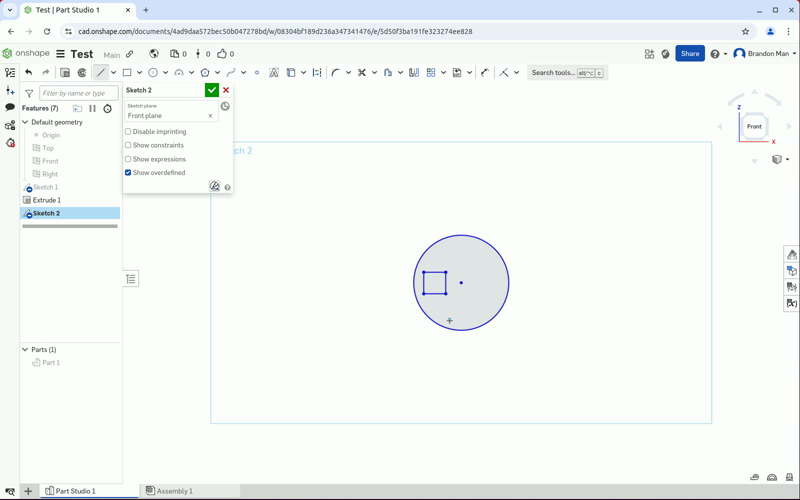
mouse_move(479, 320)
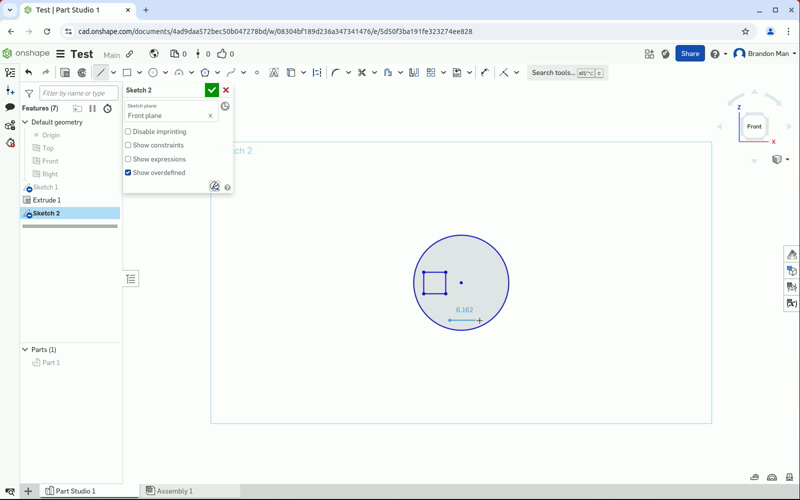
mouse_move(472, 320)
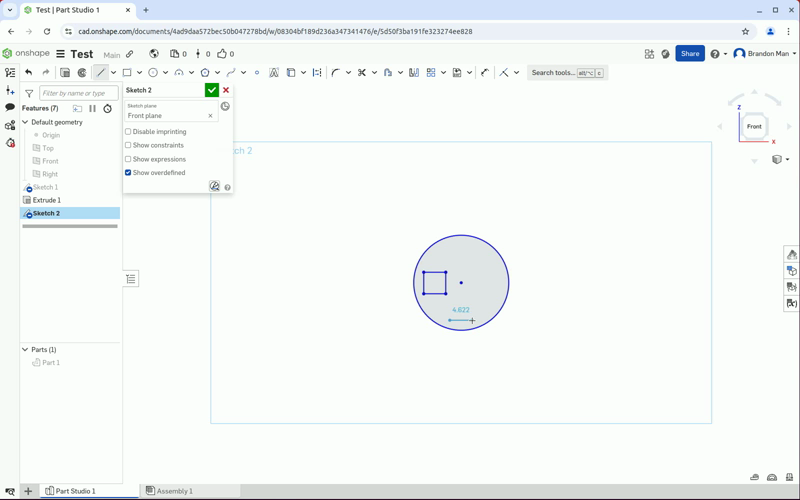
click(472, 320)
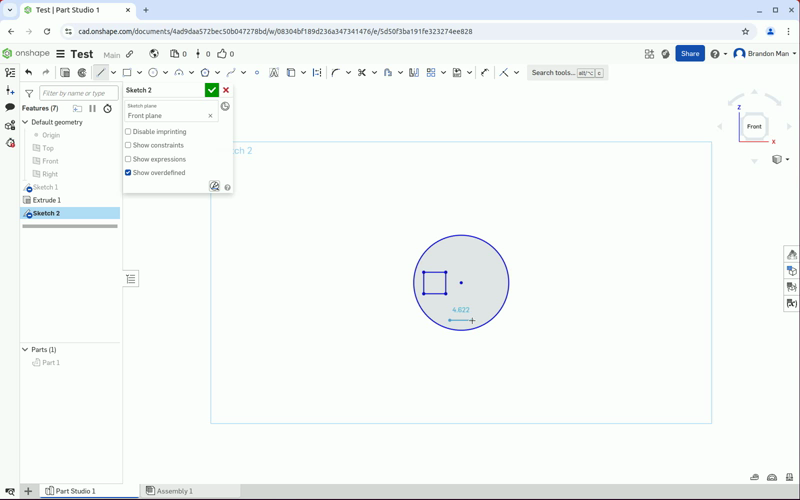
key_up(shift)
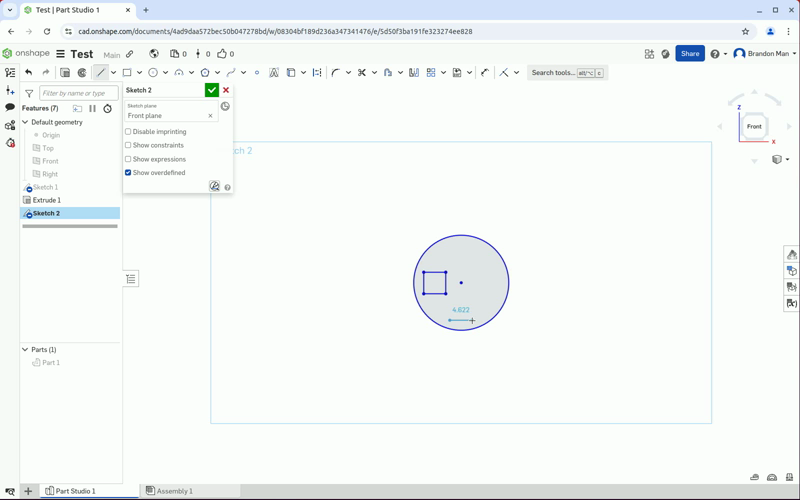
key_down(shift)
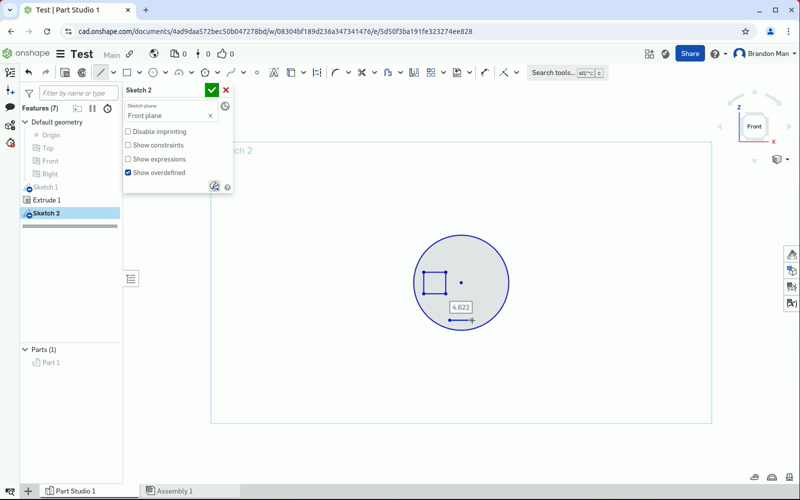
mouse_move(502, 320)
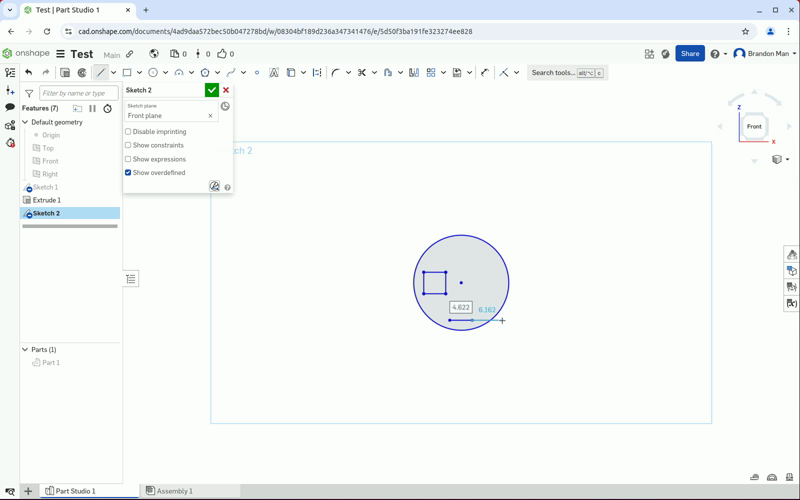
mouse_move(472, 297)
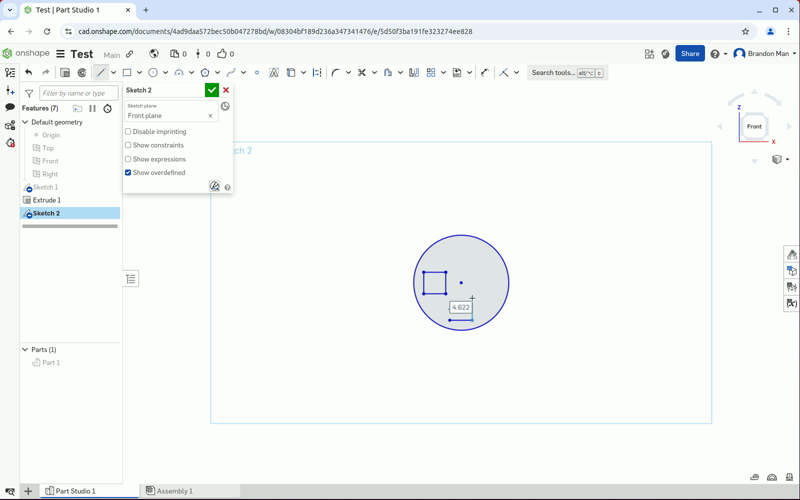
click(472, 297)
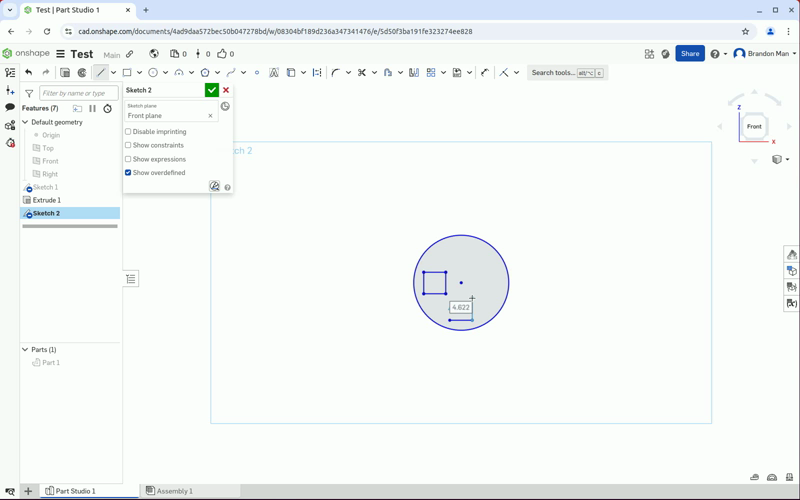
key_up(shift)
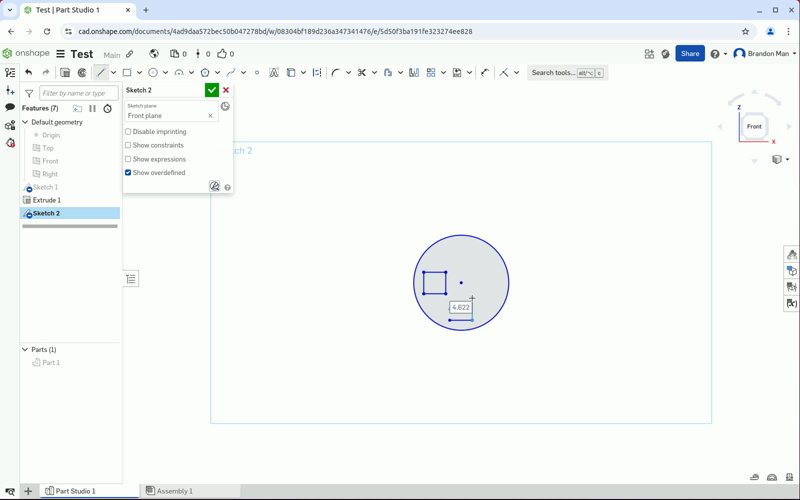
key_down(shift)
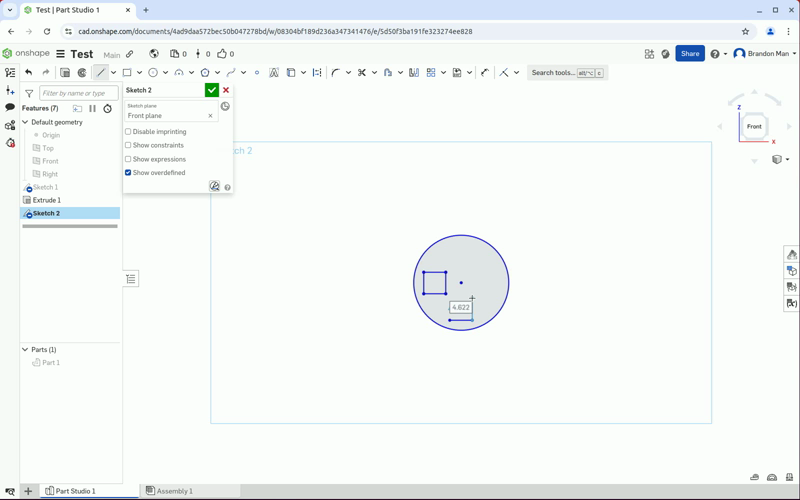
mouse_move(502, 297)
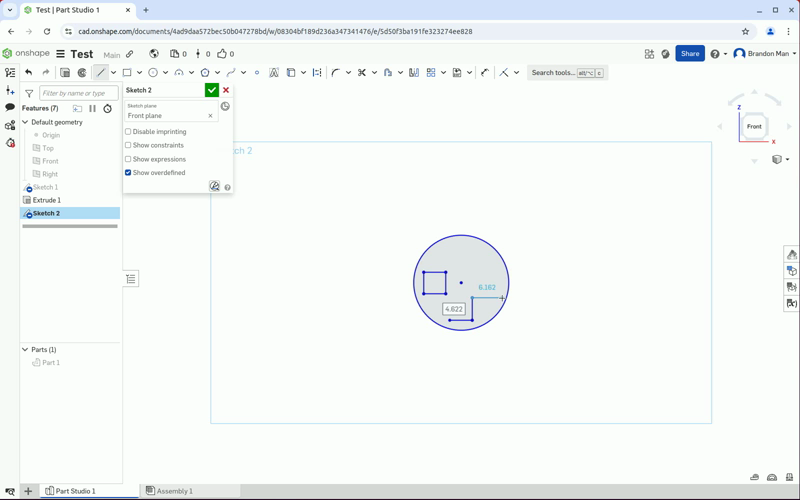
mouse_move(449, 297)
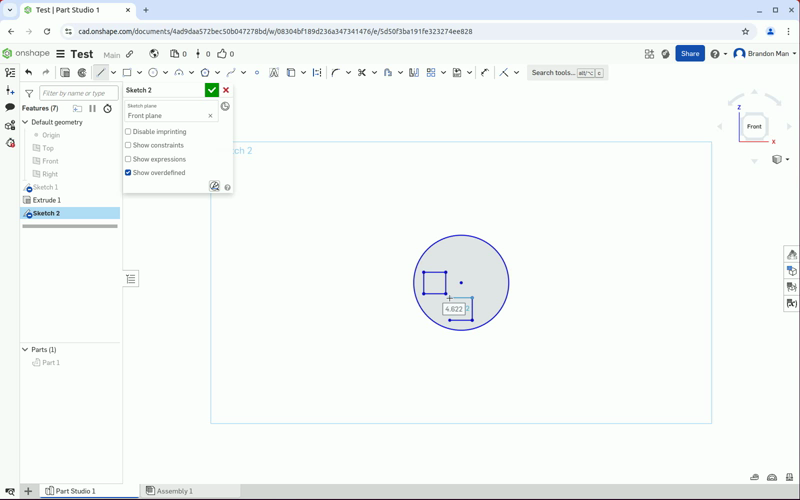
click(449, 297)
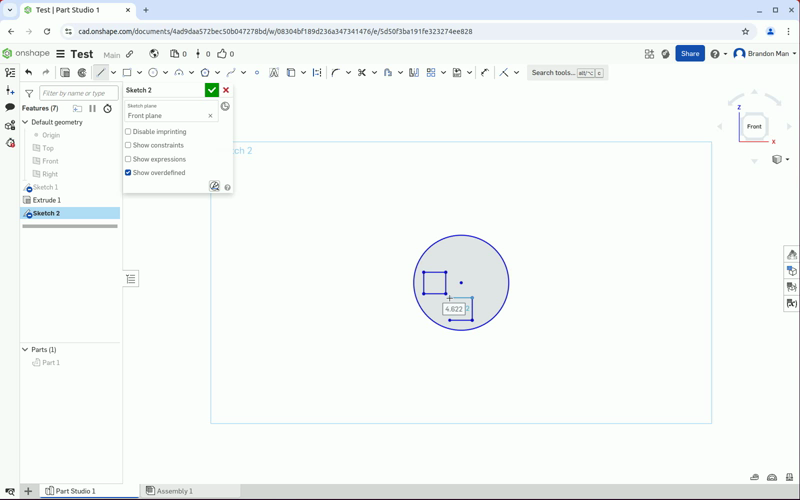
key_up(shift)
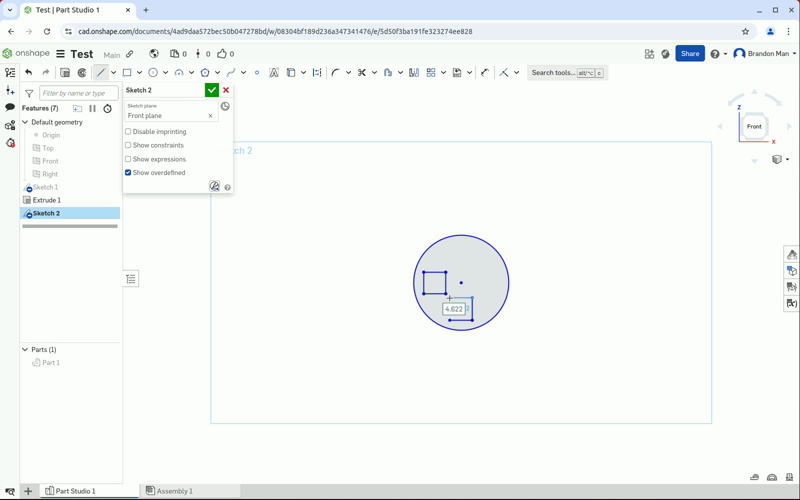
mouse_move(479, 297)
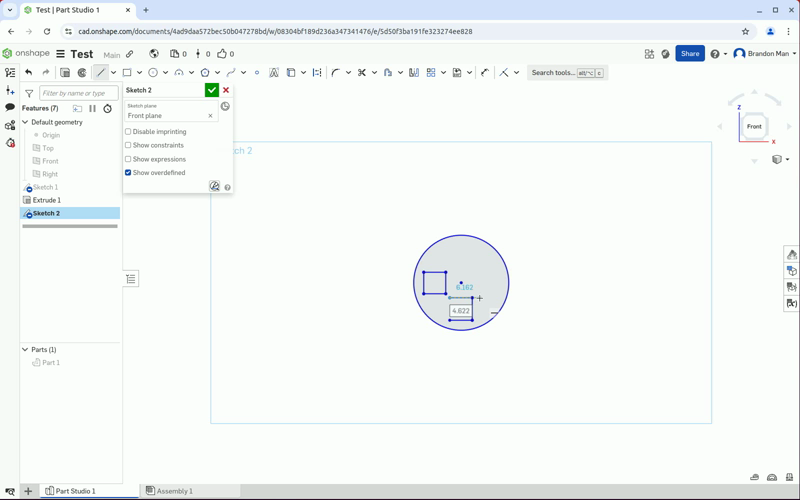
key_down(shift)
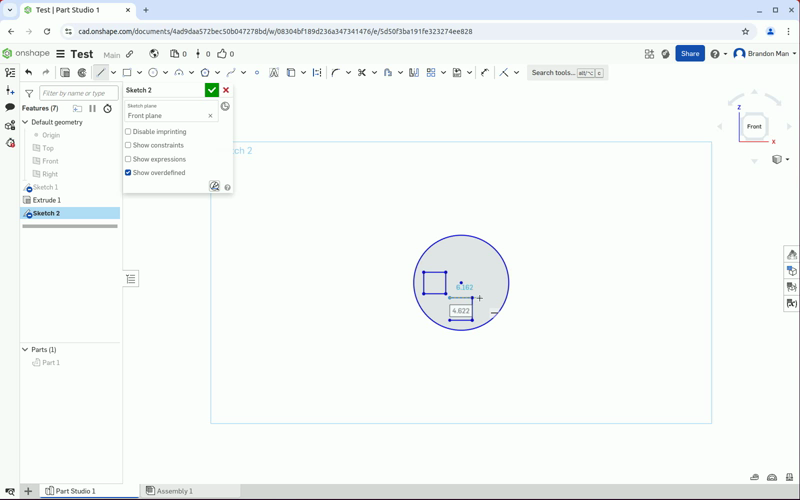
mouse_move(449, 320)
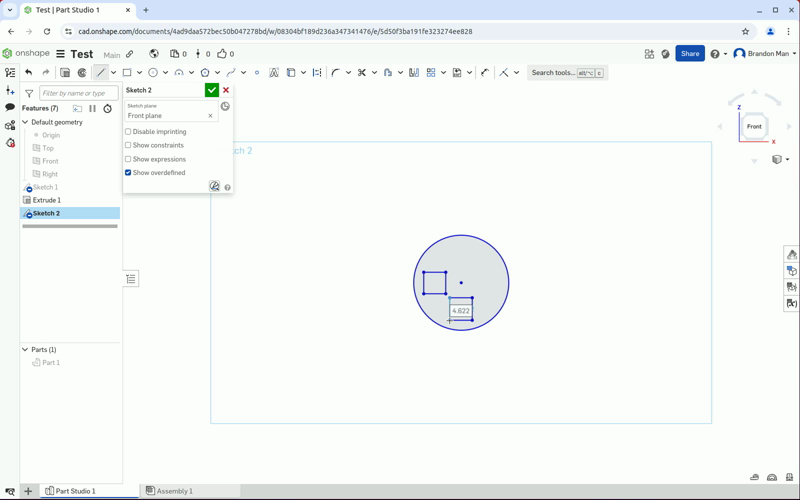
key_up(shift)
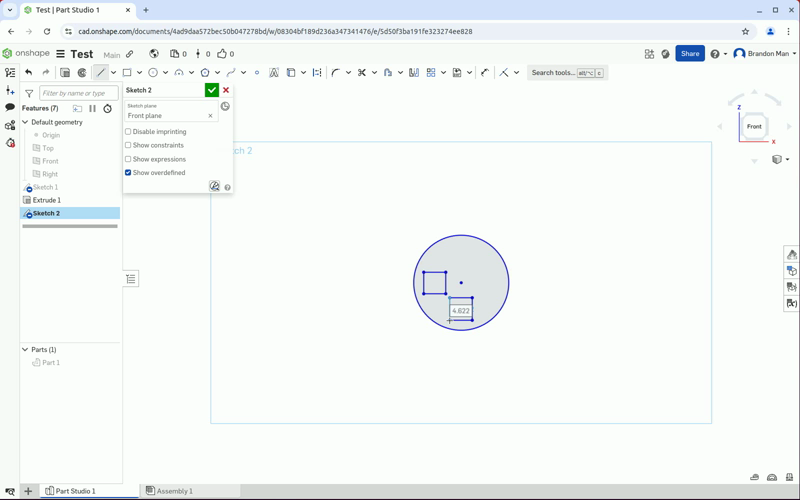
click(449, 320)
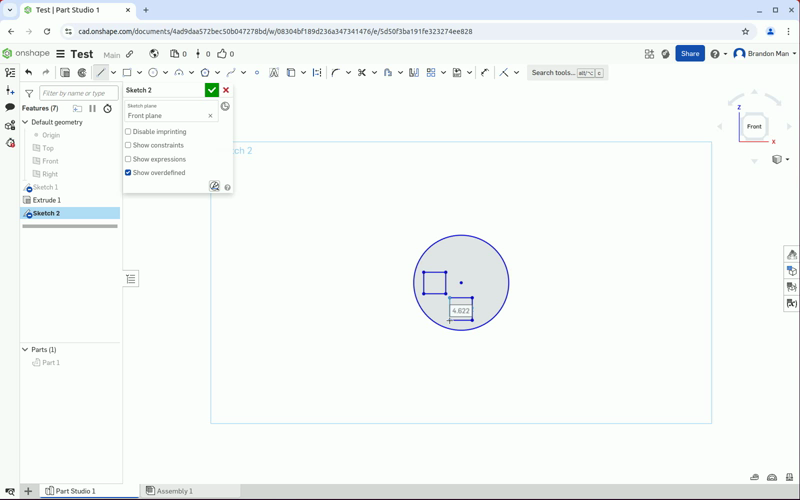
key(esc)
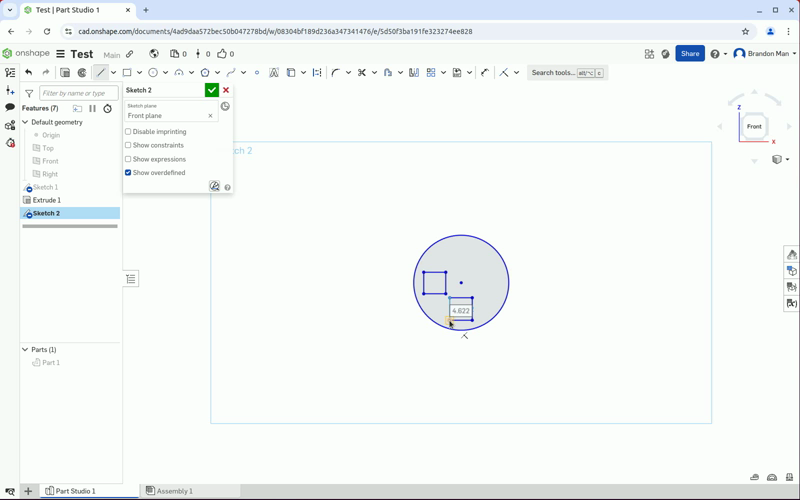
key(l)
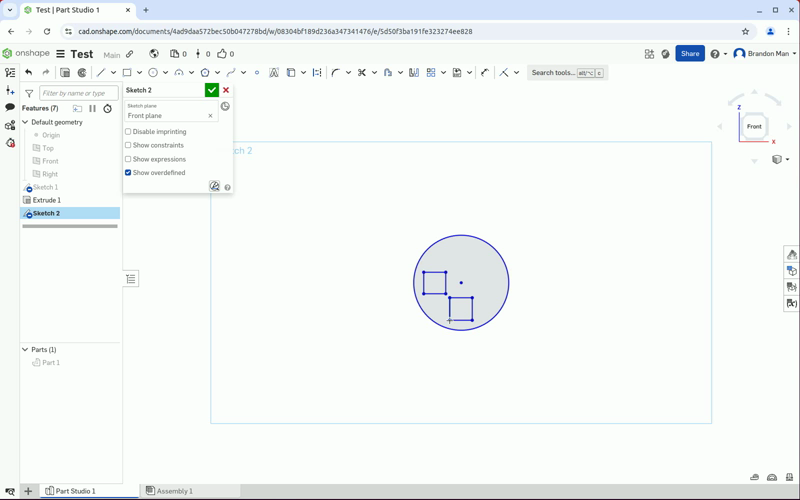
key_down(shift)
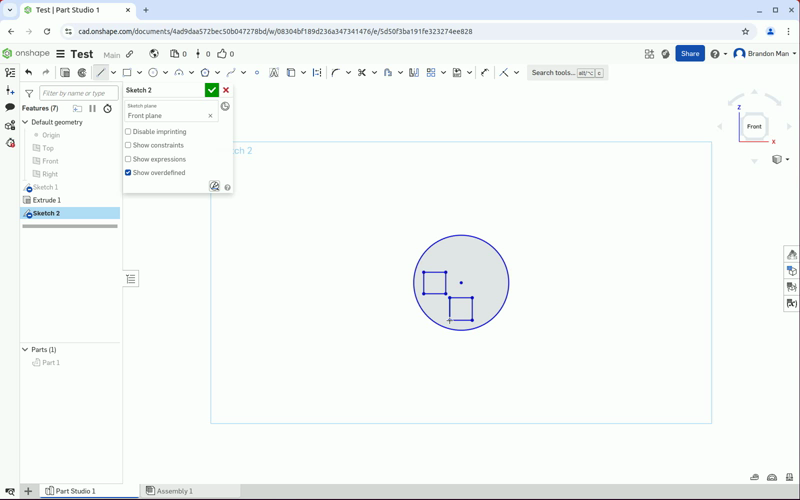
mouse_move(449, 293)
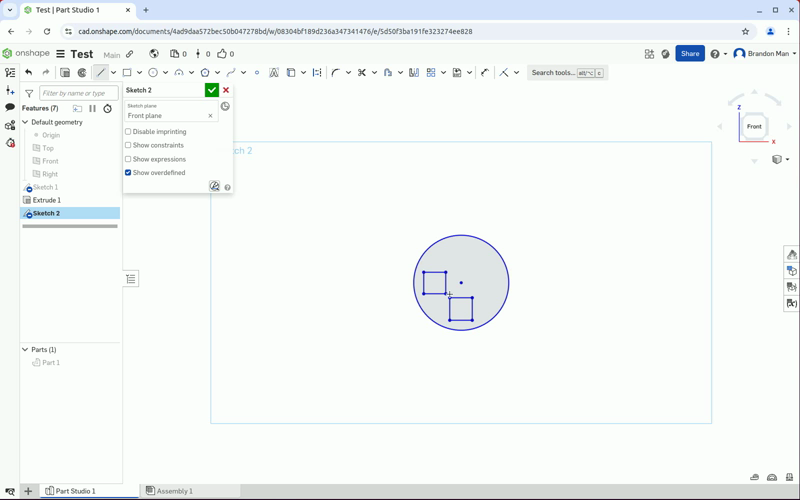
scroll(6)
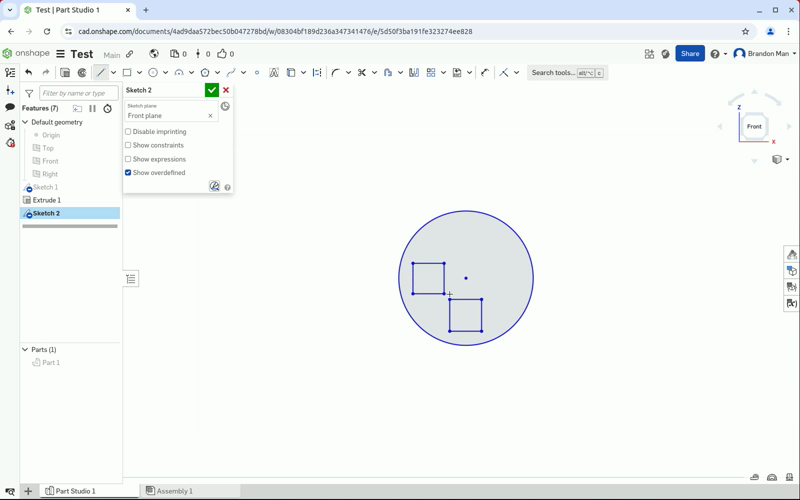
scroll(6)
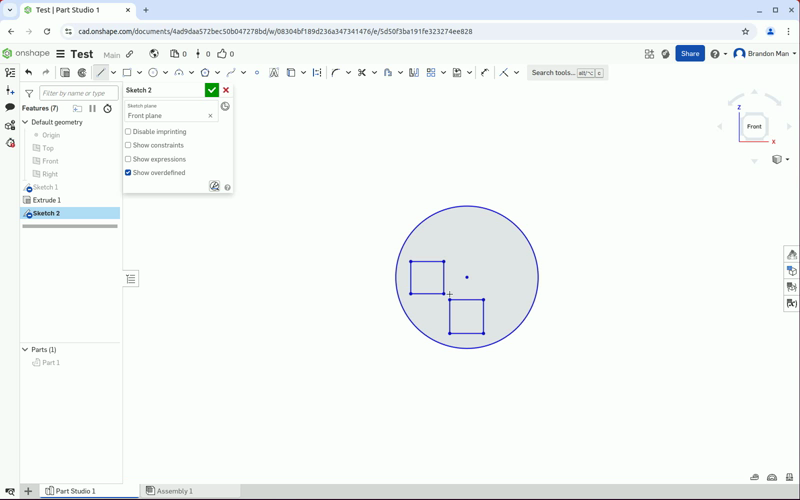
scroll(6)
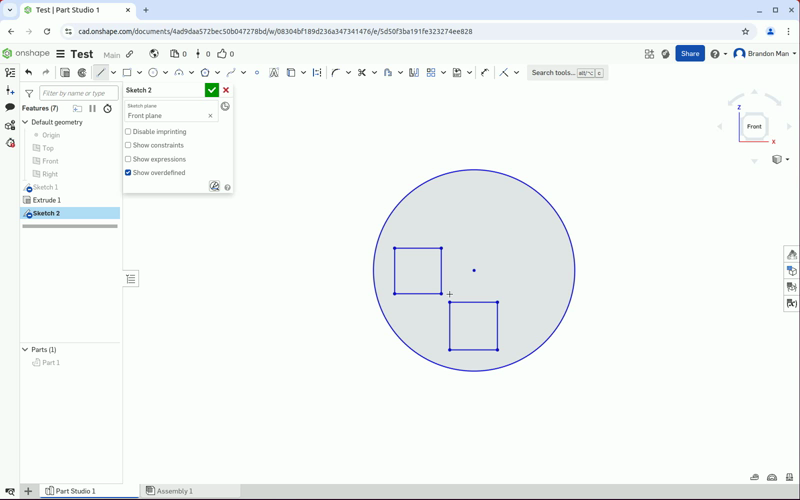
scroll(6)
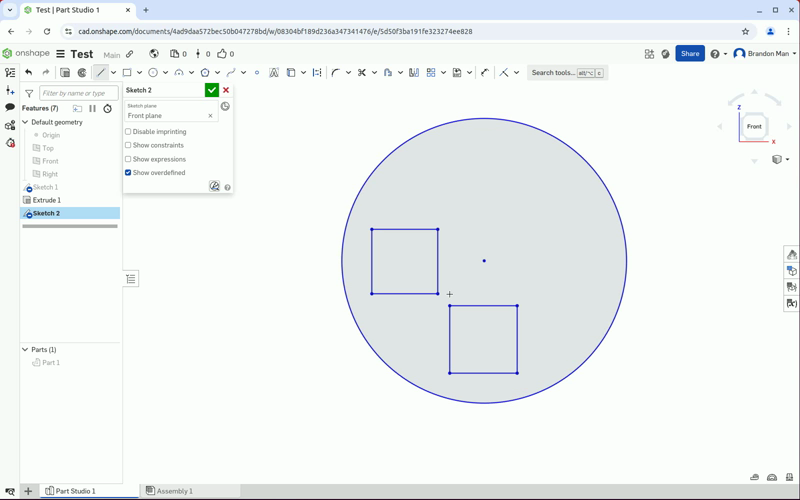
scroll(6)
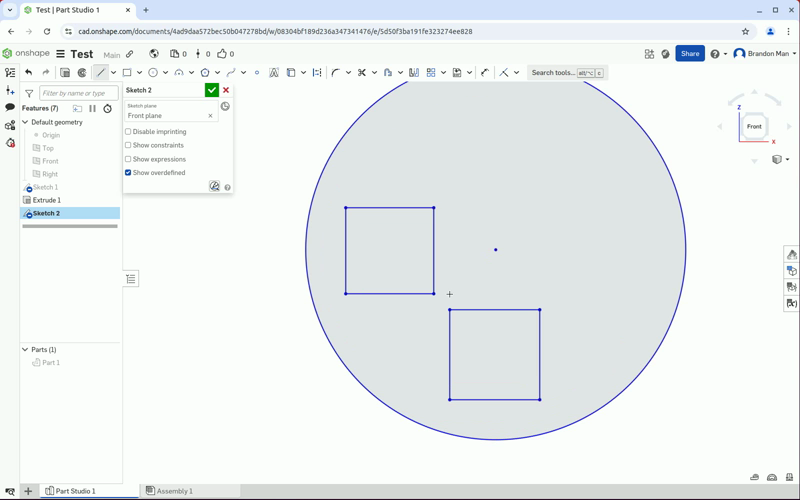
scroll(6)
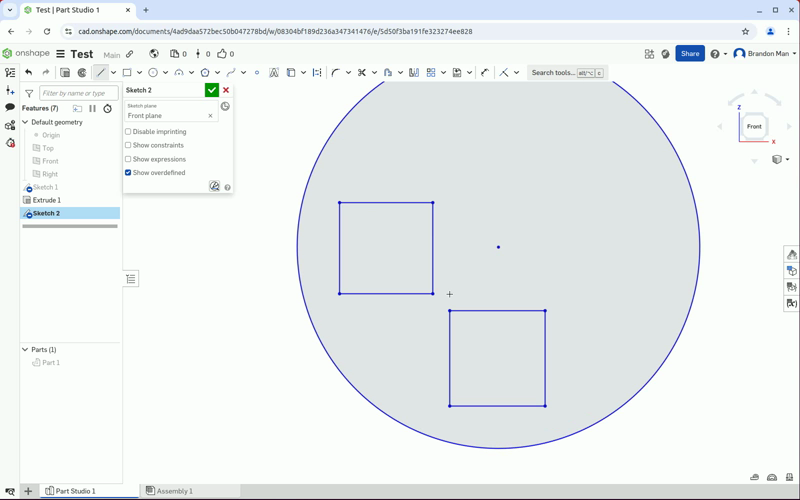
scroll(6)
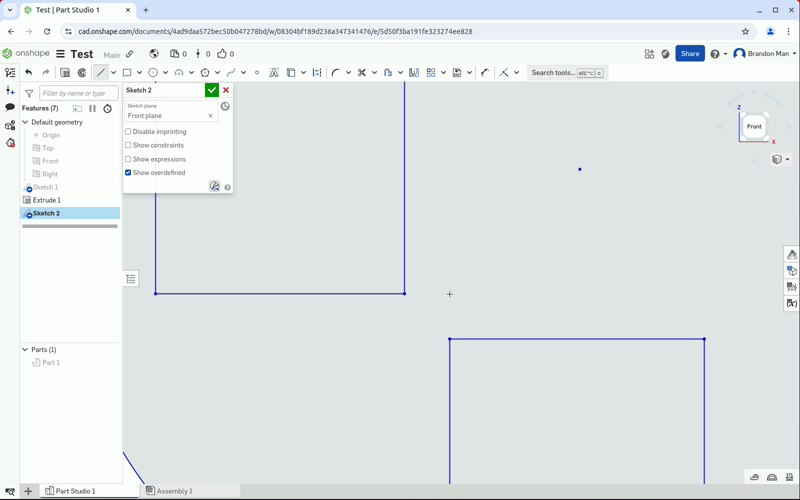
click(449, 293)
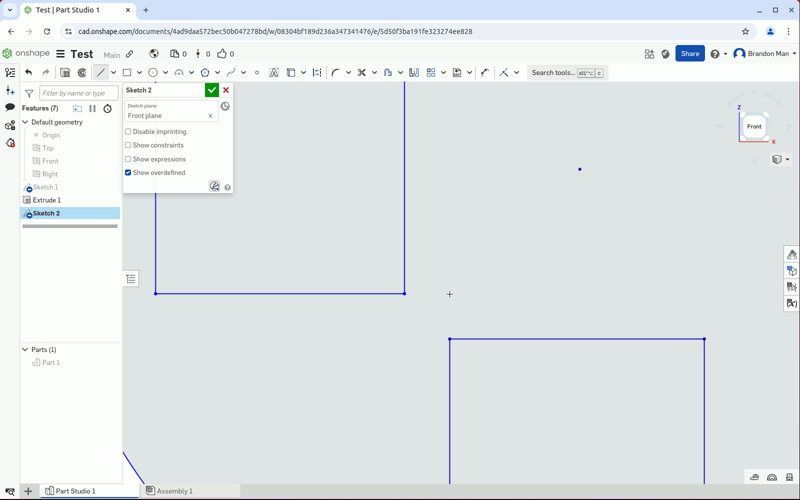
scroll(-6)
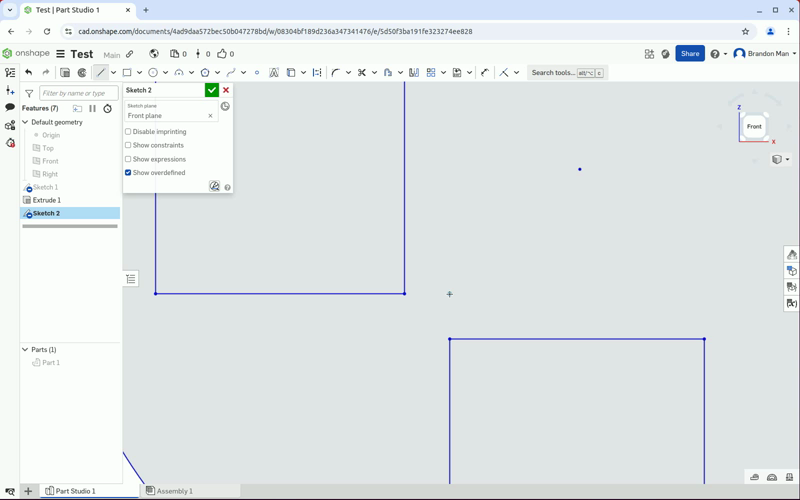
scroll(-6)
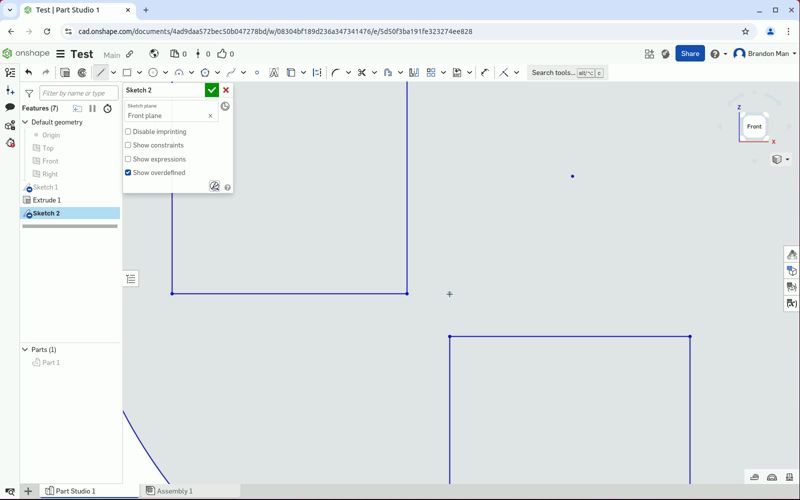
scroll(-6)
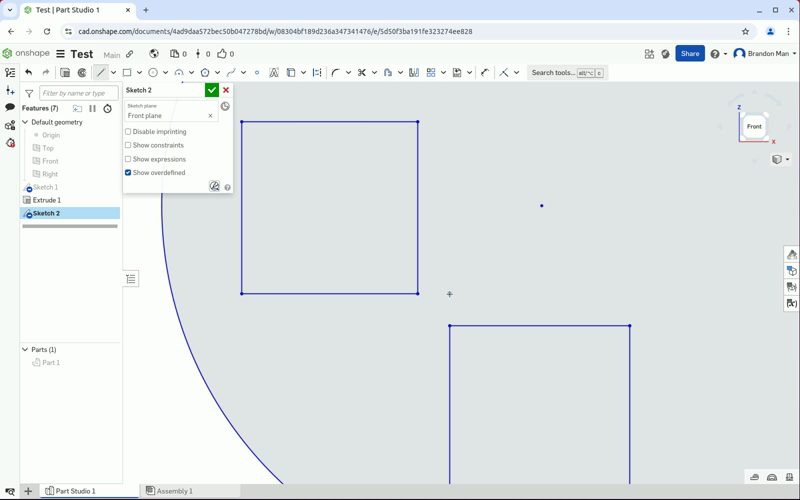
scroll(-6)
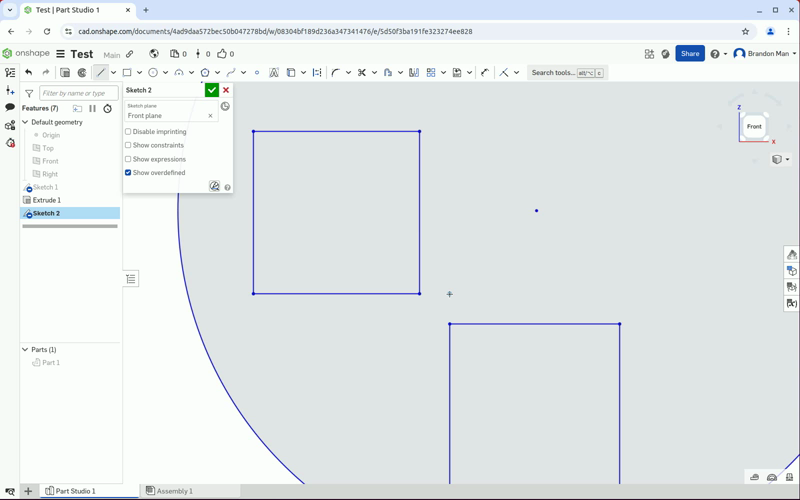
scroll(-6)
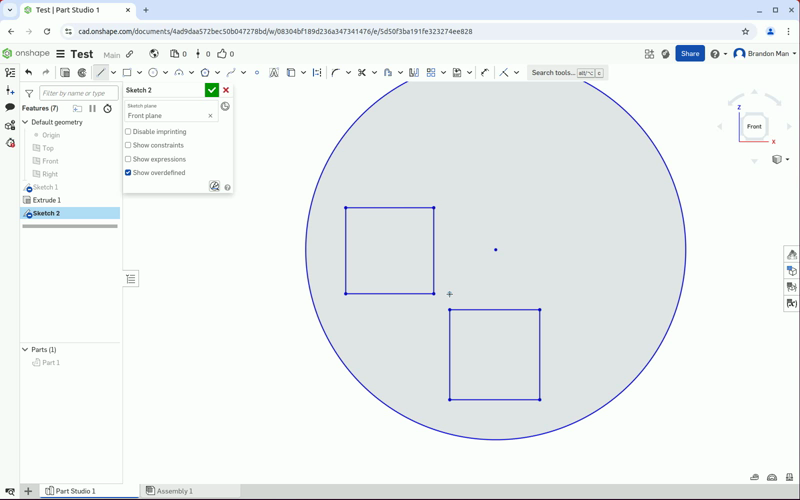
scroll(-6)
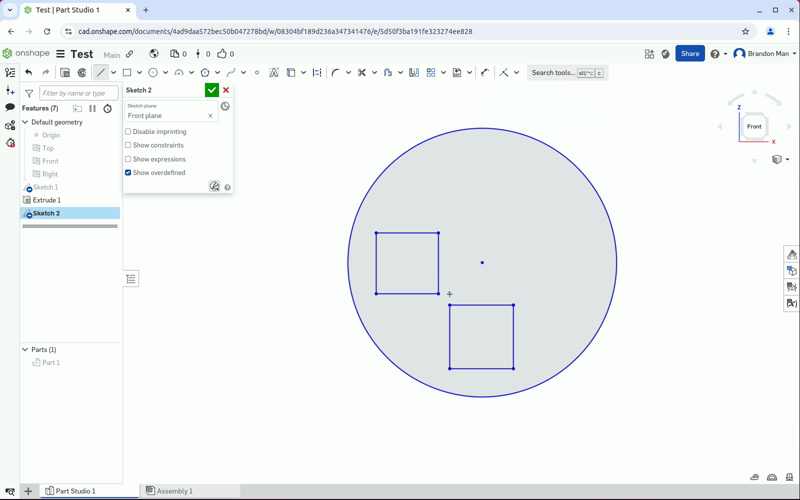
scroll(-6)
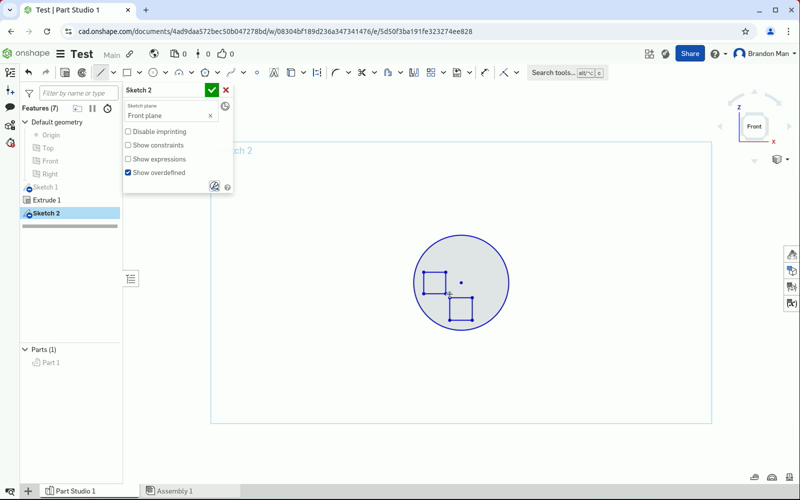
key_up(shift)
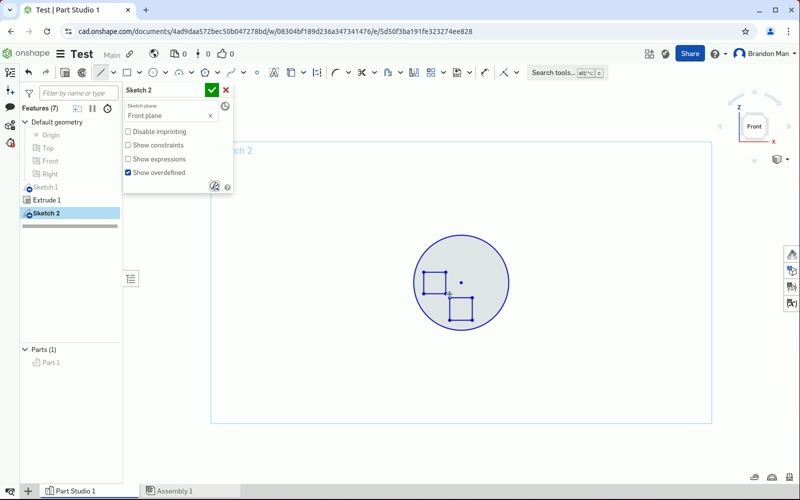
key_down(shift)
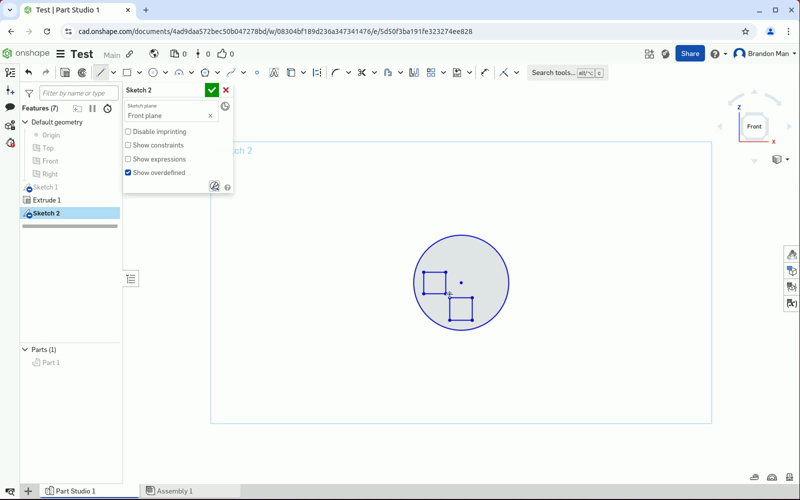
mouse_move(479, 293)
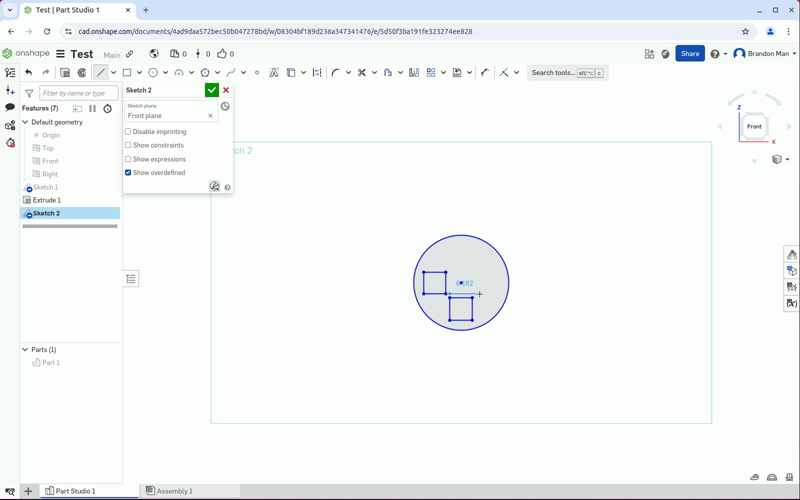
mouse_move(472, 293)
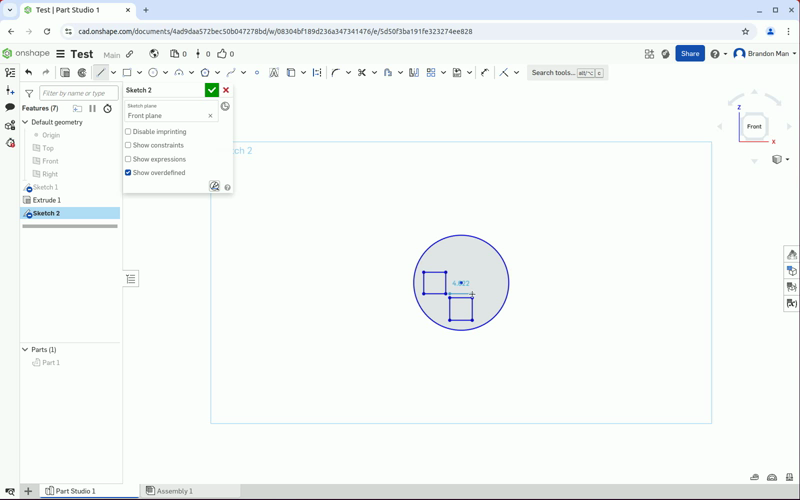
scroll(6)
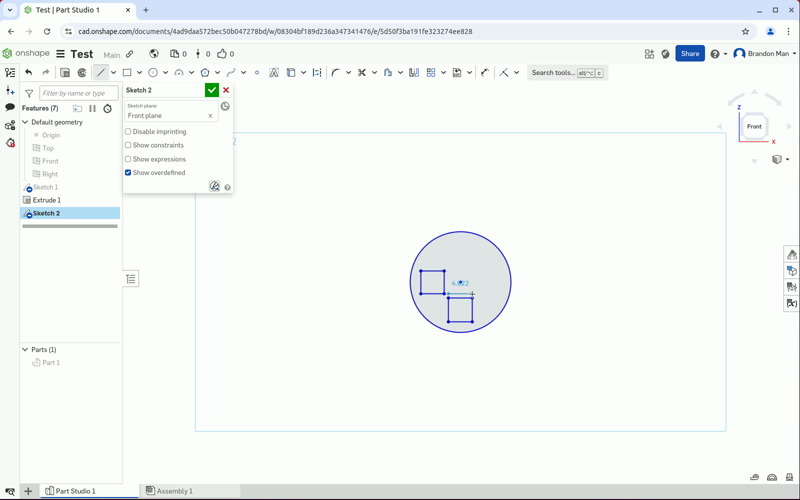
scroll(6)
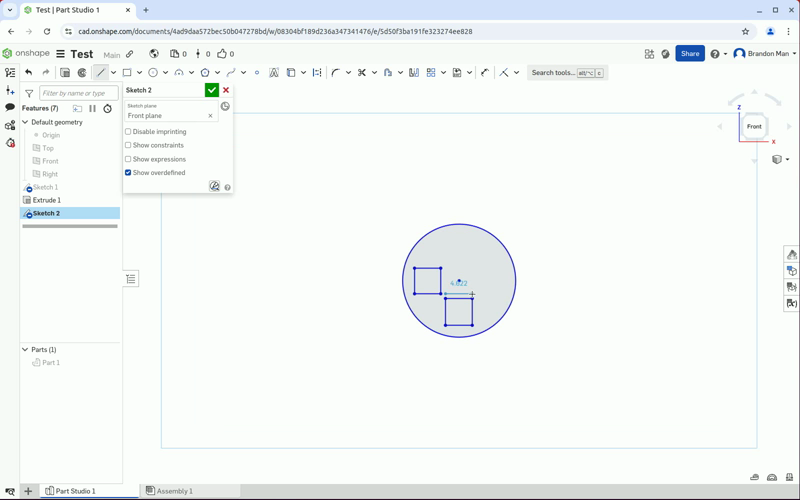
scroll(6)
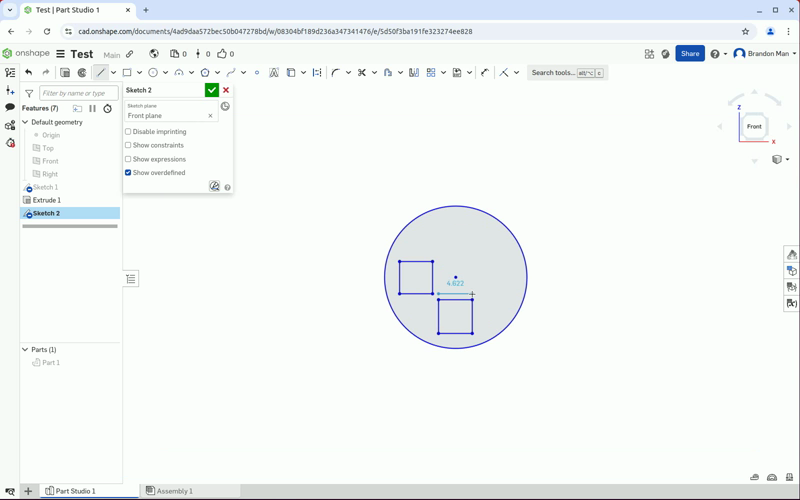
scroll(6)
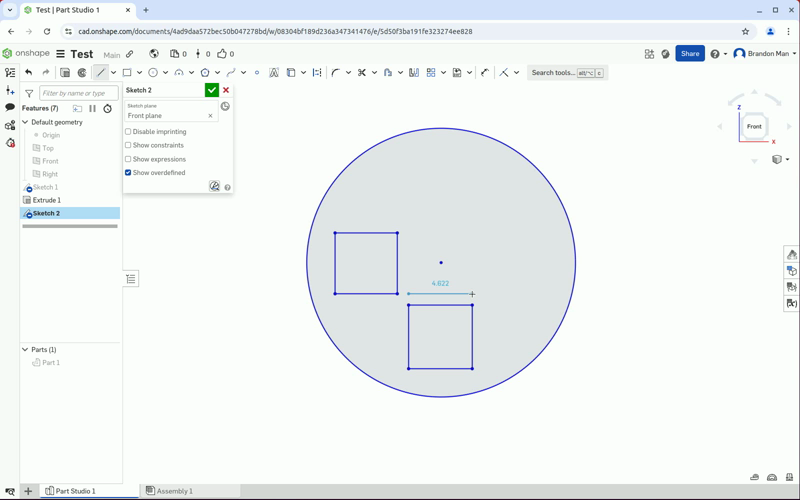
scroll(6)
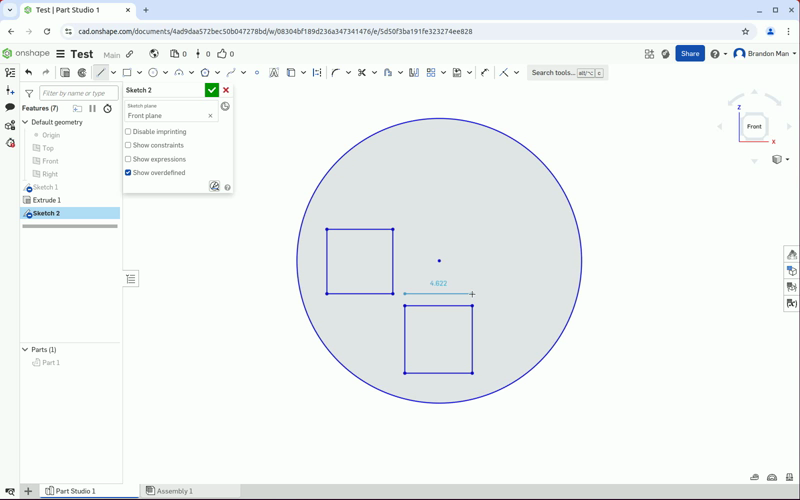
scroll(6)
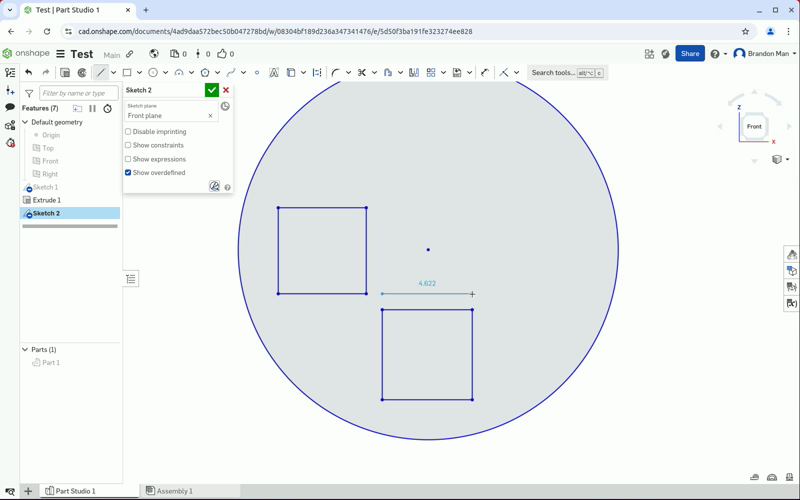
scroll(6)
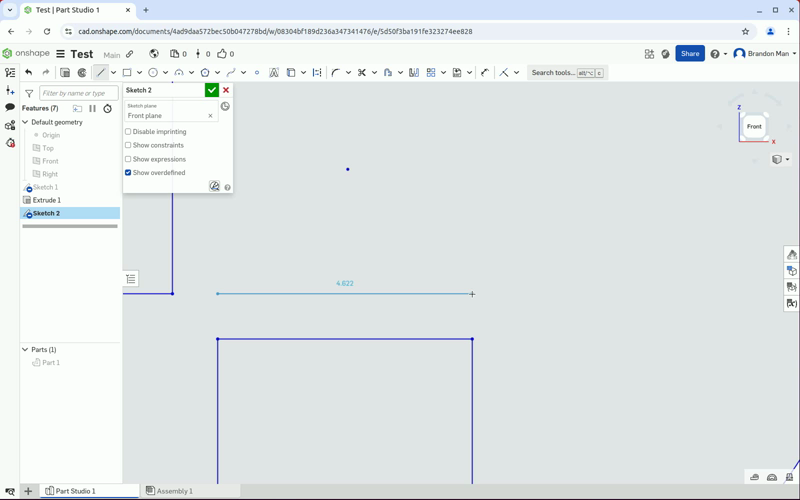
click(472, 293)
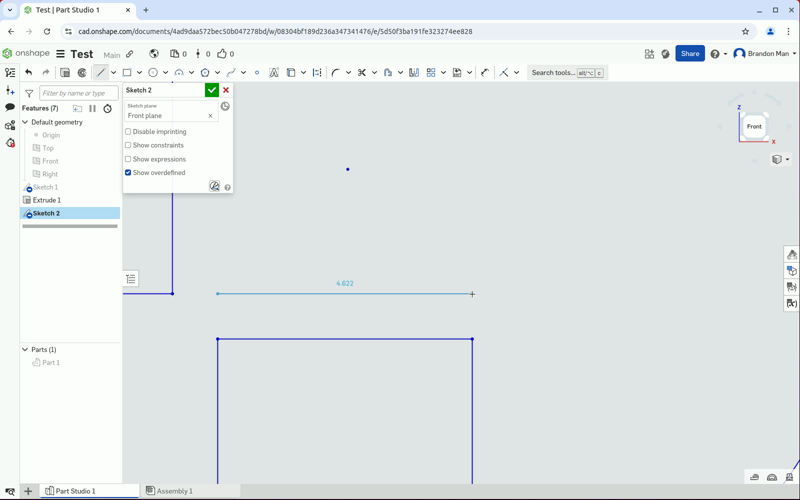
scroll(-6)
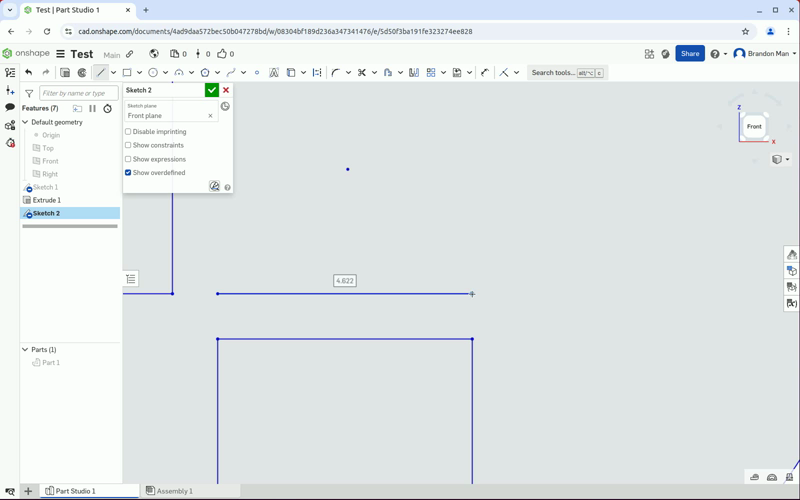
scroll(-6)
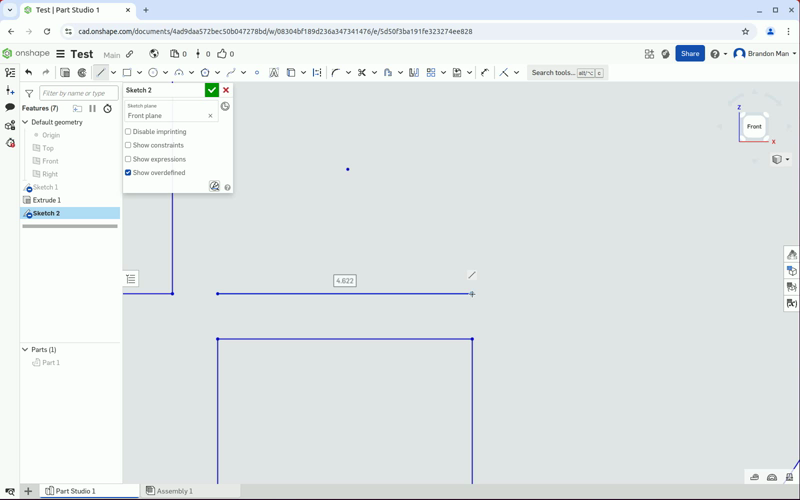
scroll(-6)
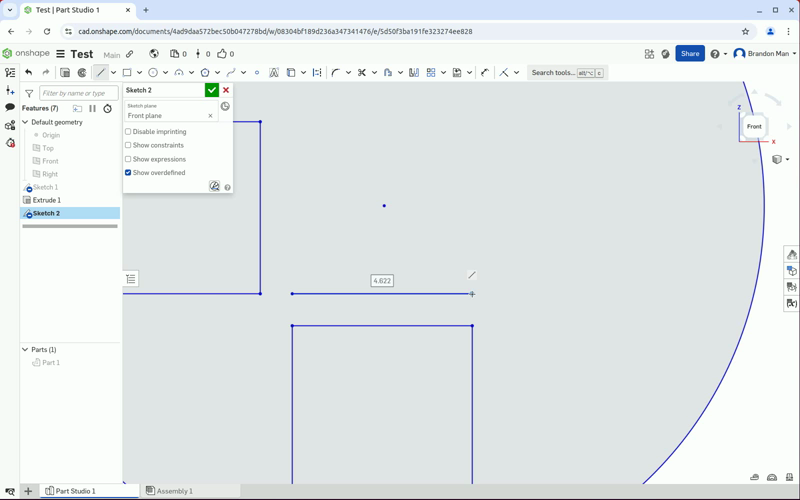
scroll(-6)
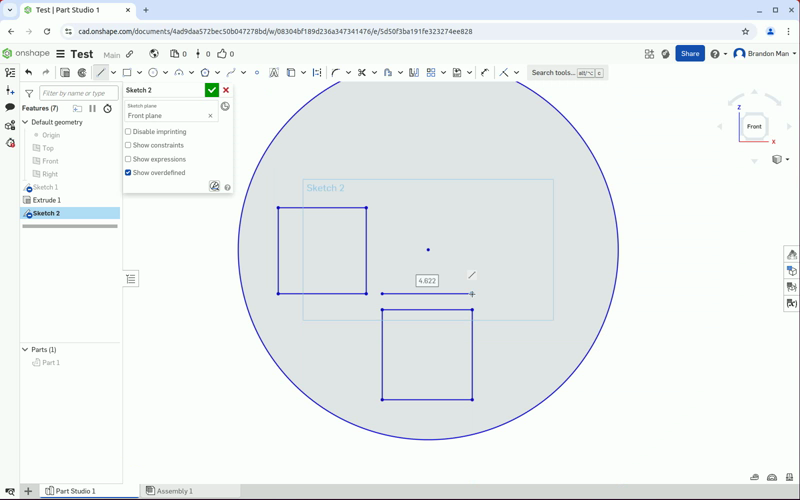
scroll(-6)
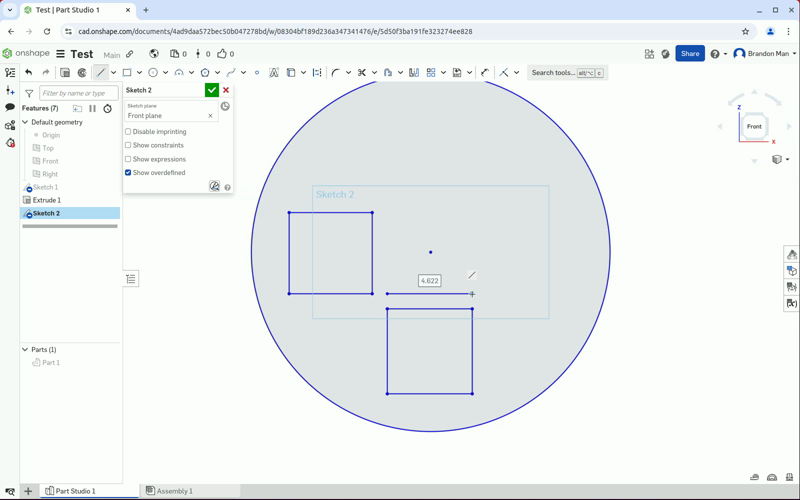
scroll(-6)
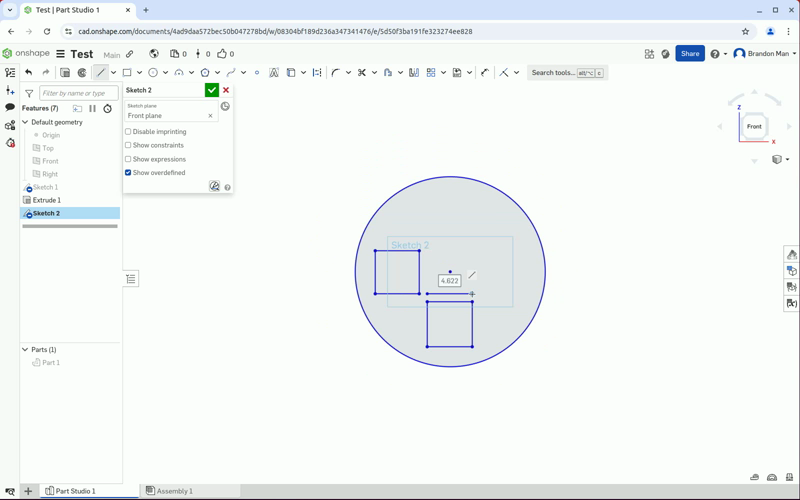
scroll(-6)
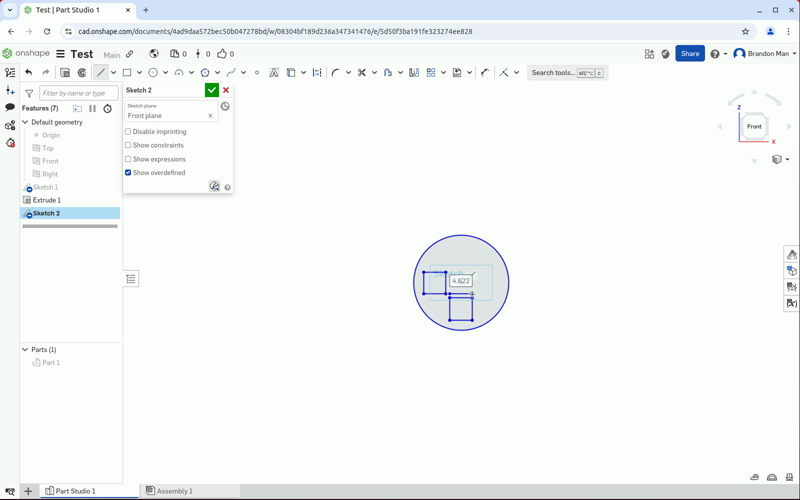
key_up(shift)
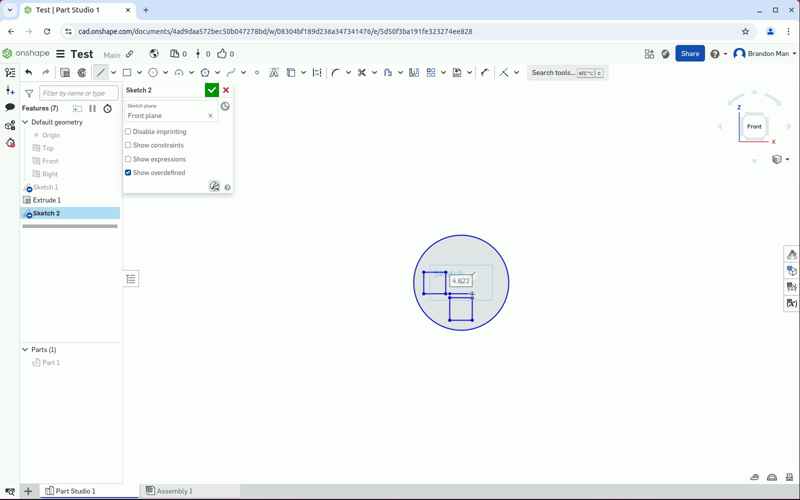
key_down(shift)
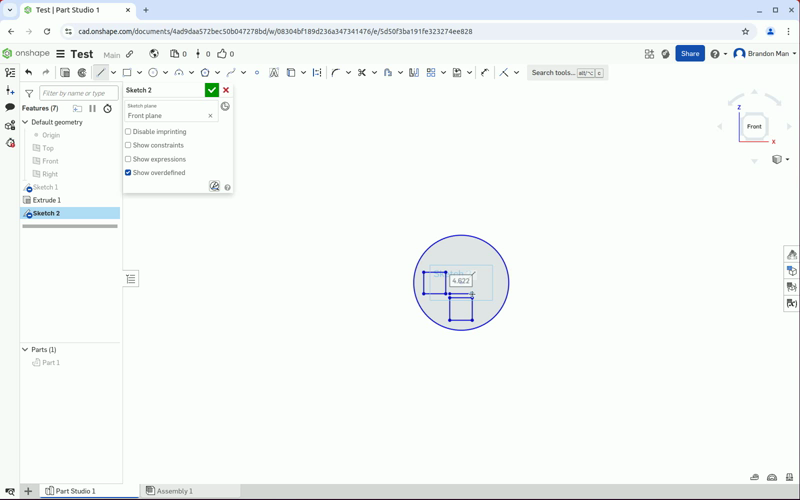
mouse_move(502, 293)
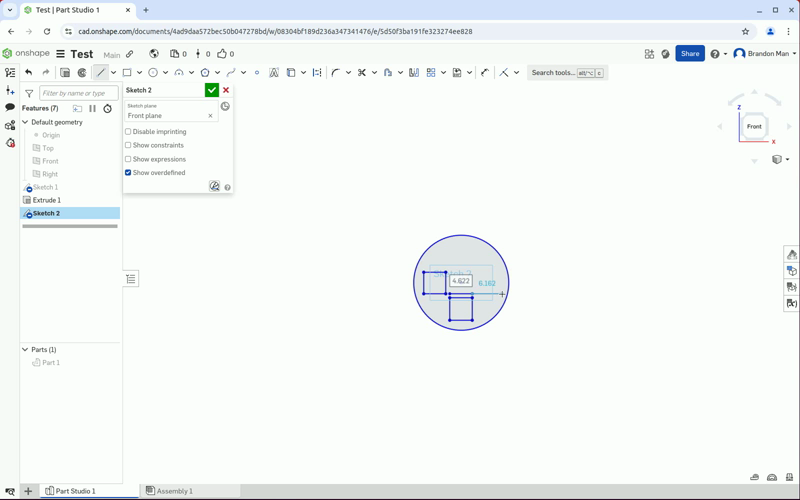
mouse_move(472, 272)
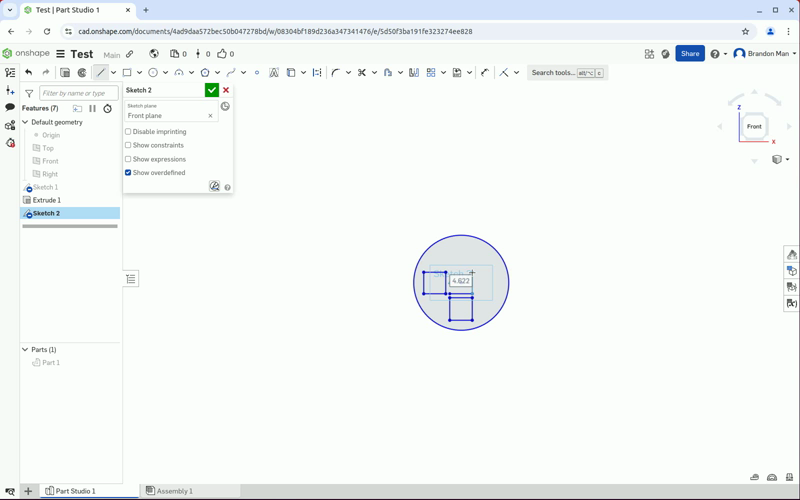
click(472, 272)
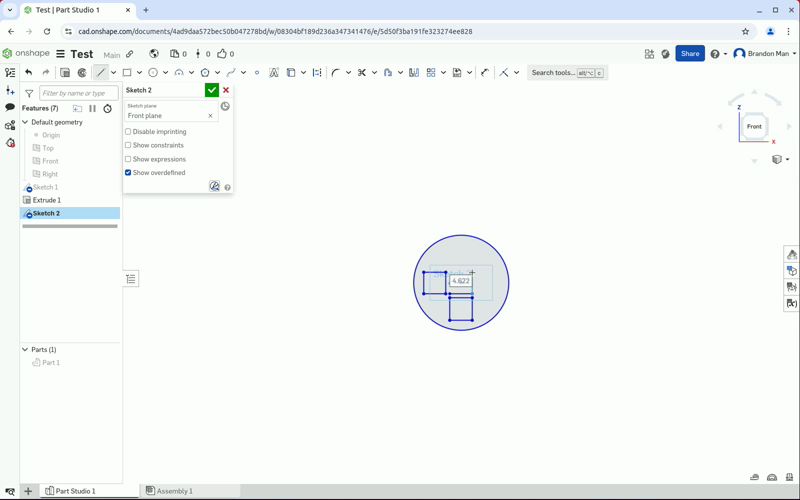
key_up(shift)
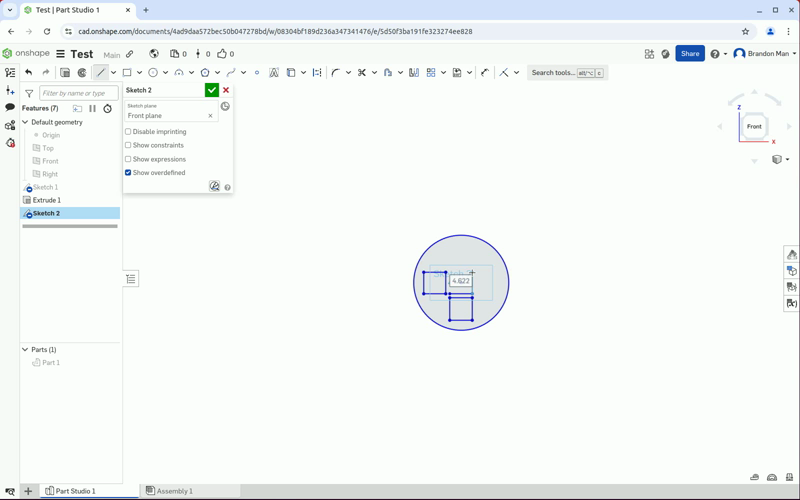
key_down(shift)
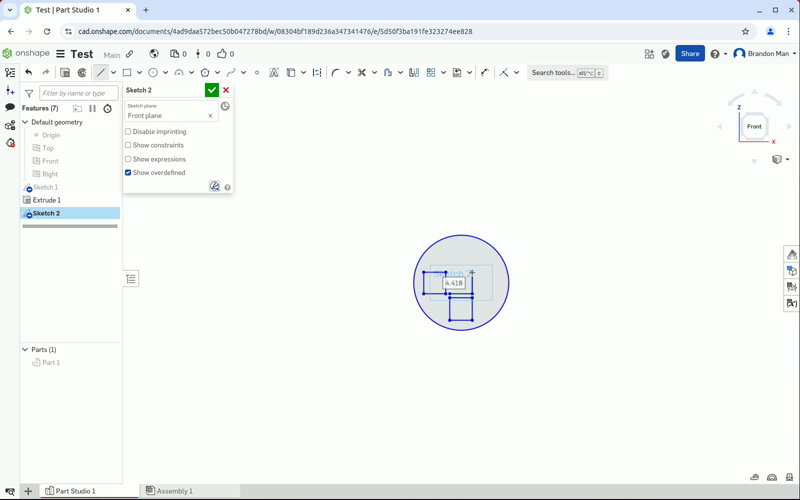
mouse_move(502, 272)
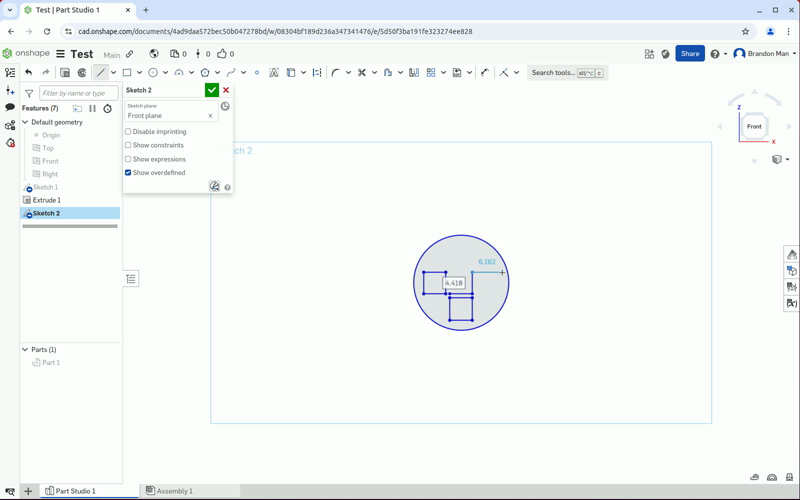
mouse_move(449, 272)
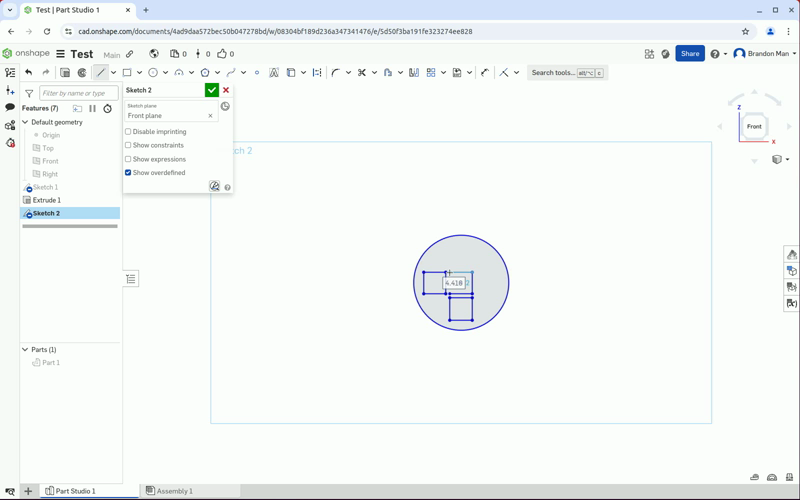
scroll(6)
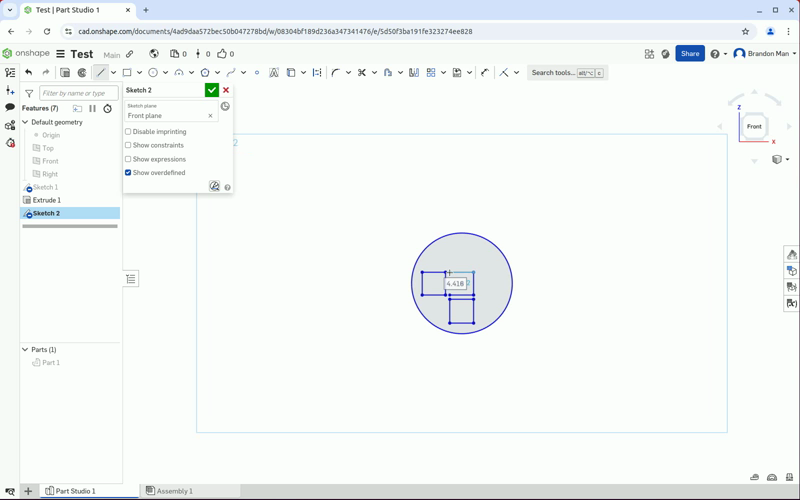
scroll(6)
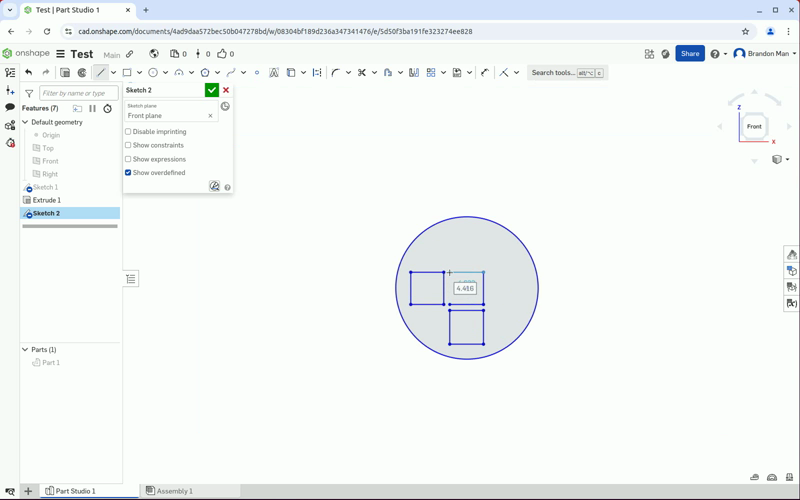
scroll(6)
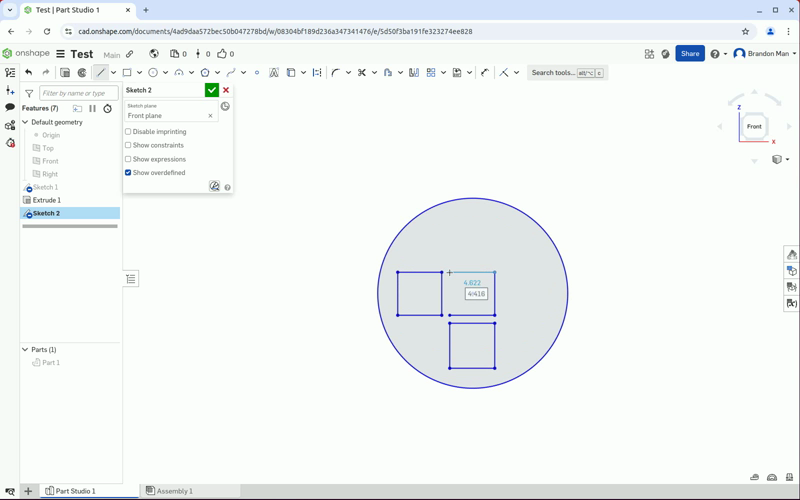
scroll(6)
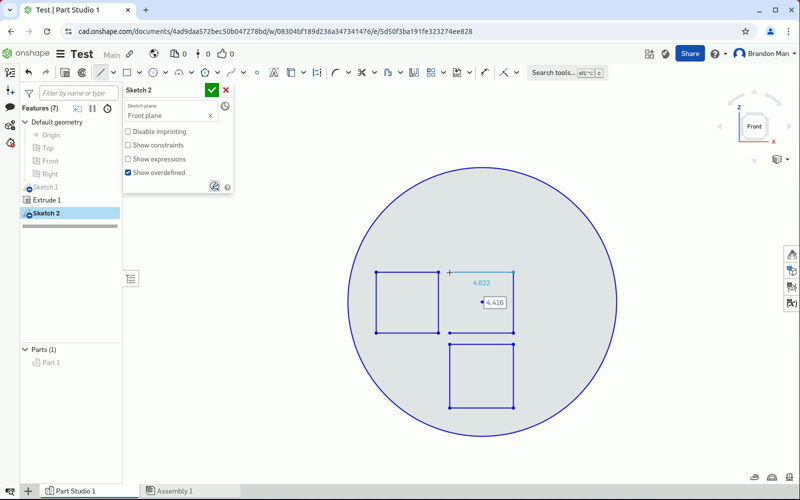
scroll(6)
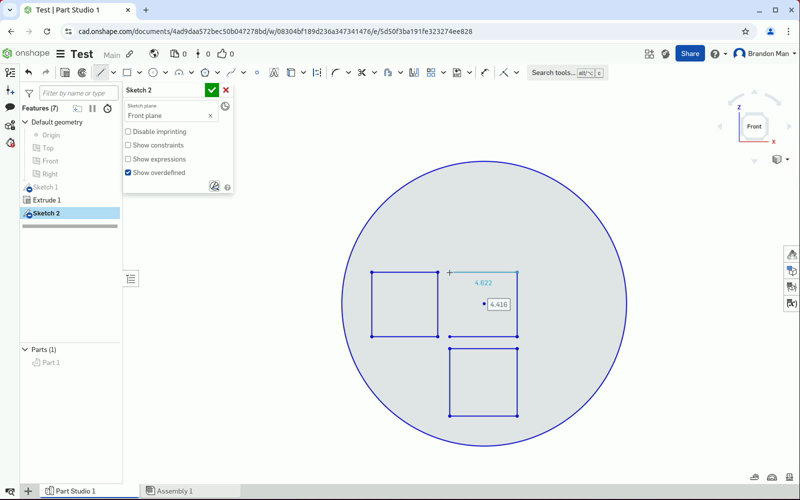
scroll(6)
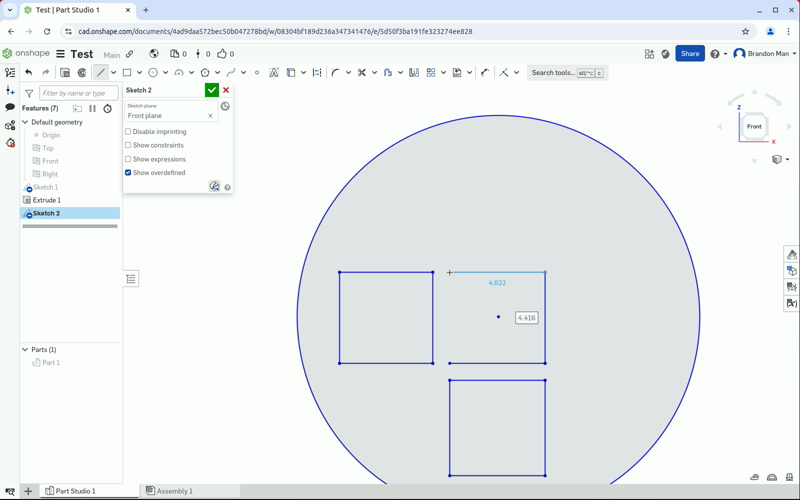
scroll(6)
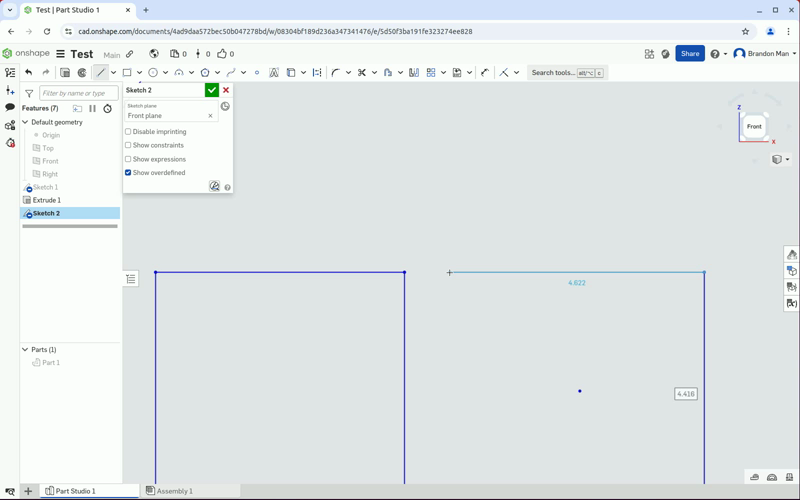
click(449, 272)
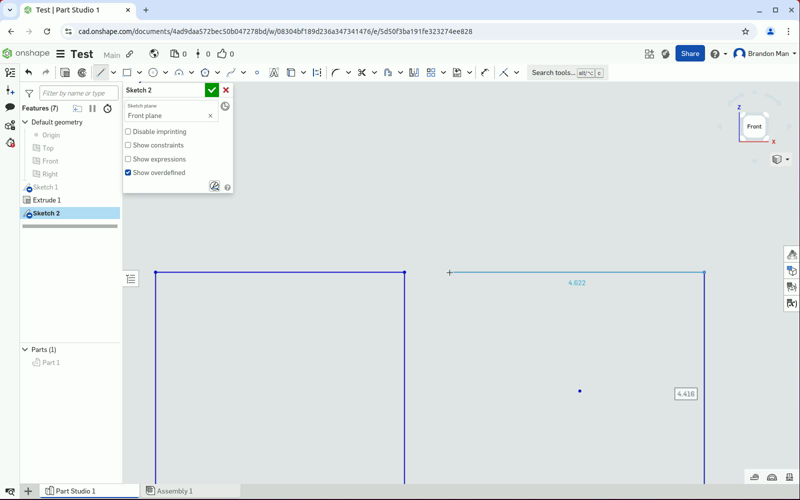
scroll(-6)
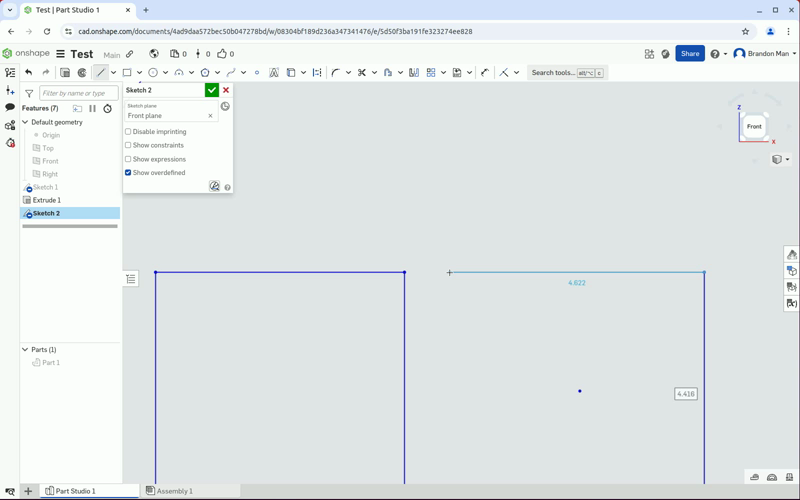
scroll(-6)
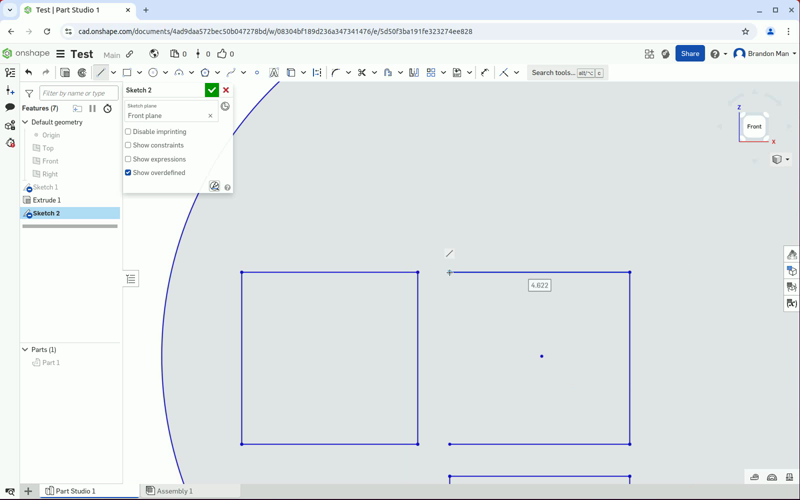
scroll(-6)
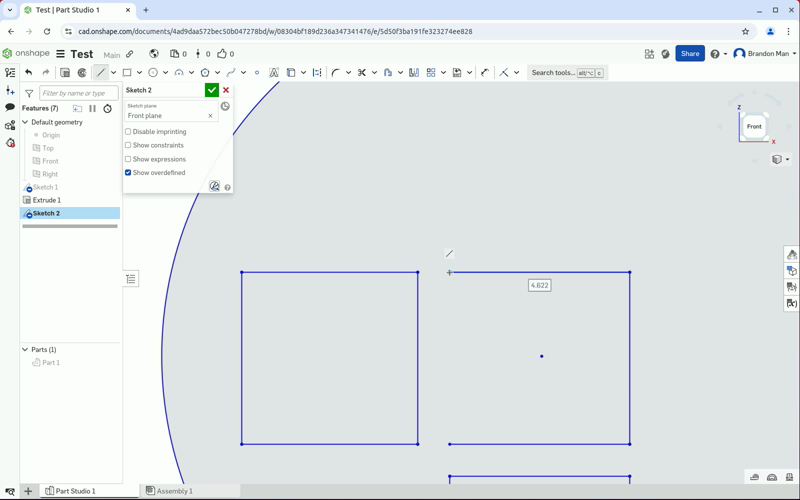
scroll(-6)
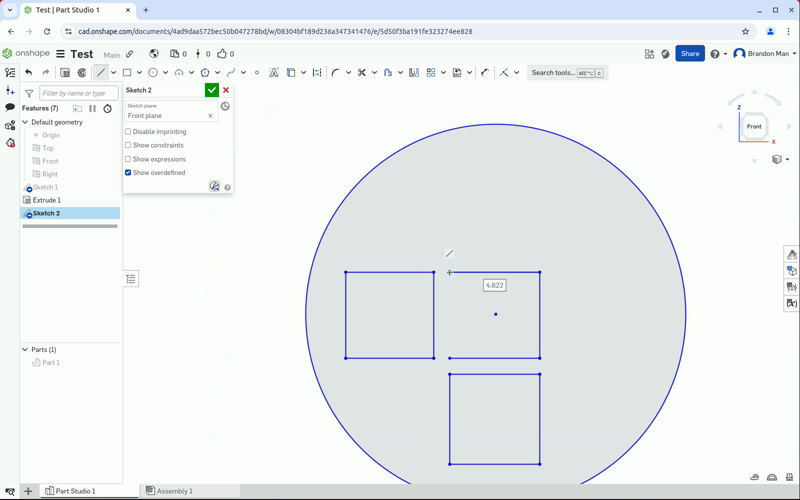
scroll(-6)
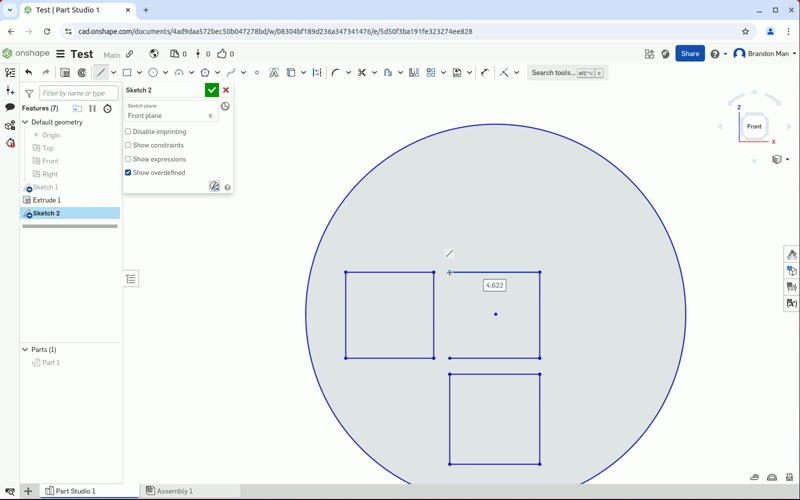
scroll(-6)
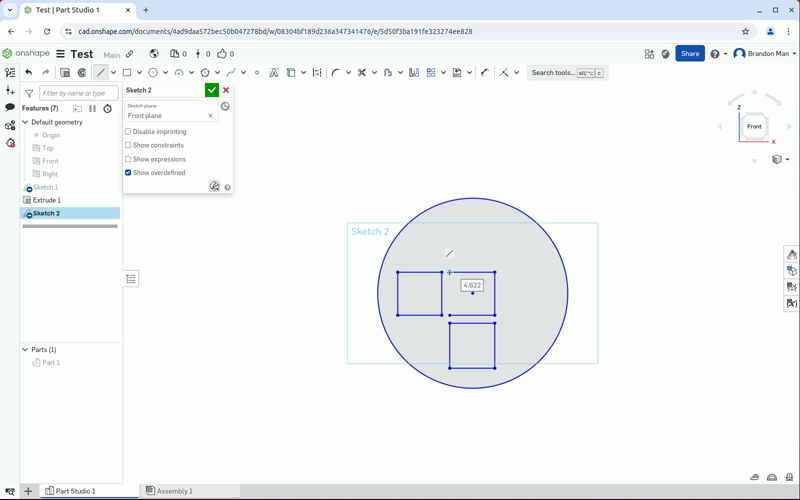
scroll(-6)
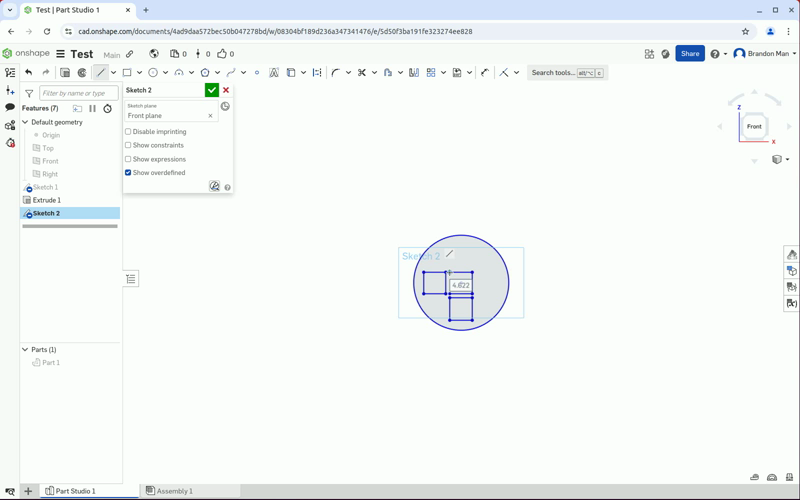
key_up(shift)
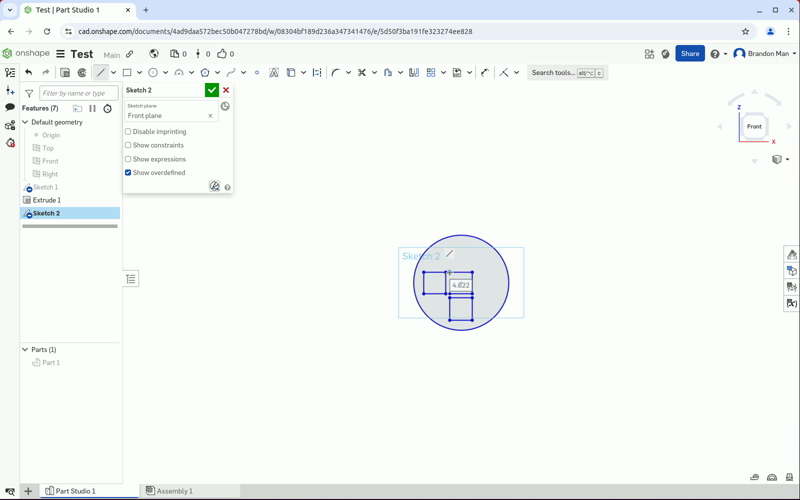
mouse_move(479, 272)
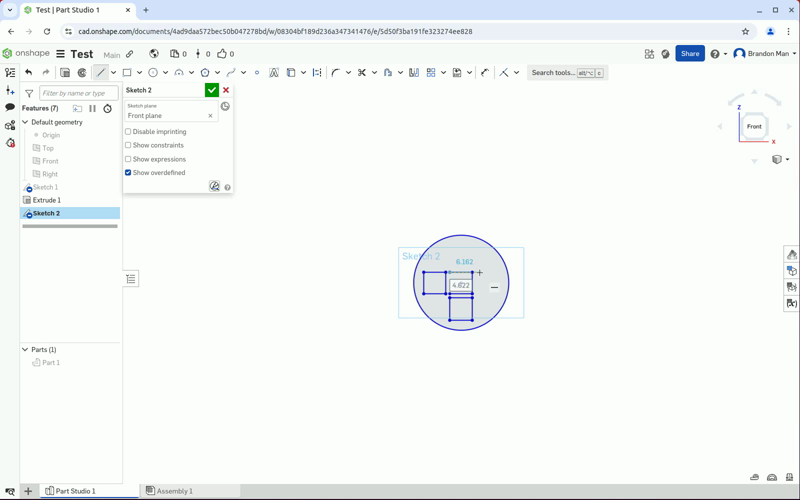
key_down(shift)
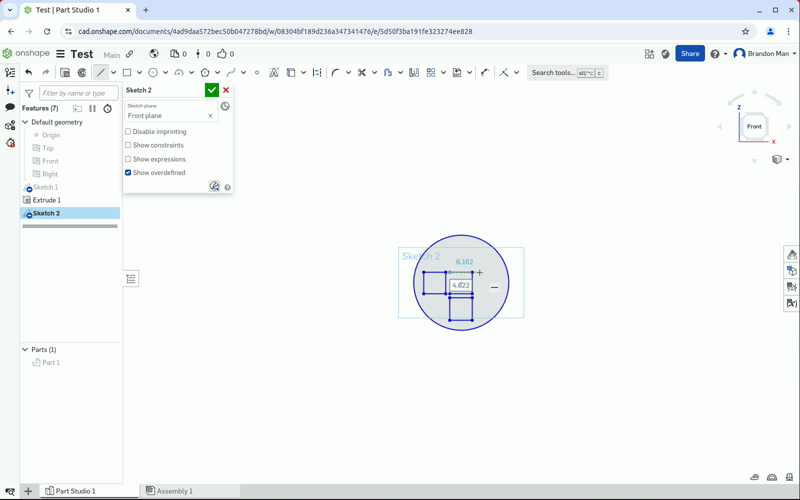
mouse_move(449, 293)
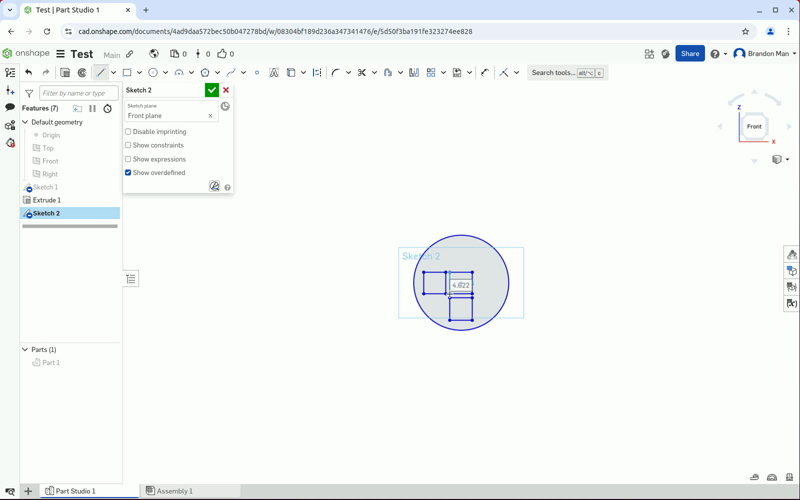
scroll(6)
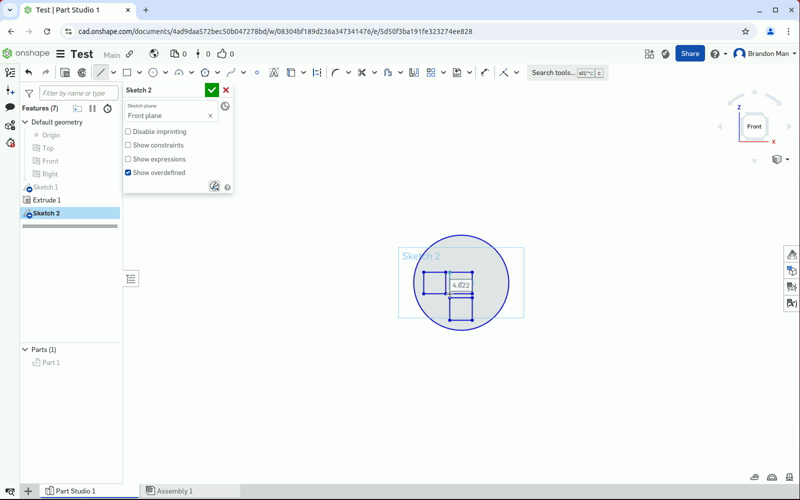
scroll(6)
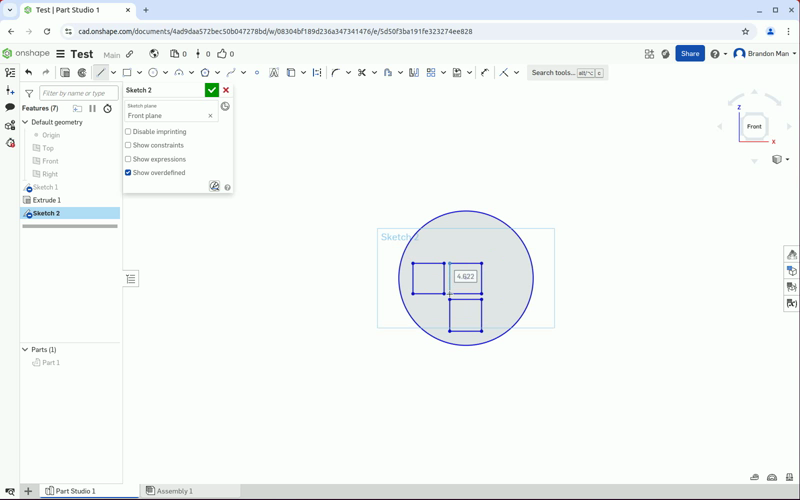
scroll(6)
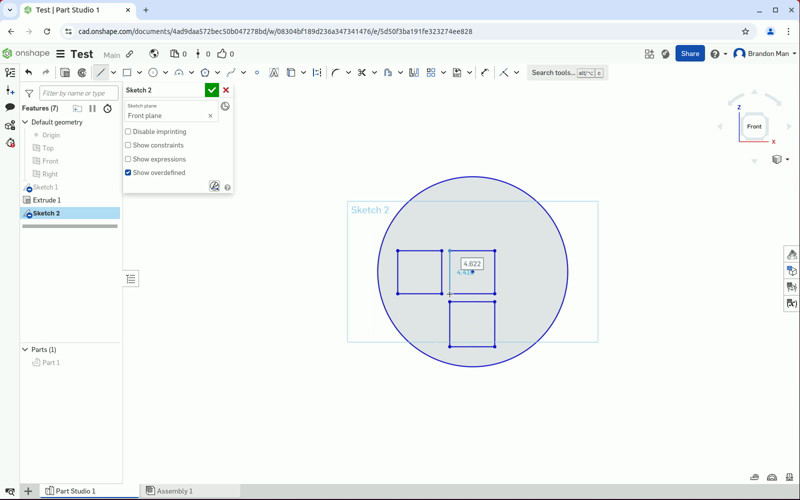
scroll(6)
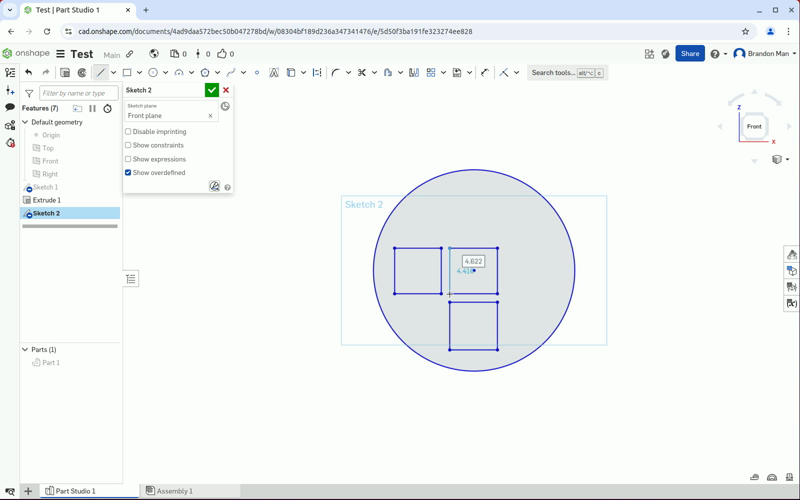
scroll(6)
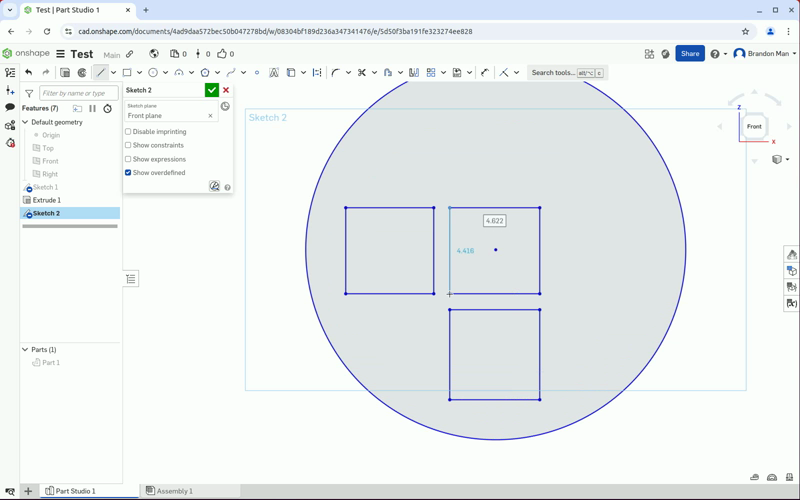
scroll(6)
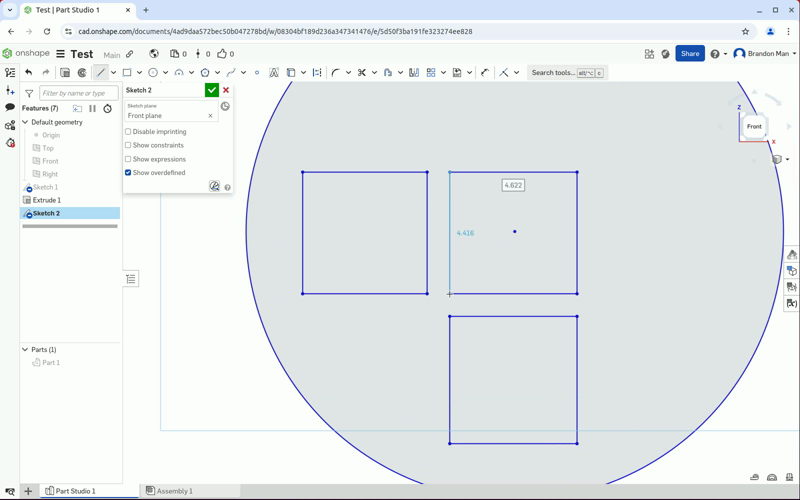
scroll(6)
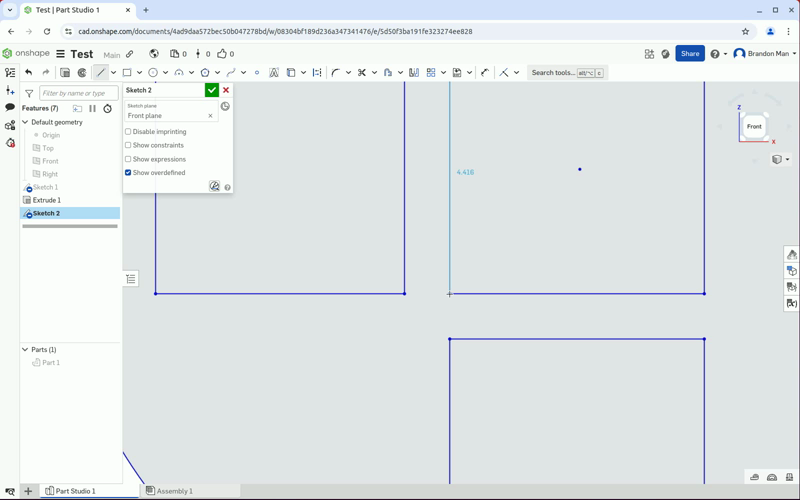
key_up(shift)
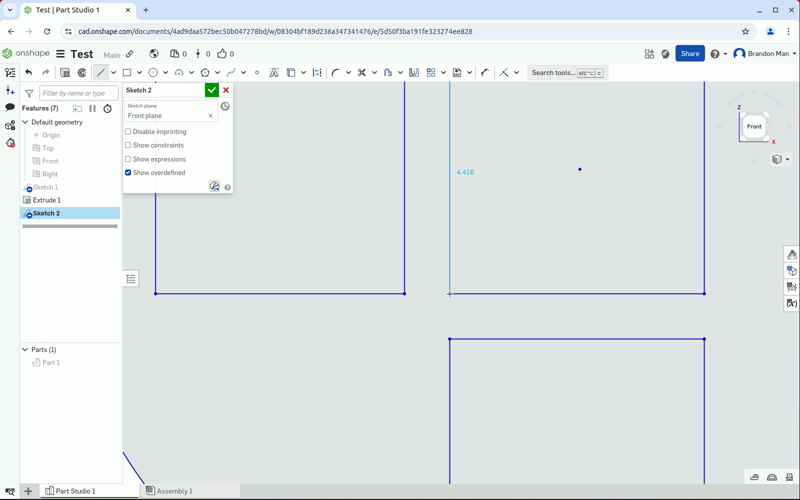
click(449, 293)
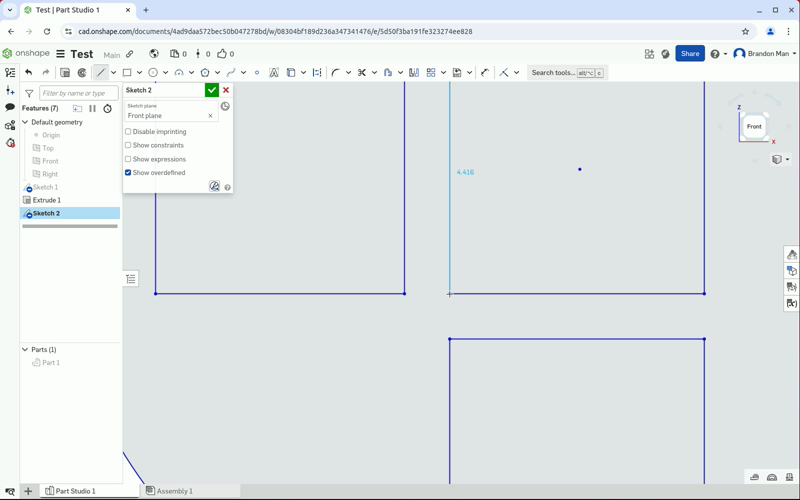
scroll(-6)
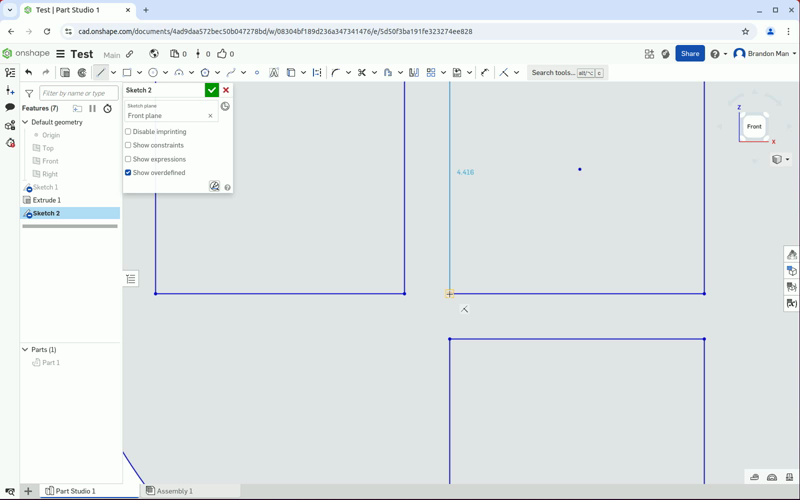
scroll(-6)
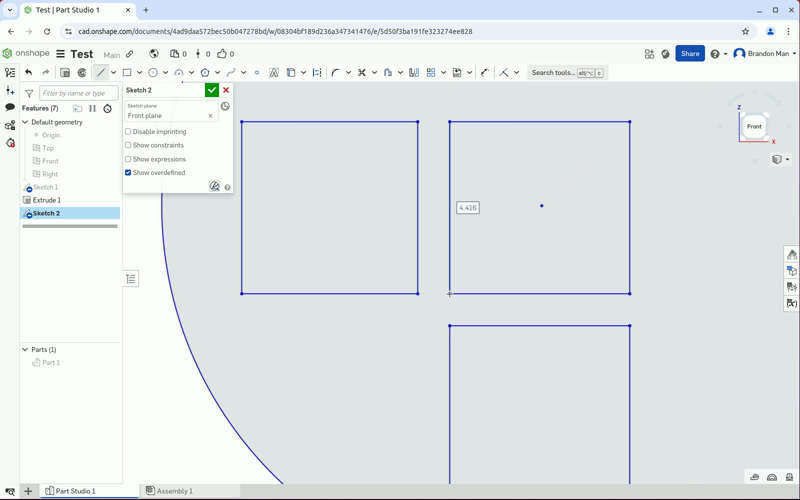
scroll(-6)
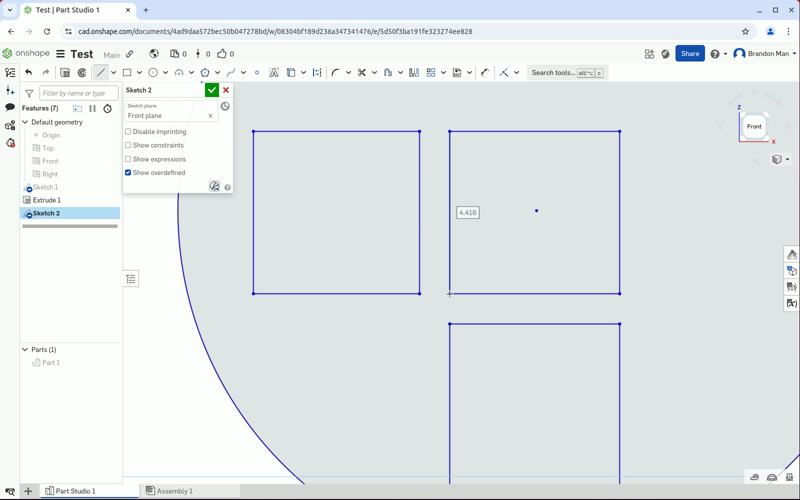
scroll(-6)
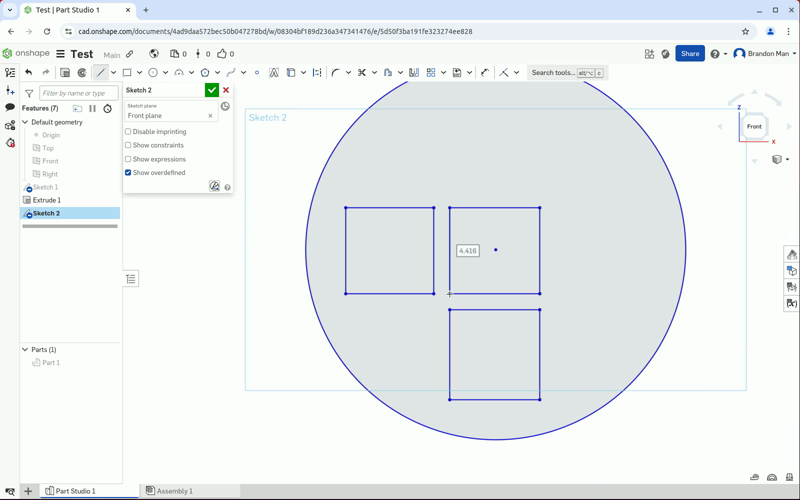
scroll(-6)
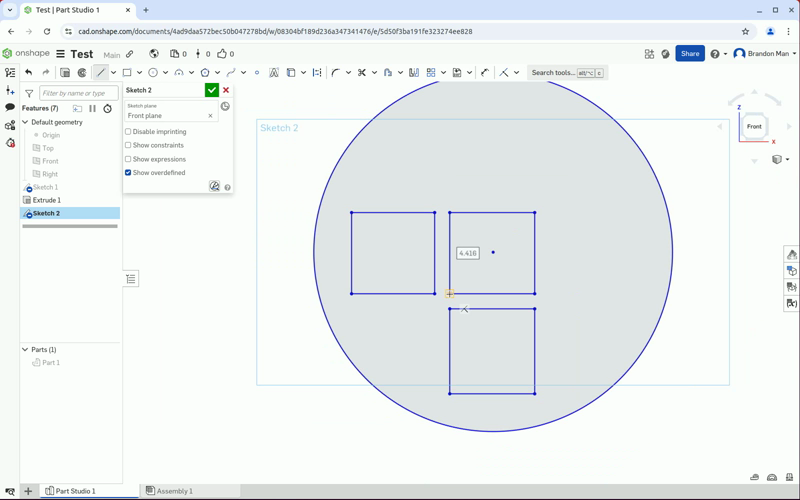
scroll(-6)
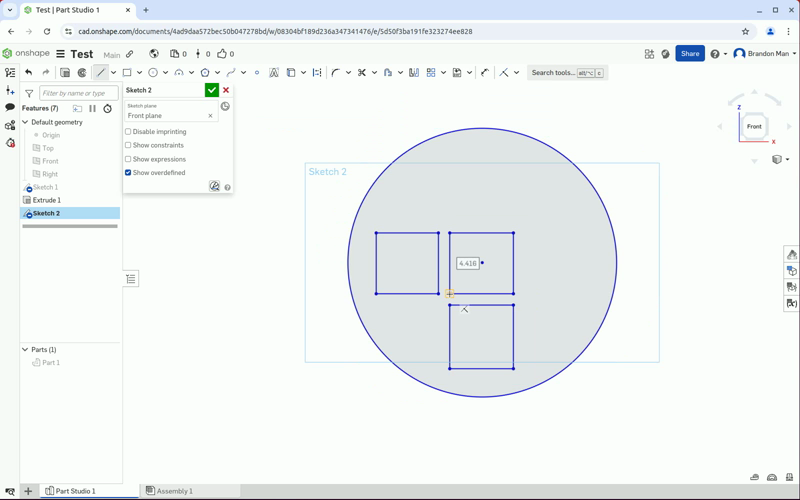
scroll(-6)
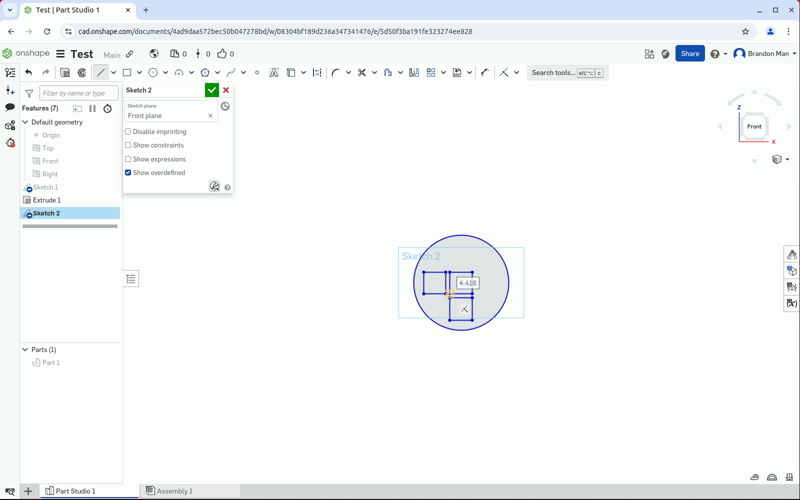
key(esc)
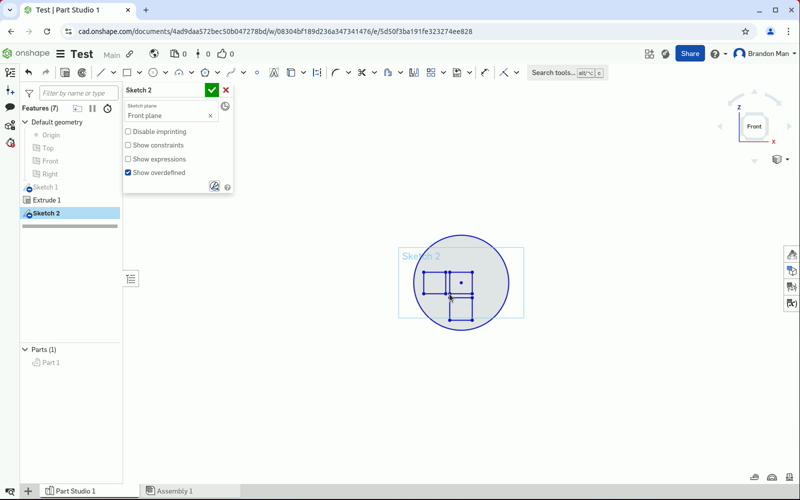
key(l)
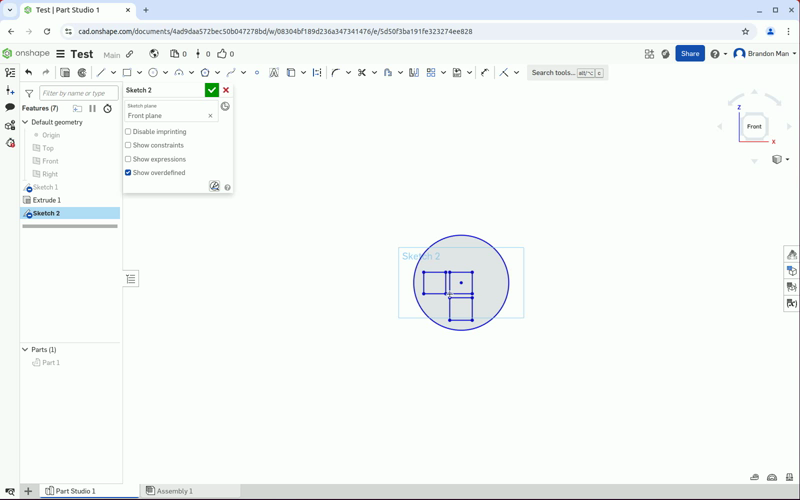
key_down(shift)
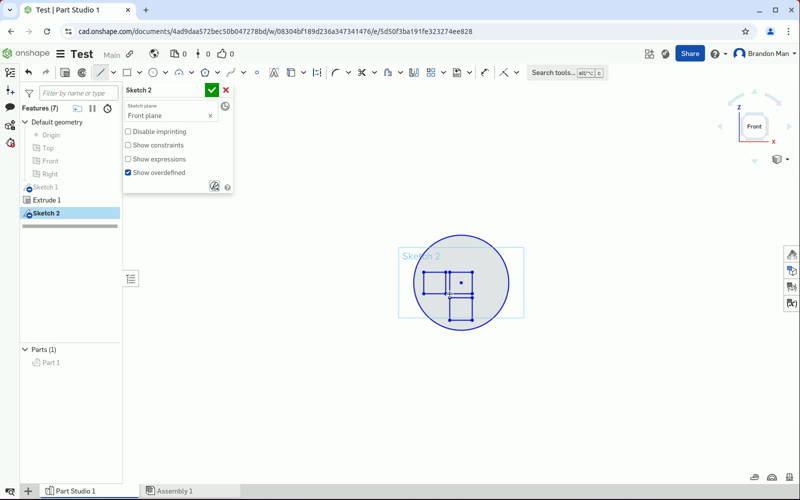
mouse_move(449, 268)
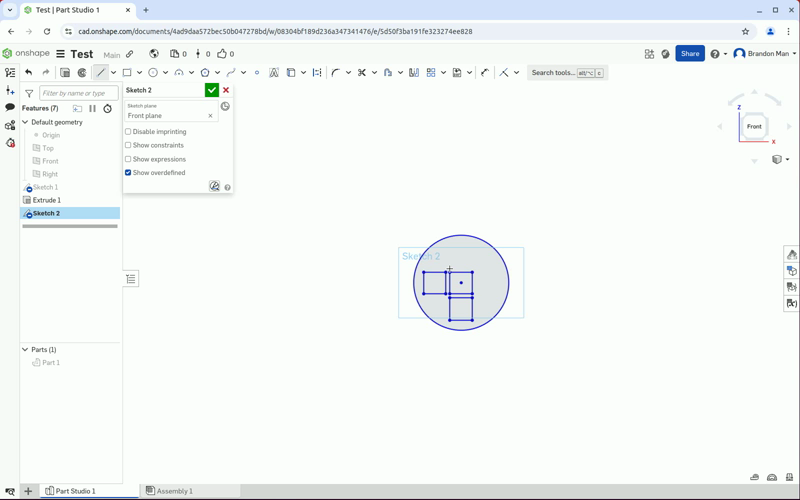
scroll(6)
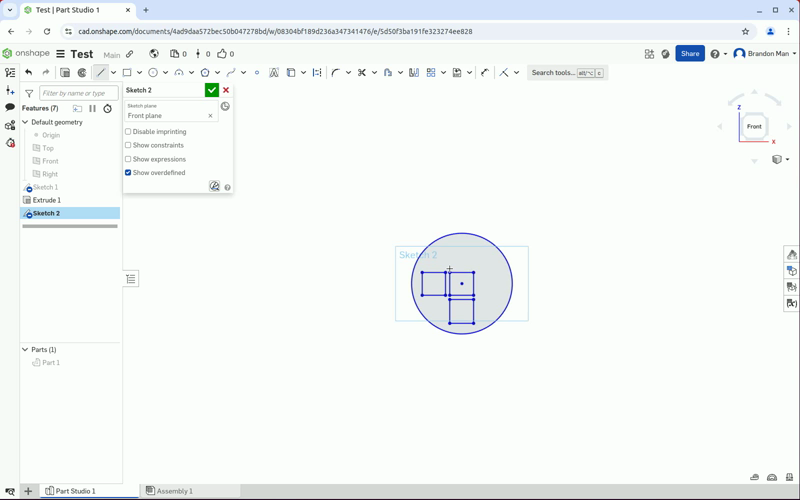
scroll(6)
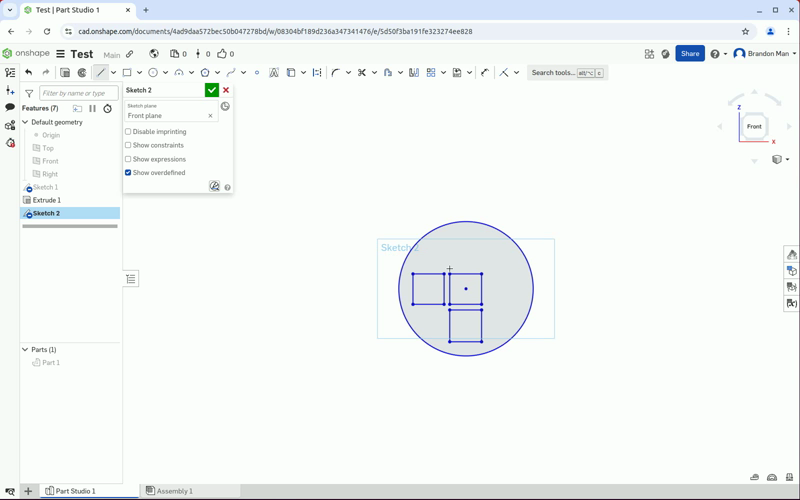
scroll(6)
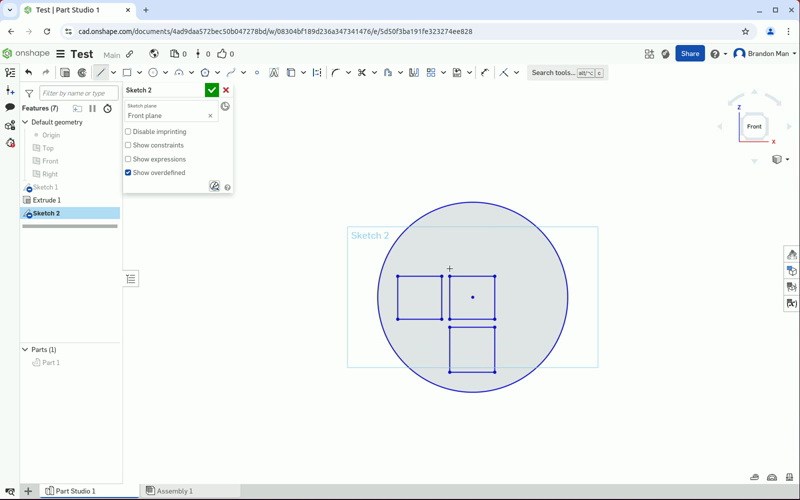
scroll(6)
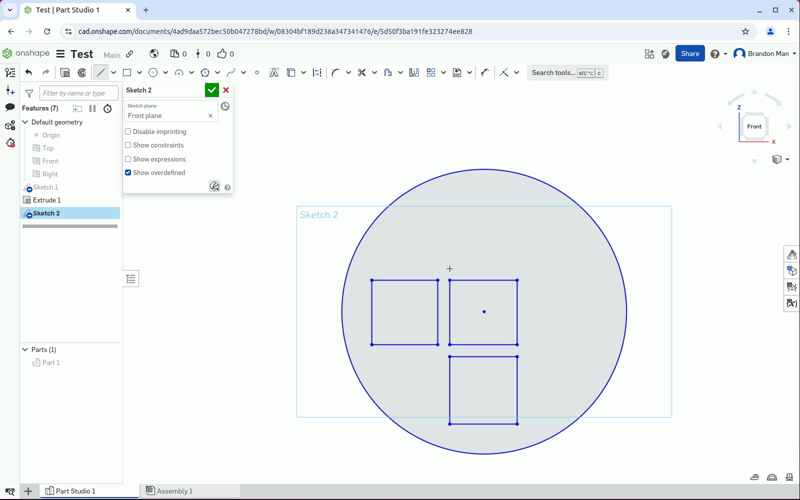
scroll(6)
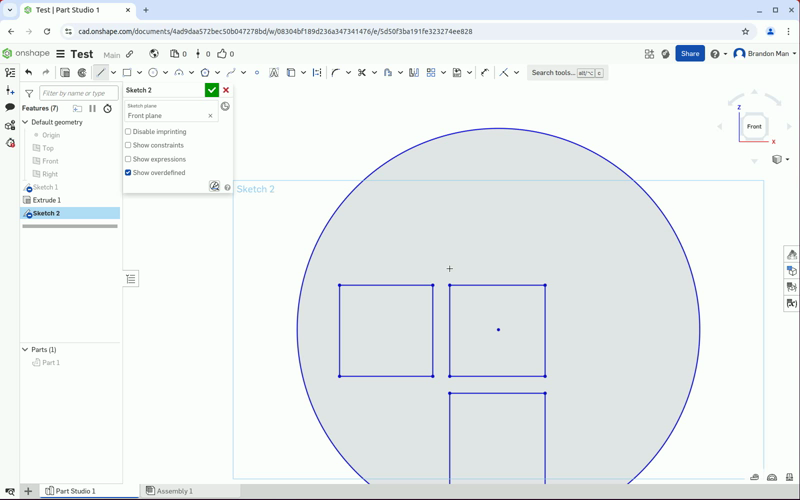
scroll(6)
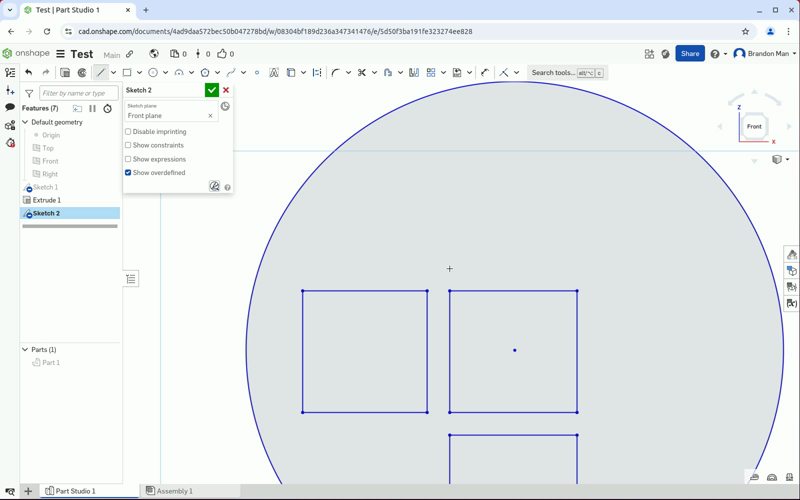
scroll(6)
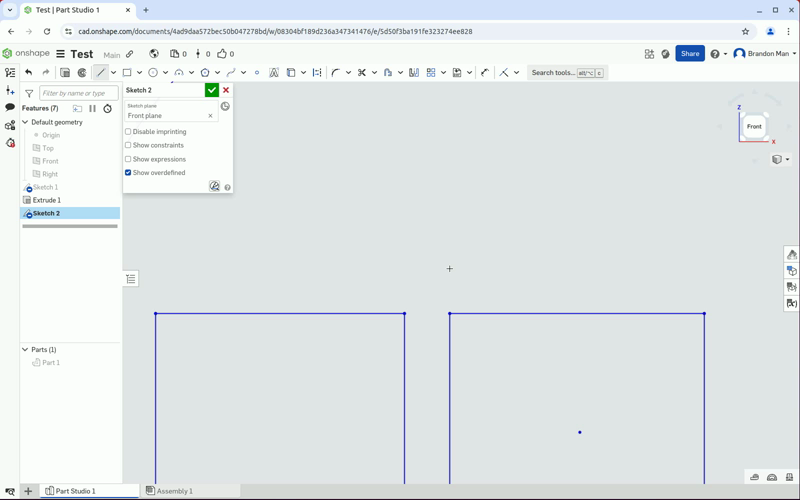
click(449, 268)
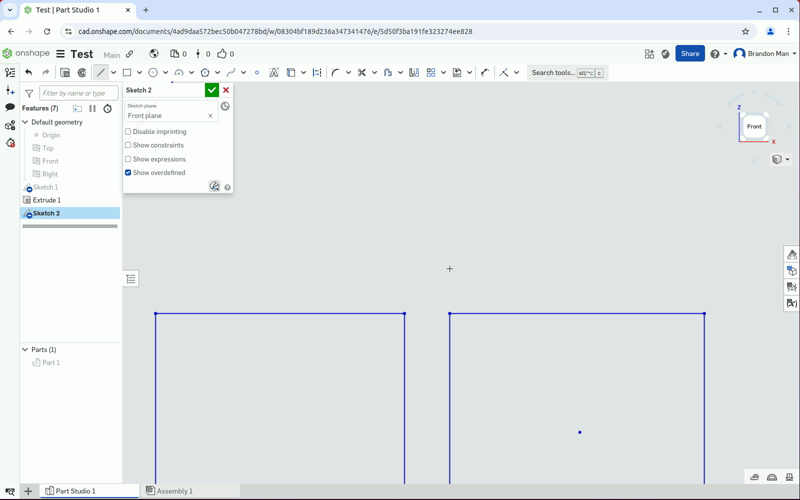
scroll(-6)
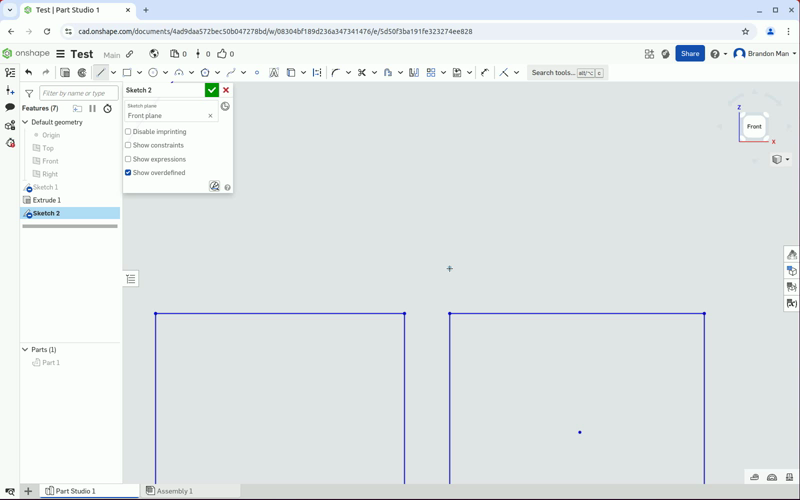
scroll(-6)
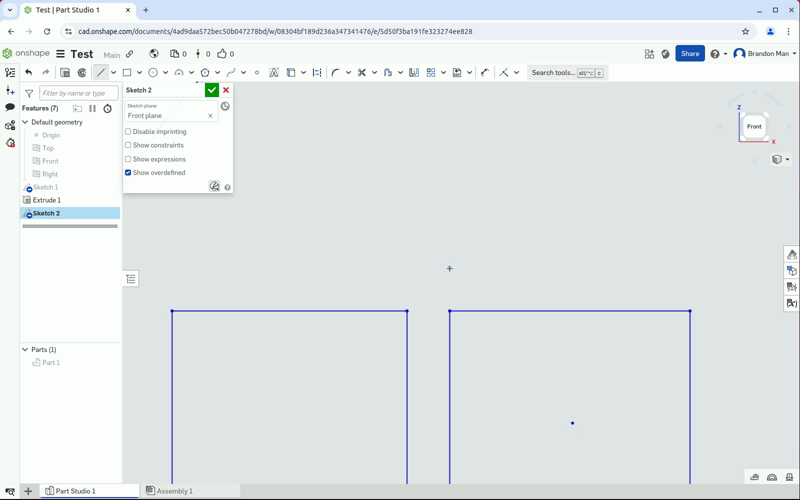
scroll(-6)
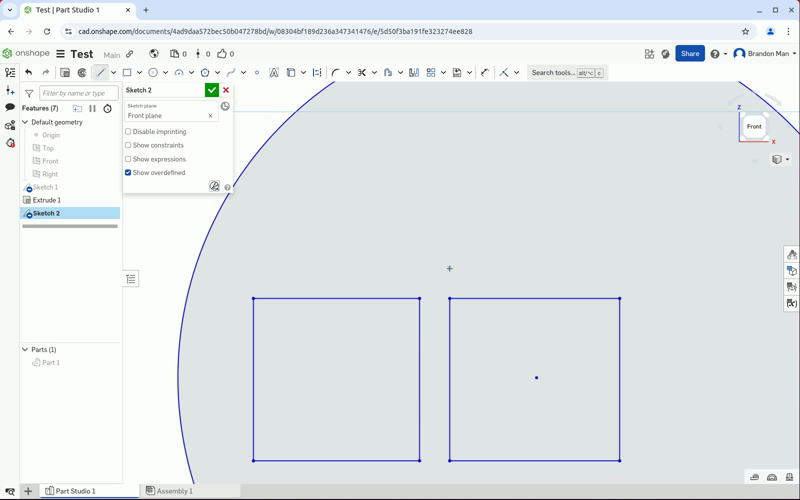
scroll(-6)
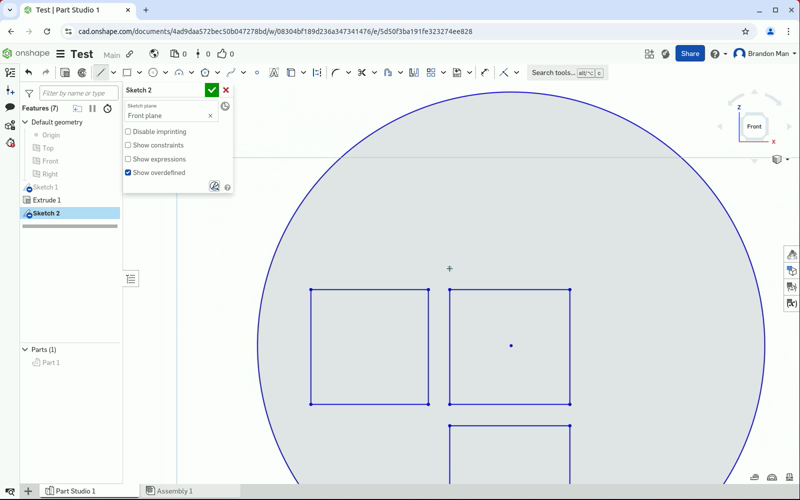
scroll(-6)
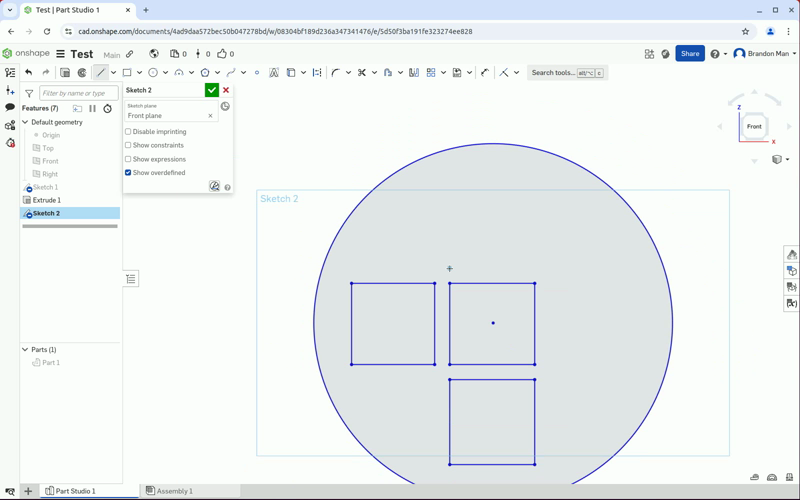
scroll(-6)
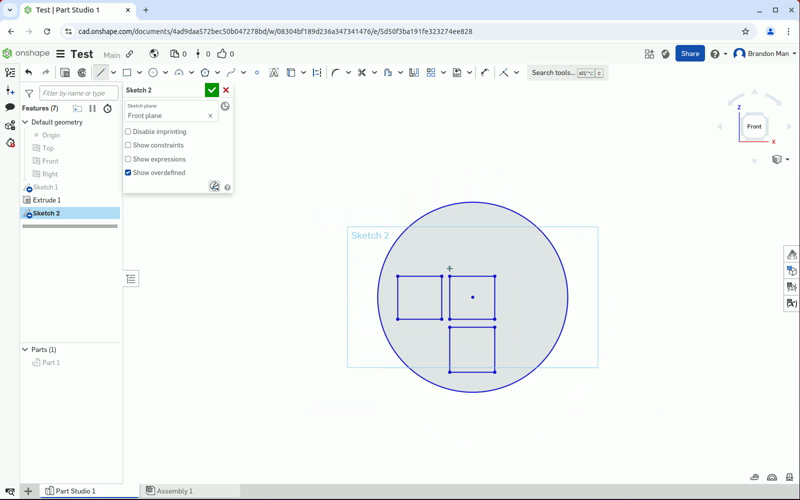
scroll(-6)
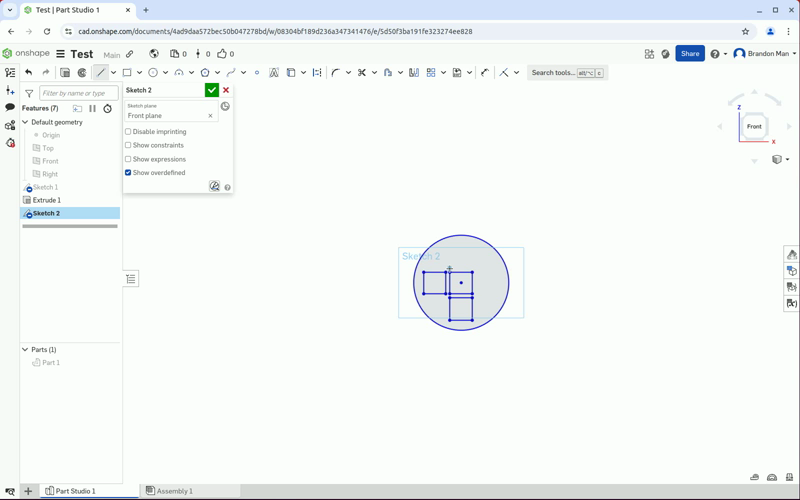
key_up(shift)
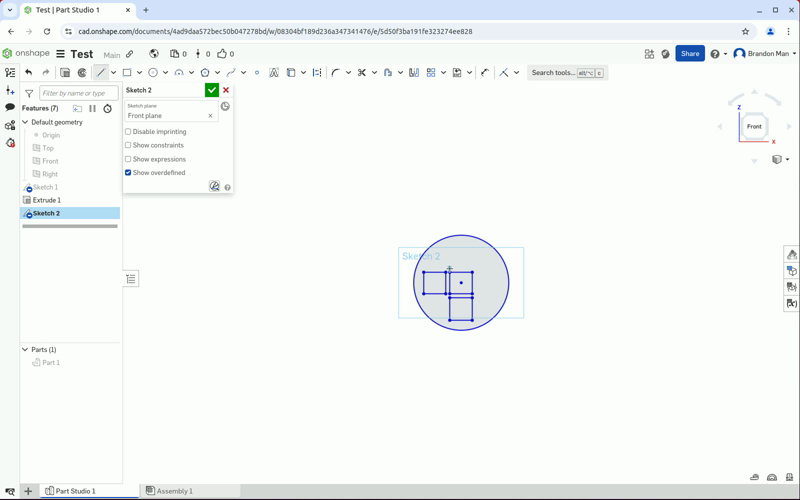
key_down(shift)
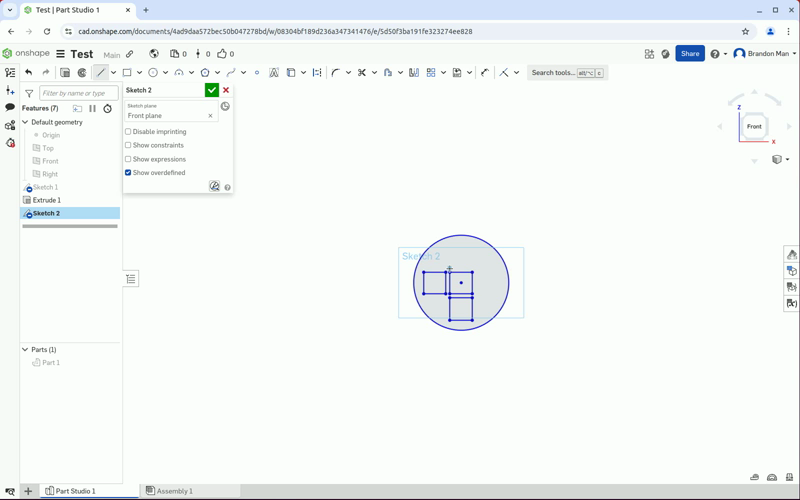
mouse_move(479, 268)
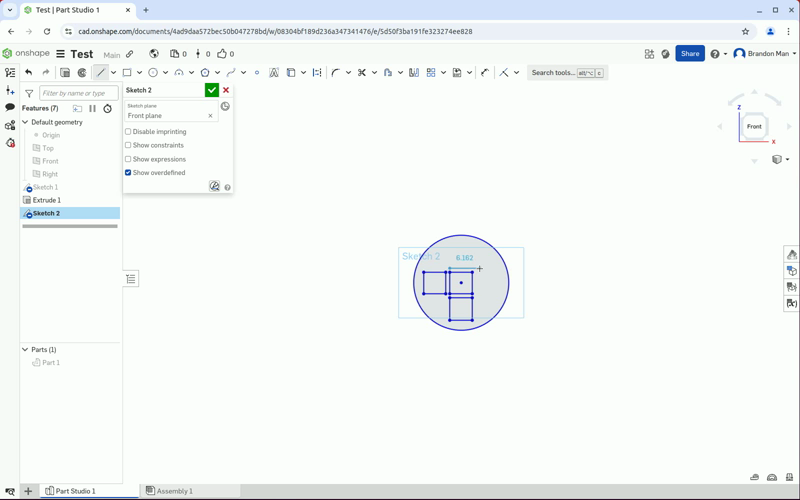
mouse_move(472, 268)
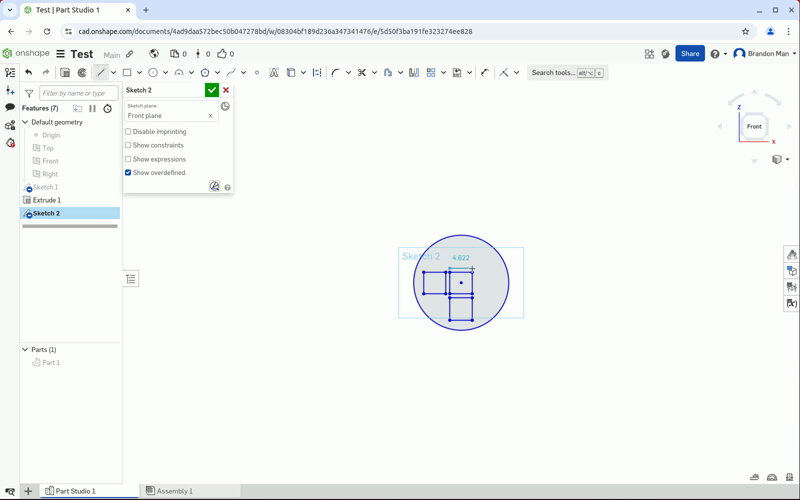
scroll(6)
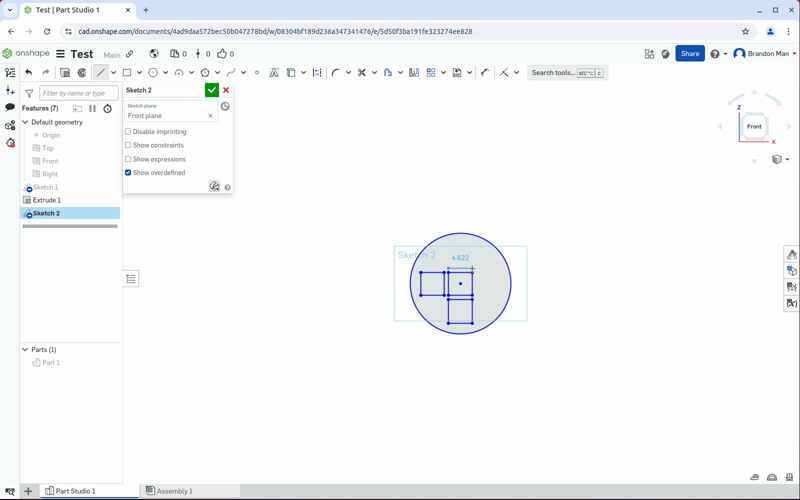
scroll(6)
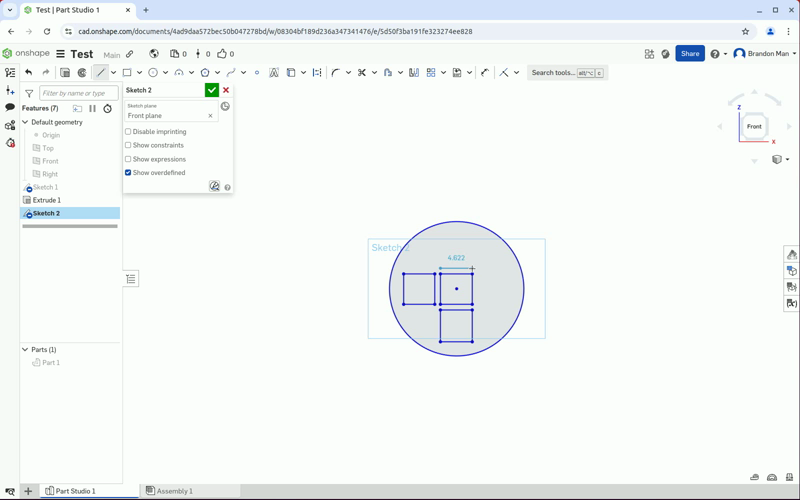
scroll(6)
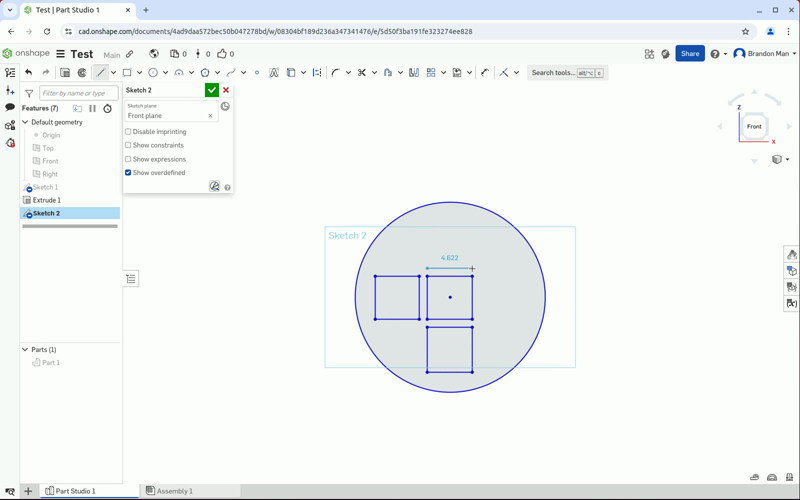
scroll(6)
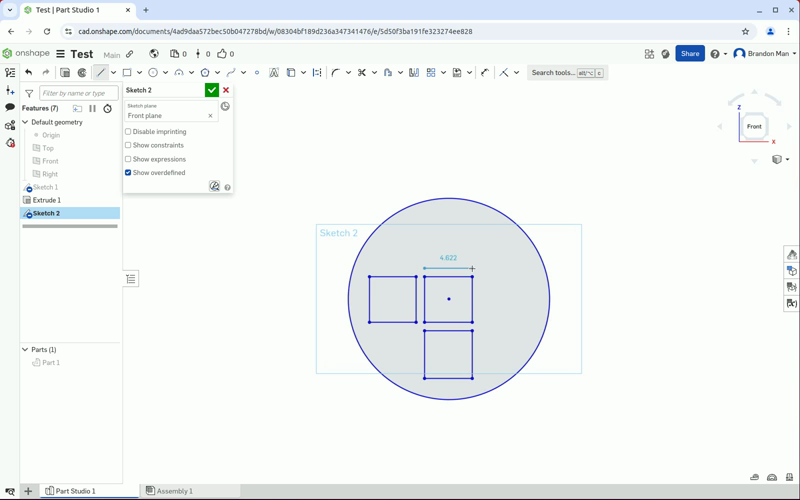
scroll(6)
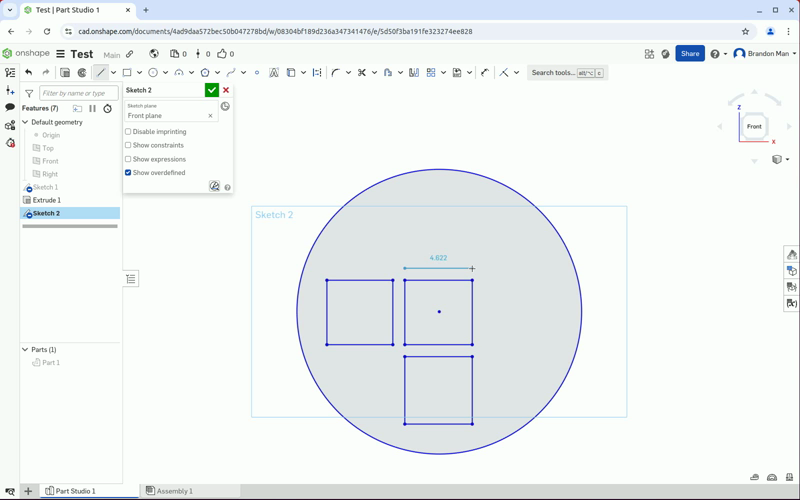
scroll(6)
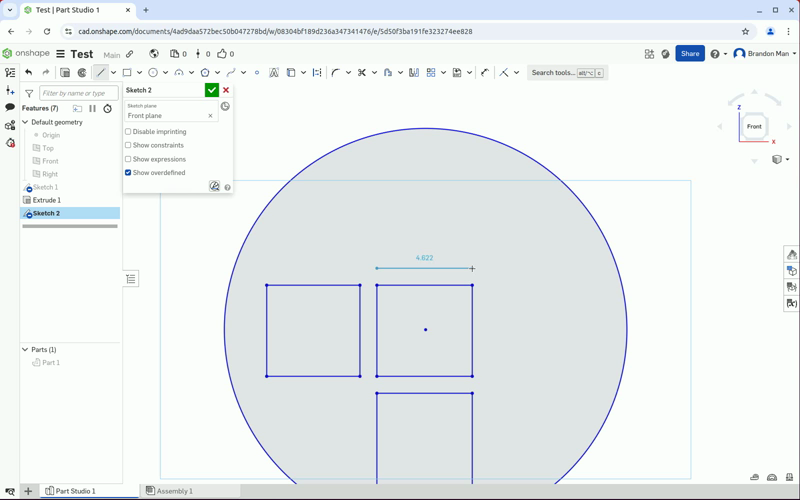
scroll(6)
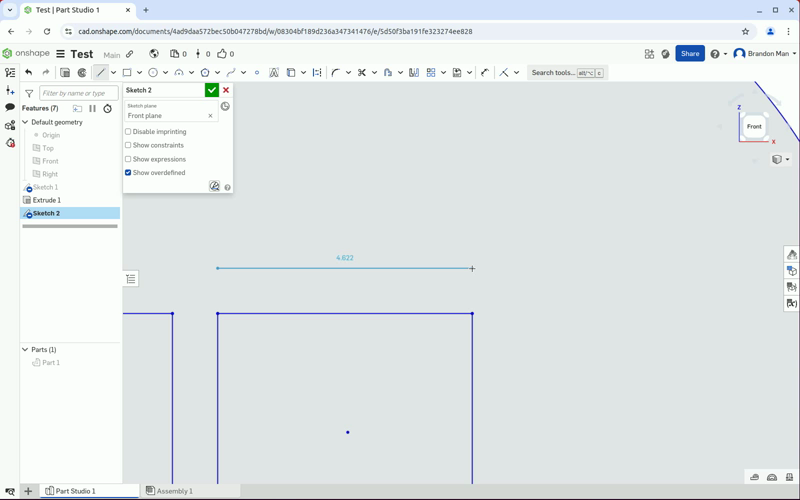
click(472, 268)
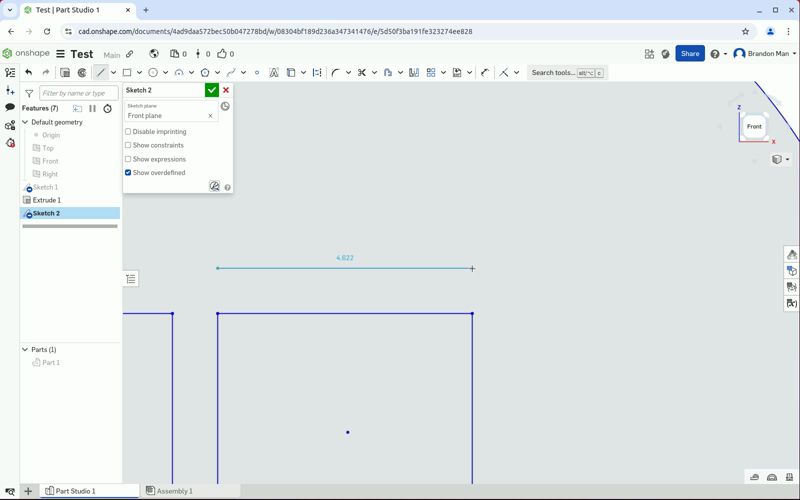
scroll(-6)
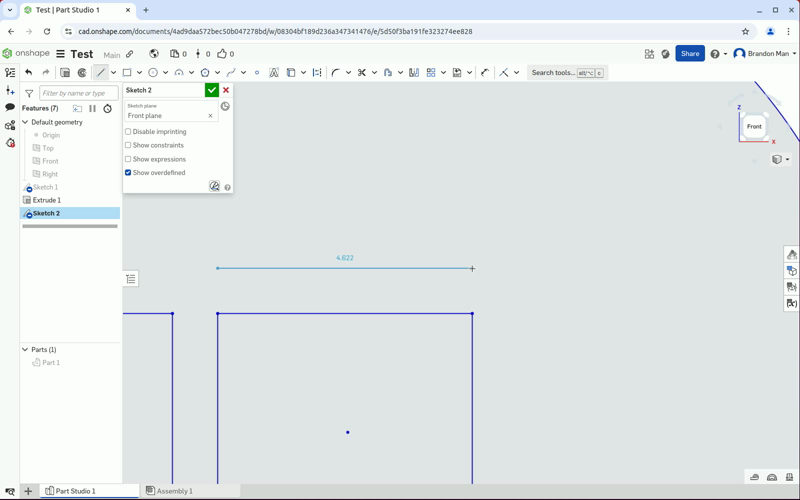
scroll(-6)
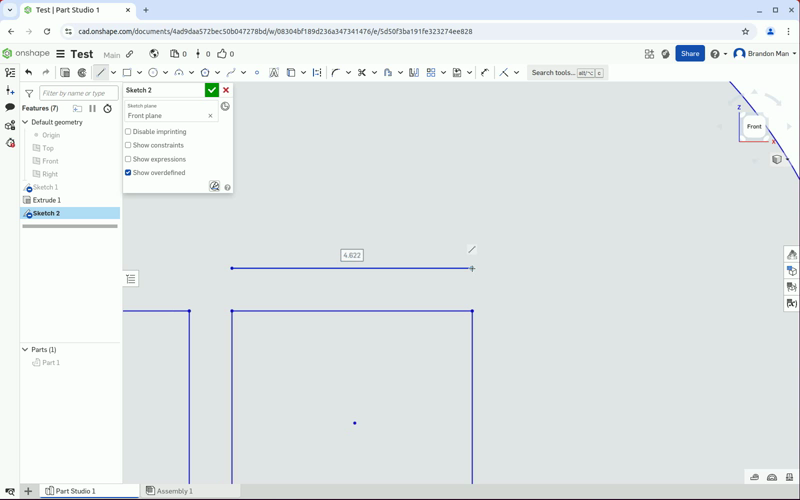
scroll(-6)
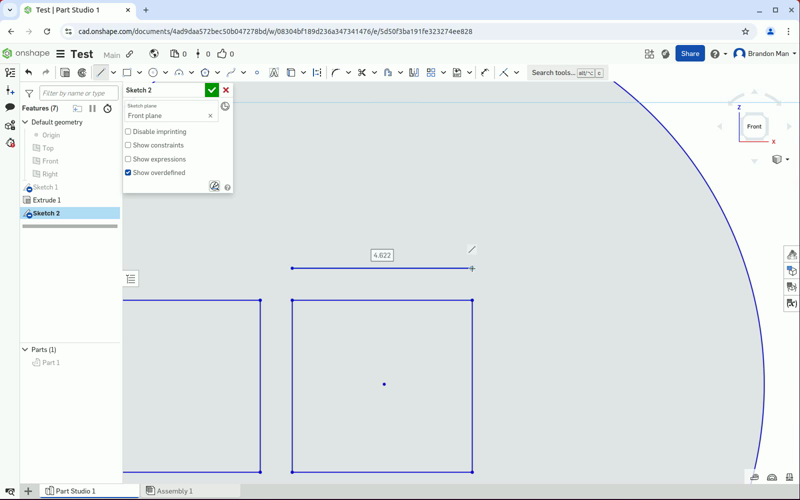
scroll(-6)
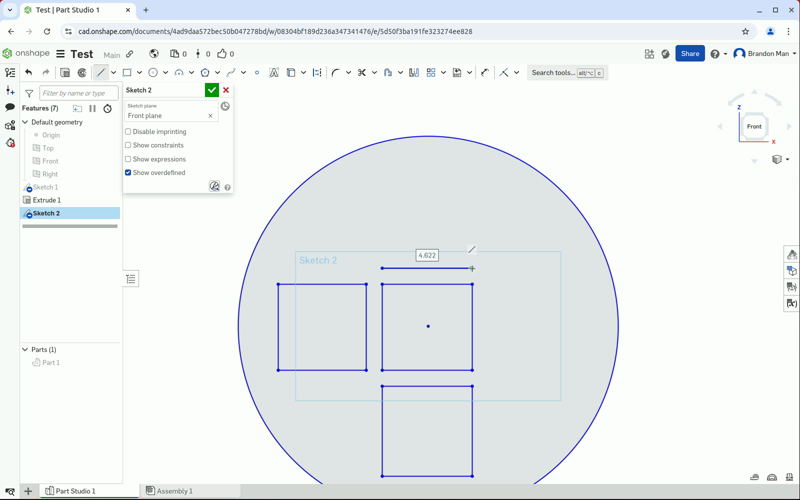
scroll(-6)
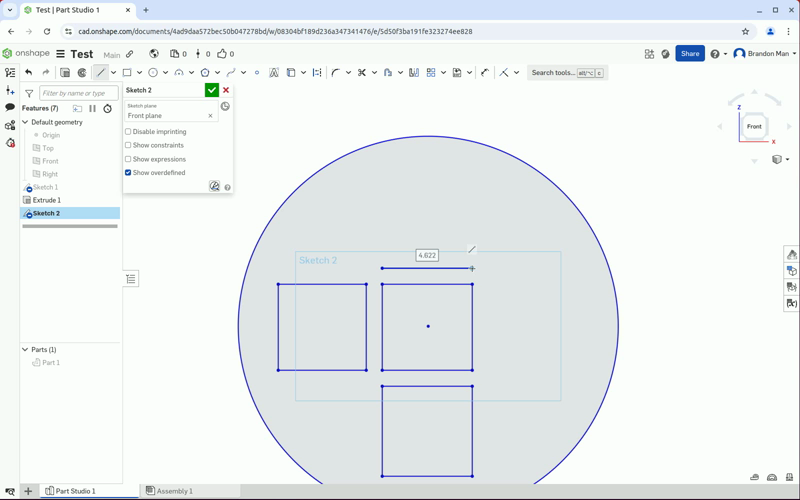
scroll(-6)
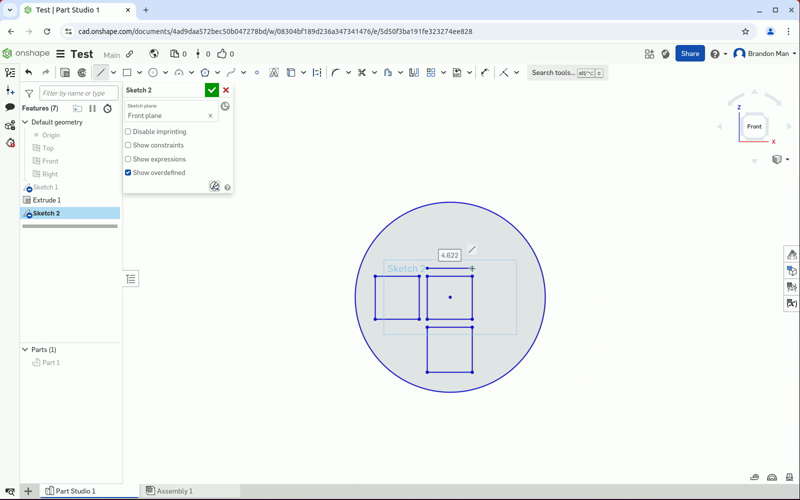
scroll(-6)
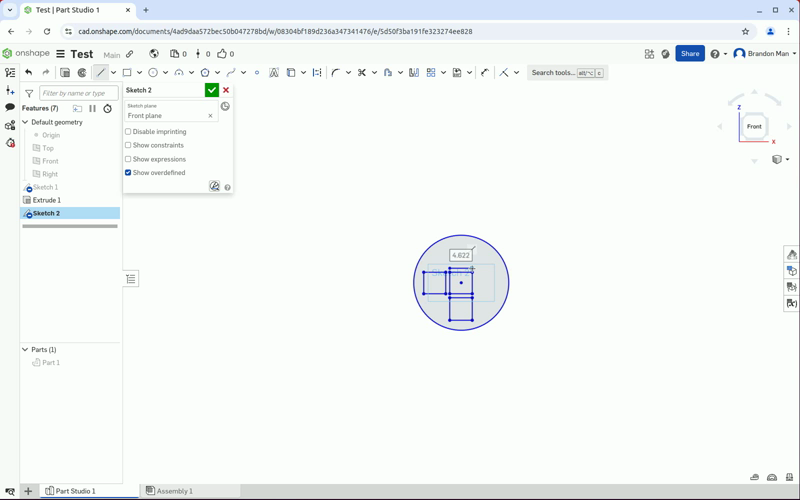
key_up(shift)
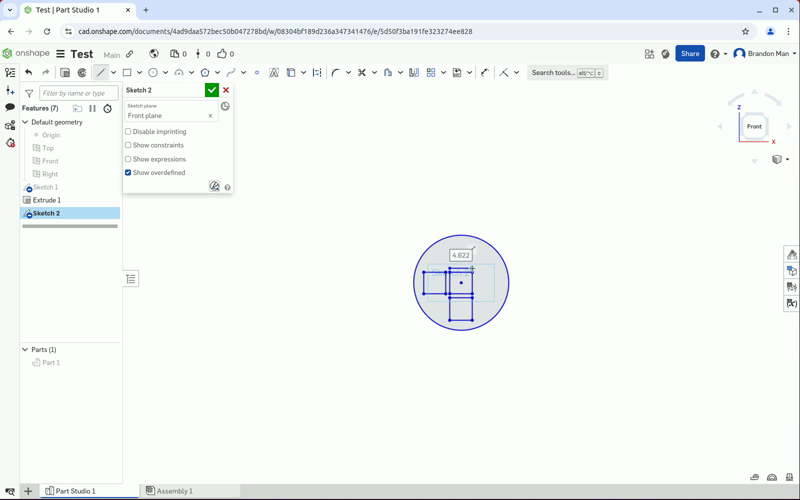
key_down(shift)
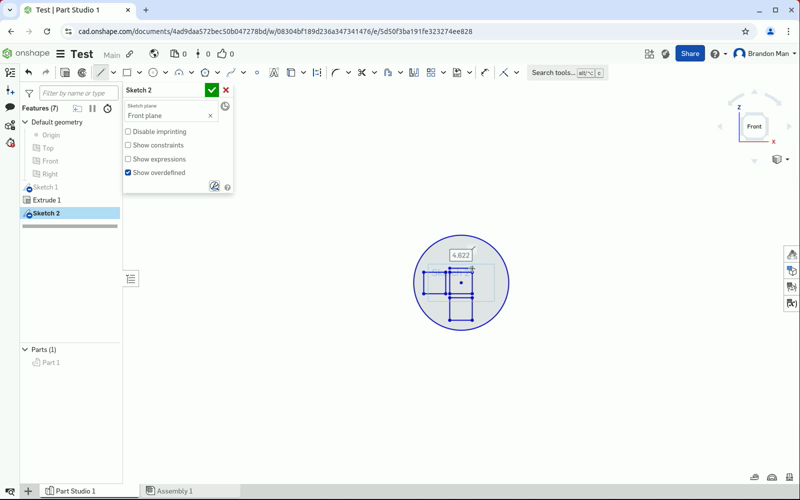
mouse_move(502, 268)
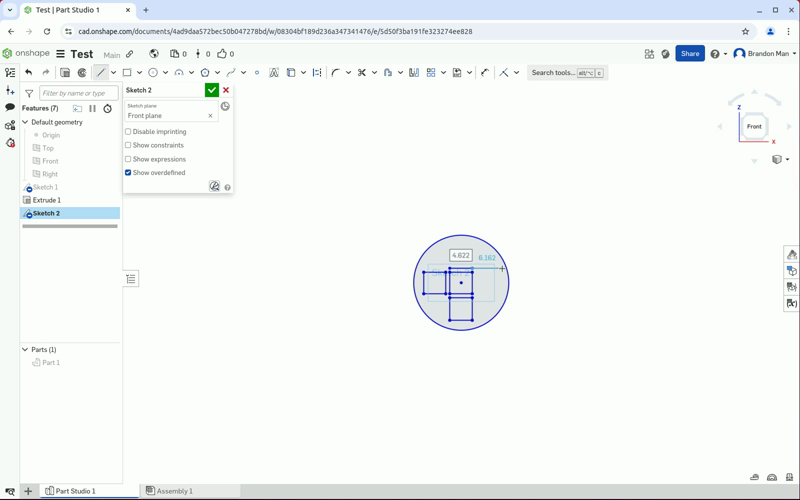
mouse_move(472, 245)
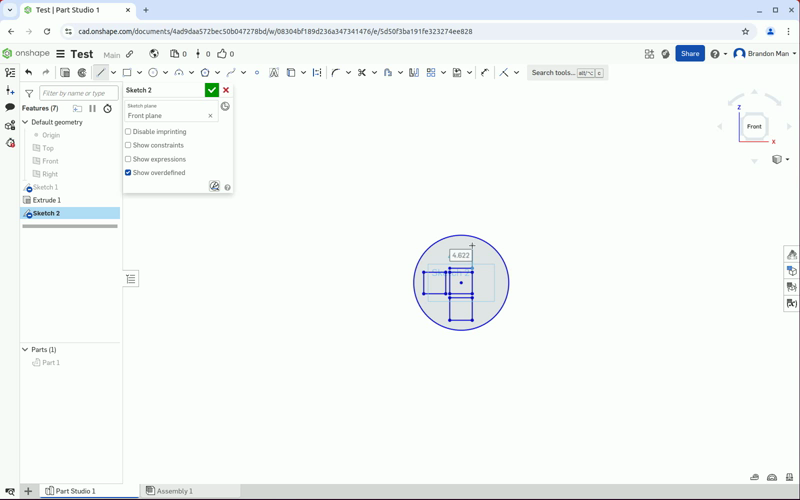
click(472, 245)
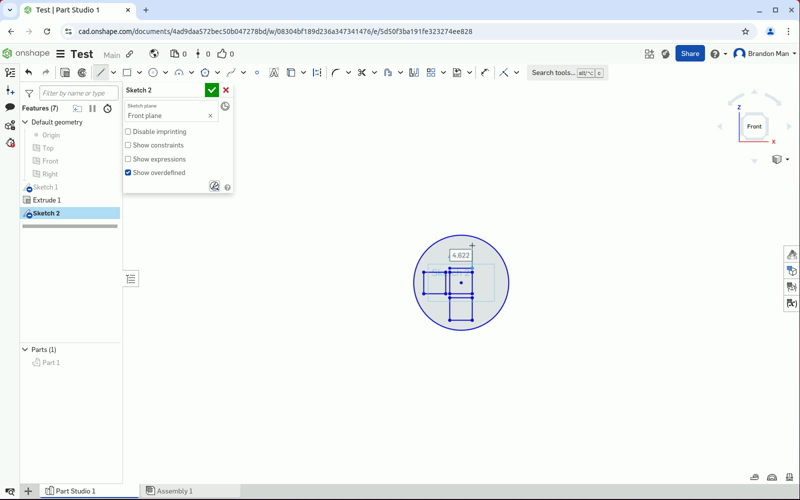
key_up(shift)
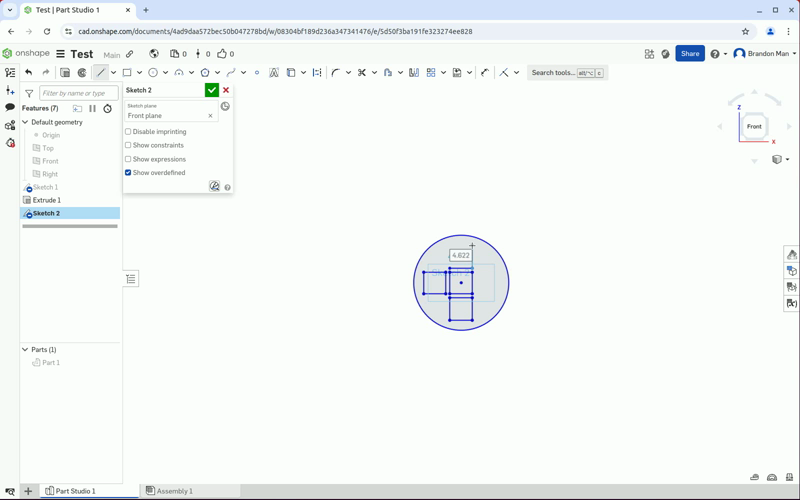
key_down(shift)
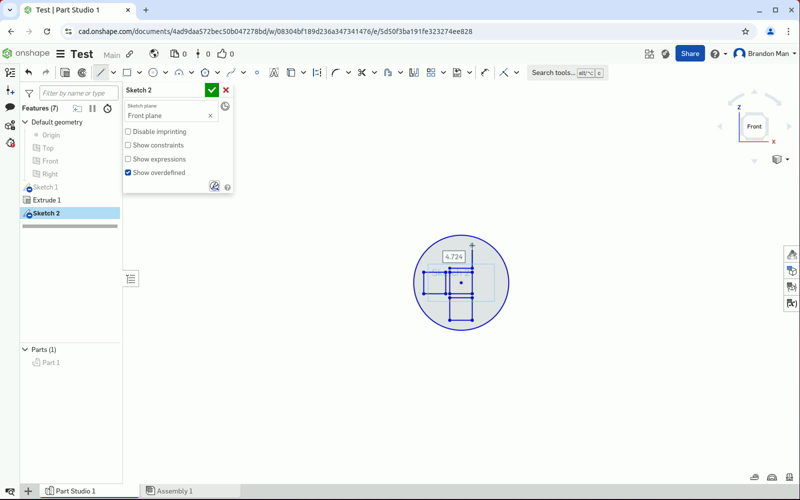
mouse_move(502, 245)
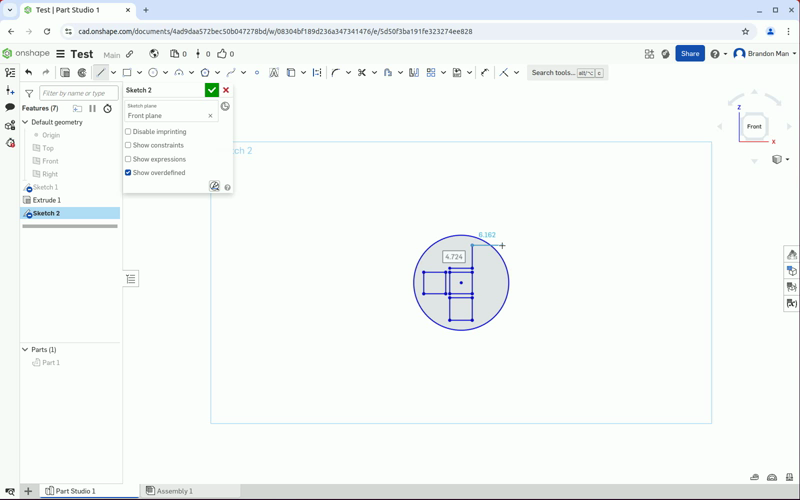
mouse_move(449, 245)
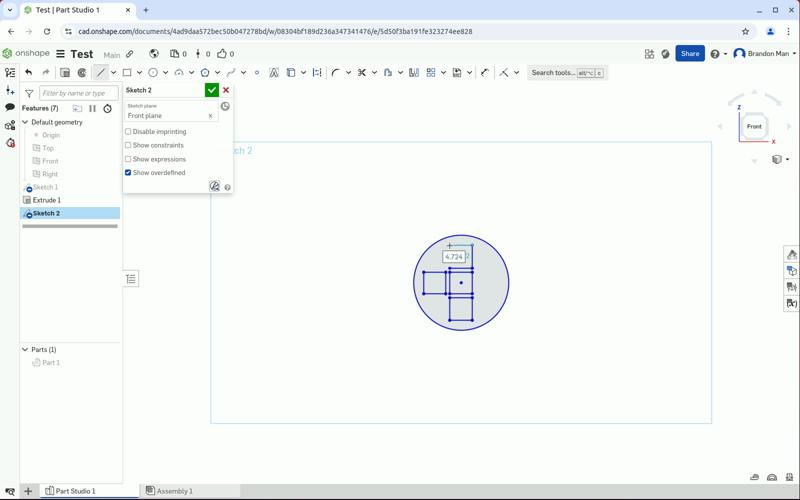
click(449, 245)
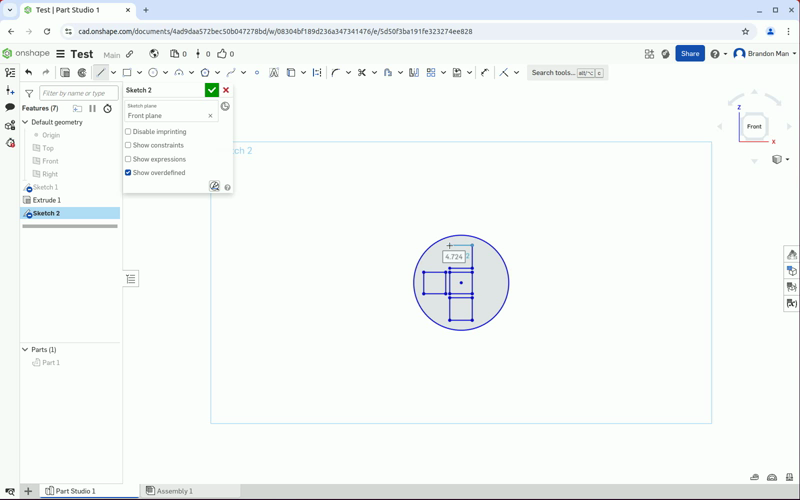
key_up(shift)
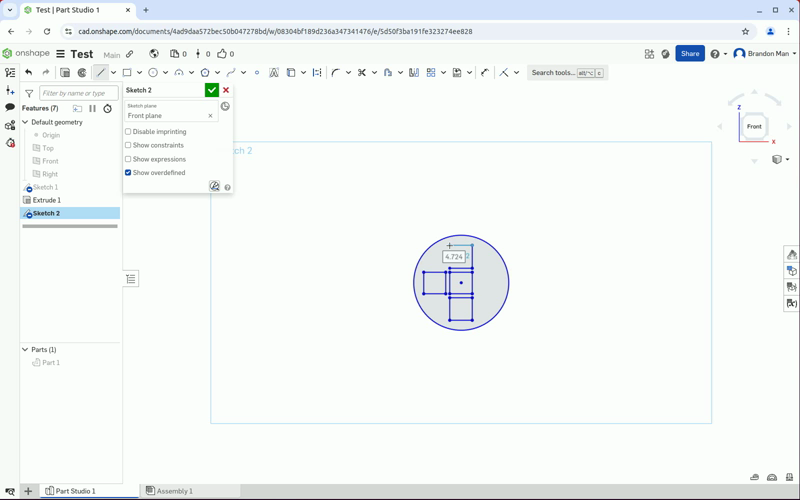
mouse_move(479, 245)
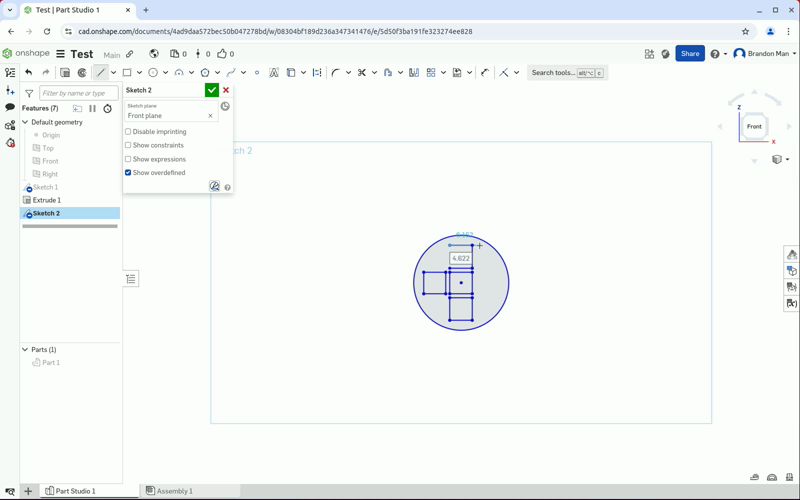
key_down(shift)
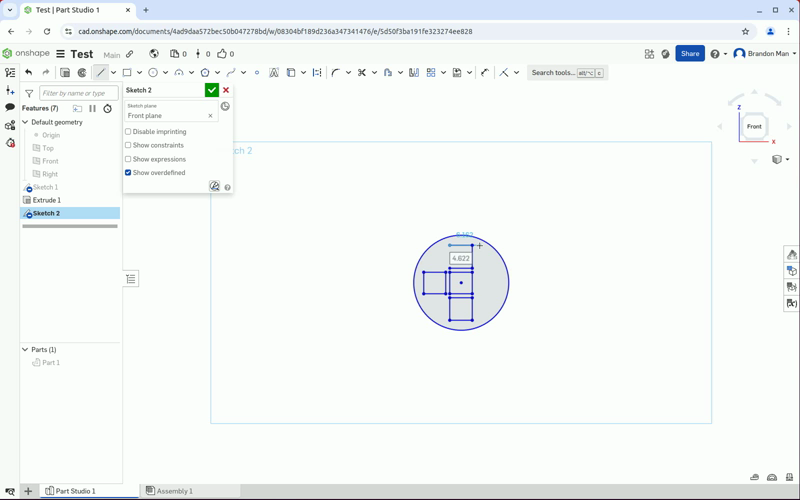
mouse_move(449, 268)
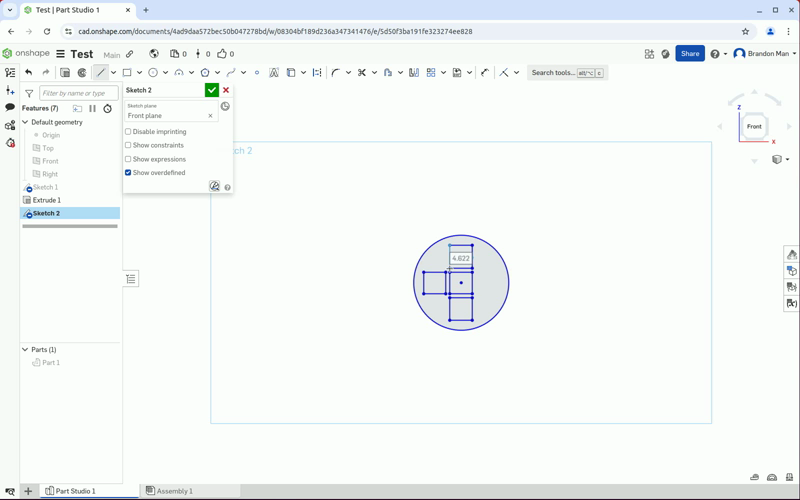
scroll(6)
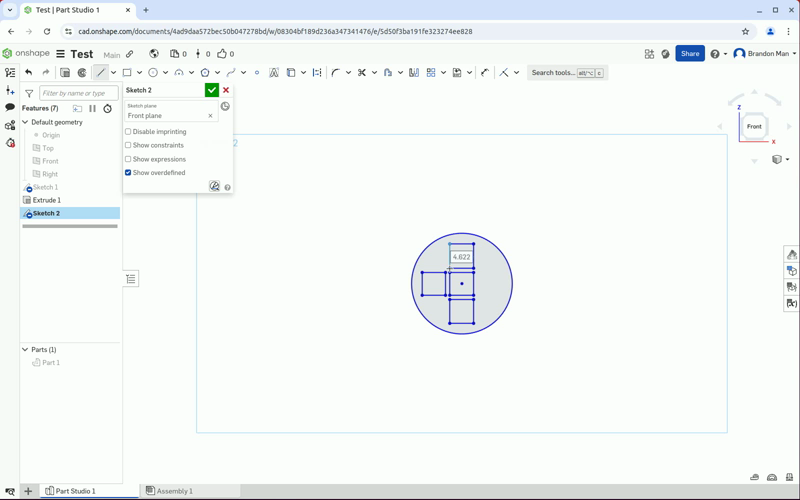
scroll(6)
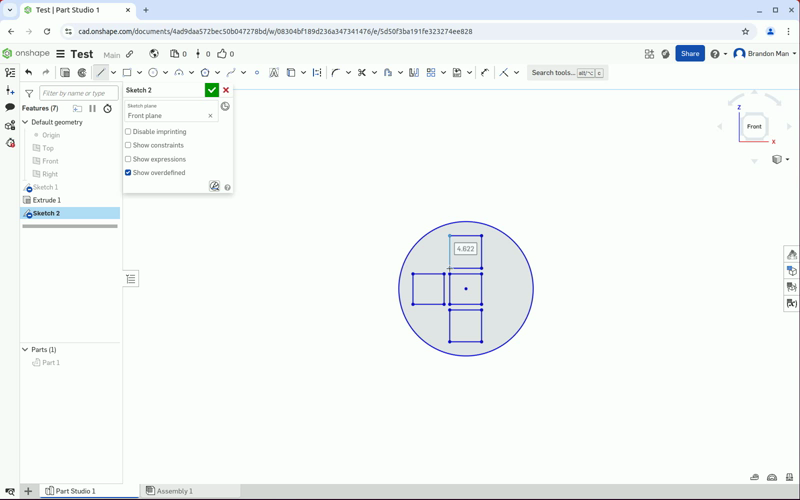
scroll(6)
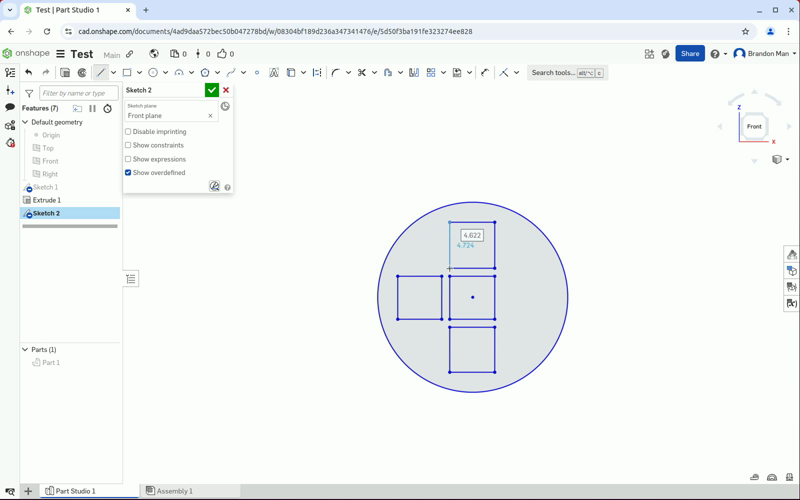
scroll(6)
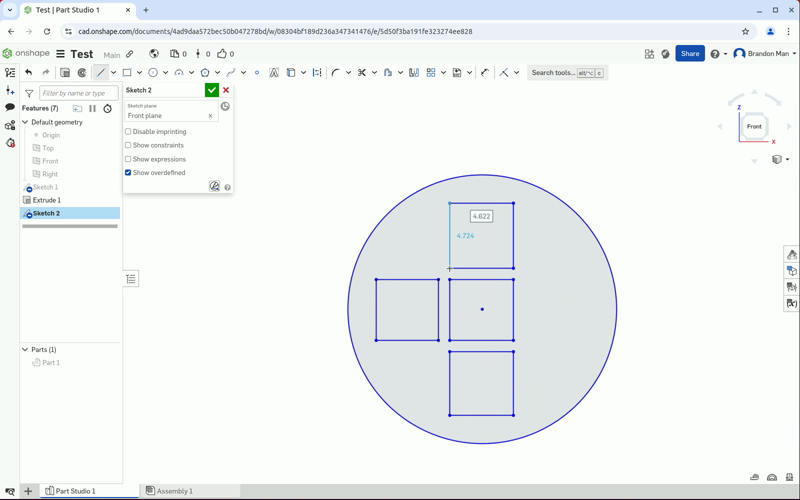
scroll(6)
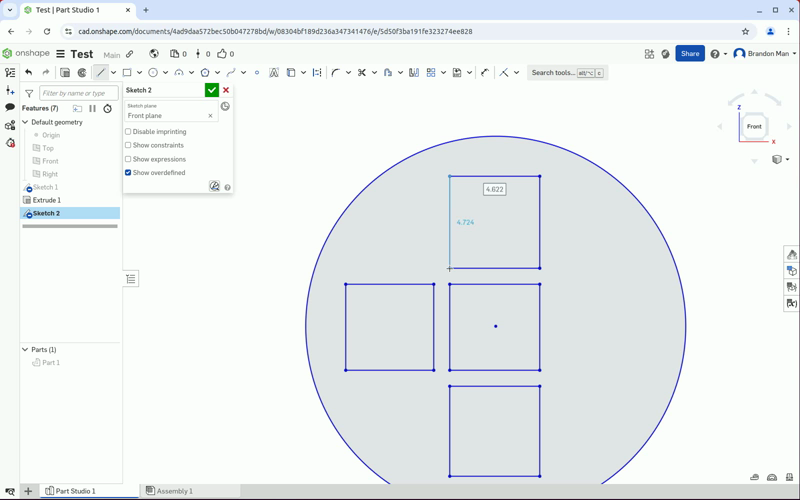
scroll(6)
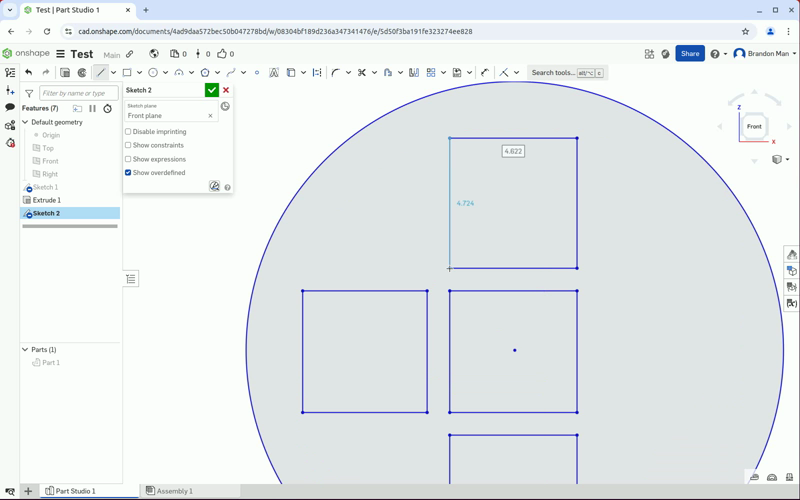
scroll(6)
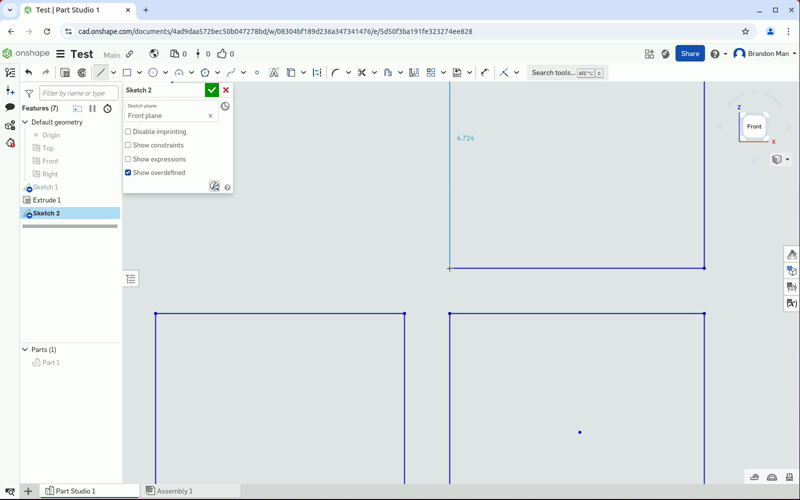
key_up(shift)
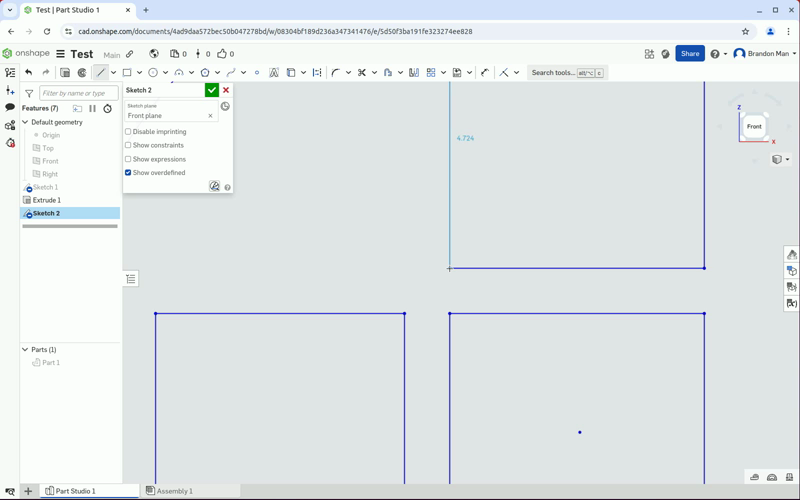
click(449, 268)
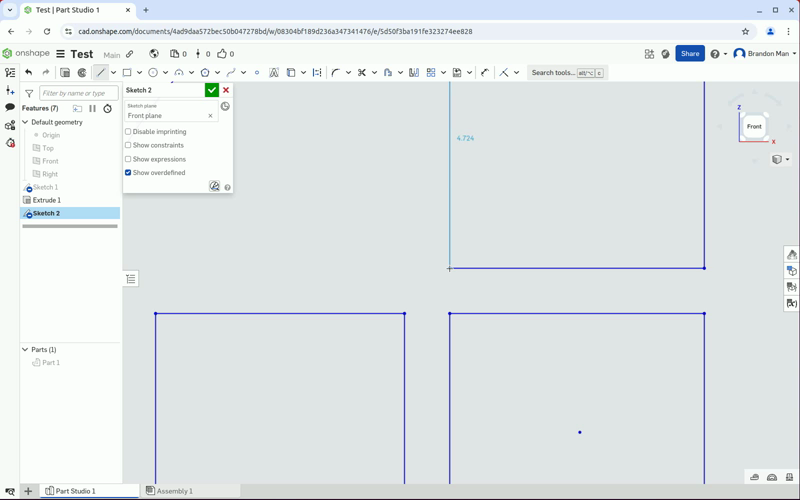
scroll(-6)
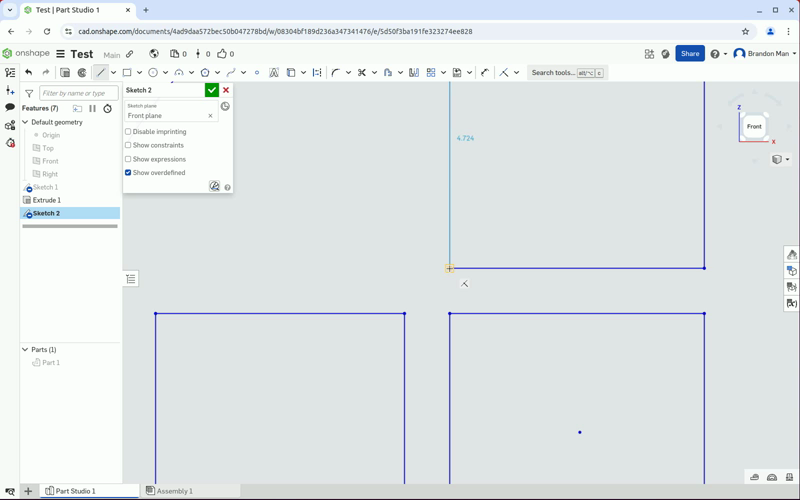
scroll(-6)
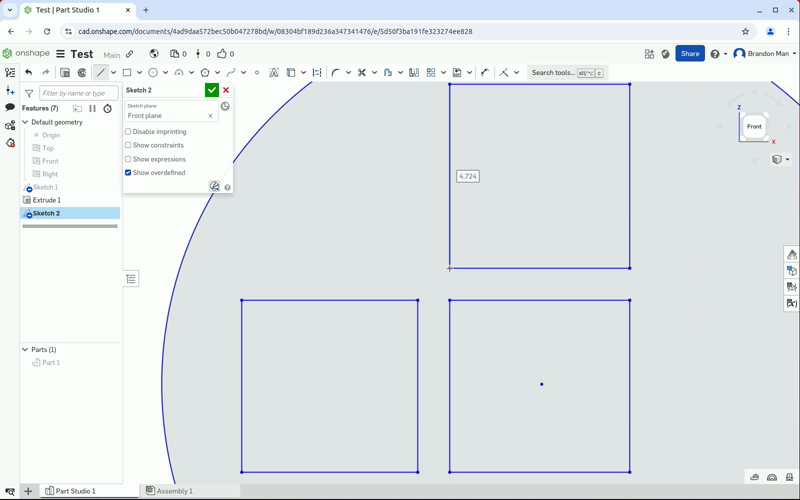
scroll(-6)
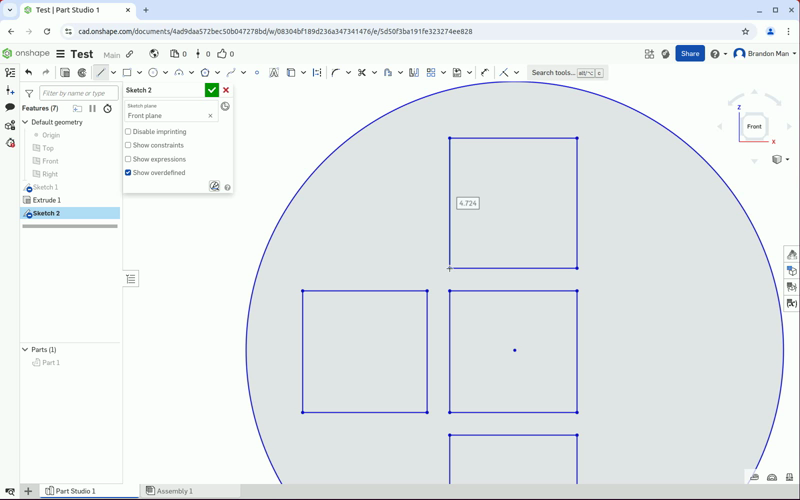
scroll(-6)
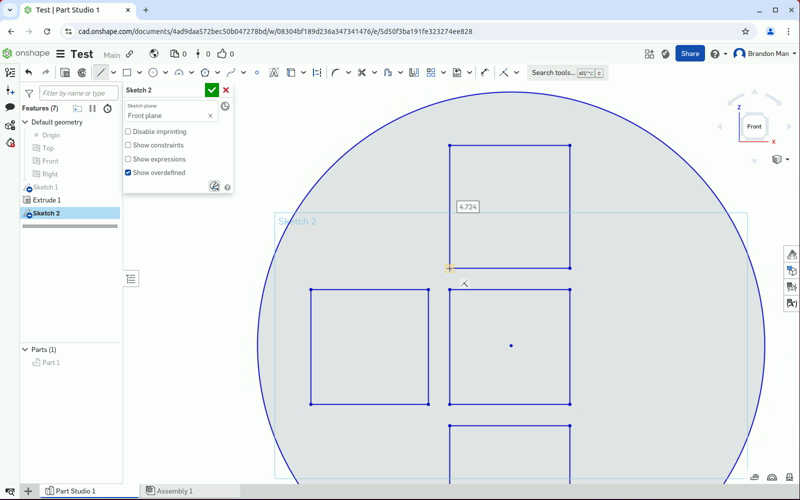
scroll(-6)
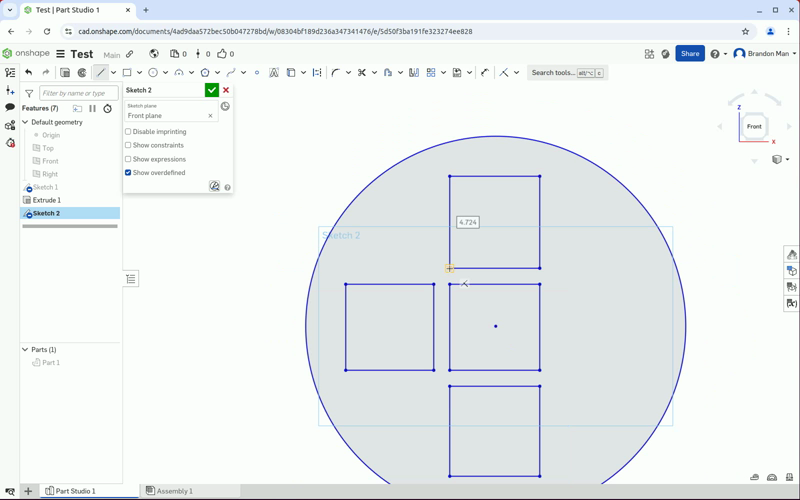
scroll(-6)
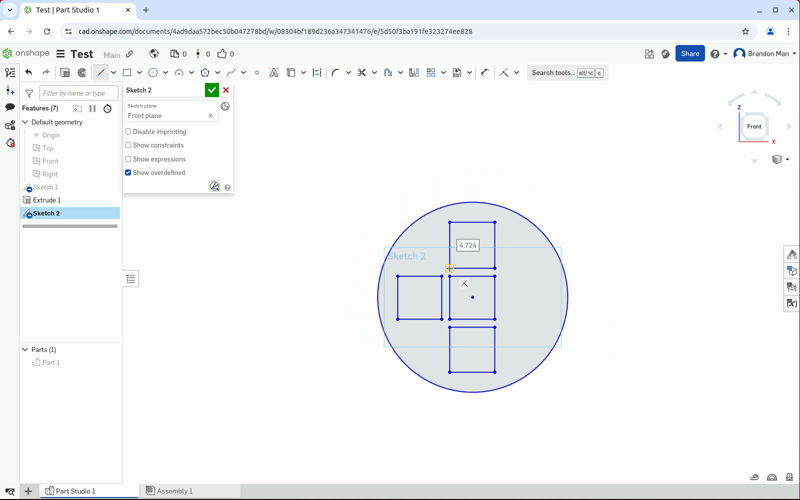
scroll(-6)
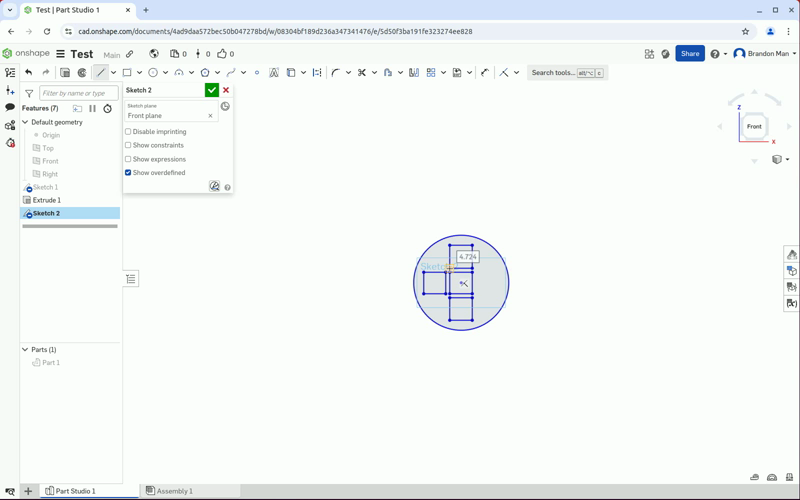
key(esc)
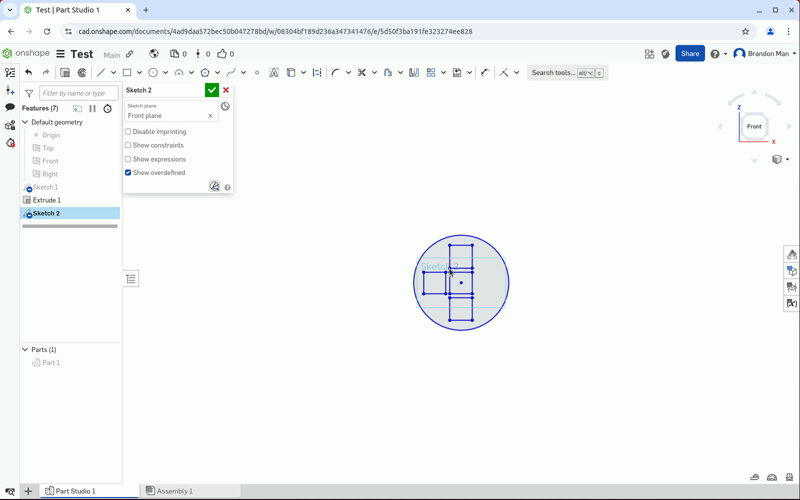
key(l)
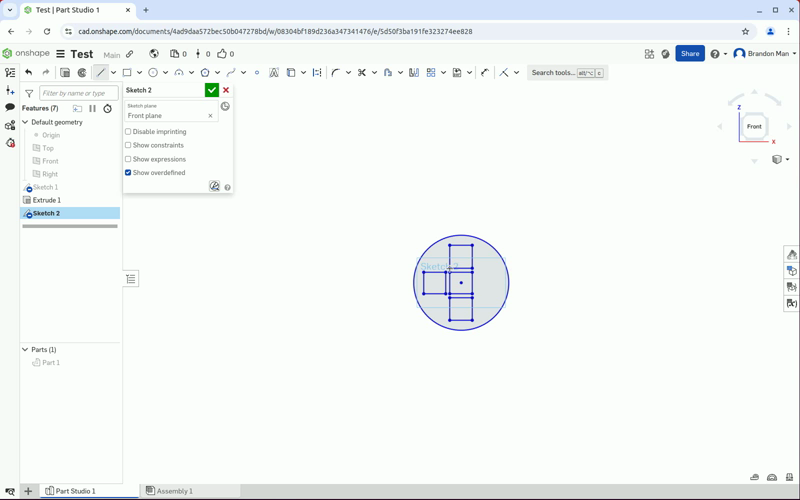
key_down(shift)
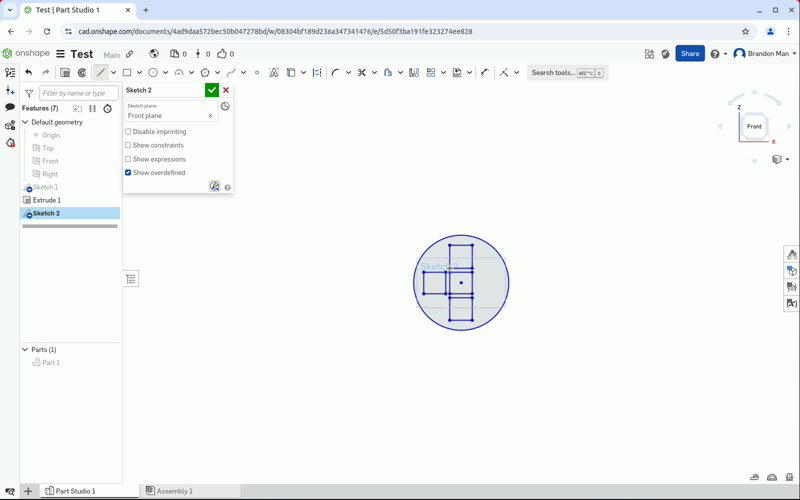
mouse_move(476, 293)
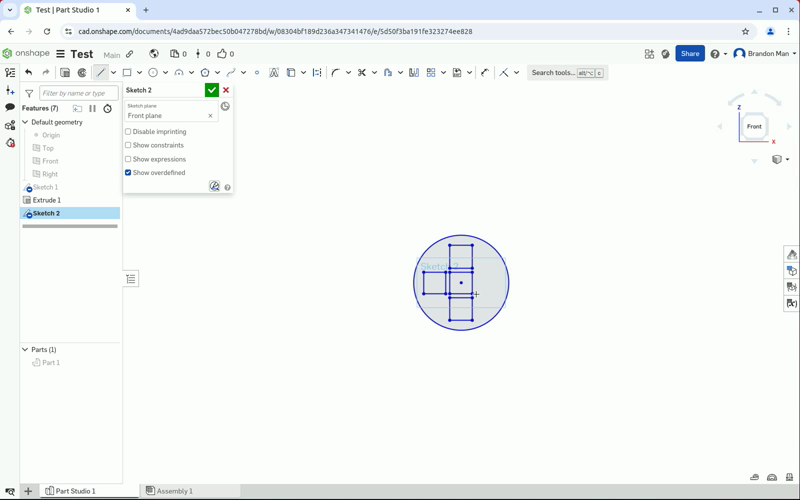
scroll(6)
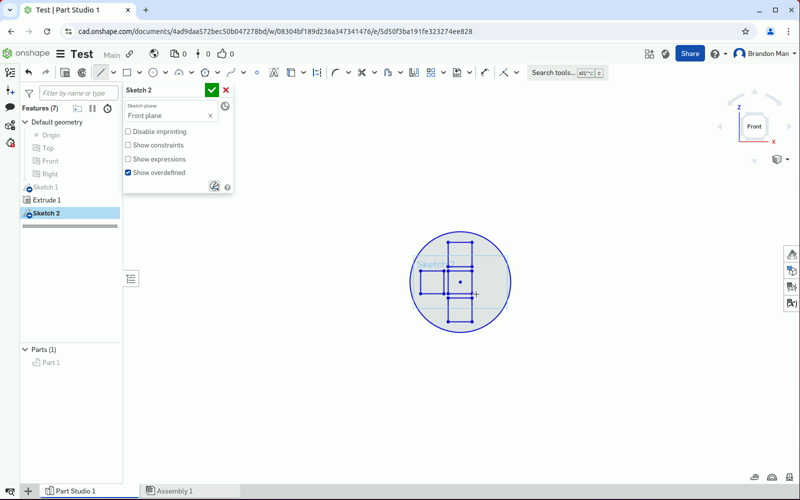
scroll(6)
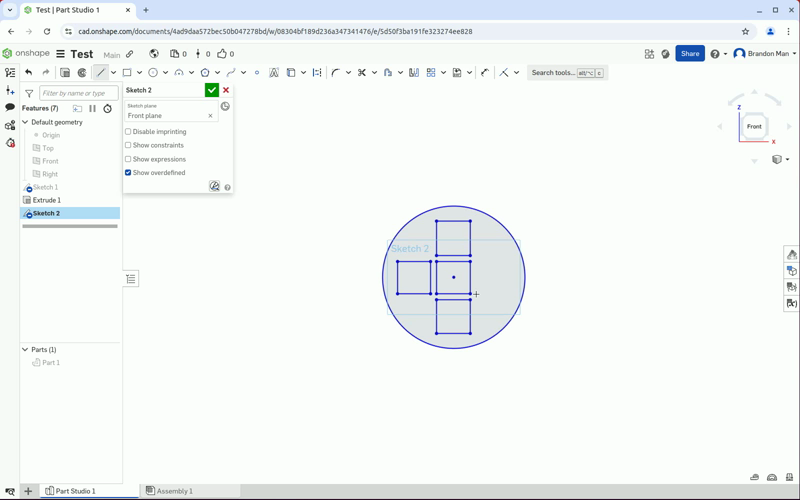
scroll(6)
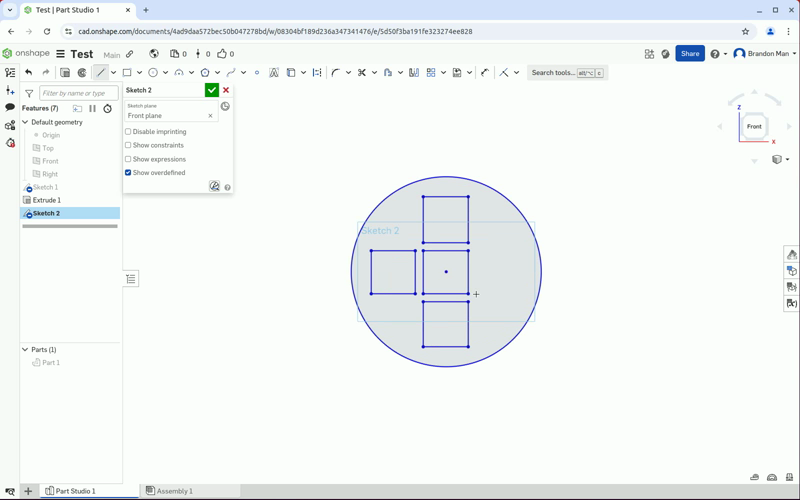
scroll(6)
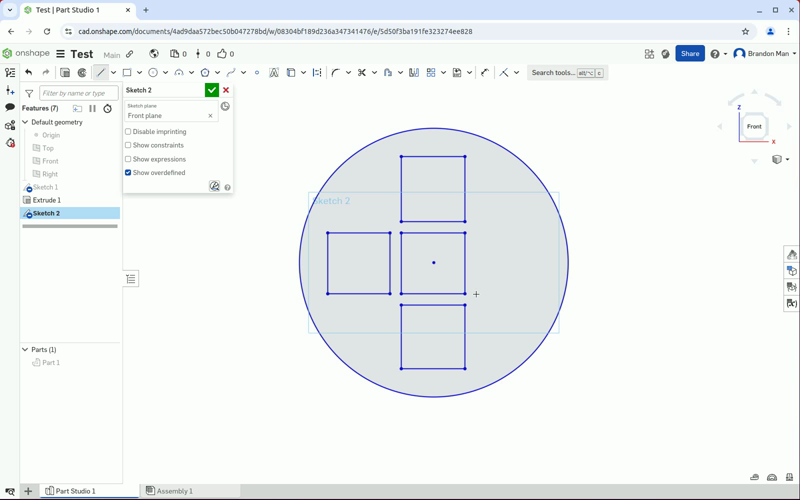
scroll(6)
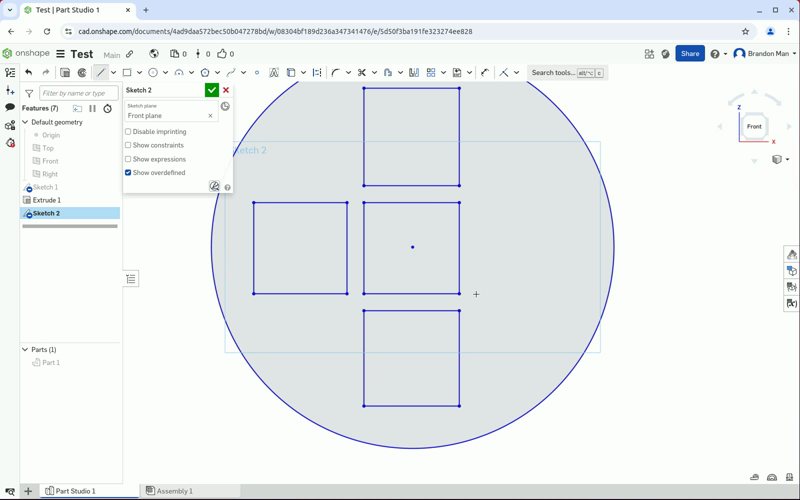
scroll(6)
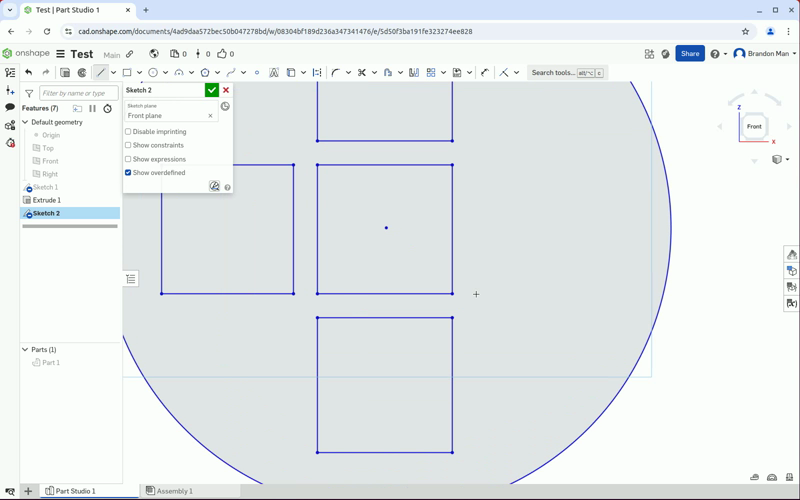
scroll(6)
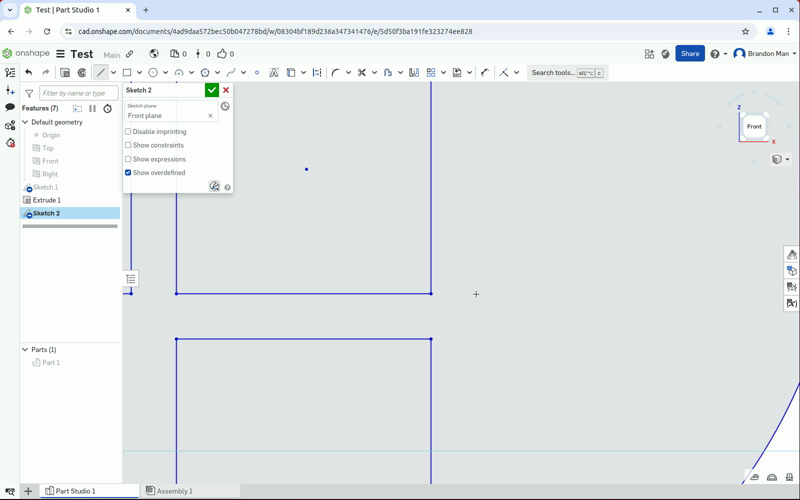
click(476, 293)
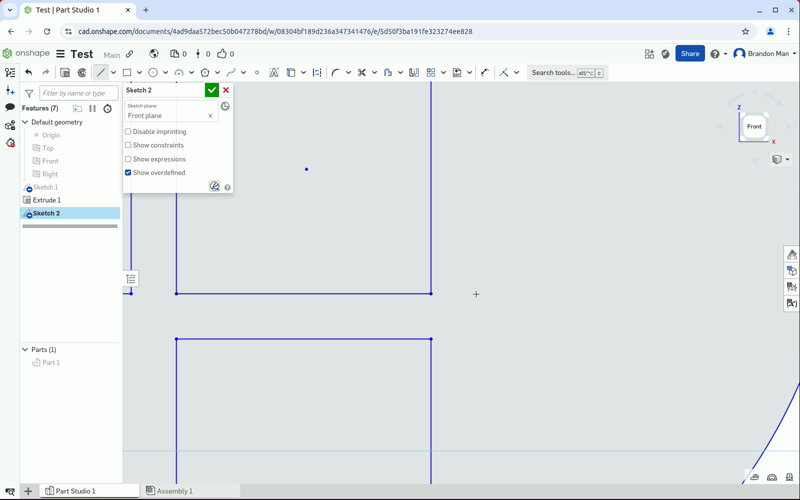
scroll(-6)
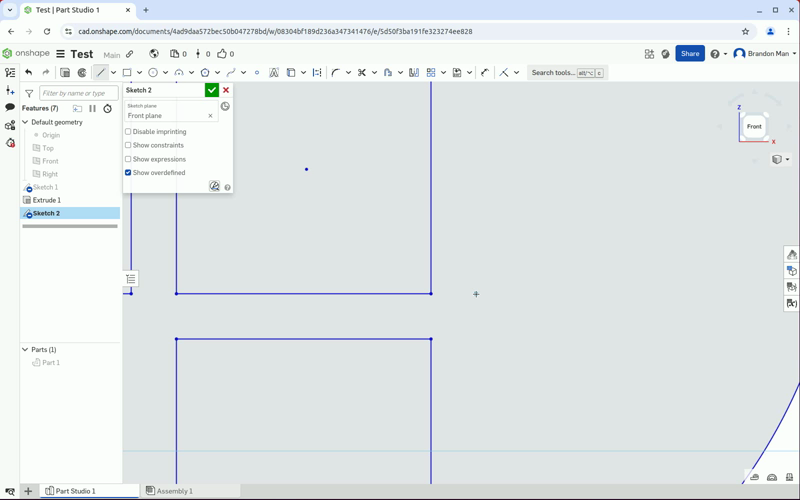
scroll(-6)
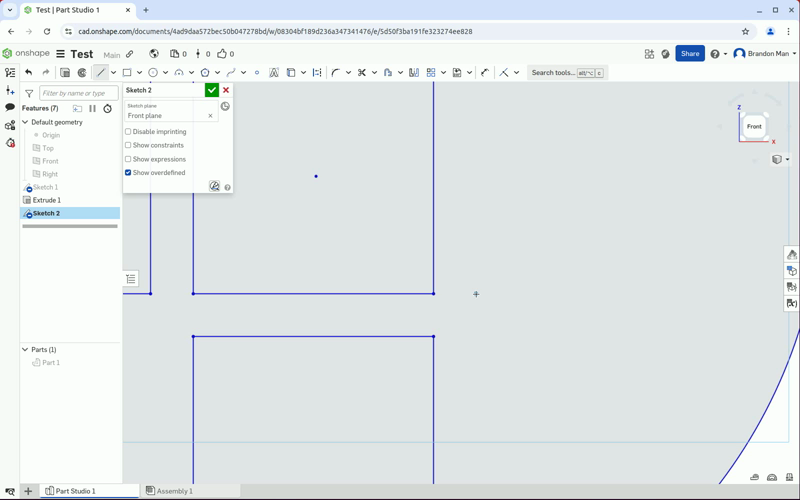
scroll(-6)
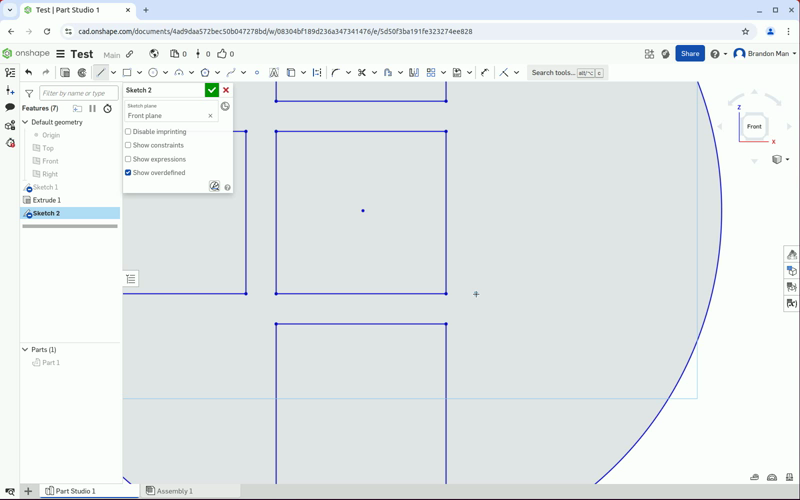
scroll(-6)
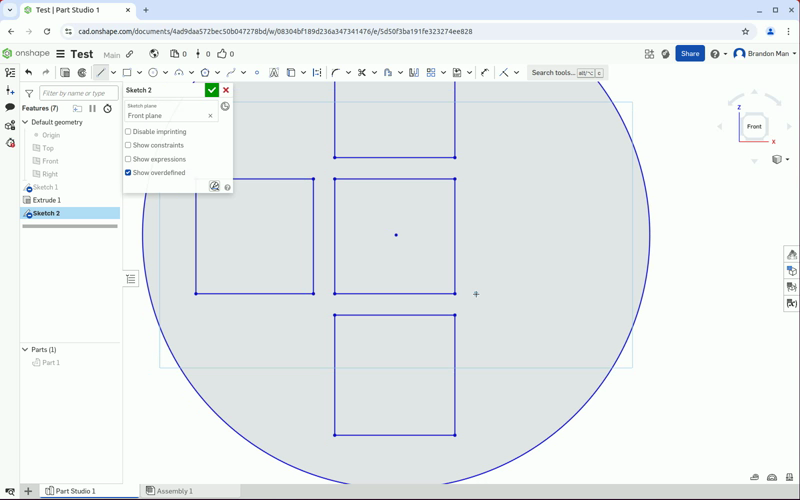
scroll(-6)
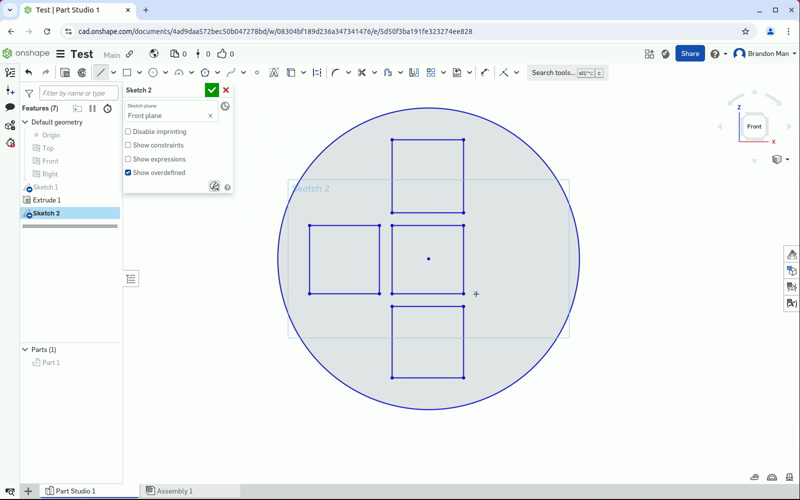
scroll(-6)
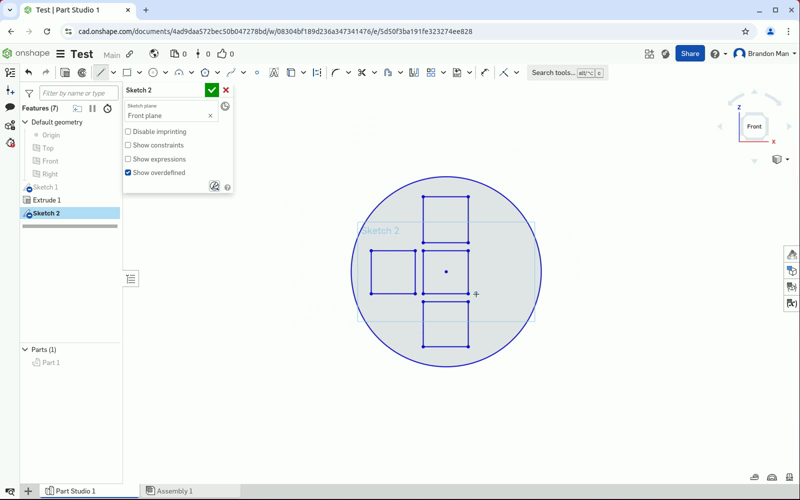
scroll(-6)
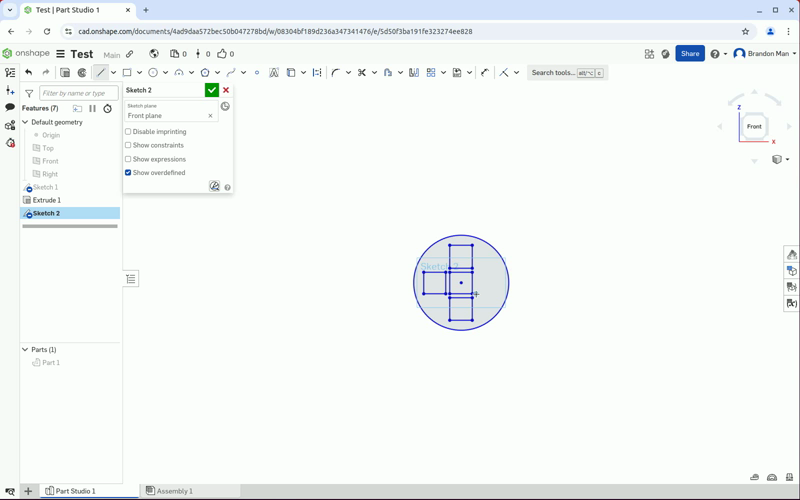
key_up(shift)
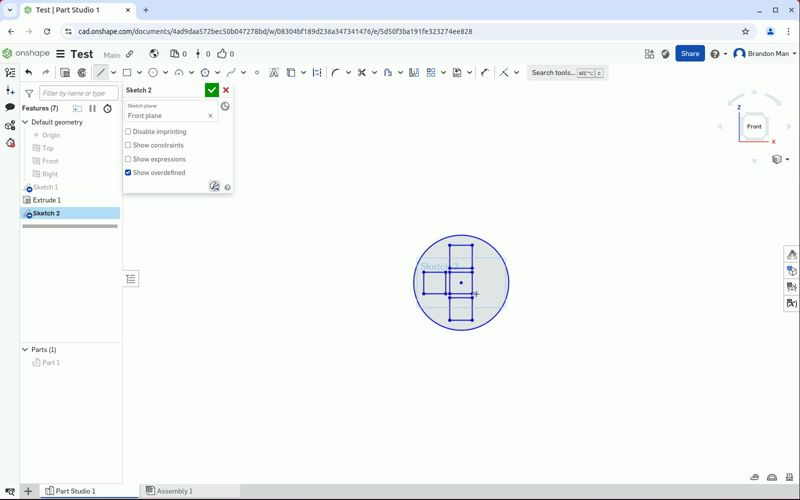
key_down(shift)
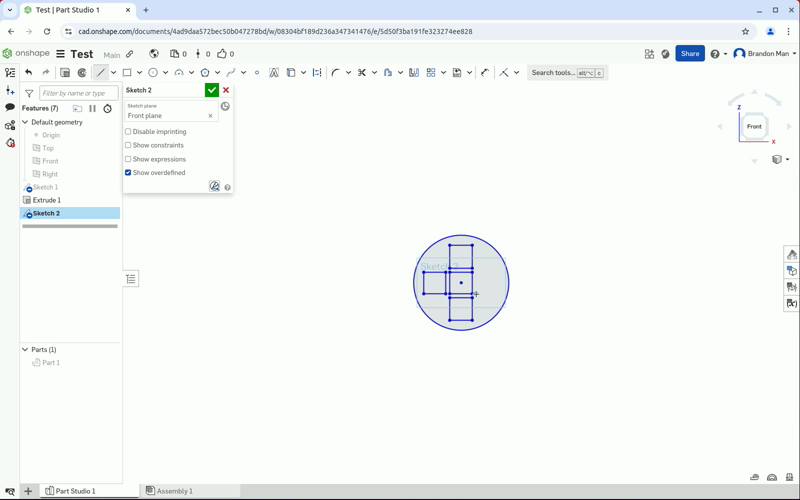
mouse_move(506, 293)
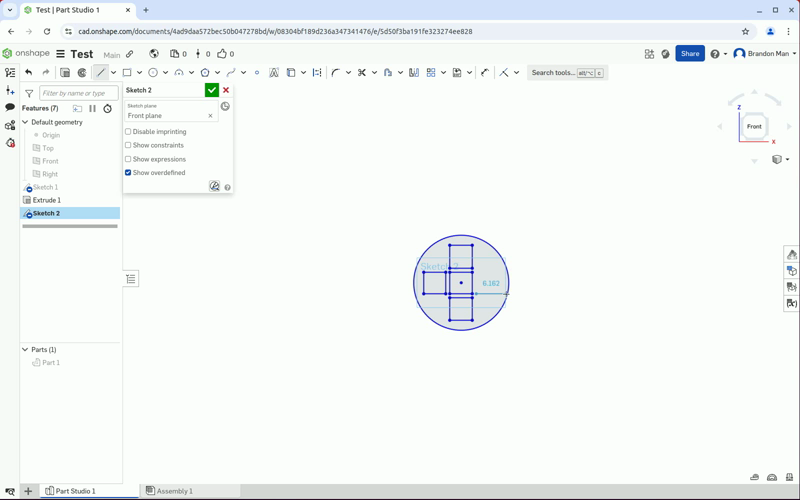
mouse_move(498, 293)
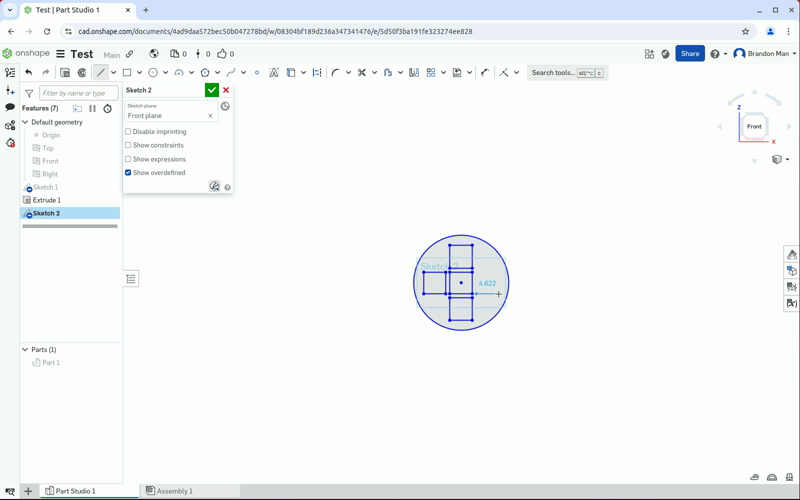
click(498, 293)
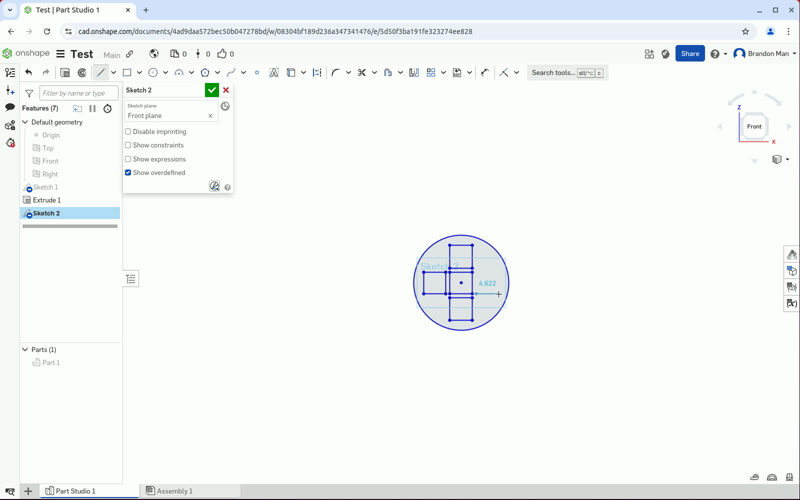
key_up(shift)
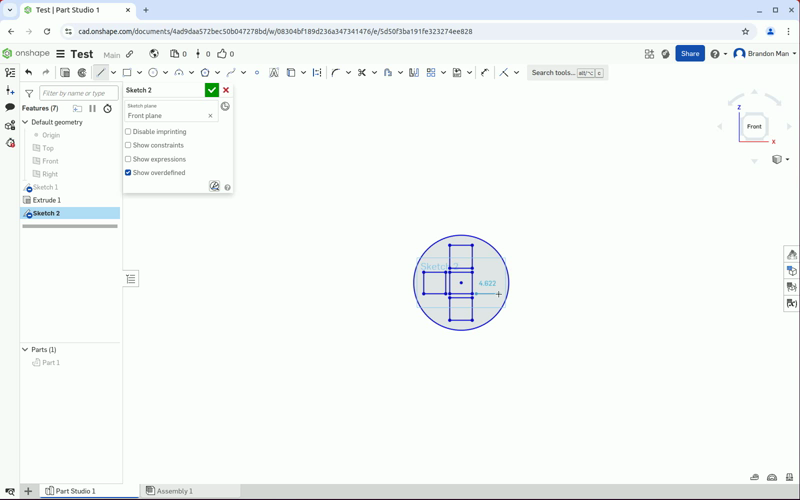
key_down(shift)
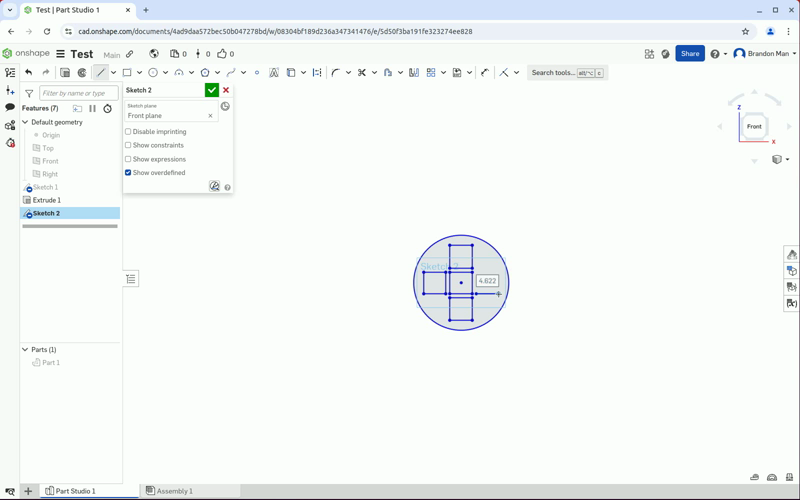
mouse_move(528, 293)
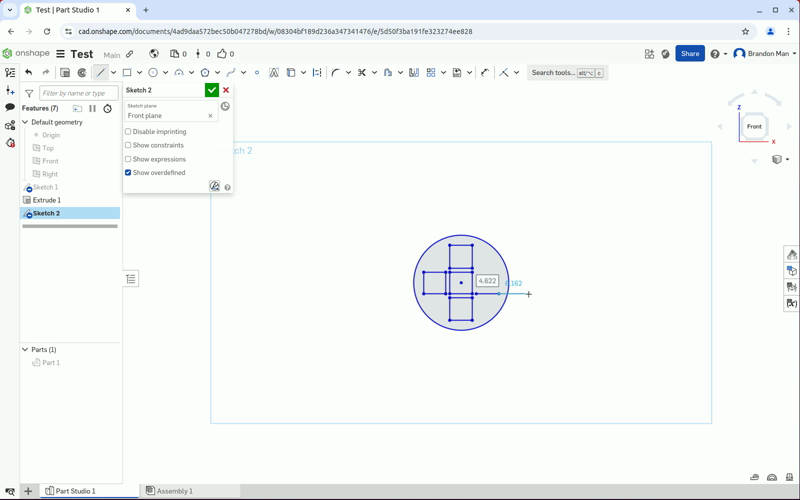
mouse_move(498, 272)
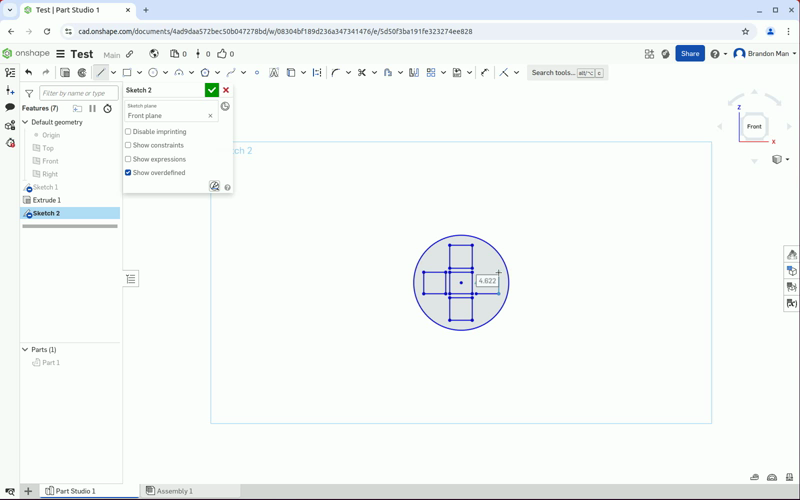
click(498, 272)
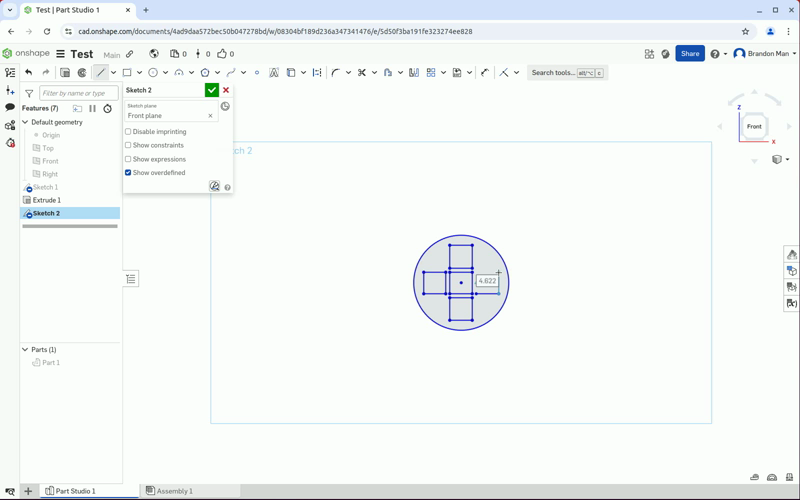
key_up(shift)
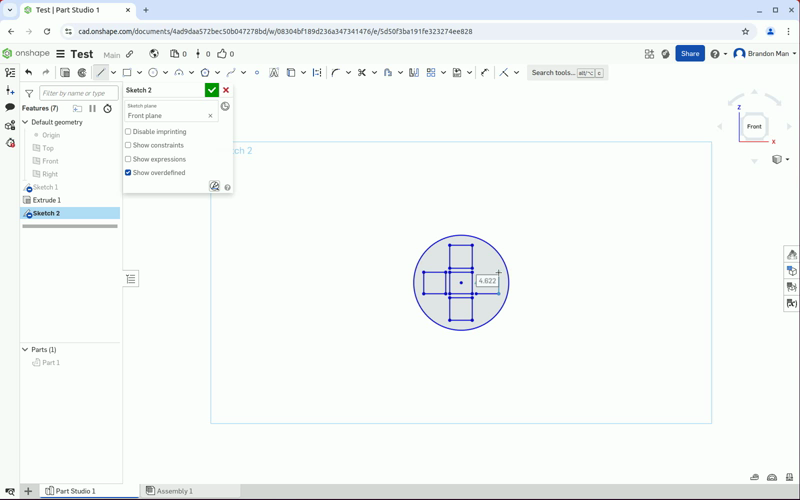
key_down(shift)
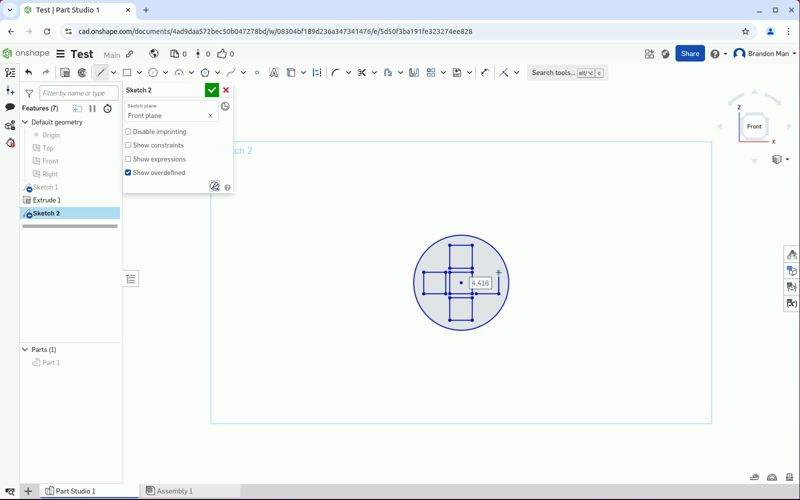
mouse_move(528, 272)
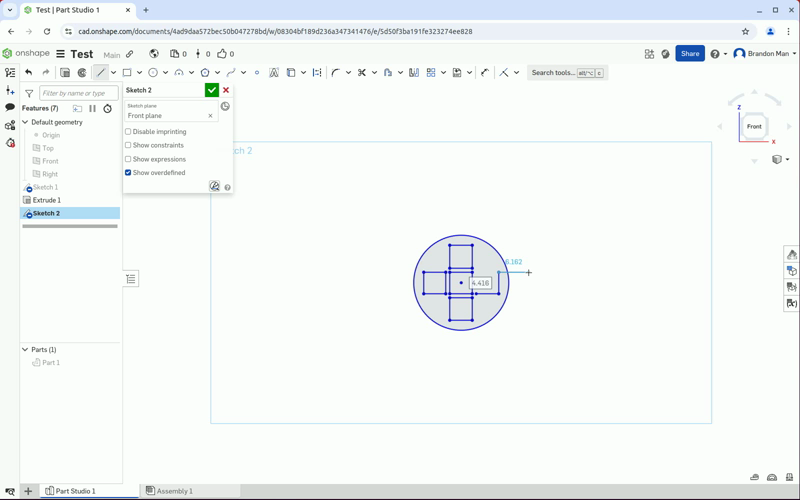
mouse_move(476, 272)
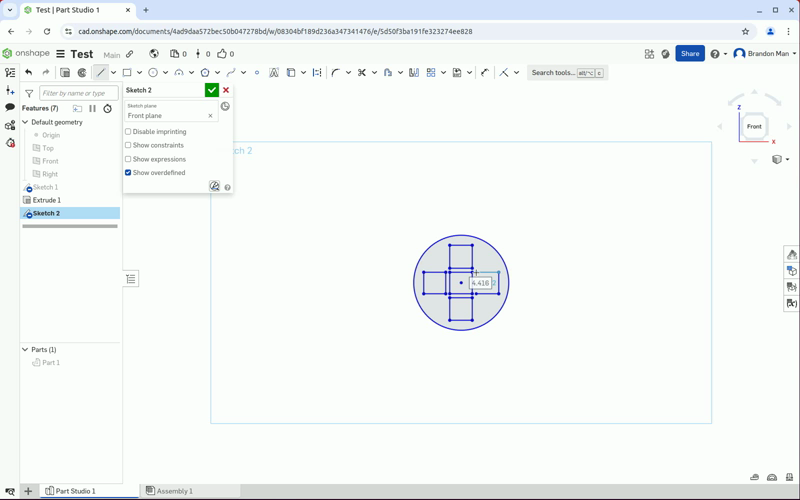
scroll(6)
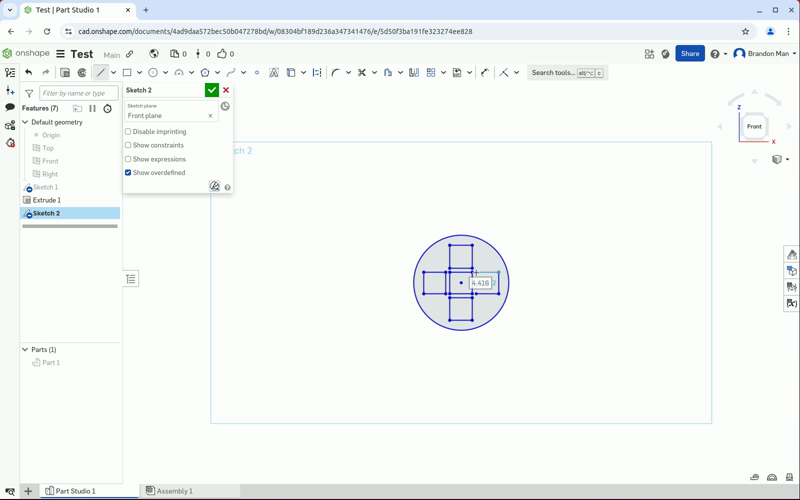
scroll(6)
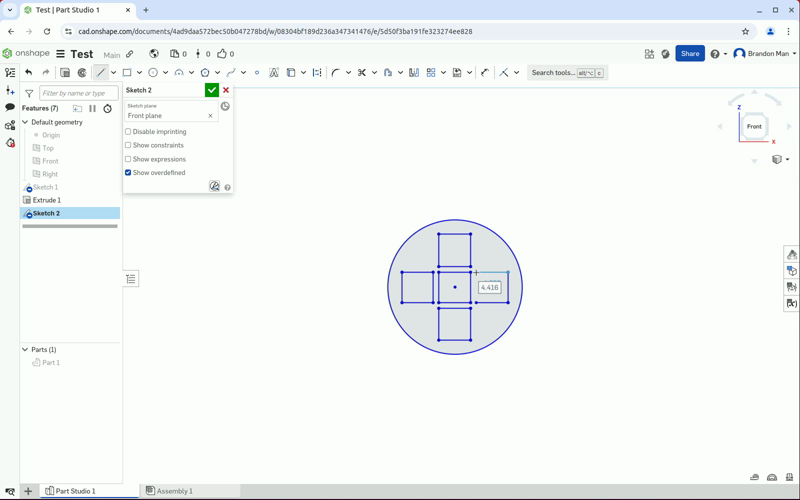
scroll(6)
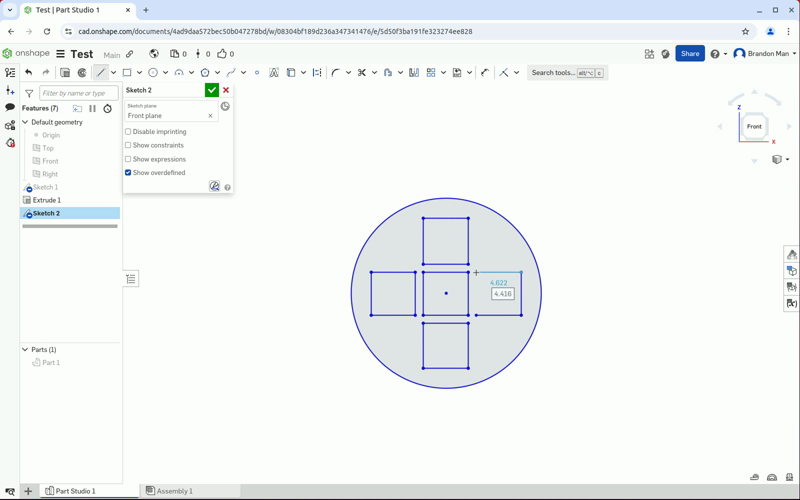
scroll(6)
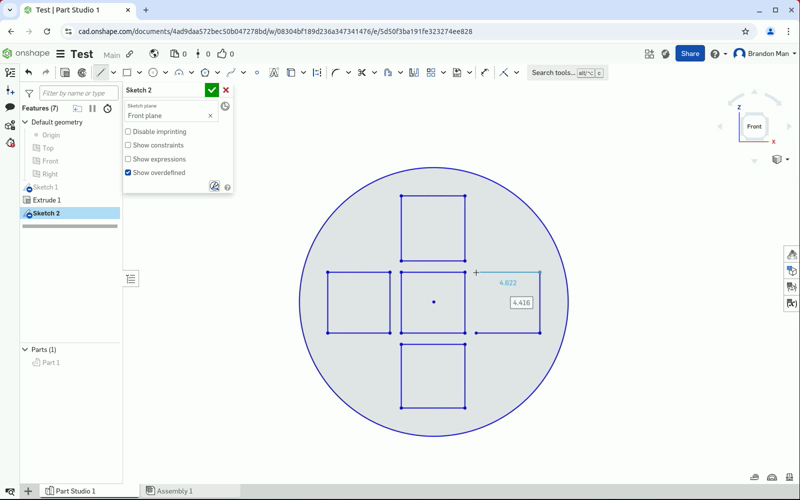
scroll(6)
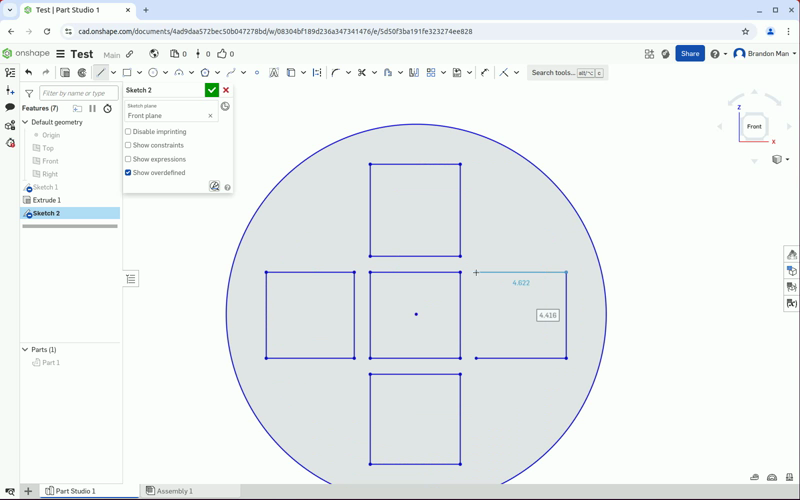
scroll(6)
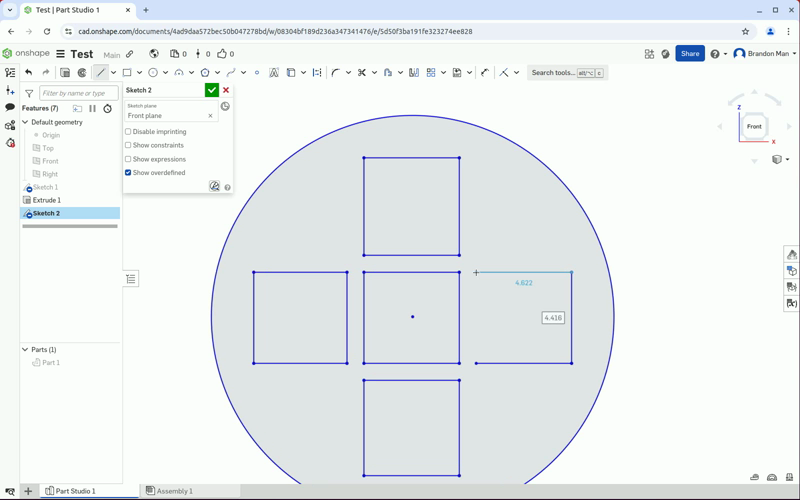
scroll(6)
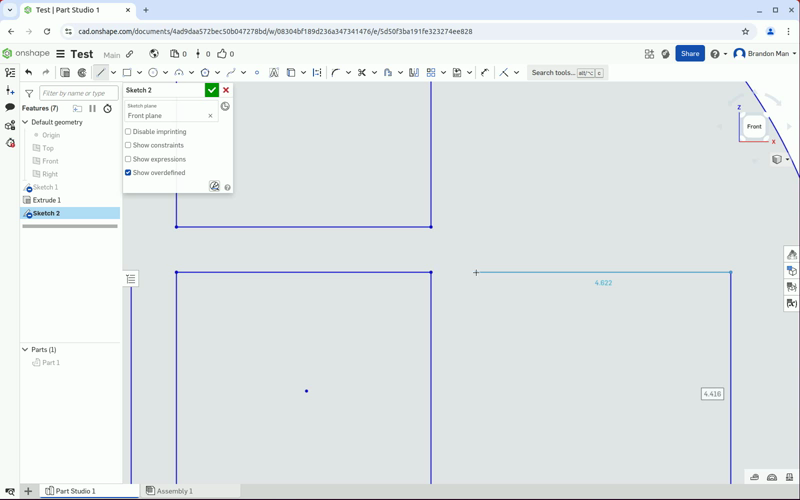
click(476, 272)
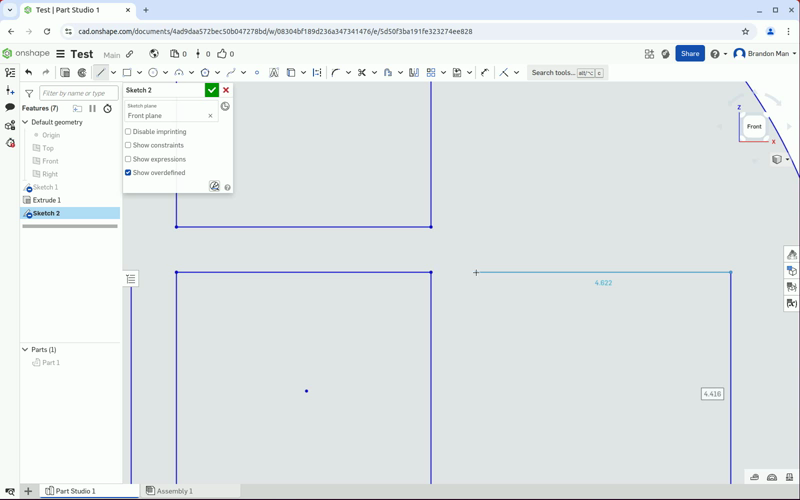
scroll(-6)
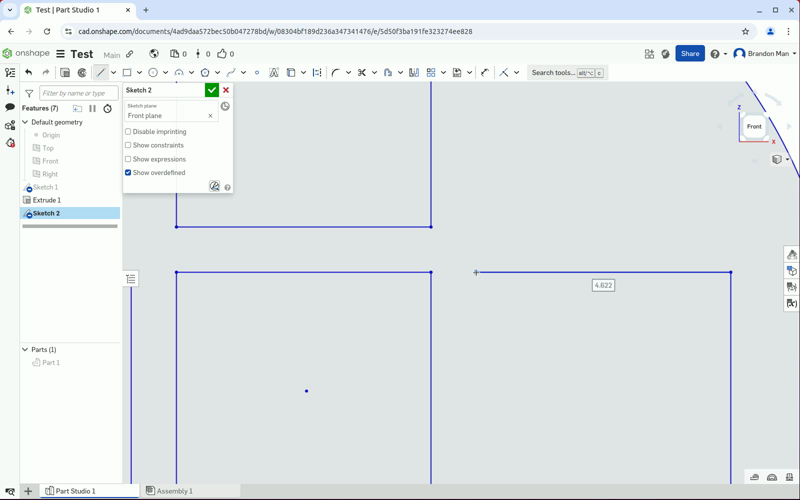
scroll(-6)
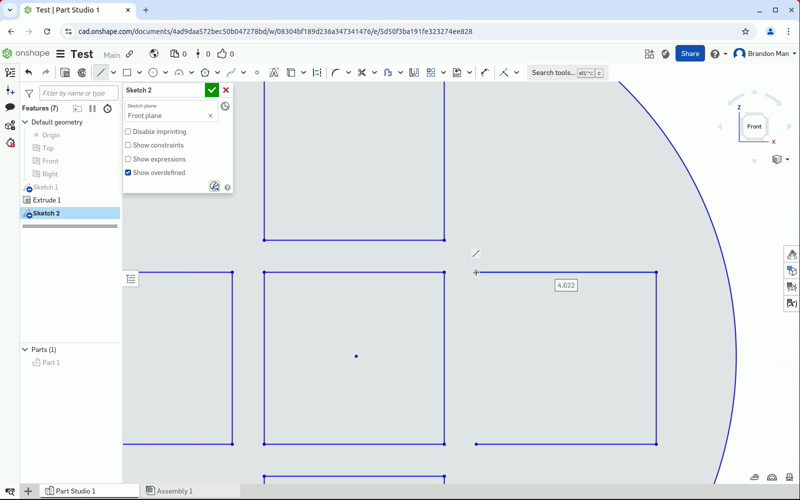
scroll(-6)
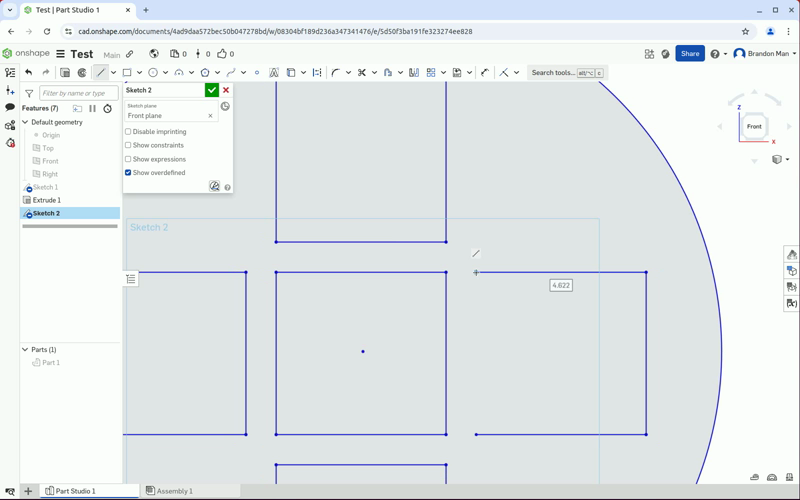
scroll(-6)
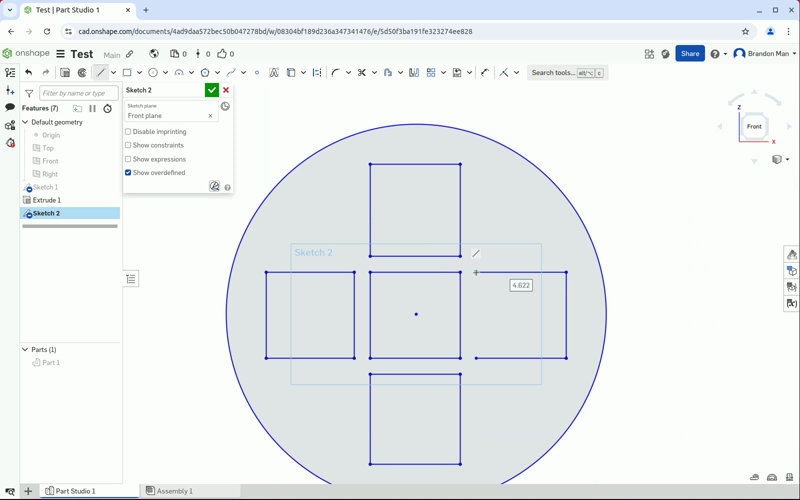
scroll(-6)
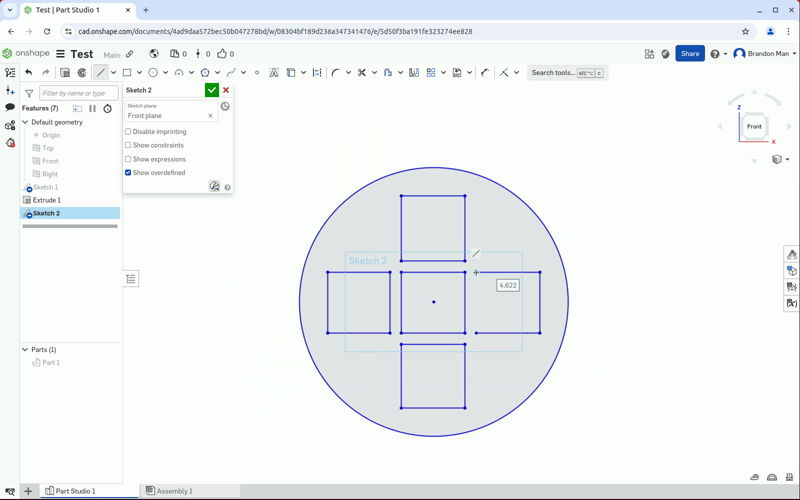
scroll(-6)
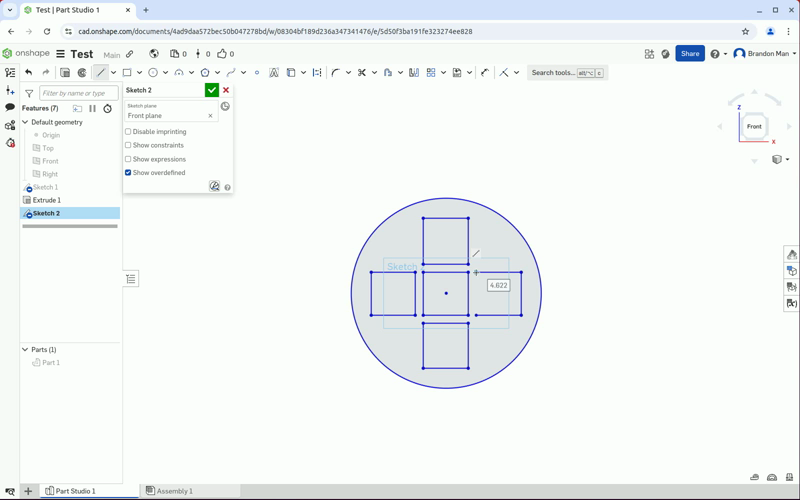
scroll(-6)
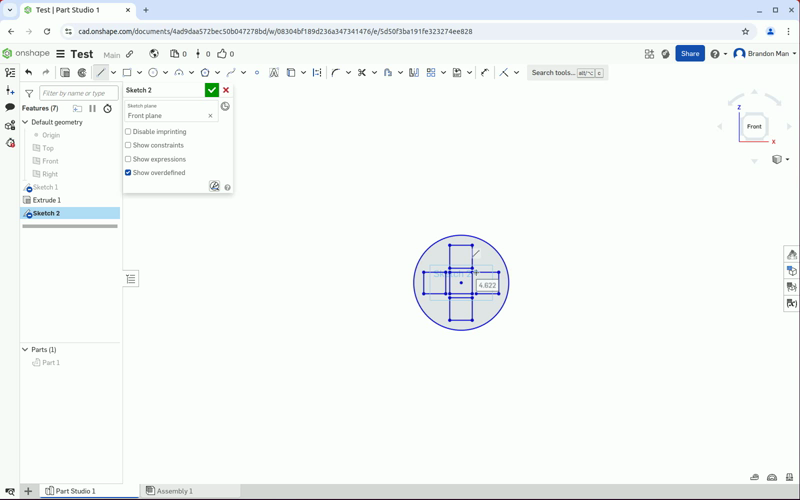
key_up(shift)
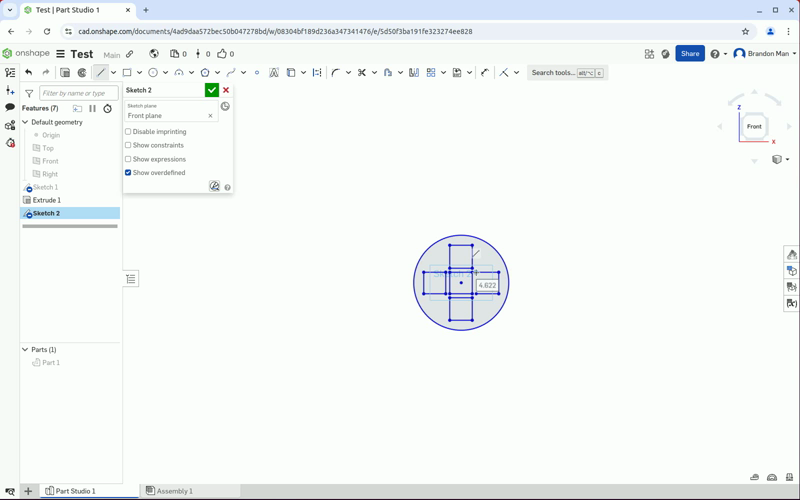
mouse_move(506, 272)
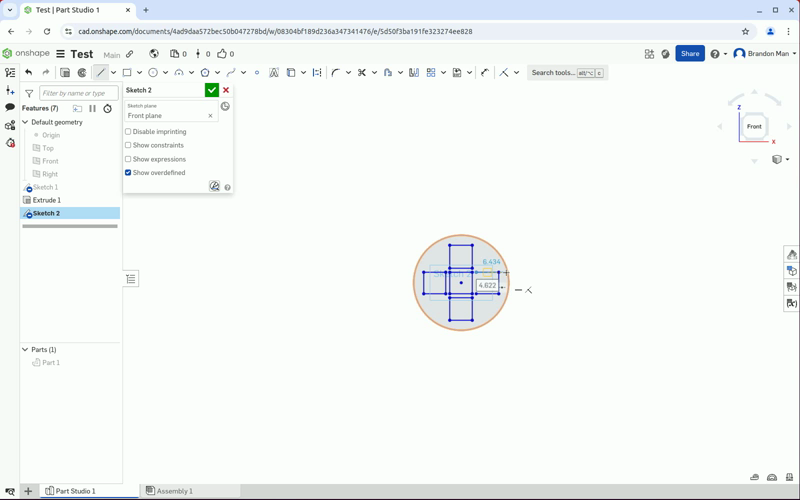
key_down(shift)
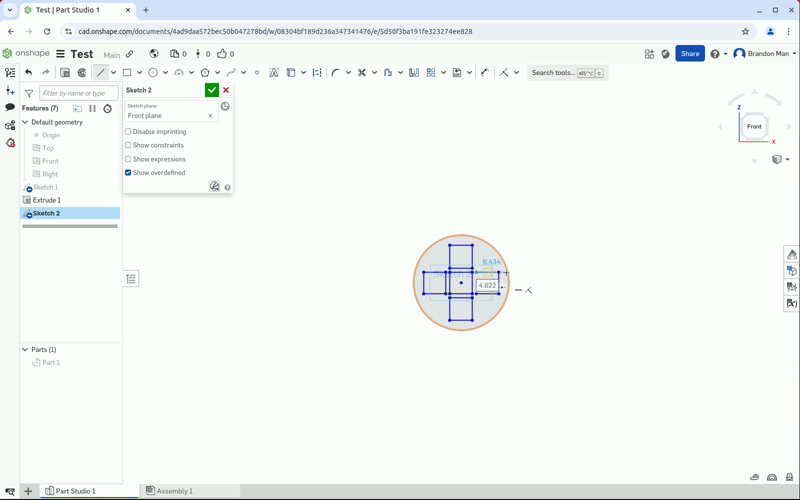
mouse_move(476, 293)
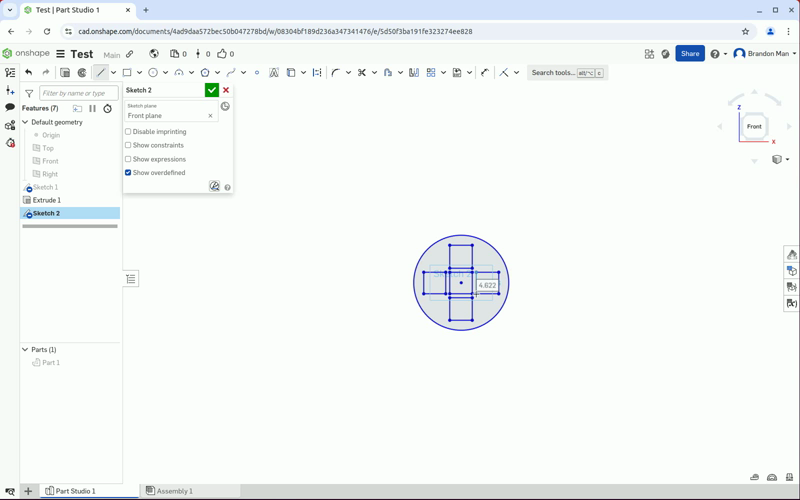
scroll(6)
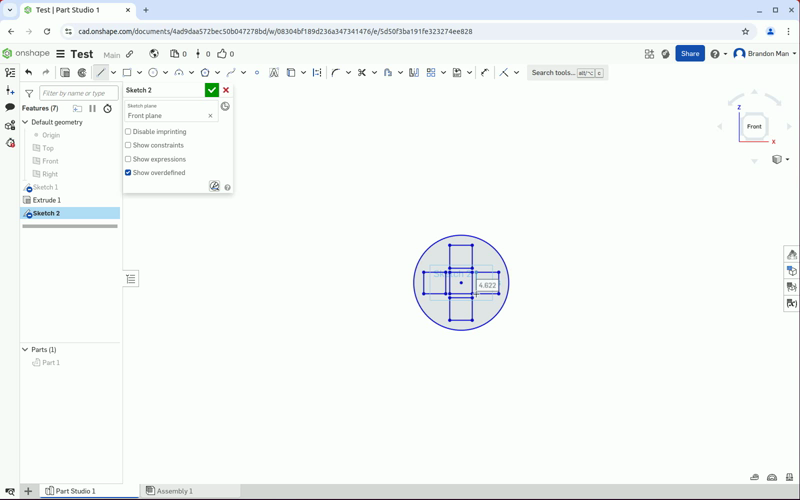
scroll(6)
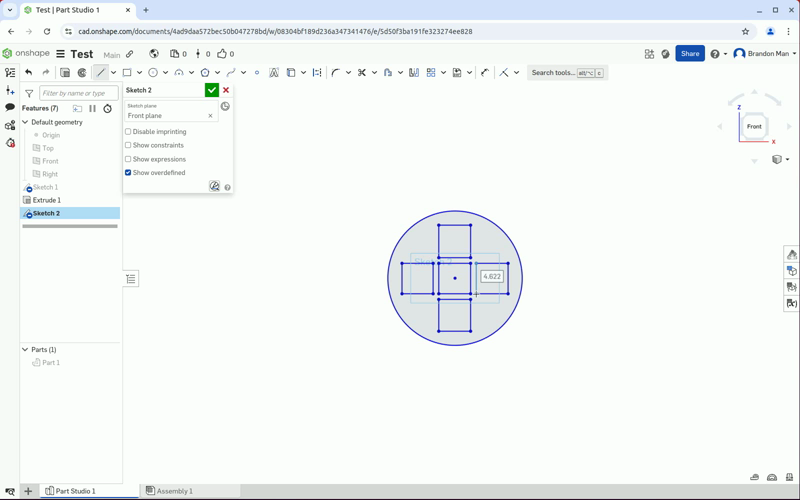
scroll(6)
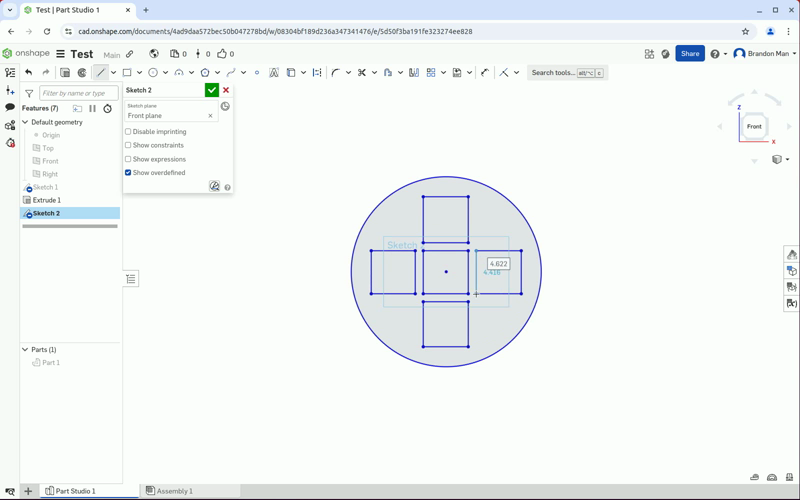
scroll(6)
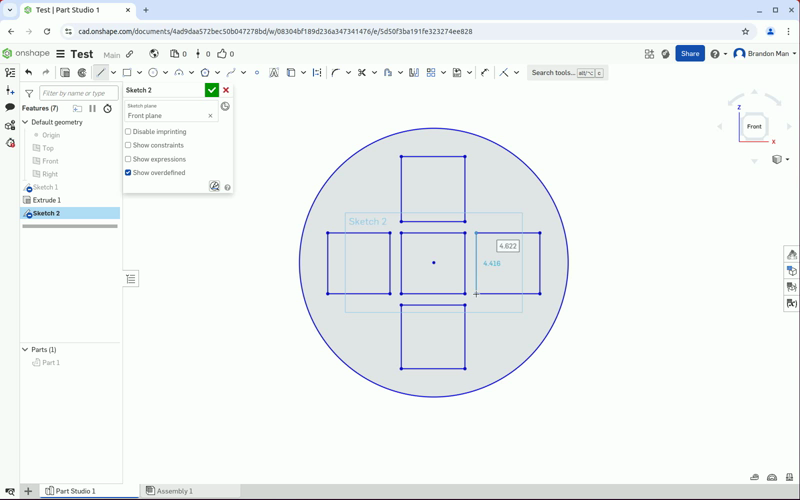
scroll(6)
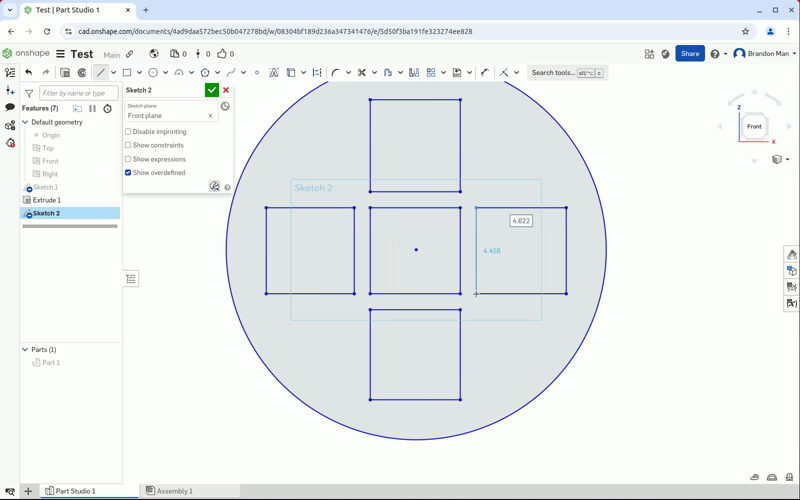
scroll(6)
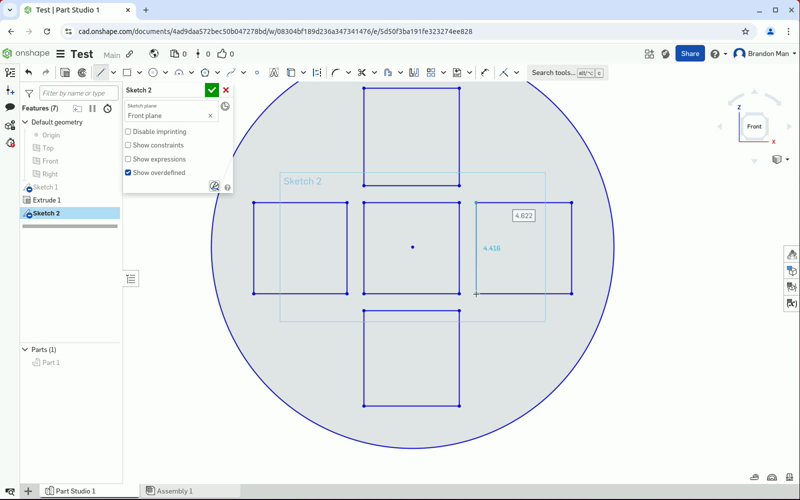
scroll(6)
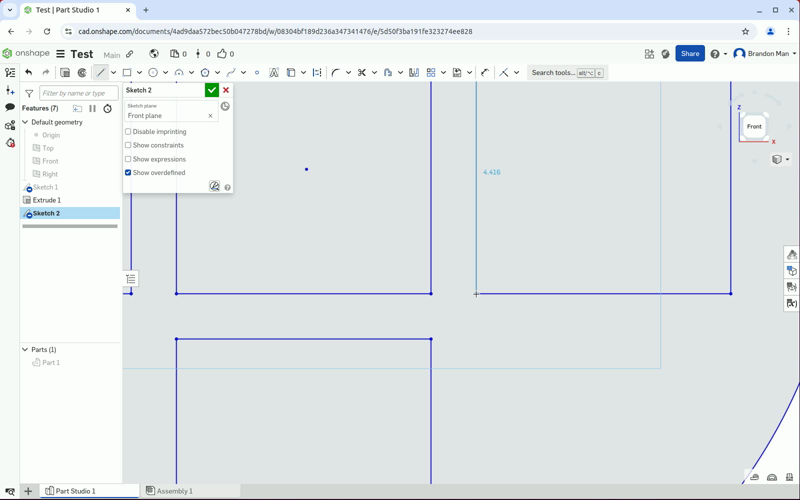
key_up(shift)
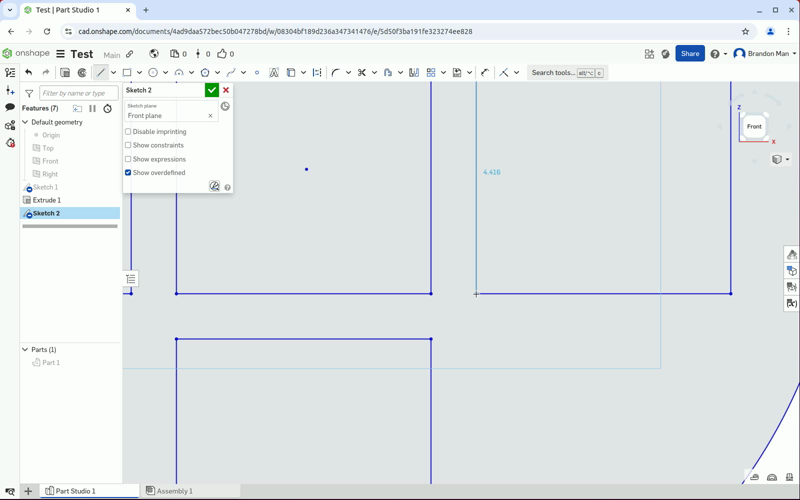
click(476, 293)
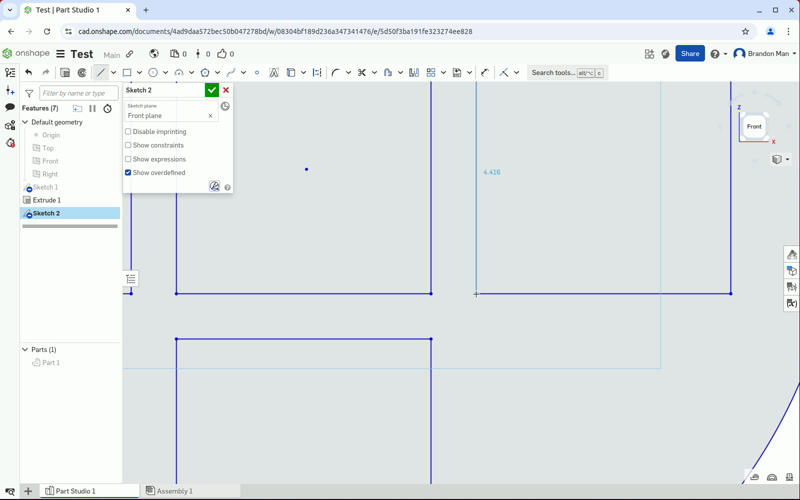
scroll(-6)
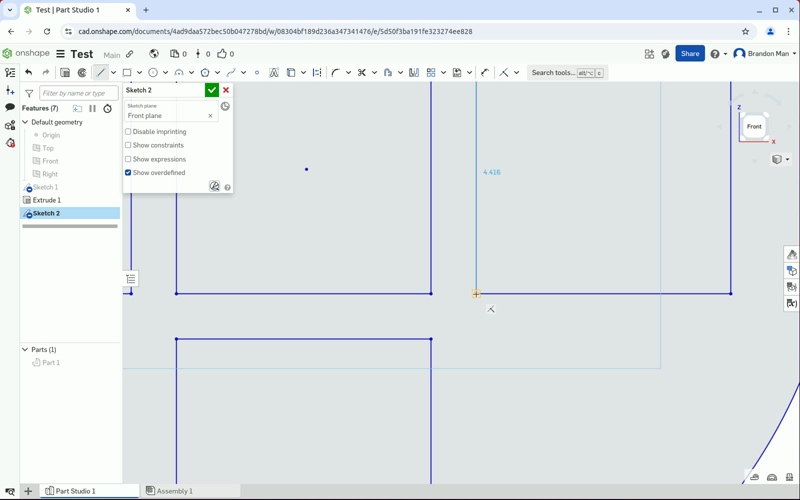
scroll(-6)
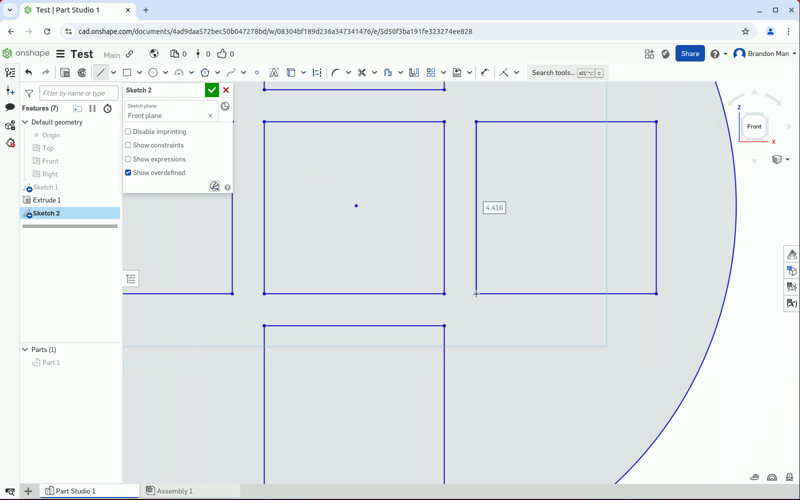
scroll(-6)
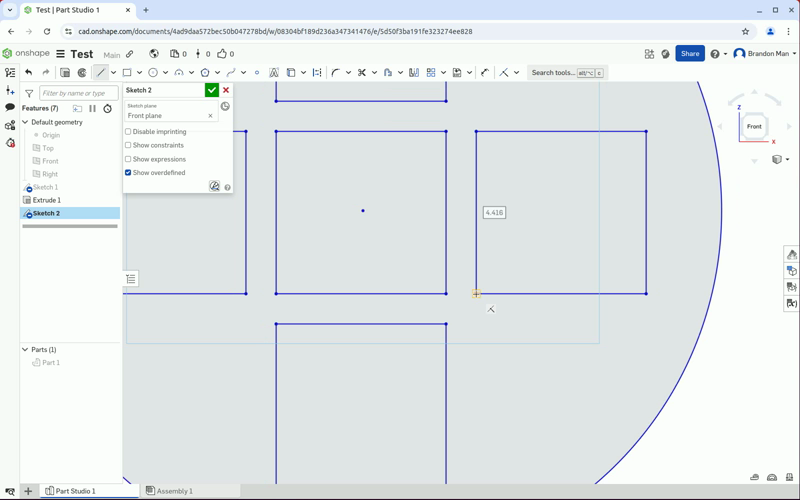
scroll(-6)
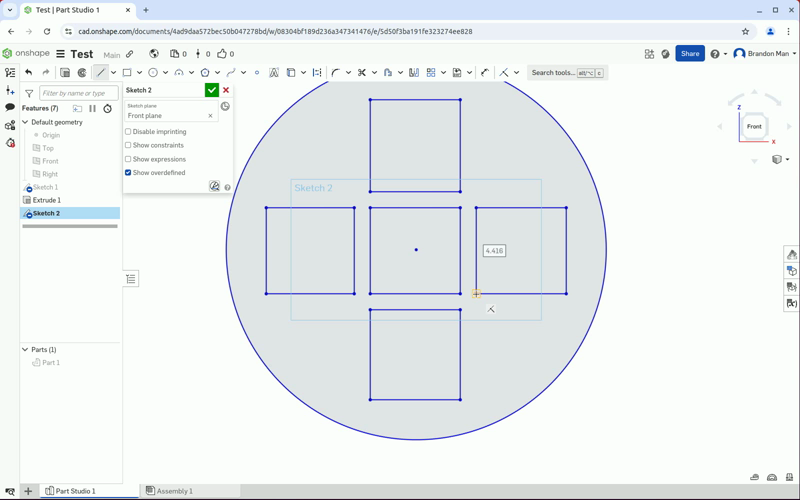
scroll(-6)
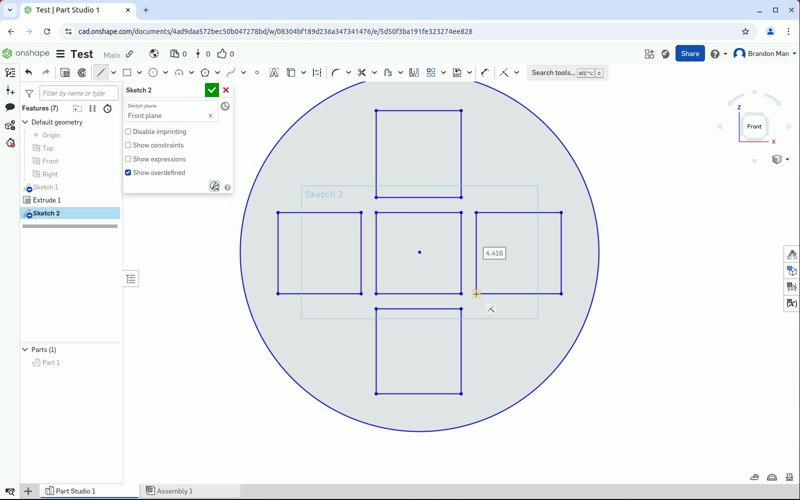
scroll(-6)
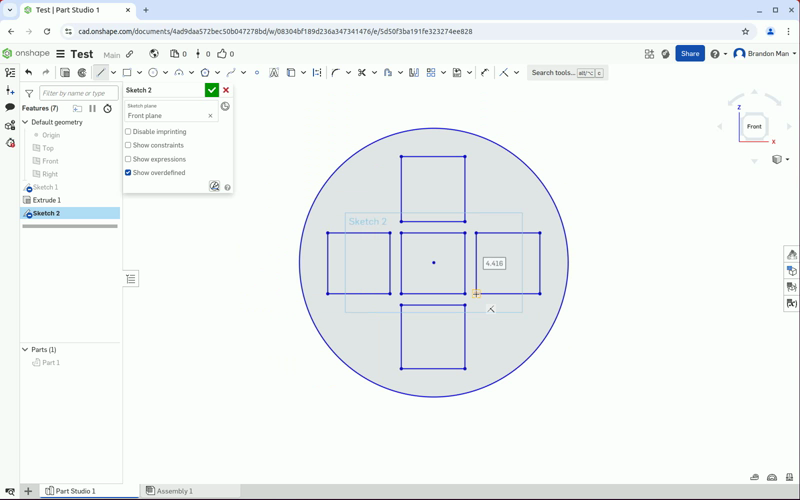
scroll(-6)
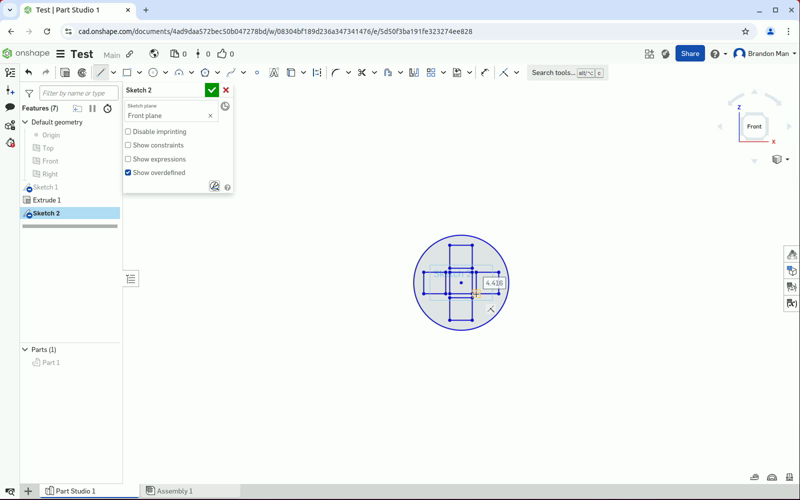
key(esc)
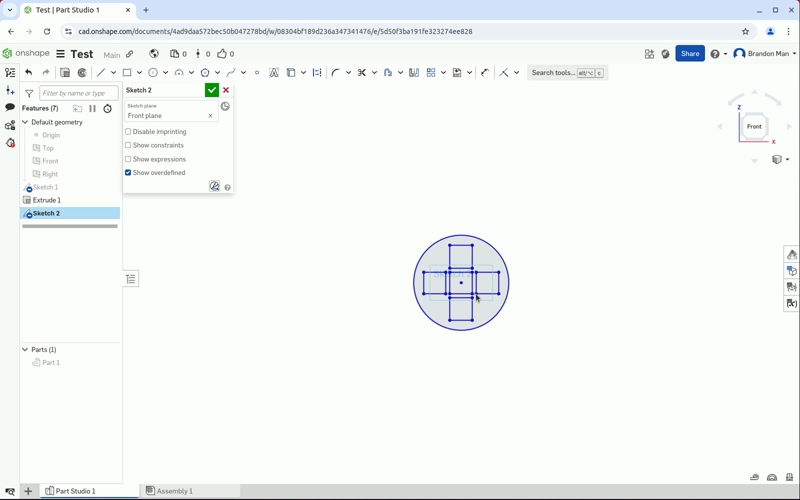
mouse_move(421, 297)
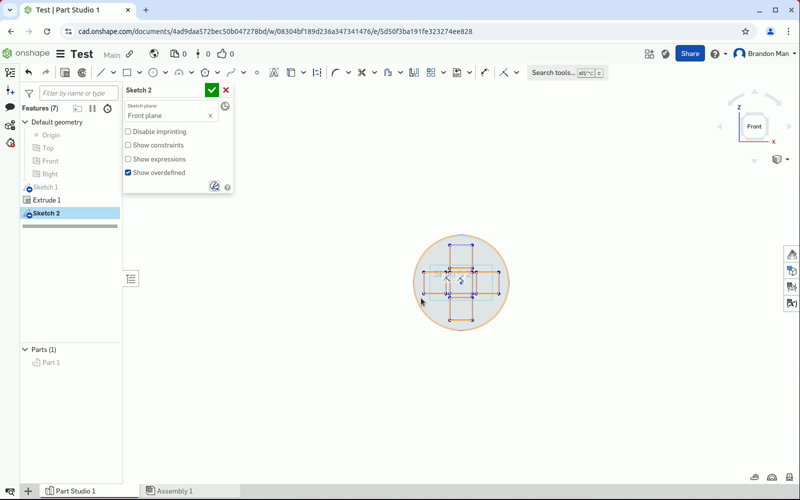
click(421, 297)
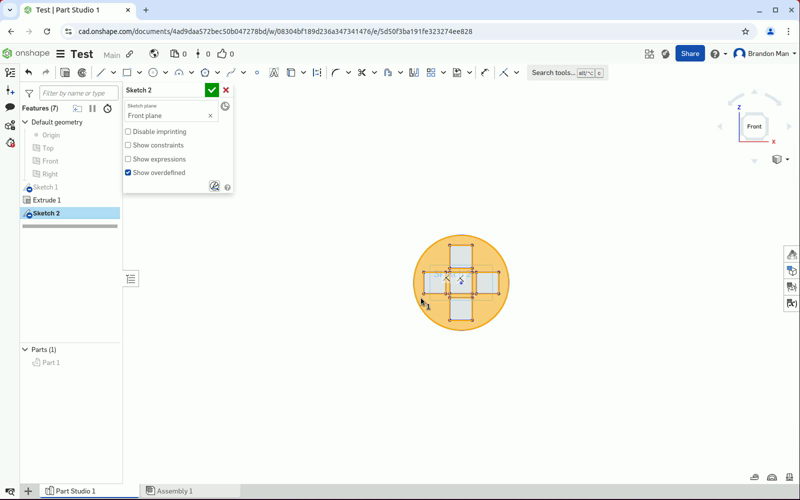
mouse_move(73, 352)
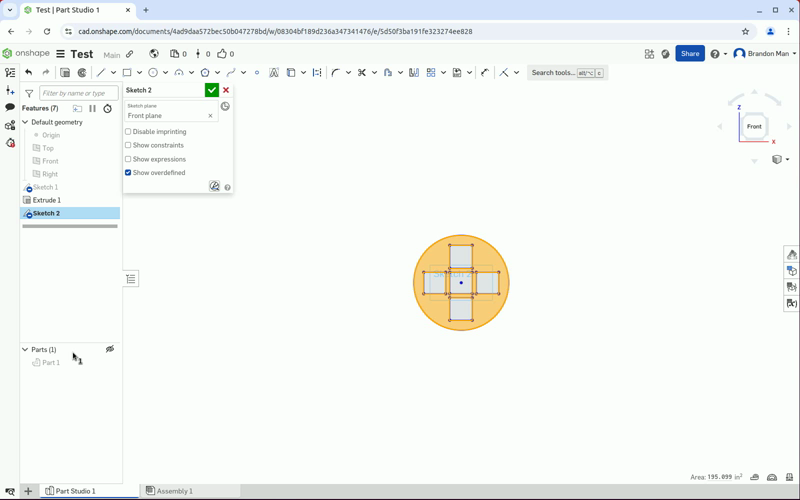
key(shift+y)
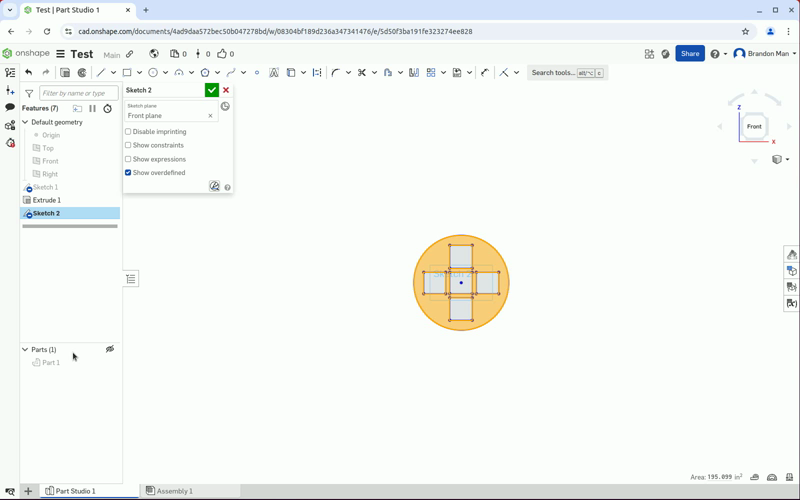
key(shift+e)
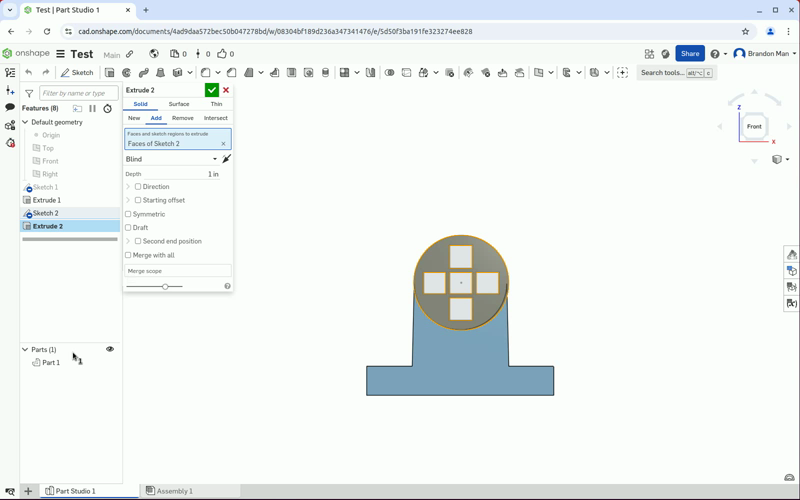
mouse_move(143, 106)
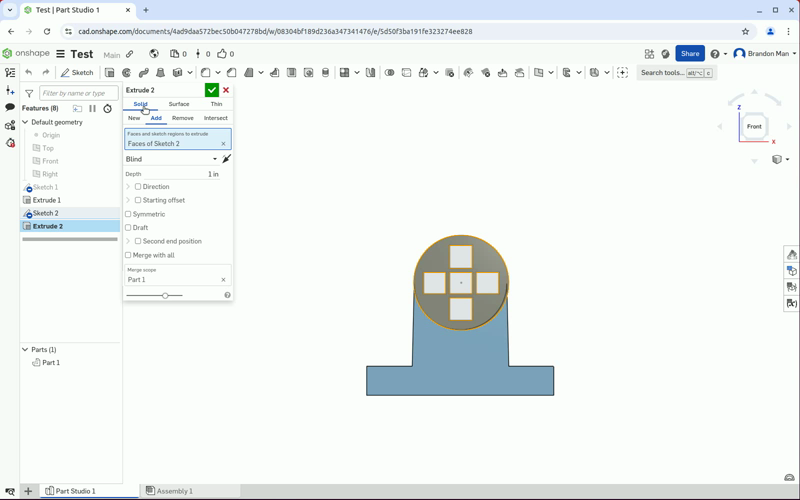
click(143, 106)
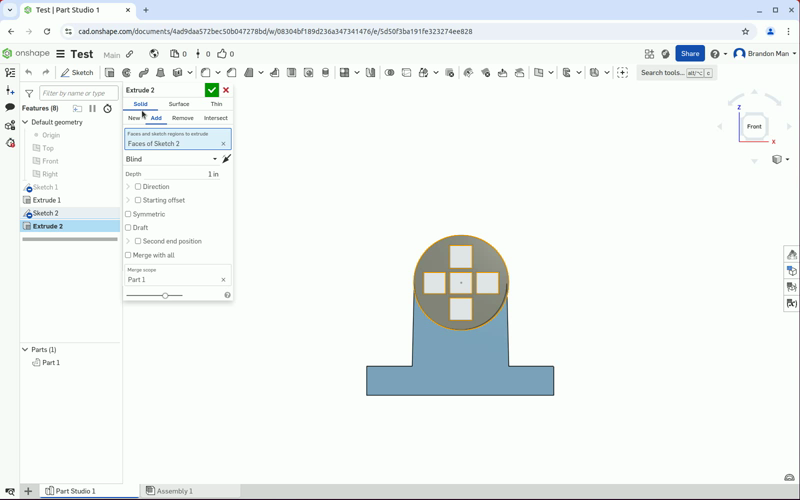
mouse_move(137, 120)
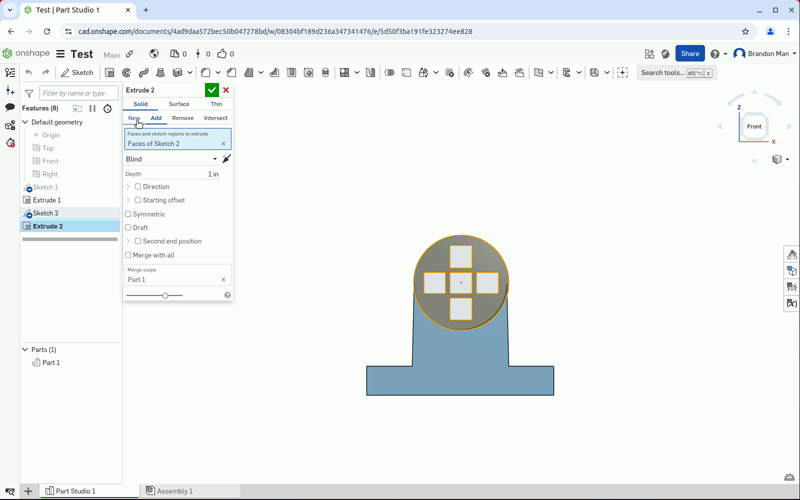
click(137, 120)
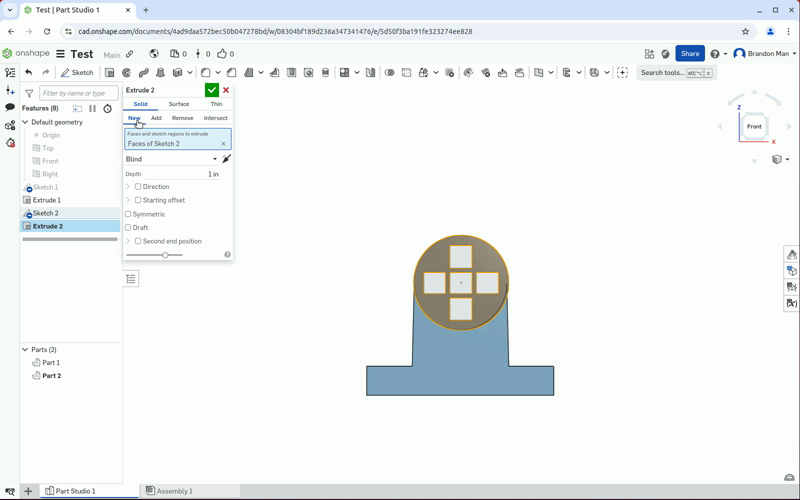
key(tab, 4)
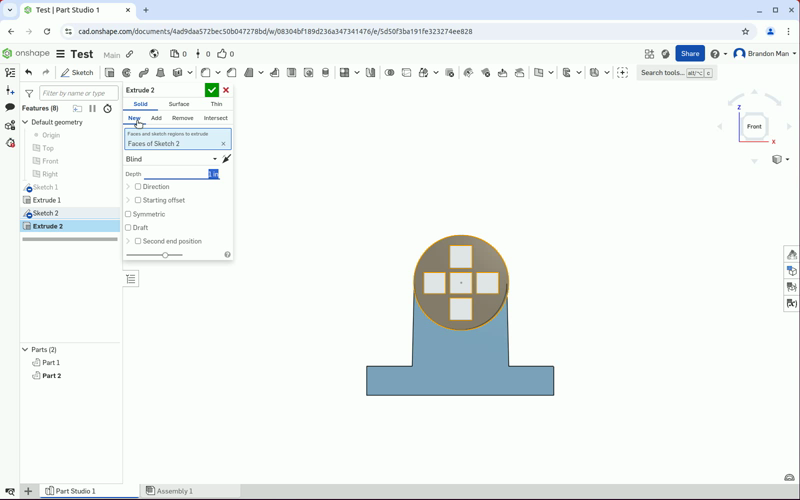
text(3.129)
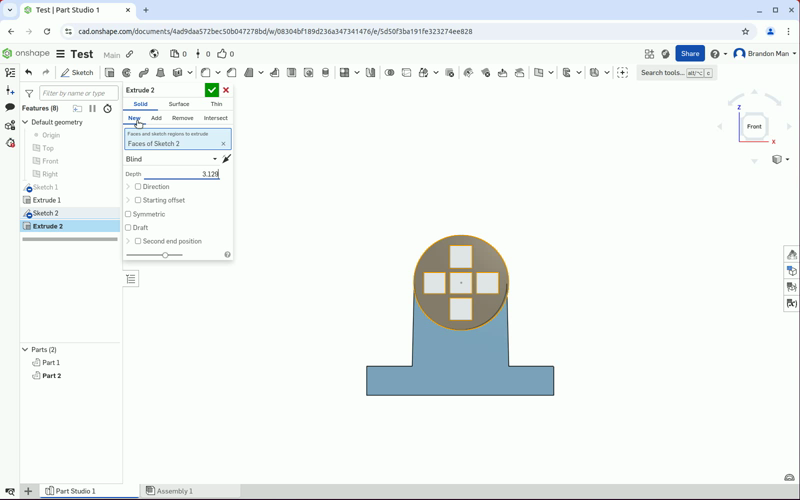
key(enter)
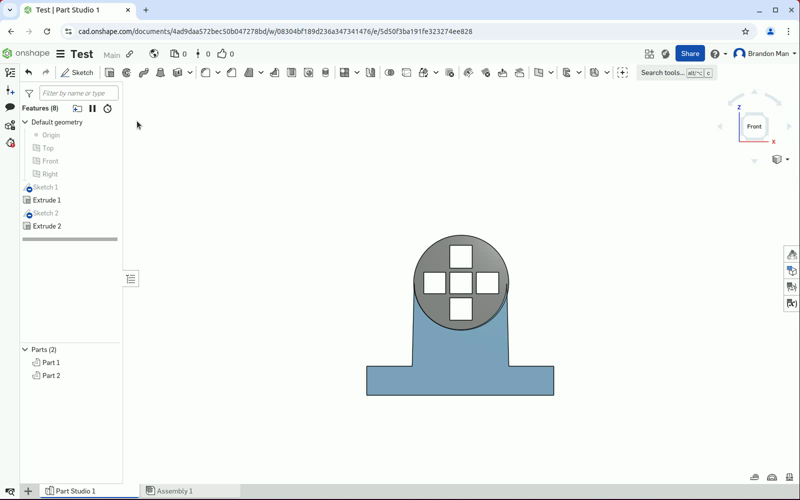
key(shift+h)
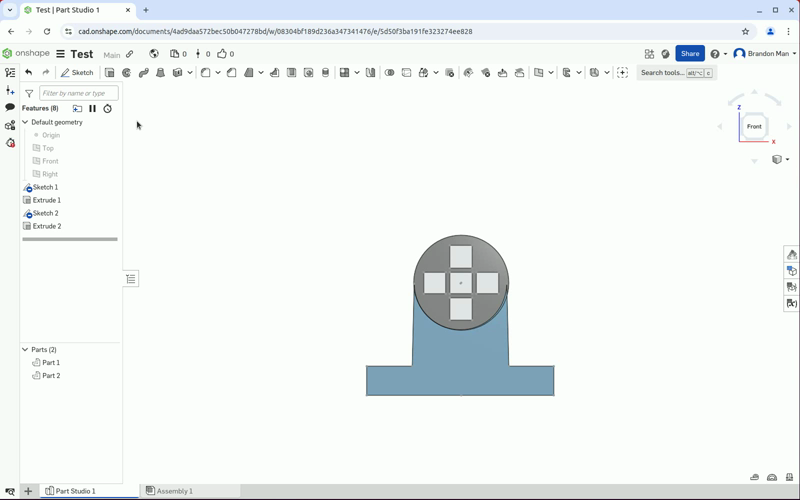
key(shift+h)
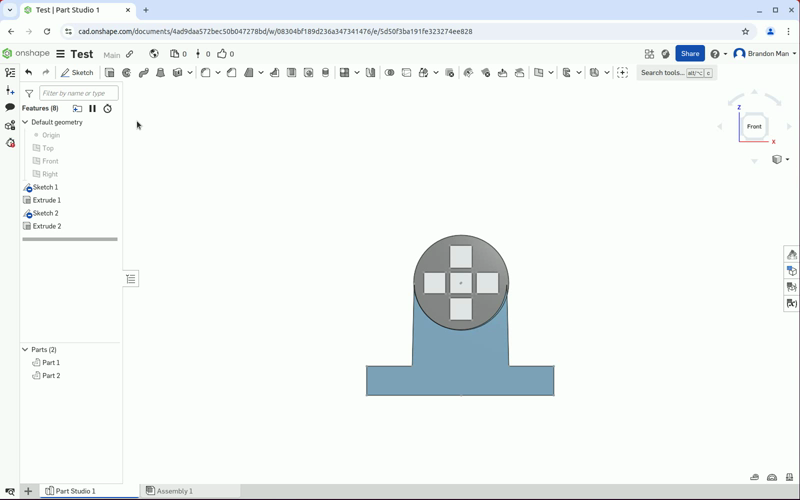
key(shift+7)
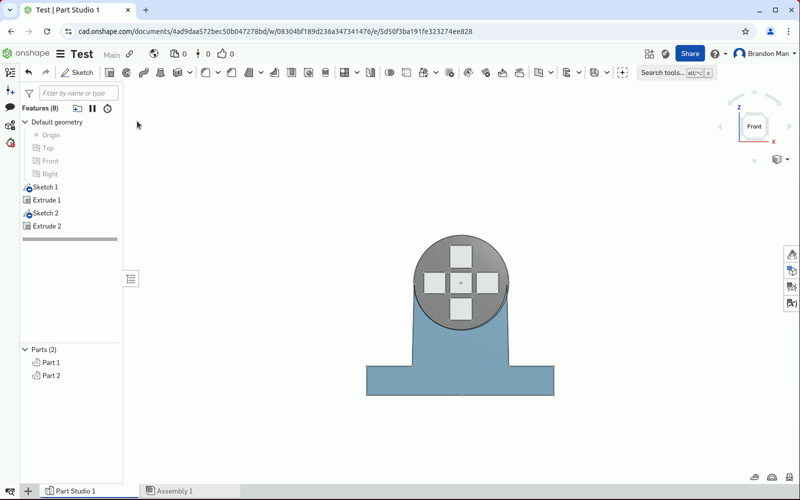
key(left, 2)
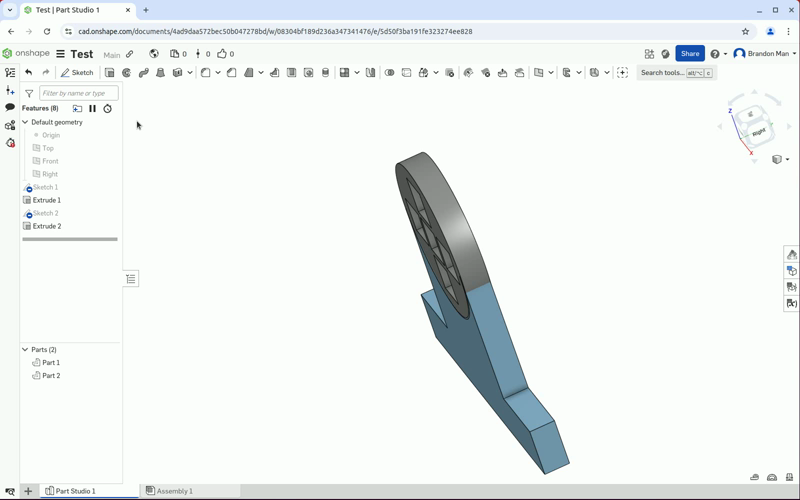
key(down, 2)
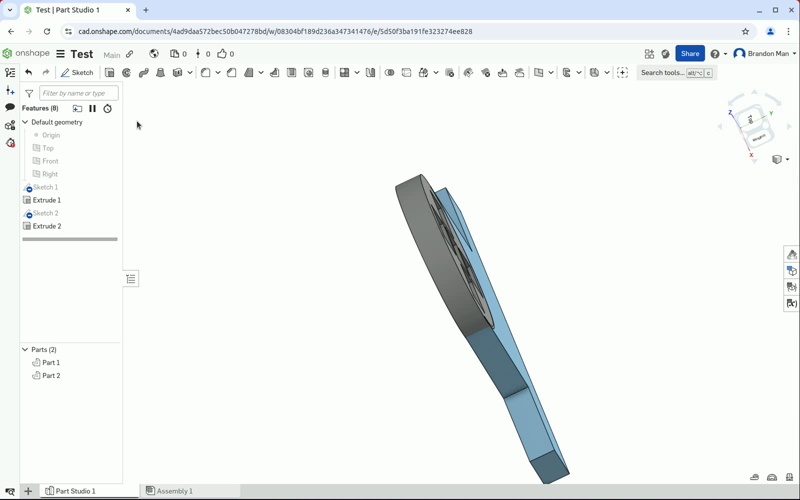
key(up, 2)
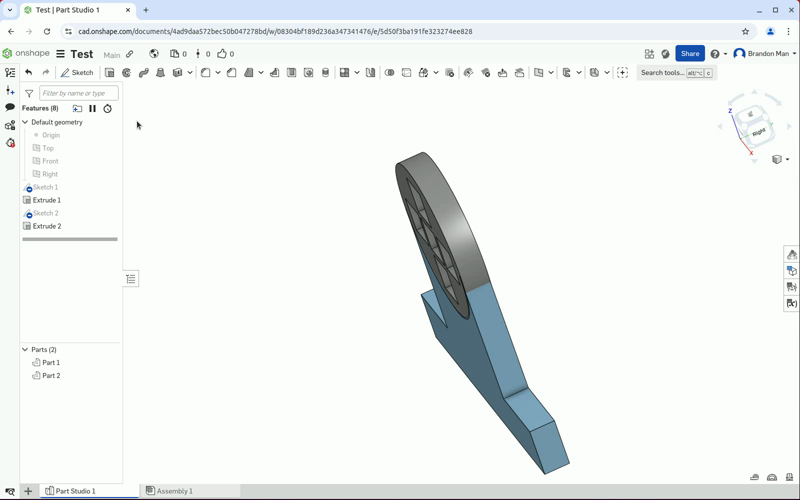
key(right, 2)
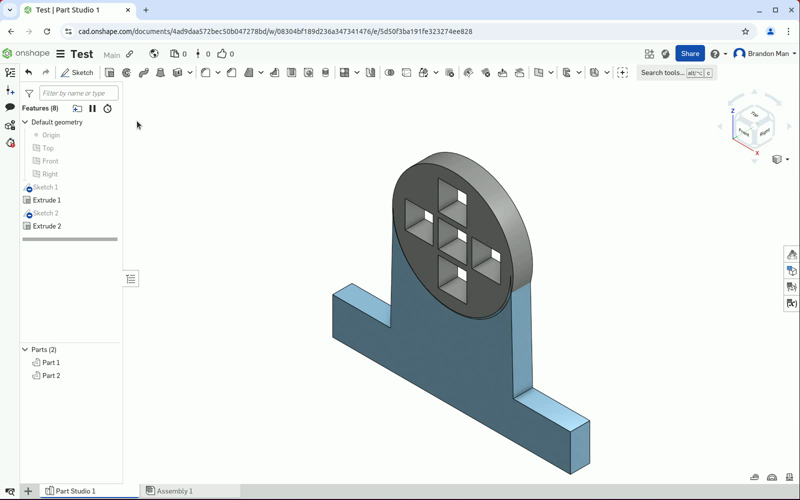
mouse_move(73, 189)
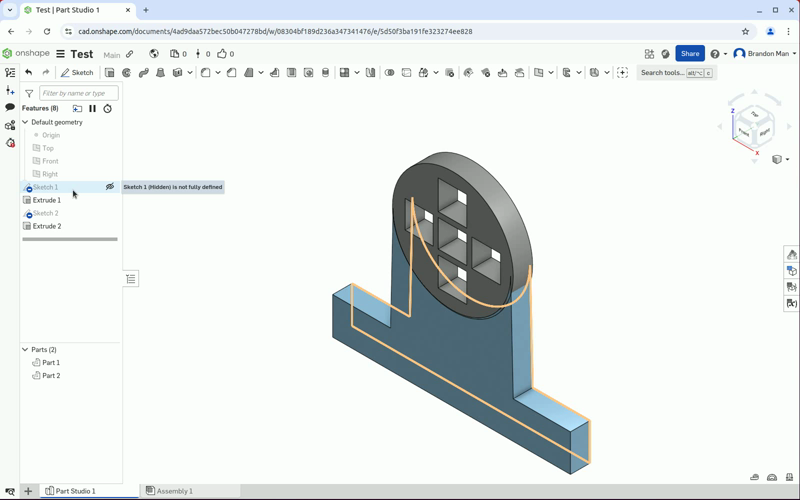
click(73, 189)